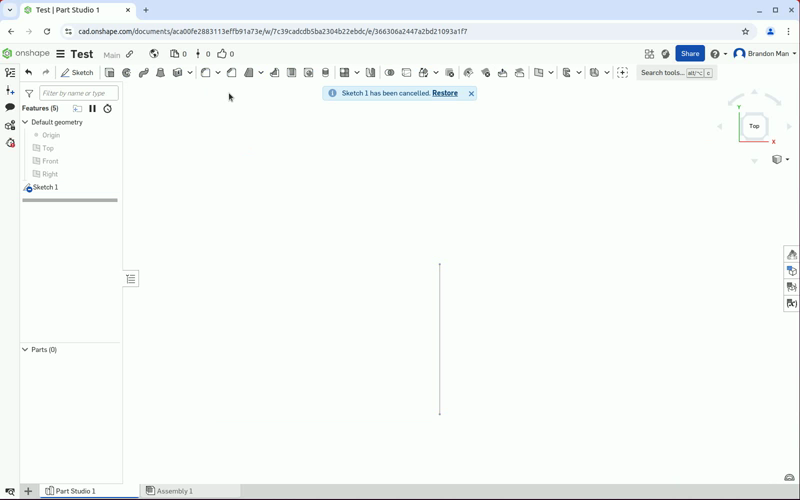
key(shift+h)
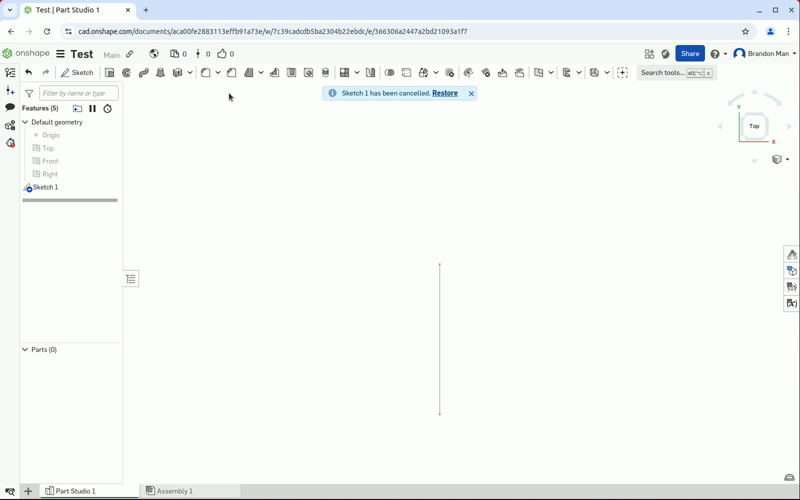
key(shift+s)
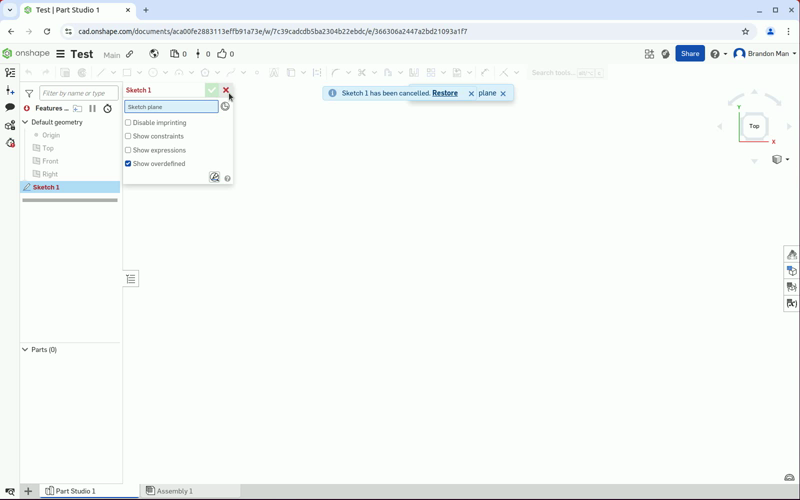
mouse_move(73, 150)
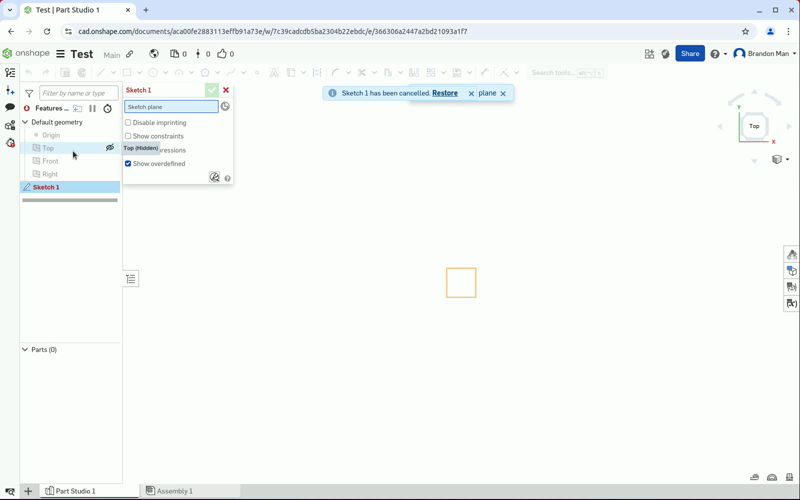
click(73, 150)
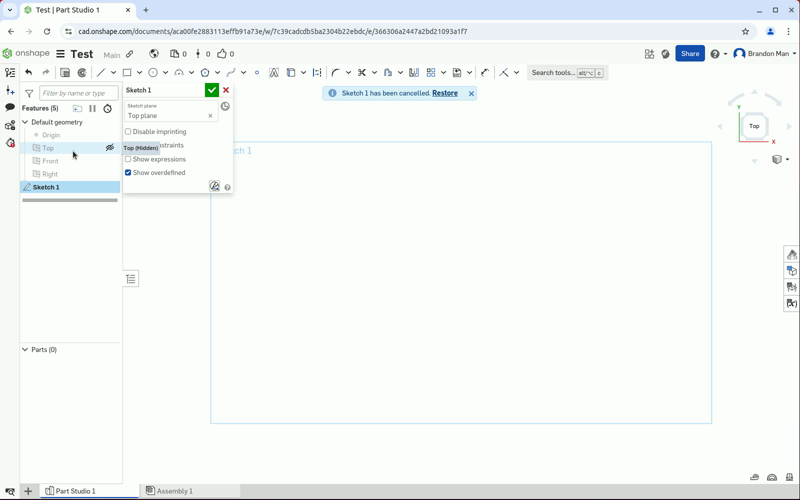
mouse_move(73, 352)
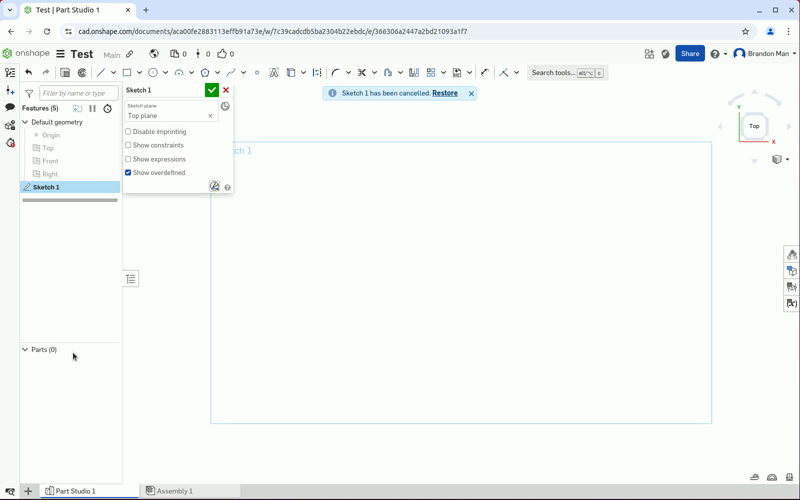
key(y)
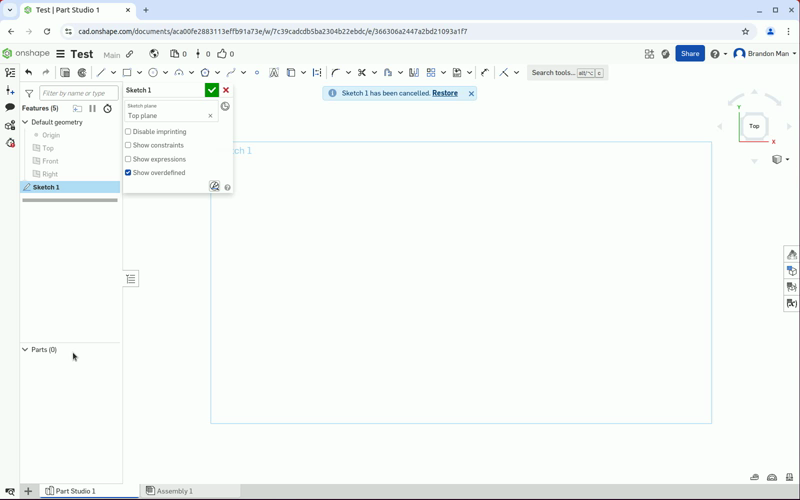
key(l)
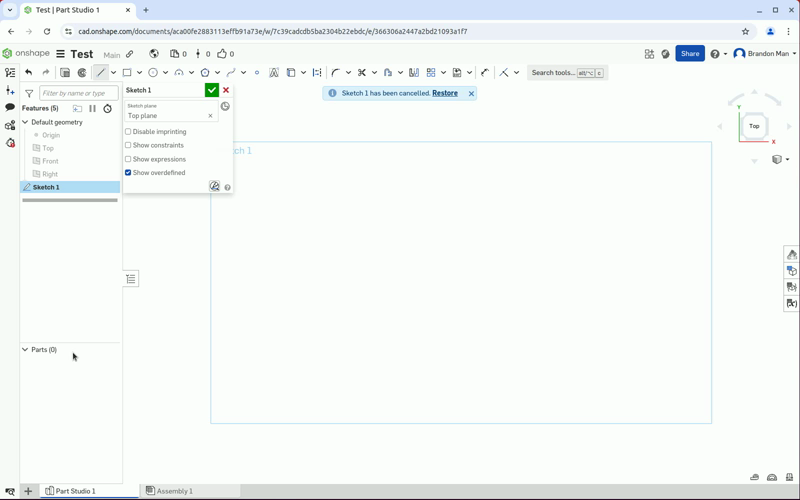
key_down(shift)
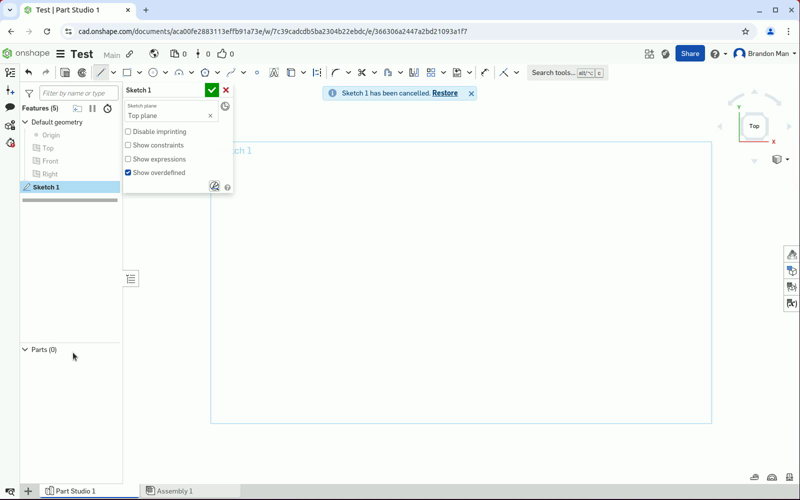
mouse_move(351, 335)
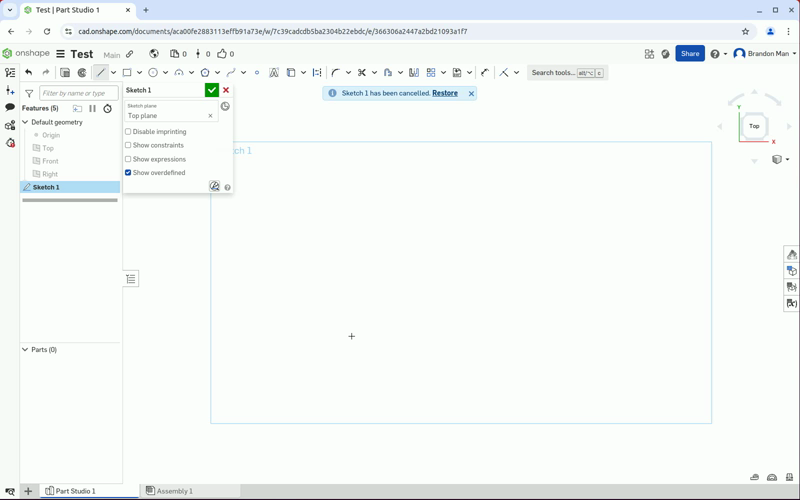
click(351, 335)
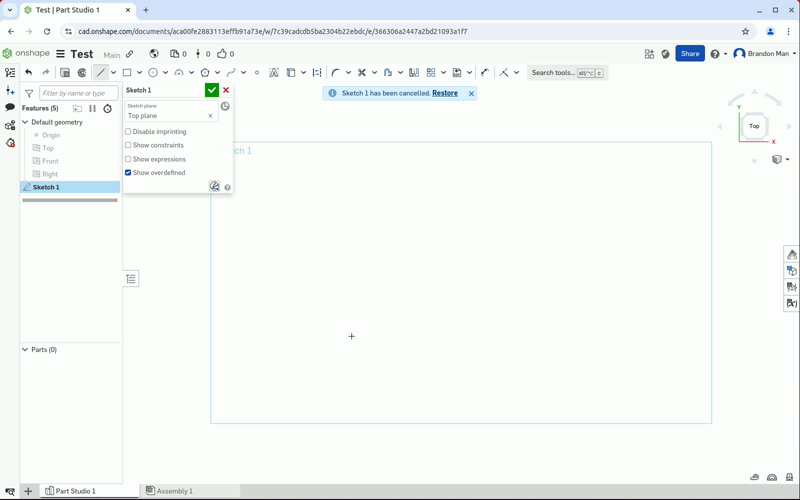
key_up(shift)
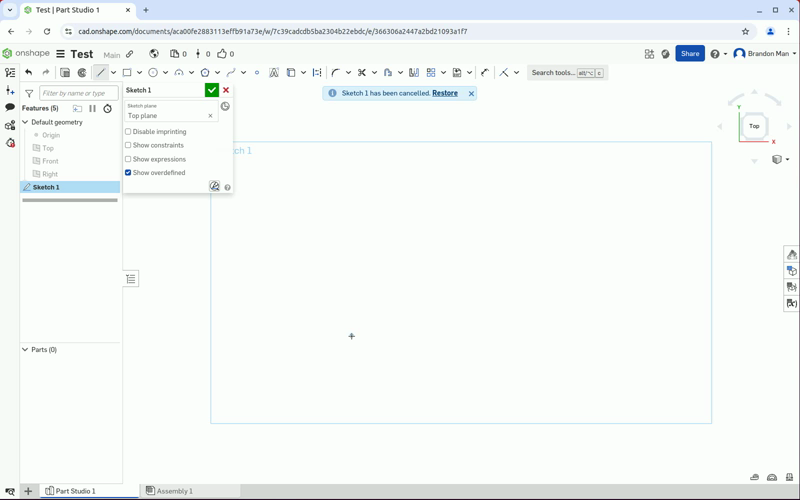
key_down(shift)
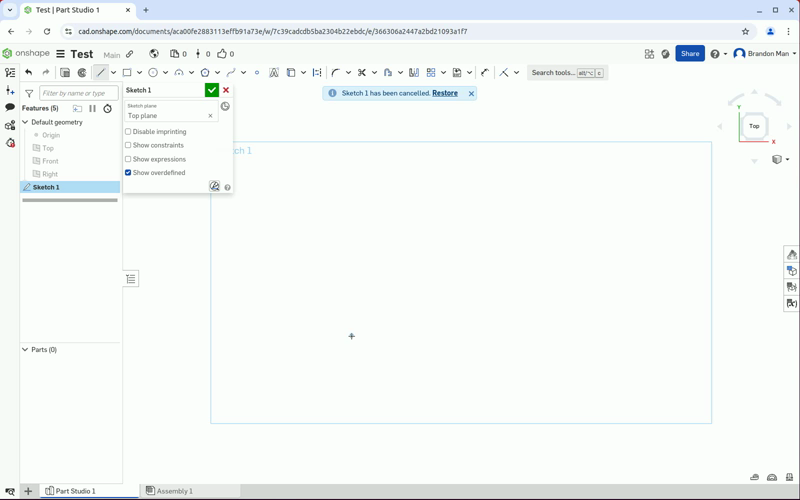
mouse_move(569, 335)
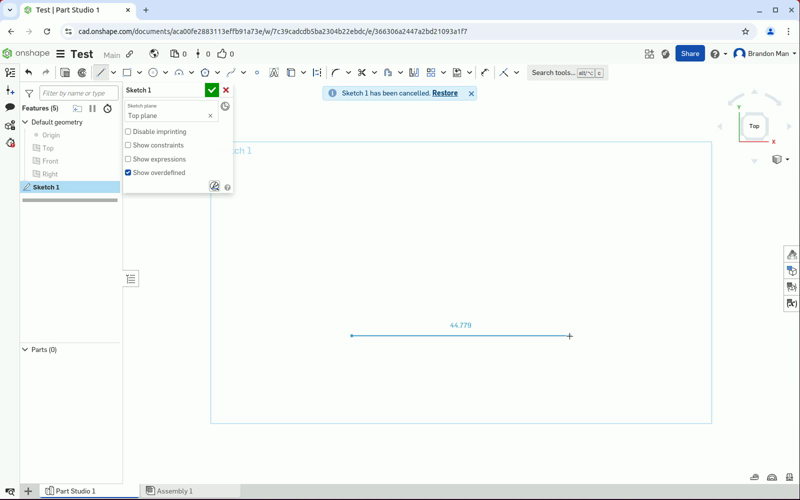
click(569, 335)
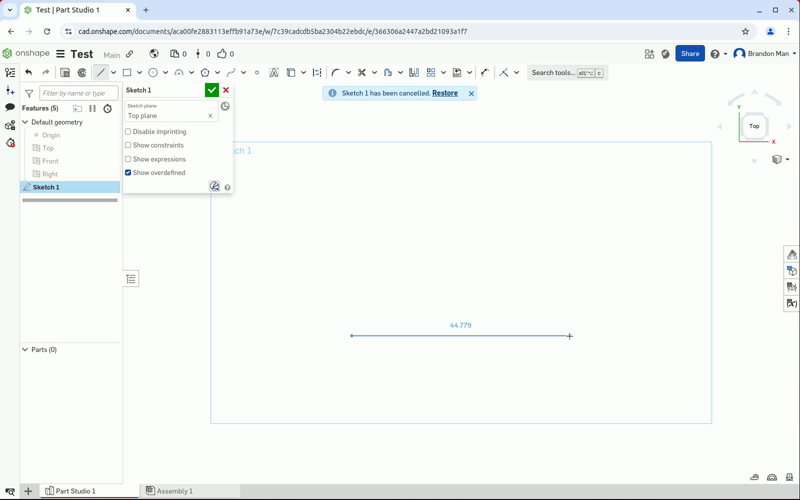
key_up(shift)
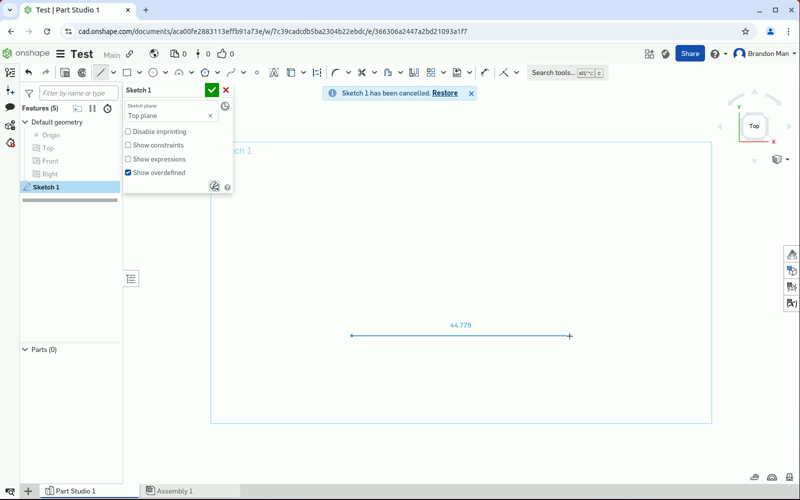
key_down(shift)
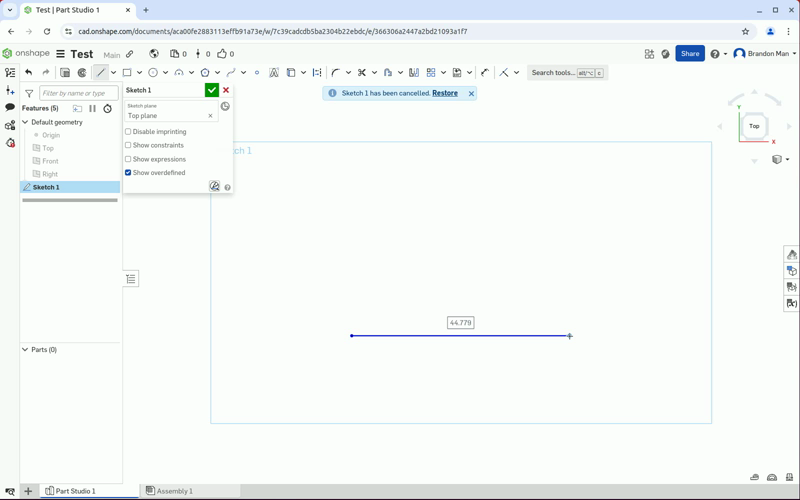
mouse_move(569, 230)
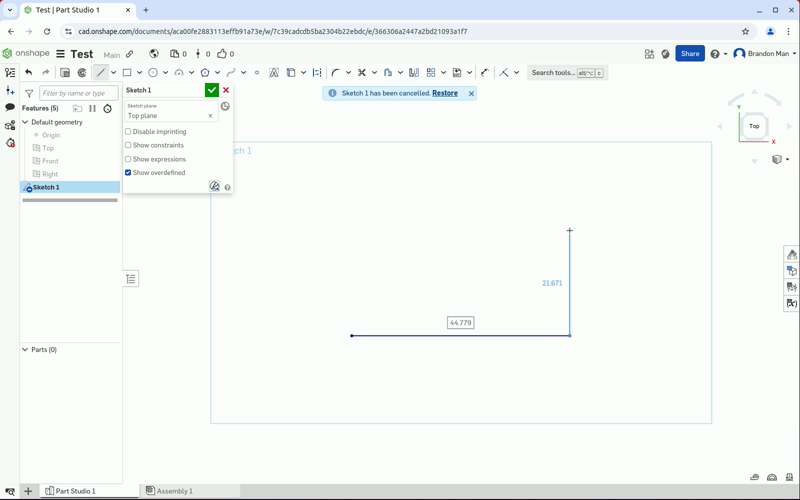
click(569, 230)
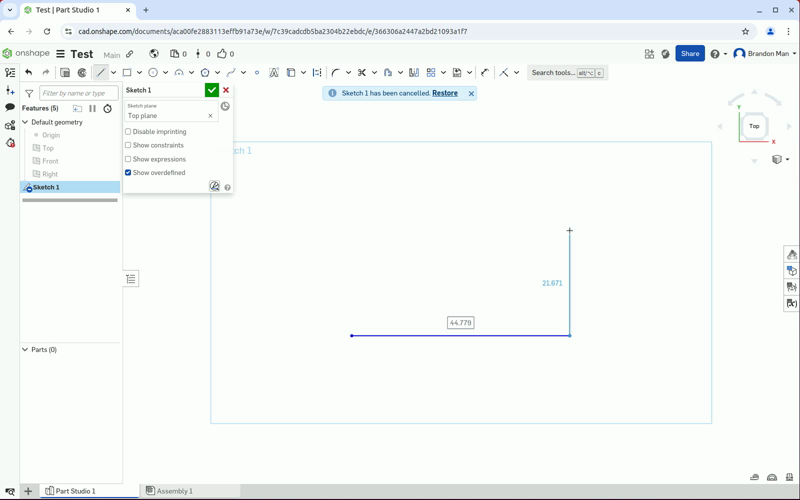
key_up(shift)
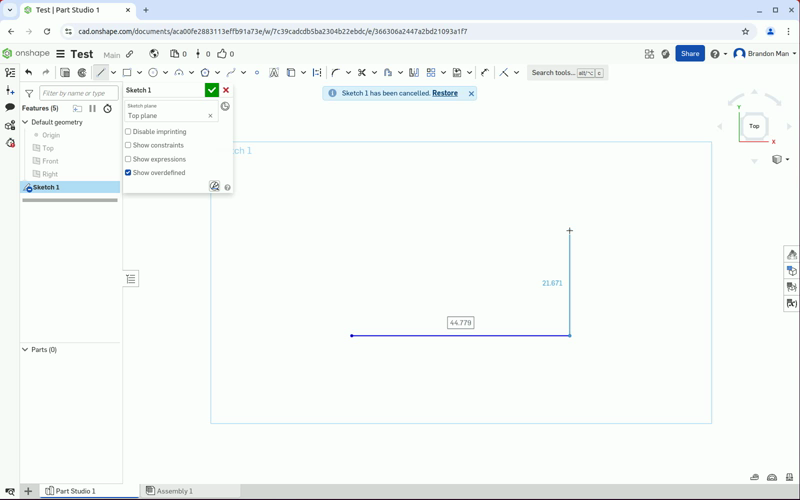
key_down(shift)
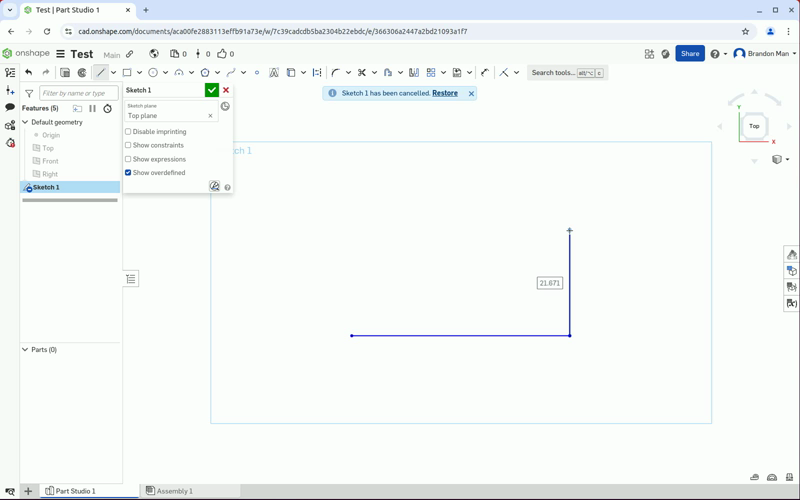
mouse_move(351, 230)
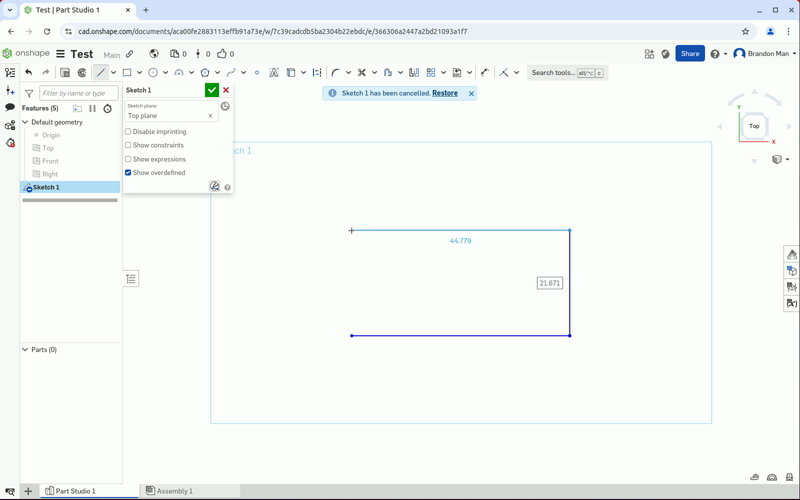
click(351, 230)
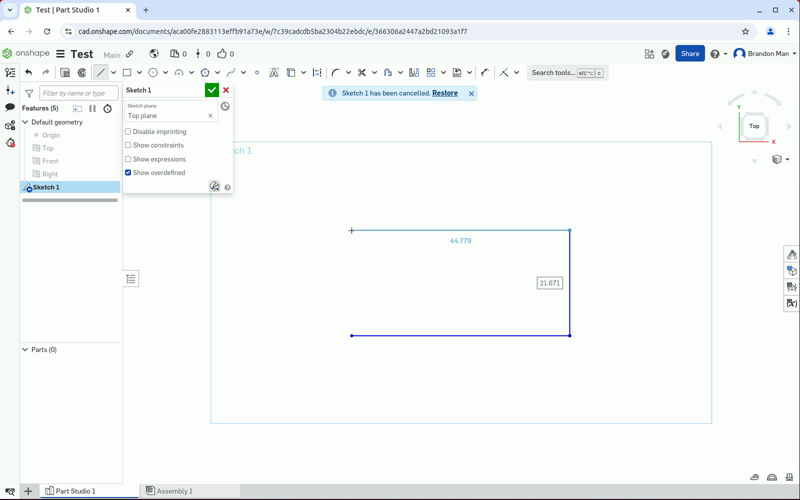
key_up(shift)
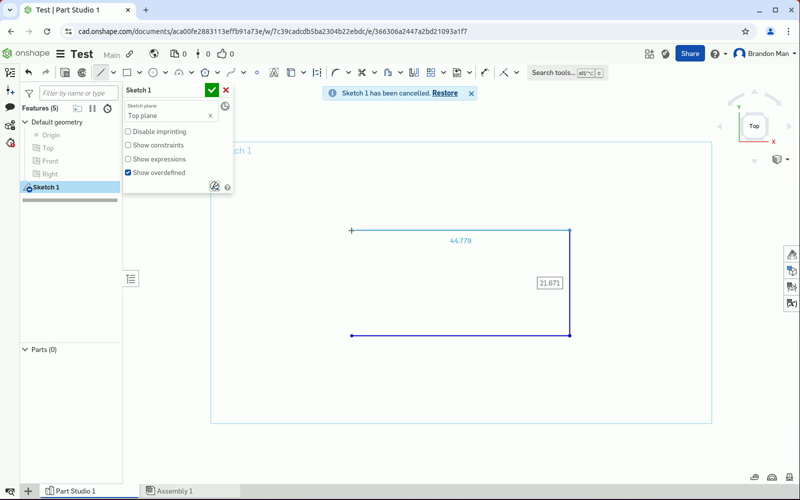
key_down(shift)
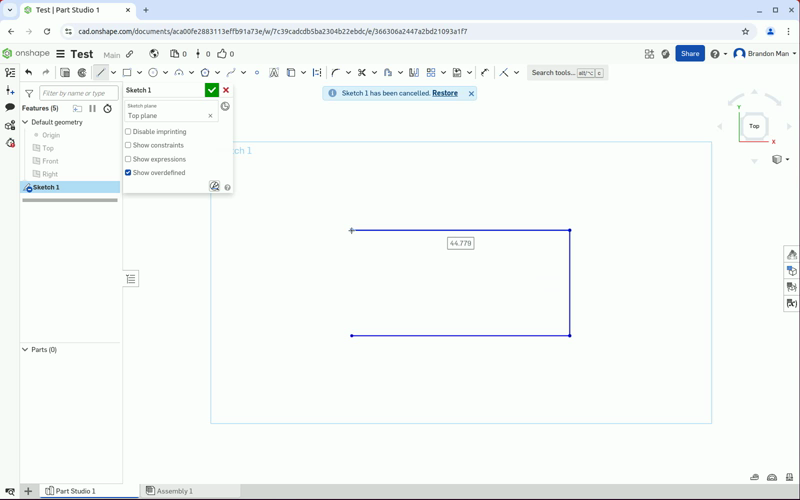
mouse_move(351, 335)
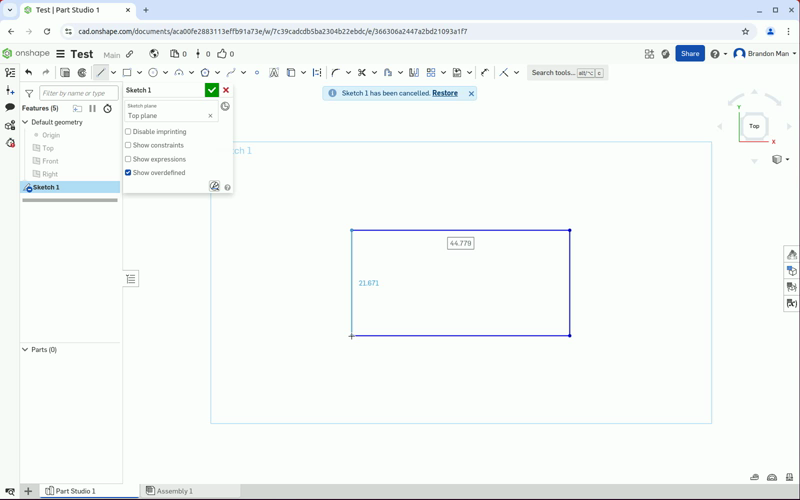
key_up(shift)
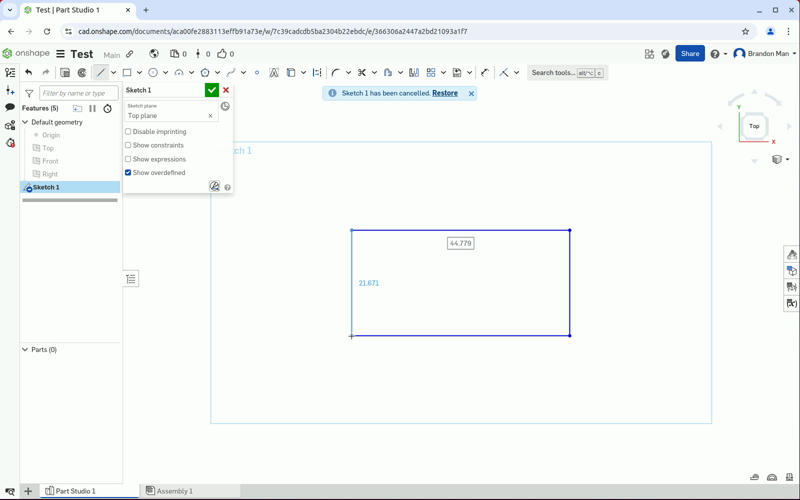
click(351, 335)
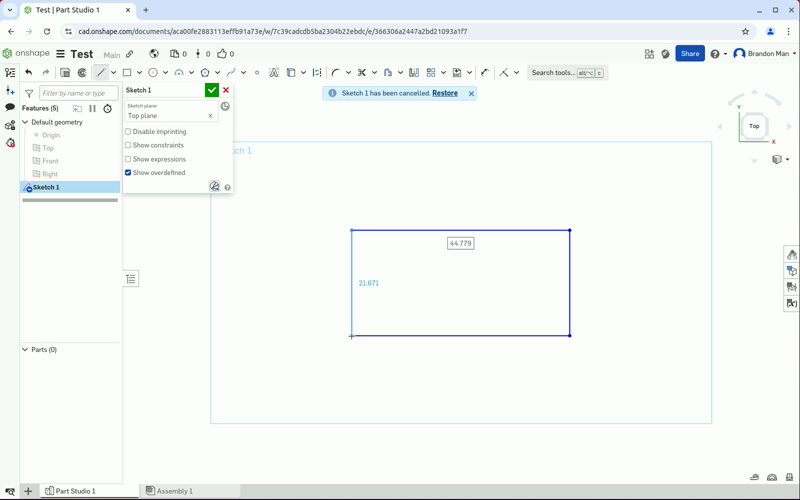
key(esc)
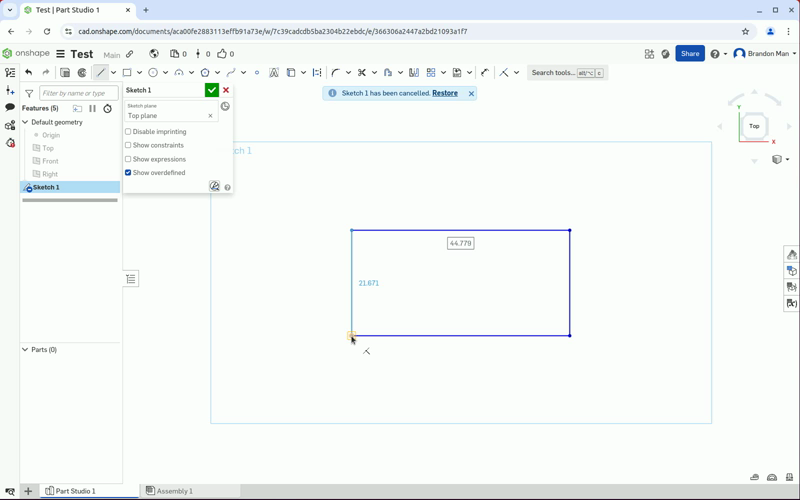
mouse_move(483, 296)
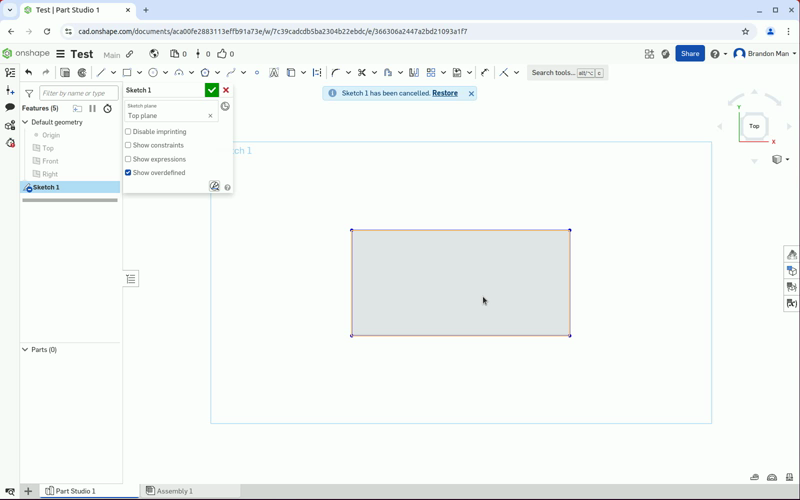
click(483, 296)
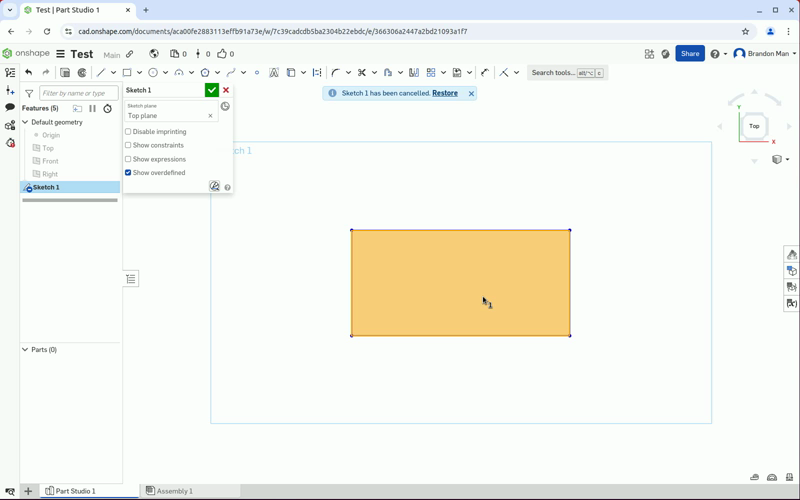
mouse_move(73, 352)
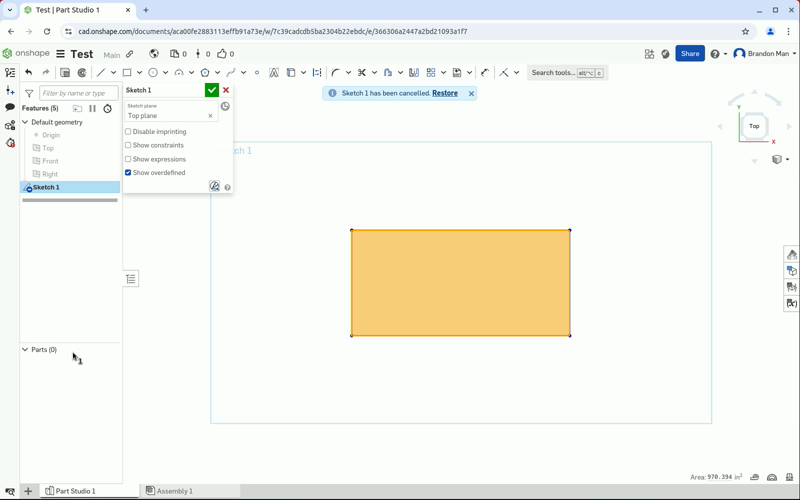
key(shift+y)
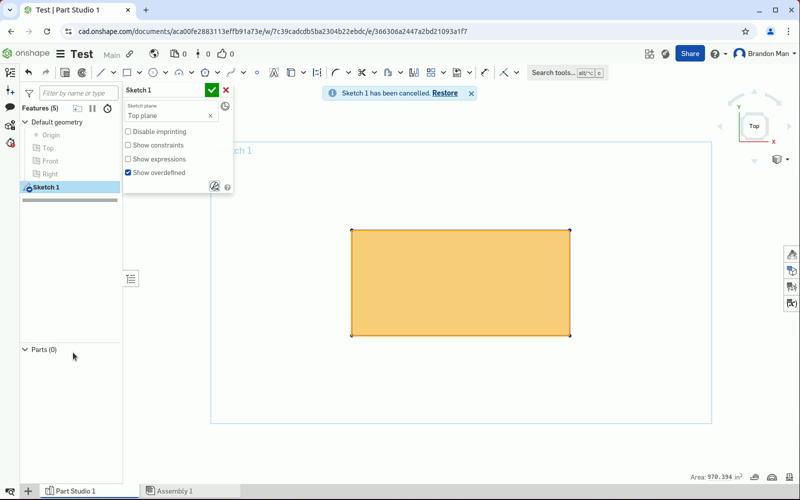
key(shift+e)
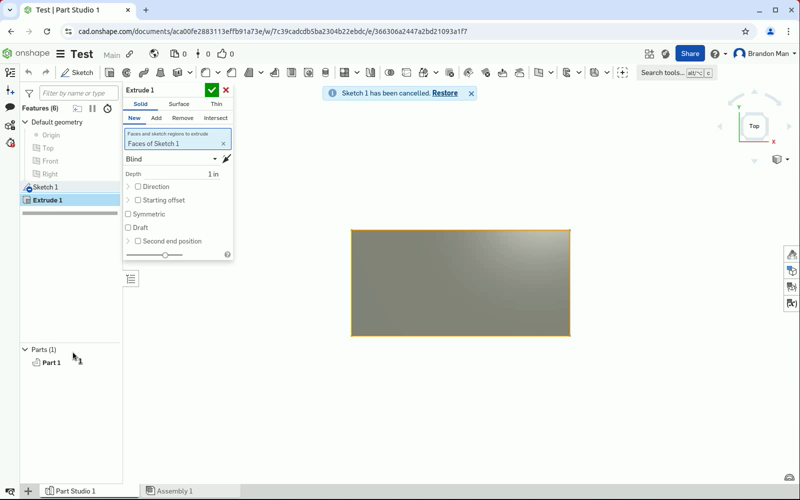
mouse_move(143, 106)
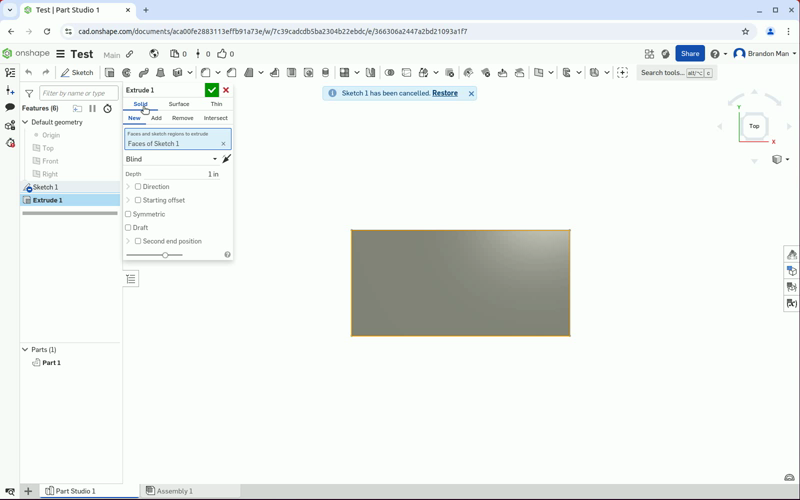
click(143, 106)
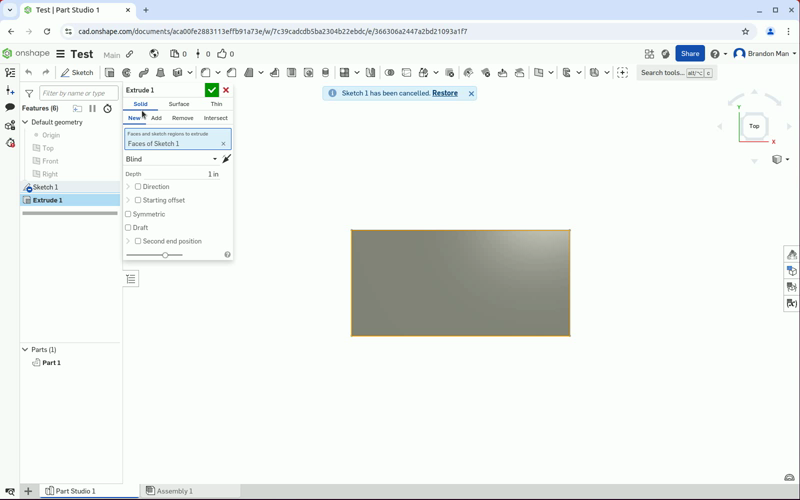
mouse_move(137, 120)
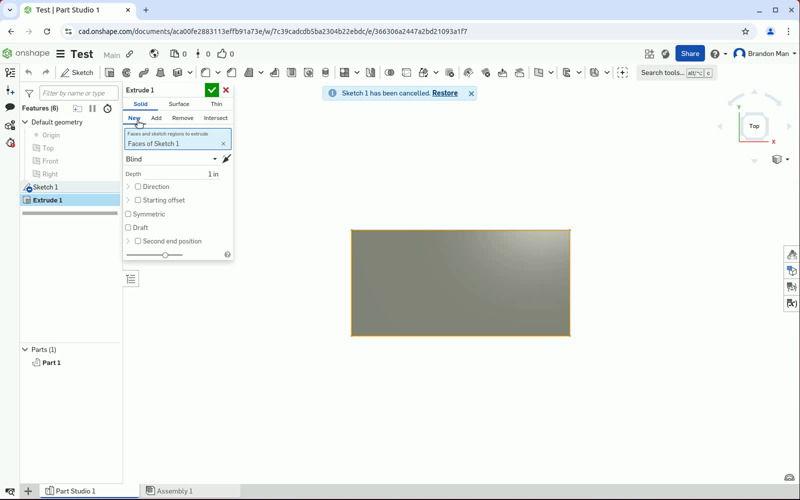
click(137, 120)
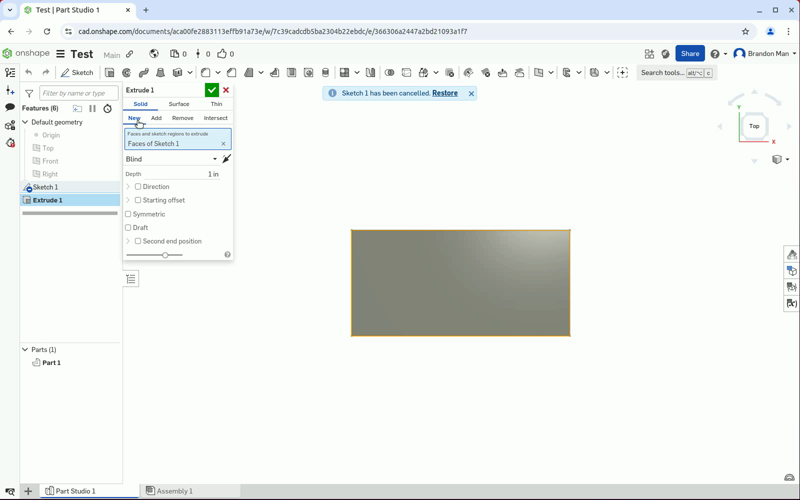
key(tab, 4)
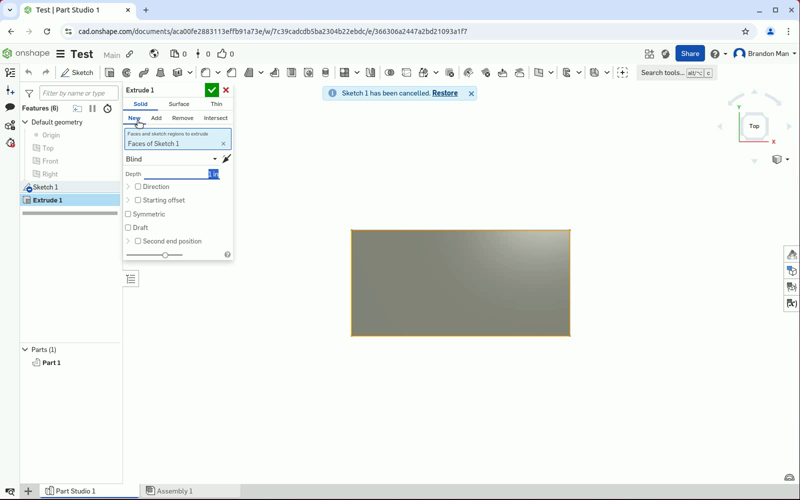
text(4.574)
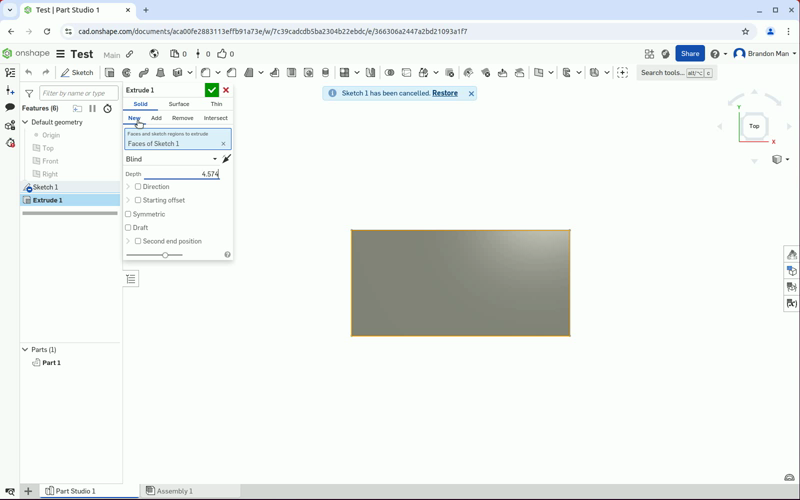
key(enter)
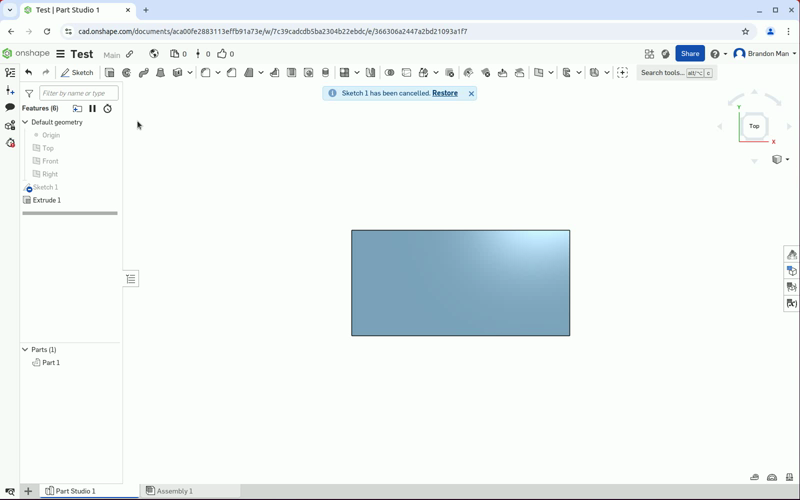
key(shift+h)
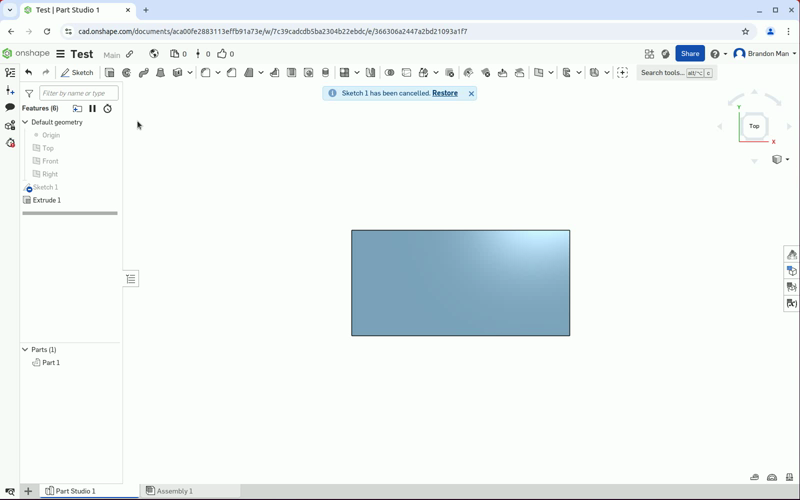
key(shift+h)
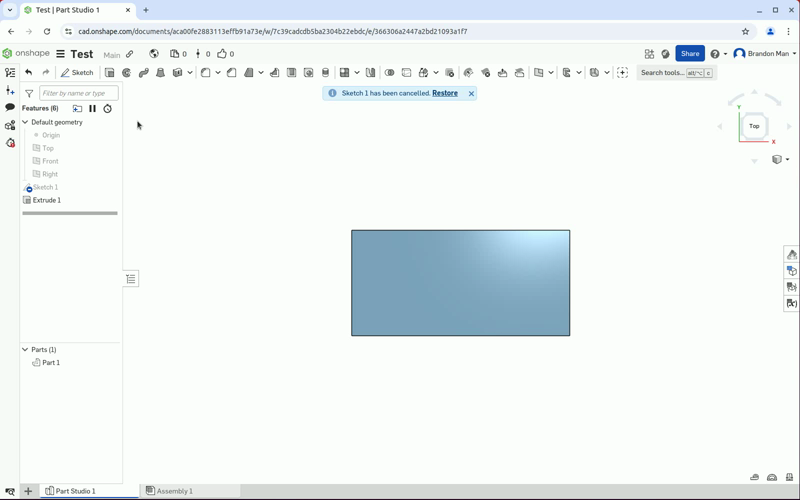
mouse_move(73, 189)
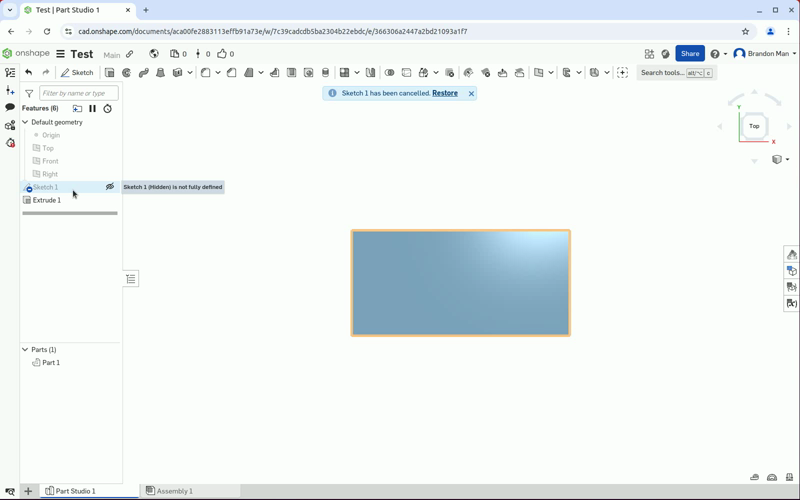
click(73, 189)
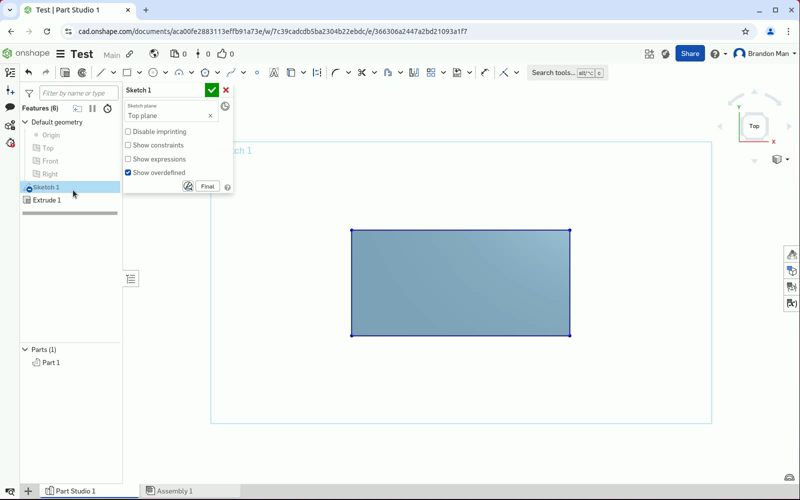
mouse_move(229, 92)
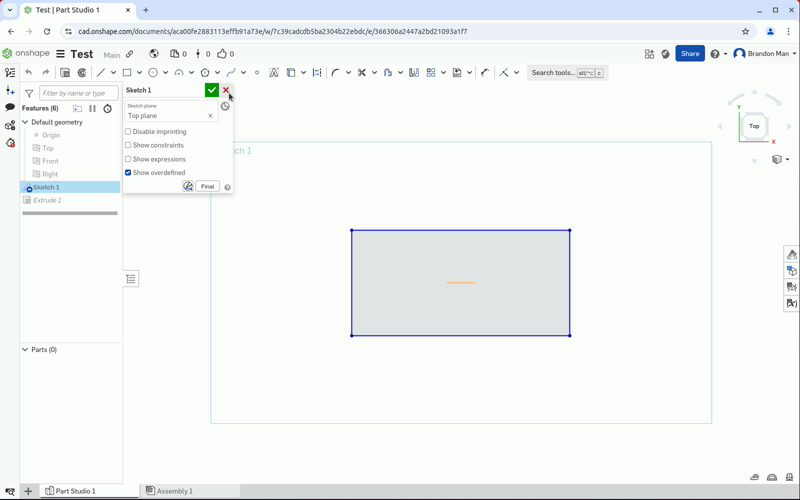
click(229, 92)
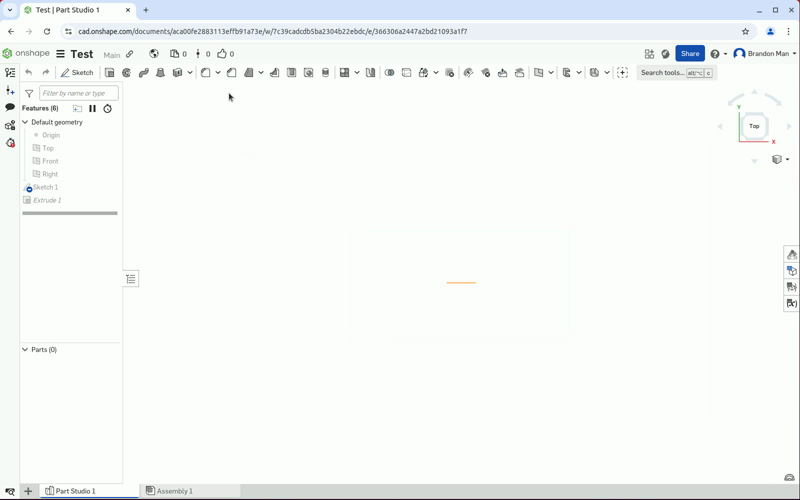
mouse_move(73, 352)
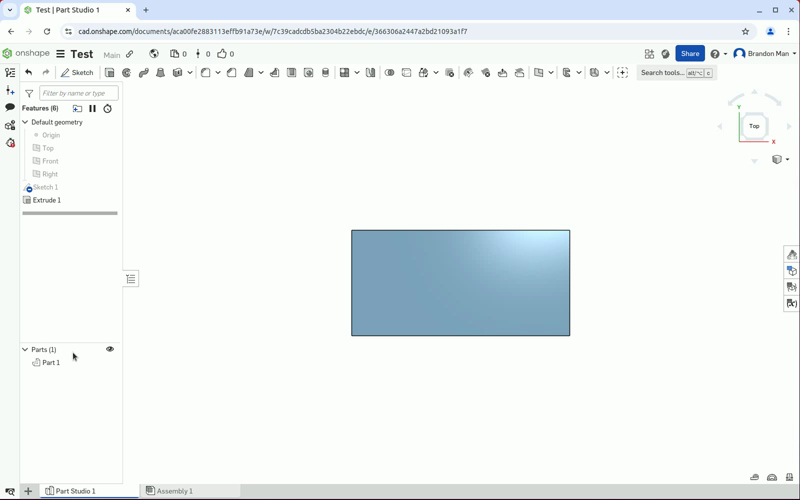
key(y)
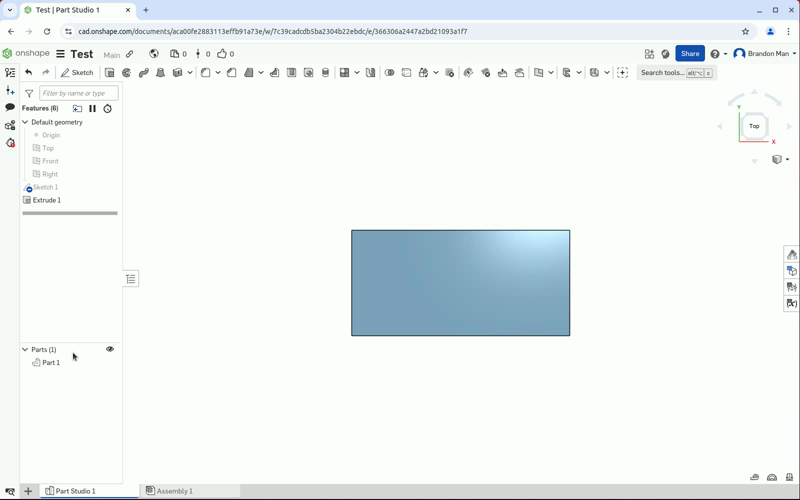
key(shift+p)
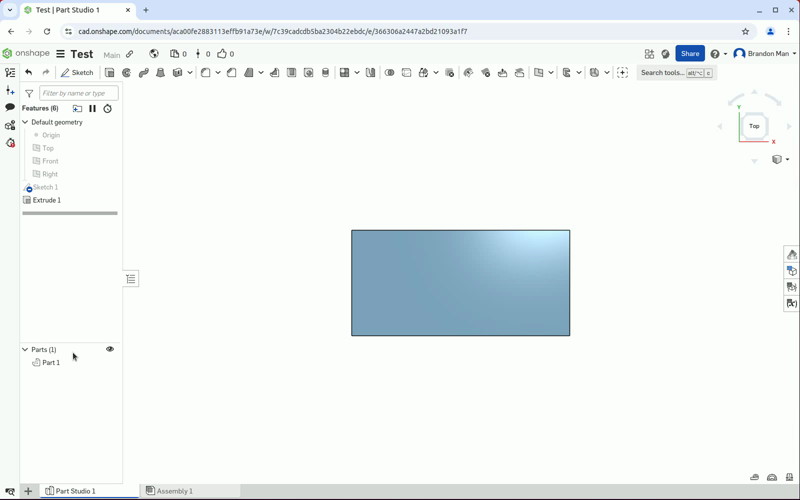
key(space)
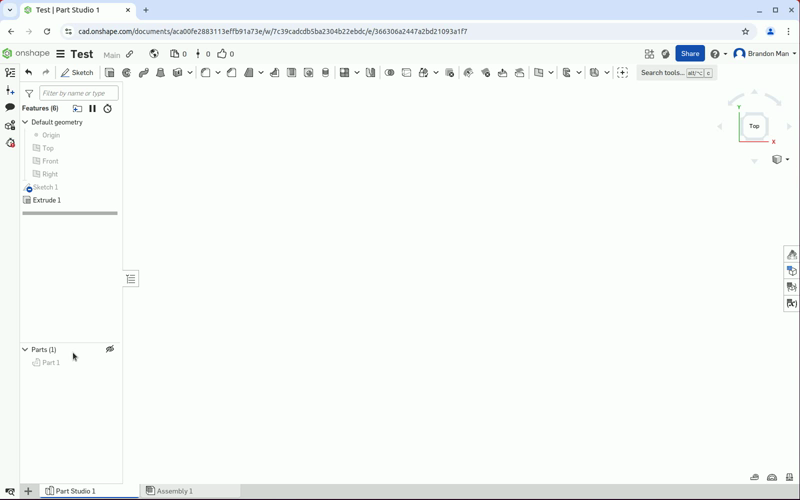
key_down(shift)
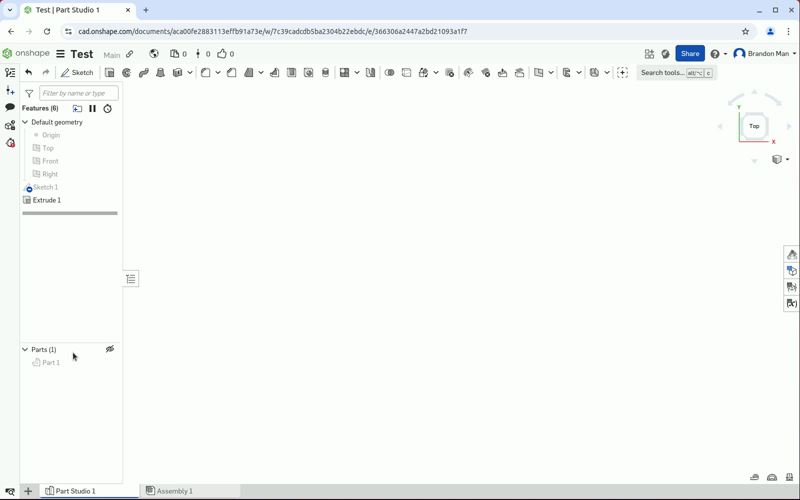
key(up)
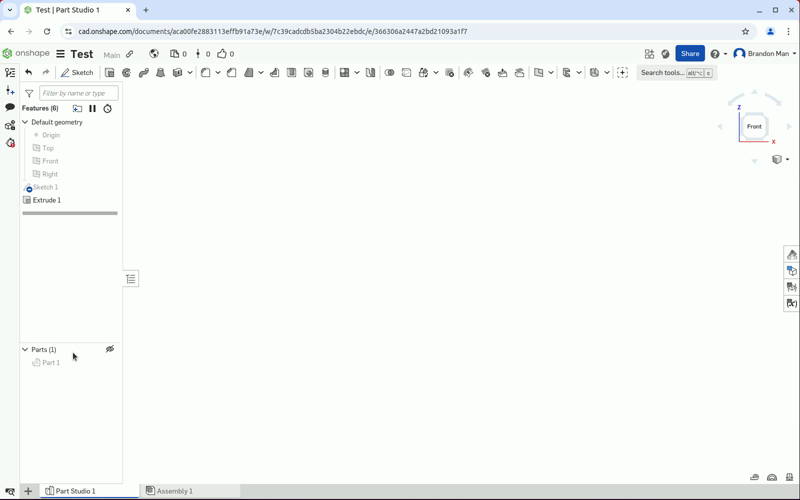
key_up(shift)
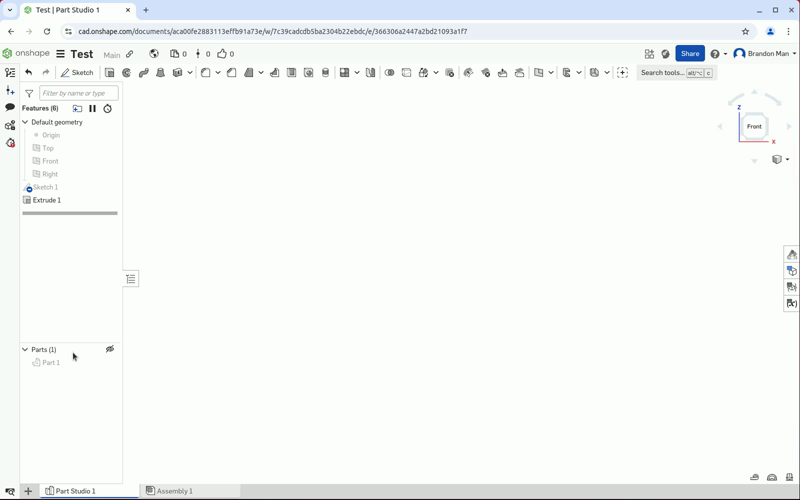
key(space)
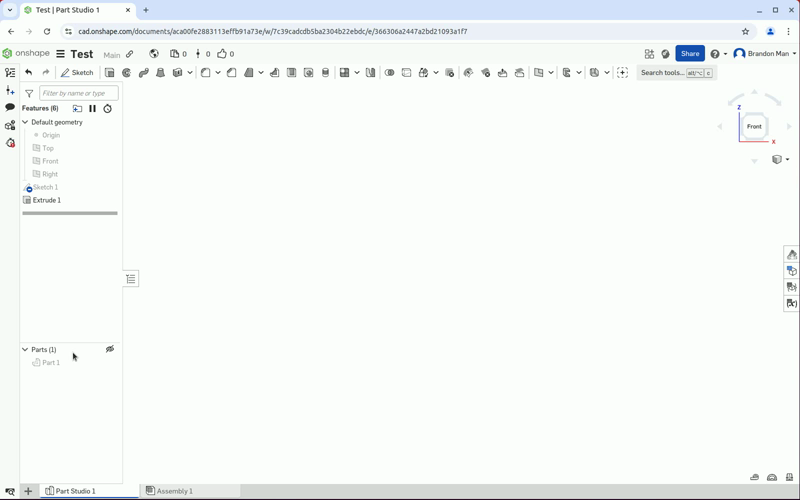
key_down(shift)
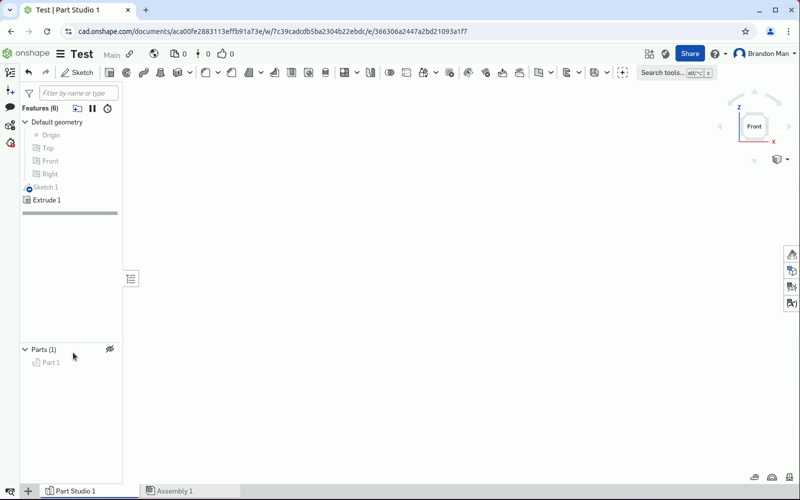
key(left)
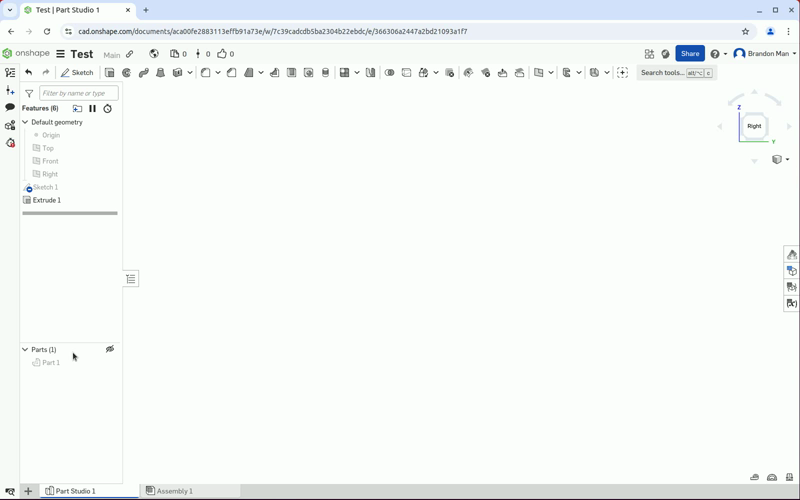
key_up(shift)
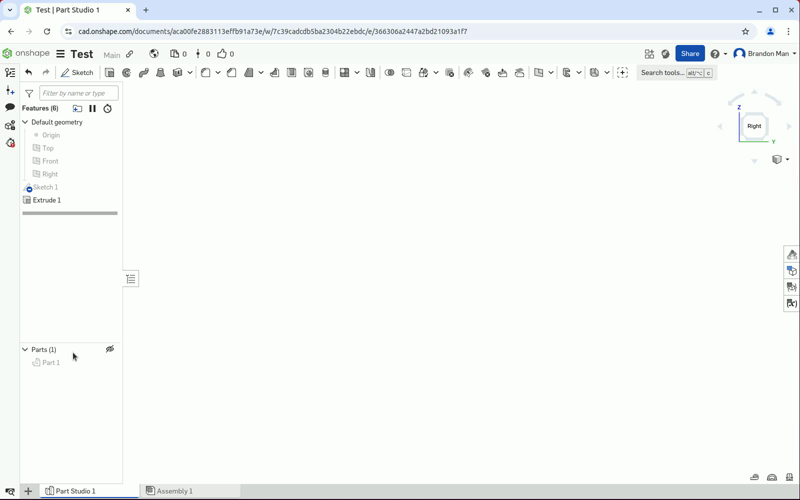
mouse_move(73, 352)
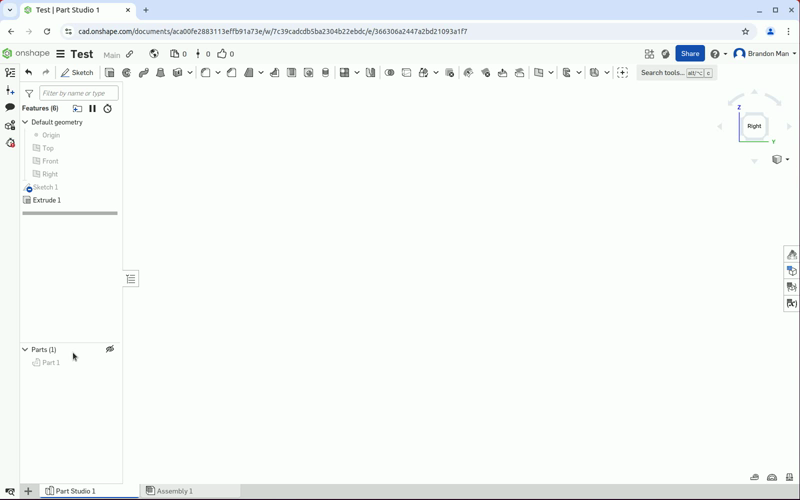
key(shift+y)
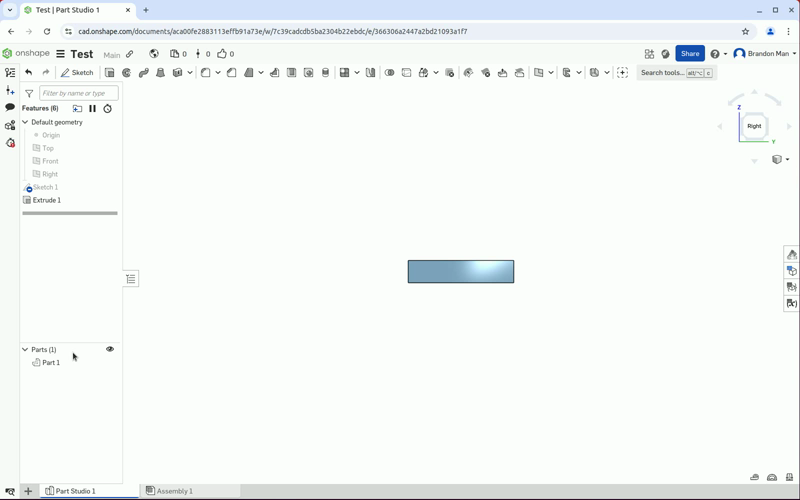
mouse_move(541, 75)
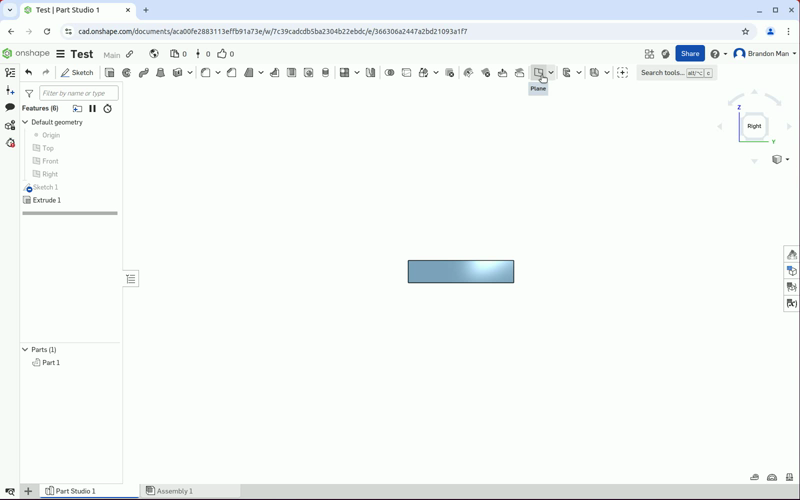
click(541, 75)
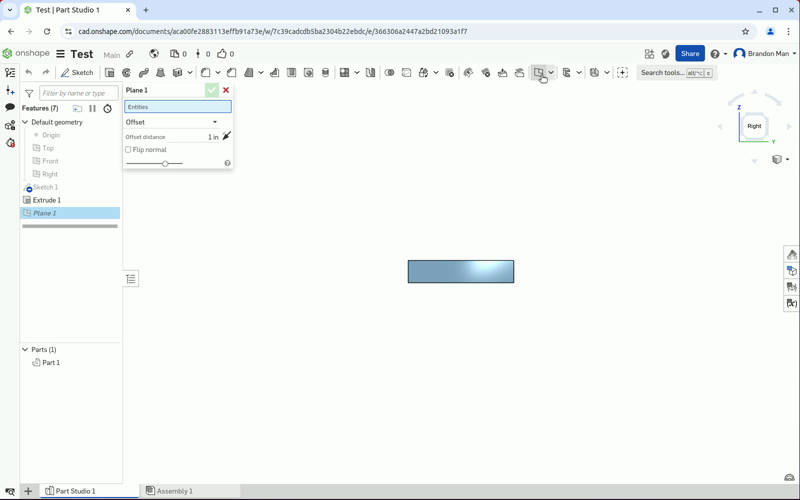
mouse_move(73, 176)
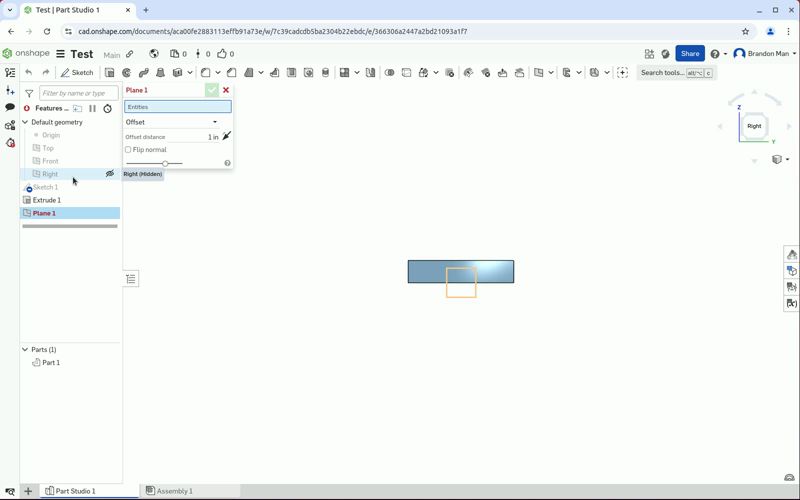
click(73, 176)
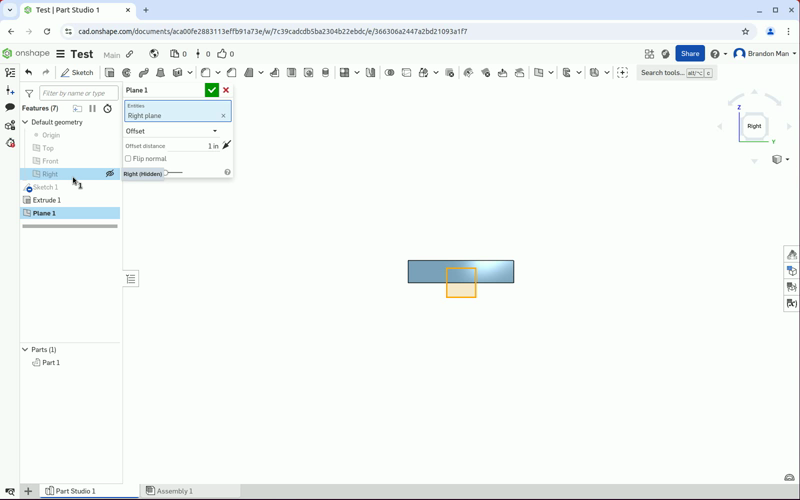
key(tab, 2)
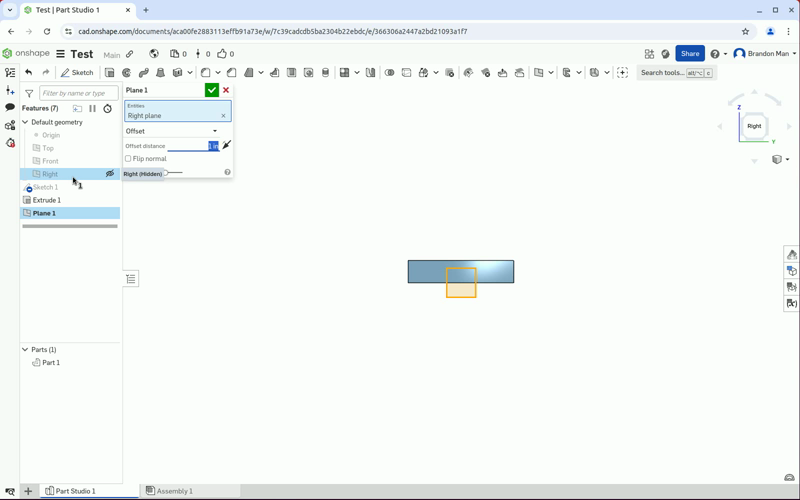
text(22.4)
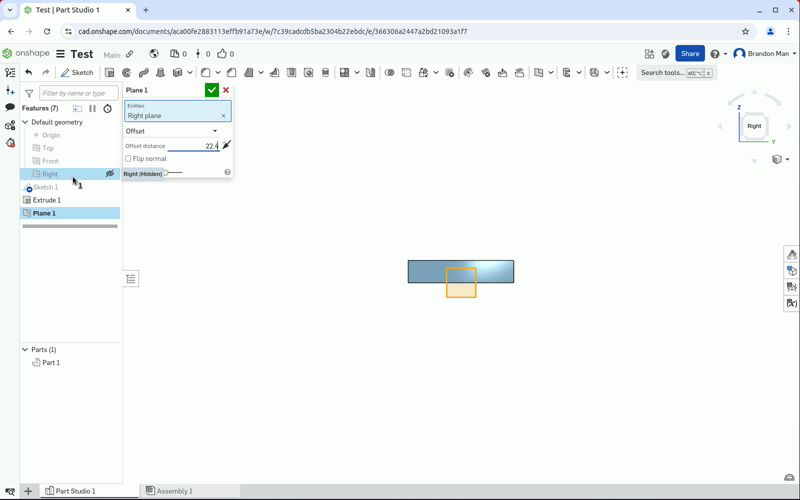
key(enter, 2)
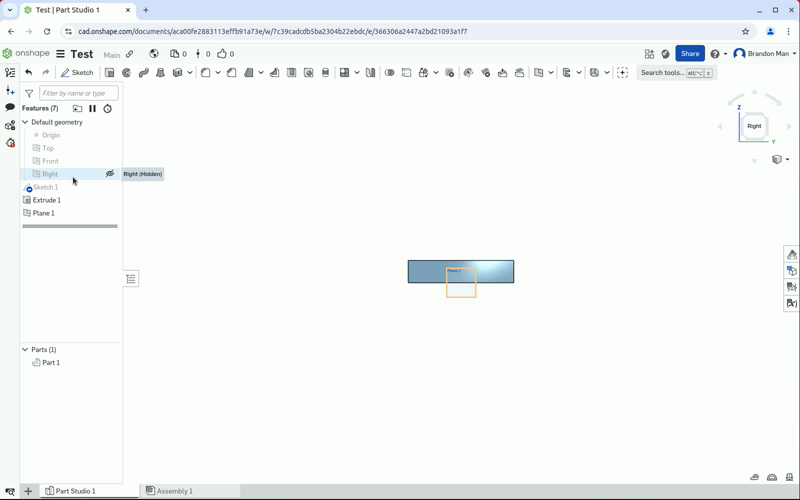
key(shift+s)
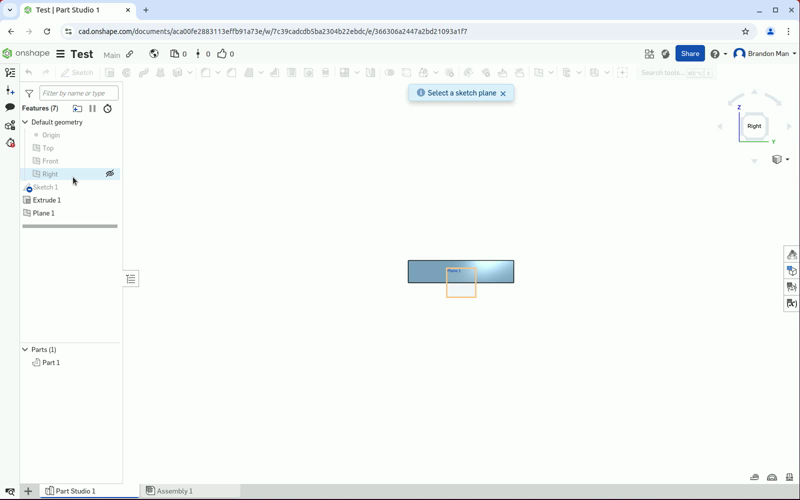
mouse_move(73, 215)
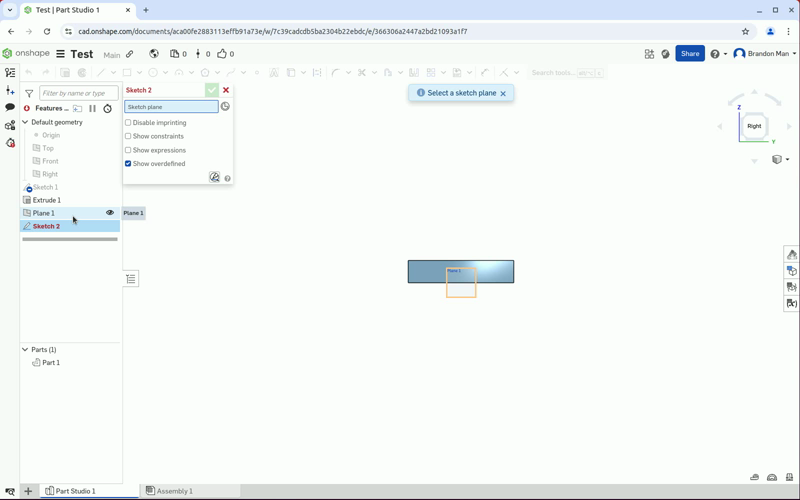
click(73, 215)
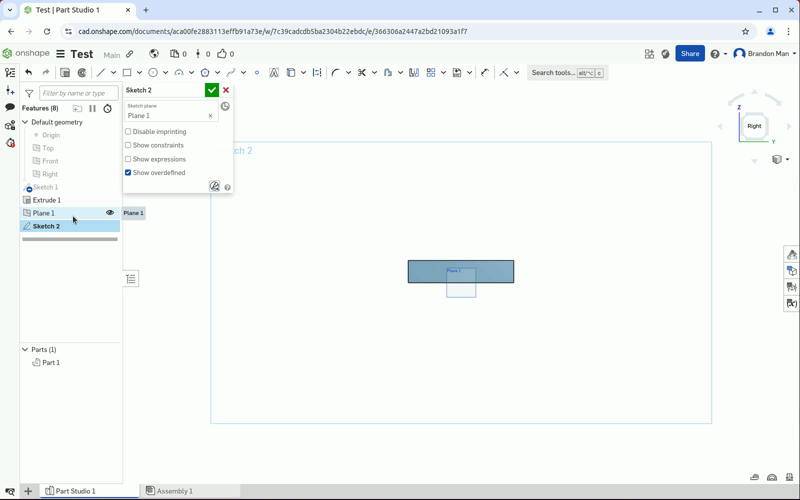
mouse_move(73, 352)
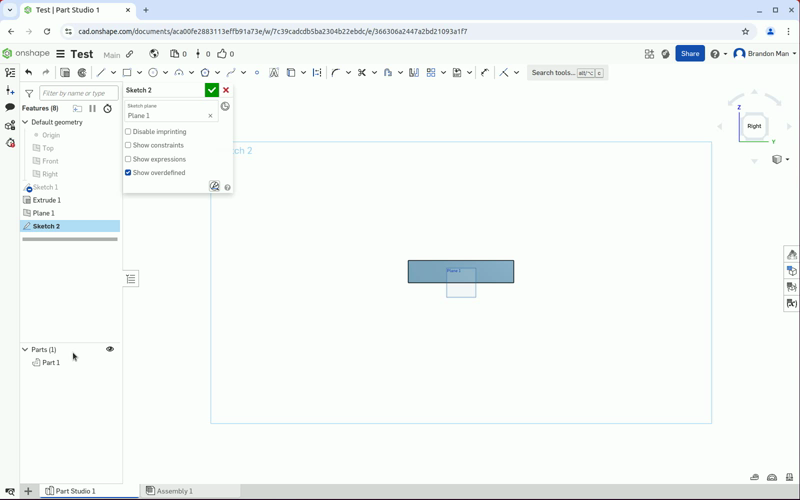
key(y)
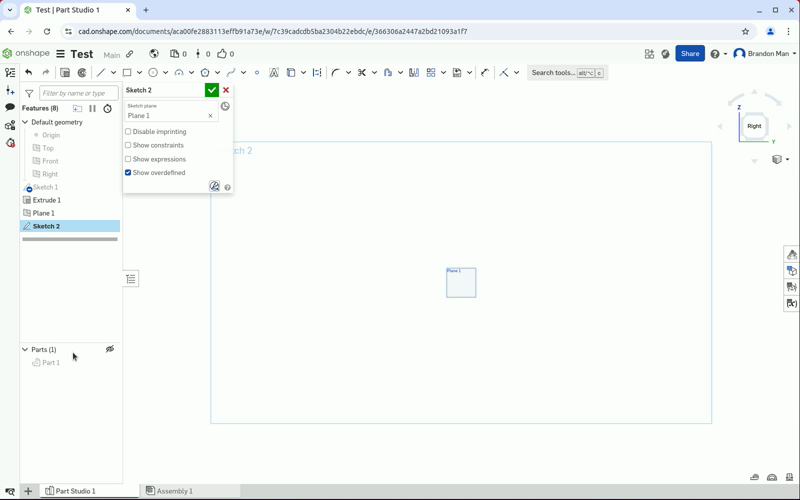
key(l)
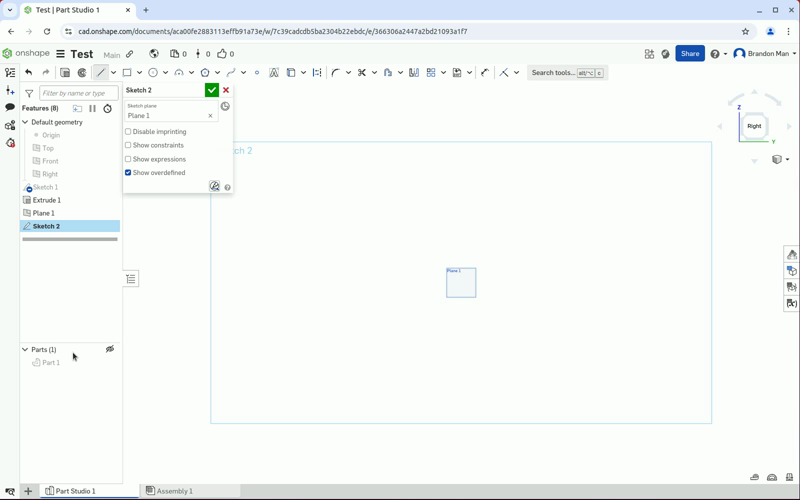
key_down(shift)
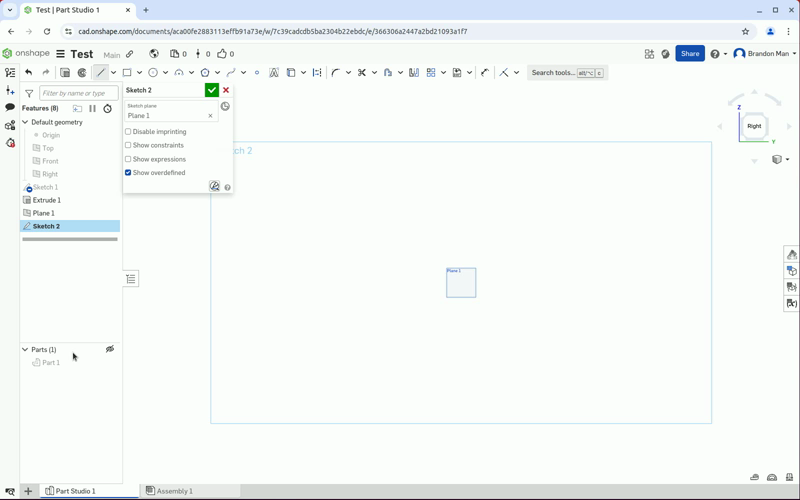
mouse_move(407, 282)
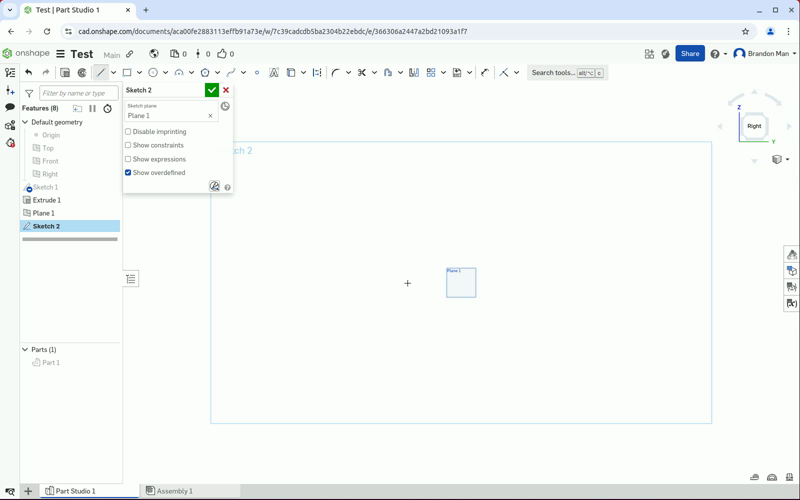
click(407, 282)
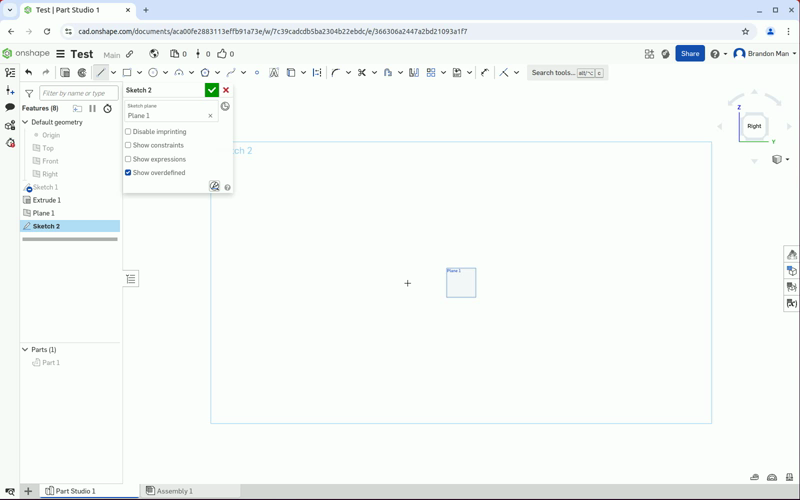
key_up(shift)
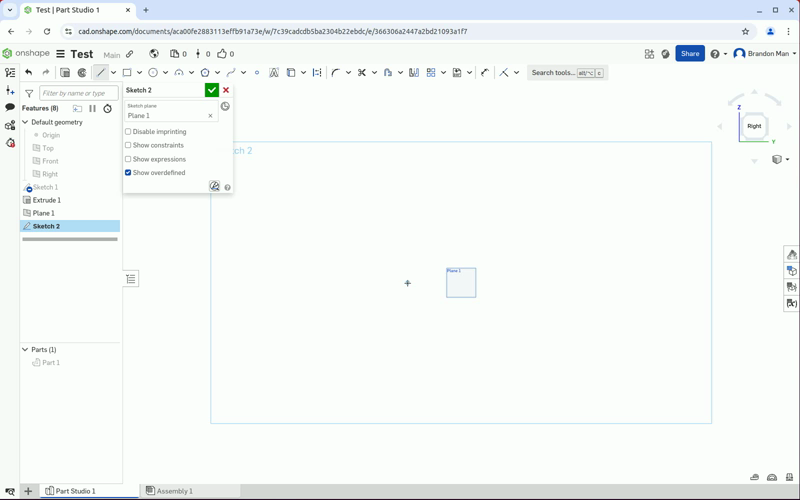
key_down(shift)
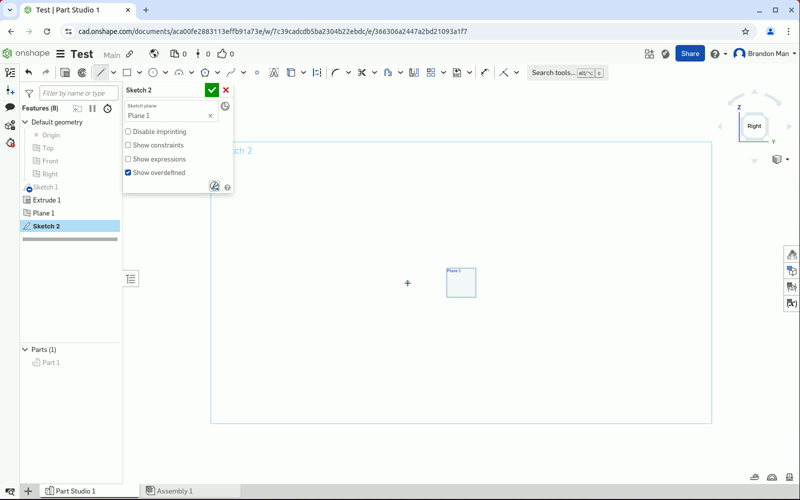
mouse_move(513, 282)
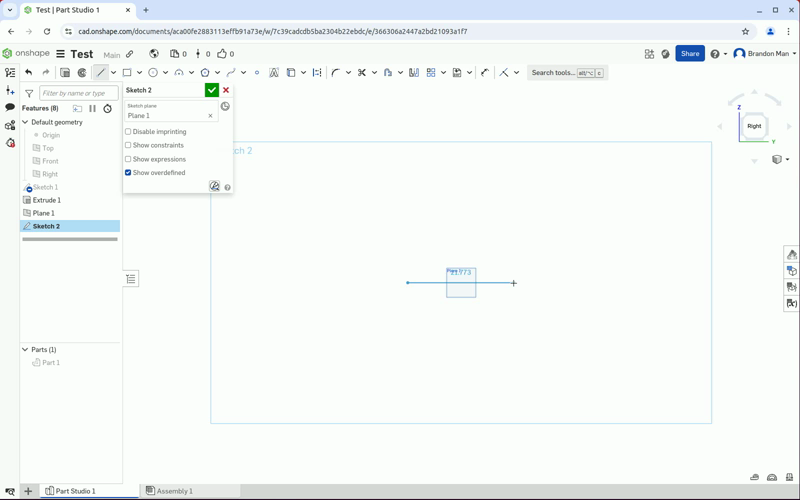
click(513, 282)
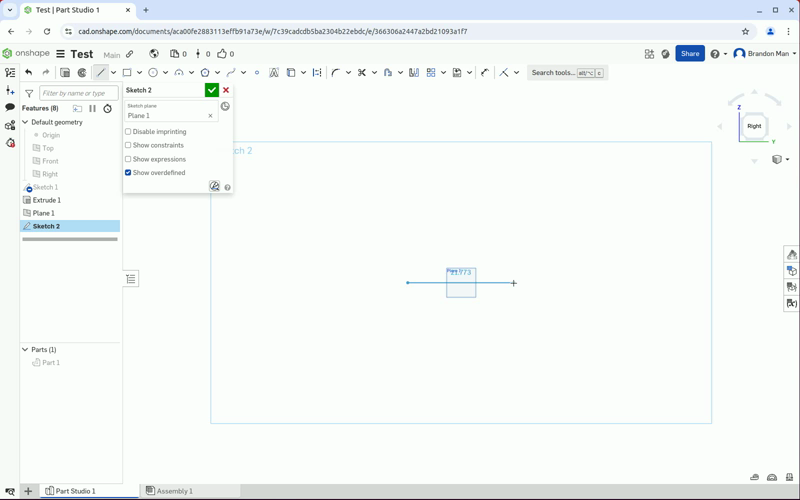
key_up(shift)
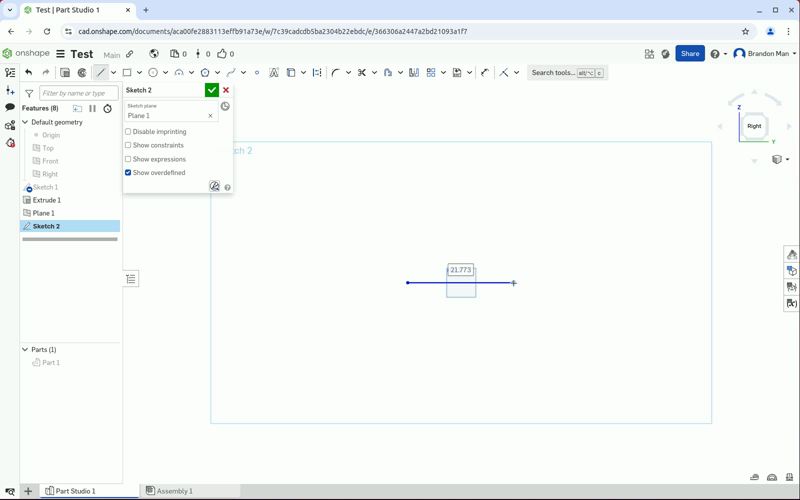
key_down(shift)
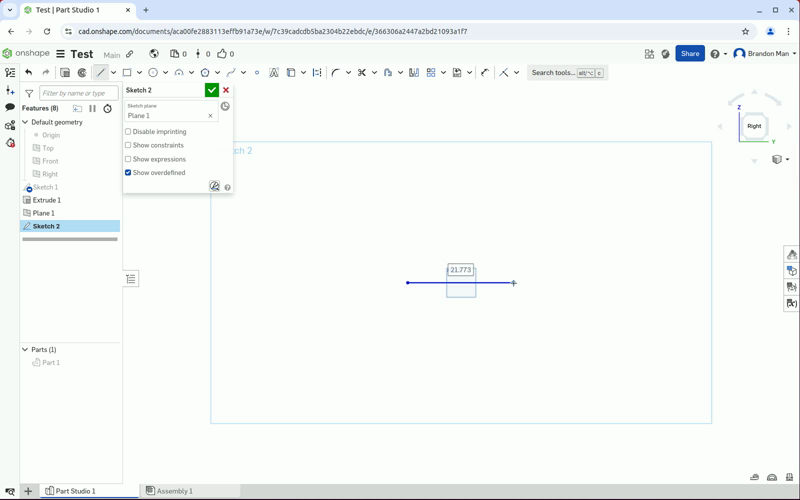
mouse_move(543, 282)
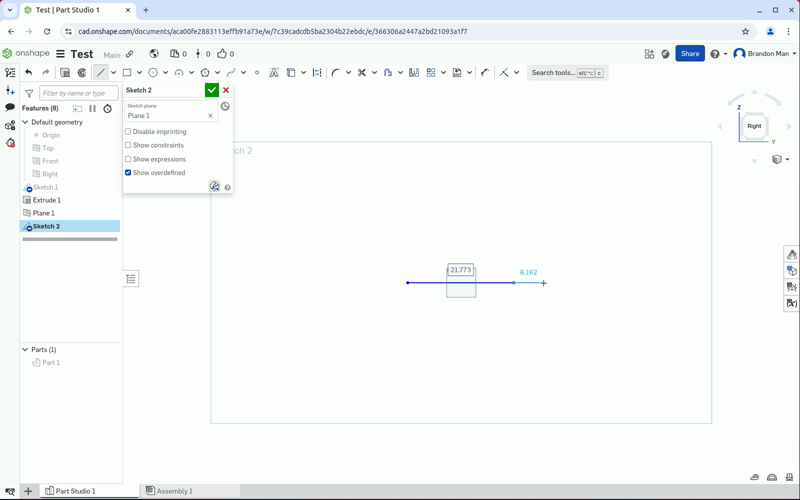
mouse_move(513, 260)
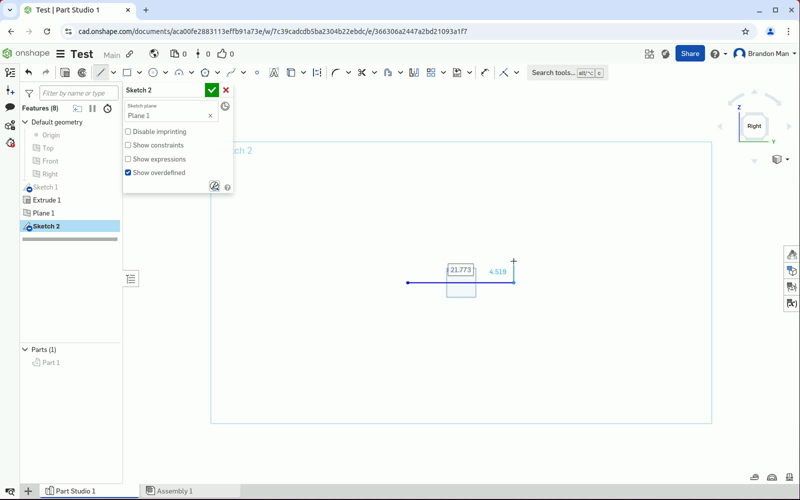
click(513, 260)
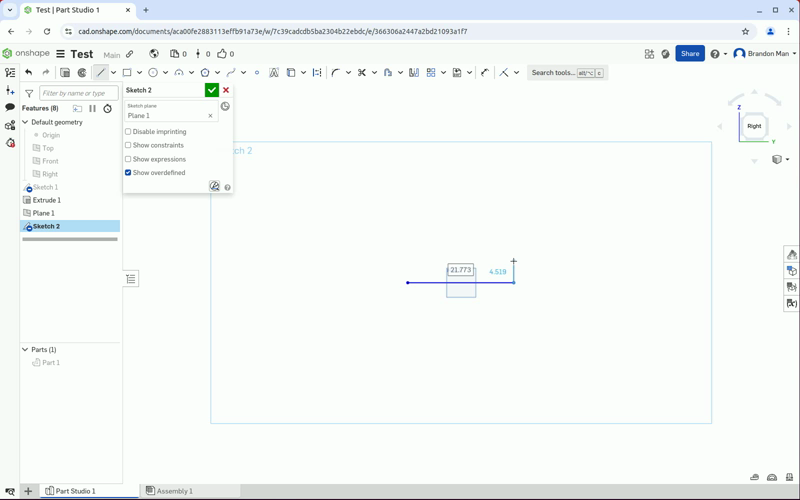
key_up(shift)
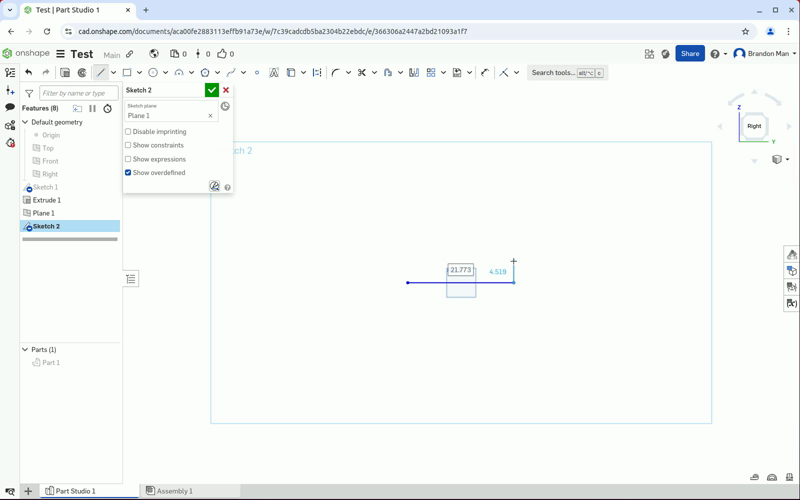
key_down(shift)
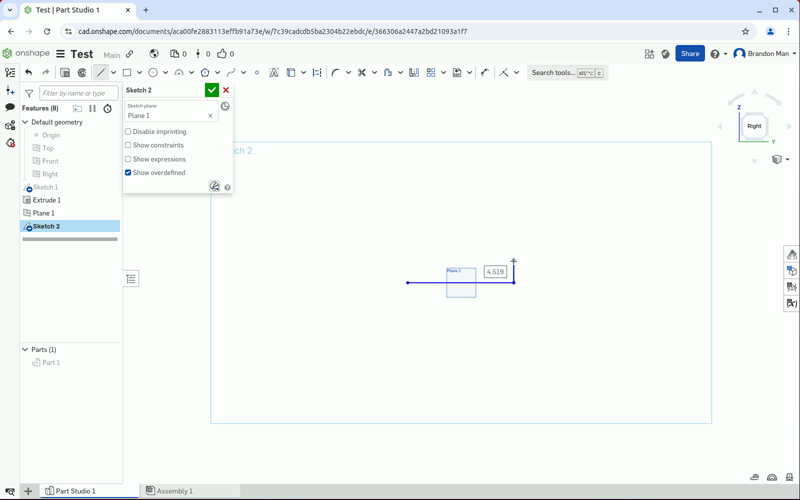
mouse_move(407, 260)
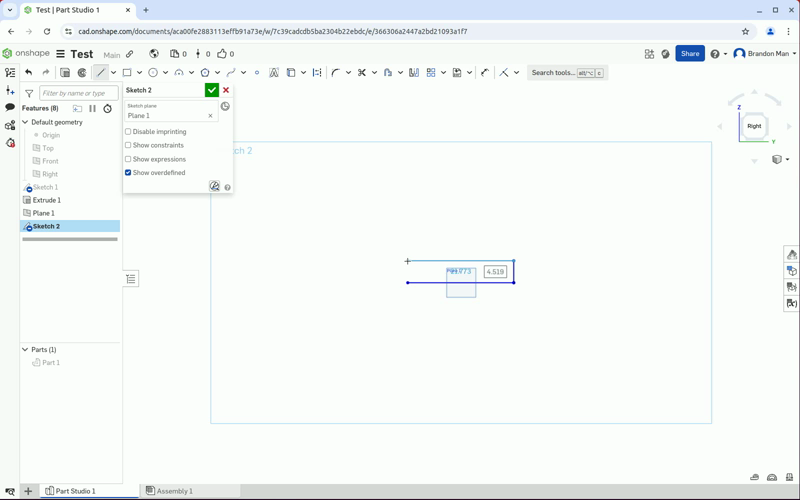
click(407, 260)
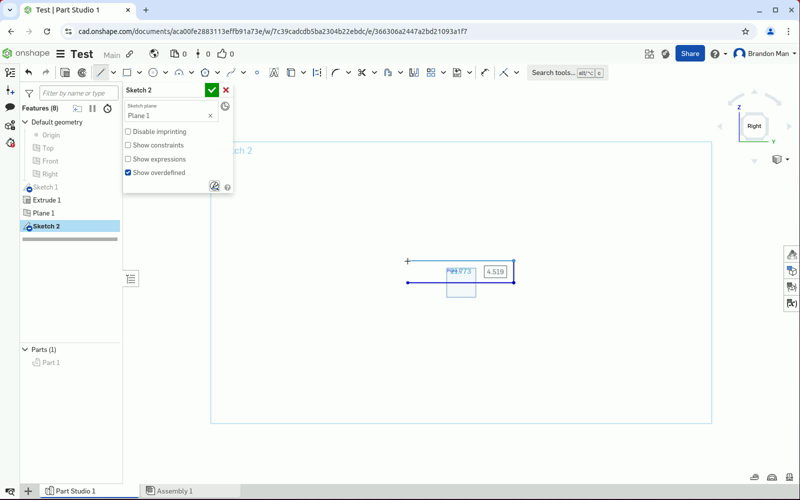
key_up(shift)
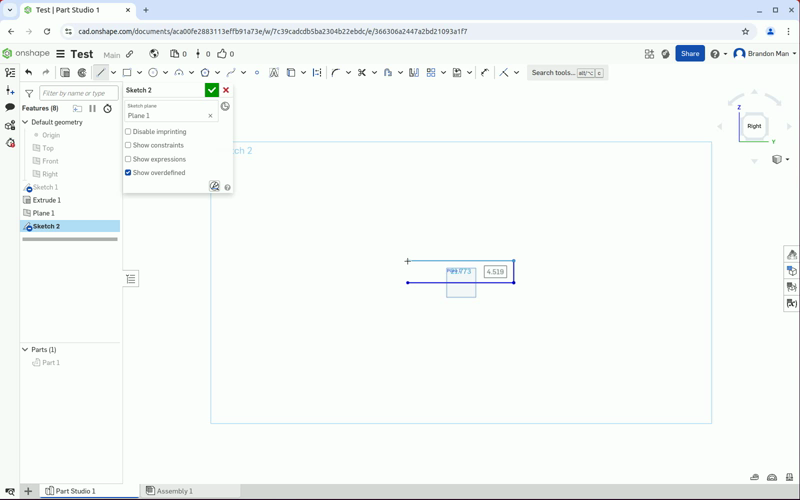
mouse_move(437, 260)
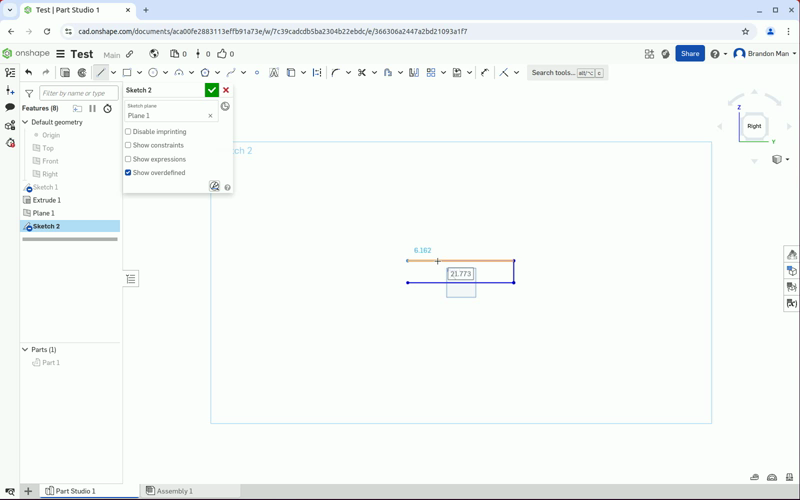
key_down(shift)
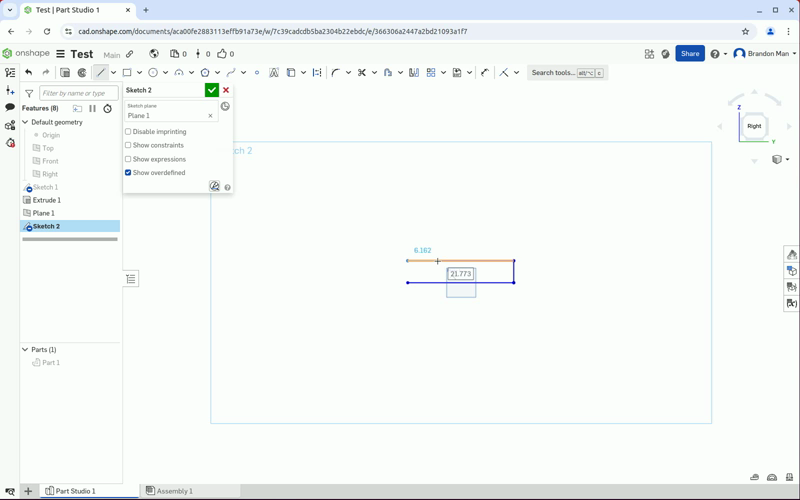
mouse_move(407, 282)
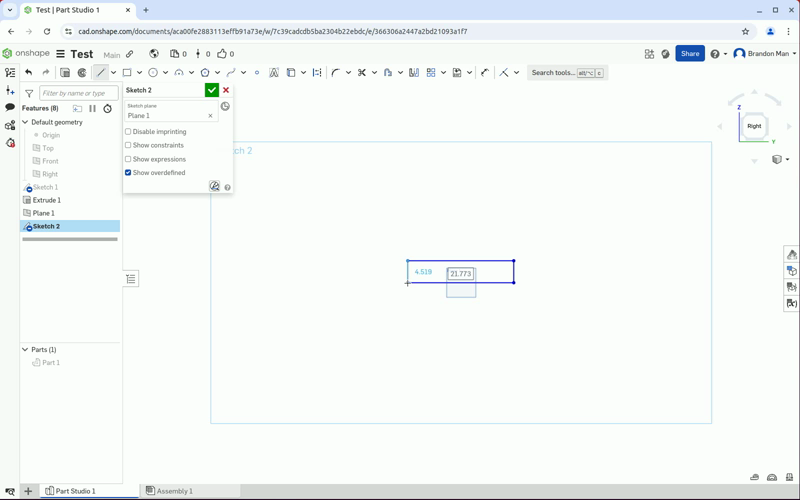
key_up(shift)
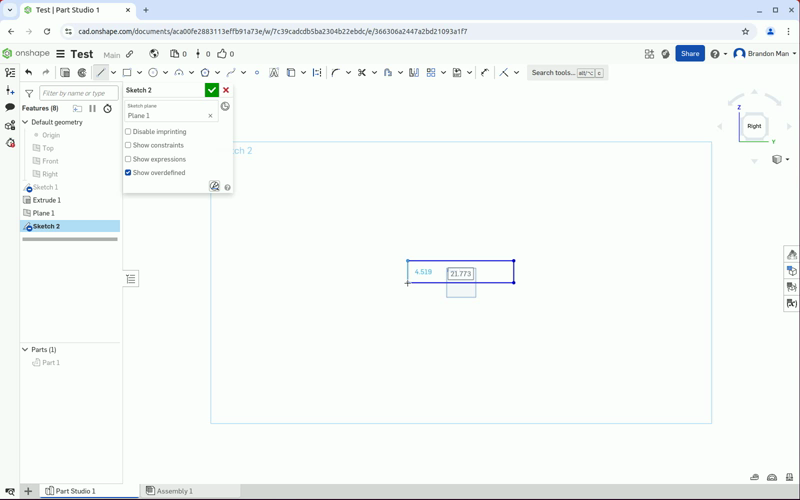
click(407, 282)
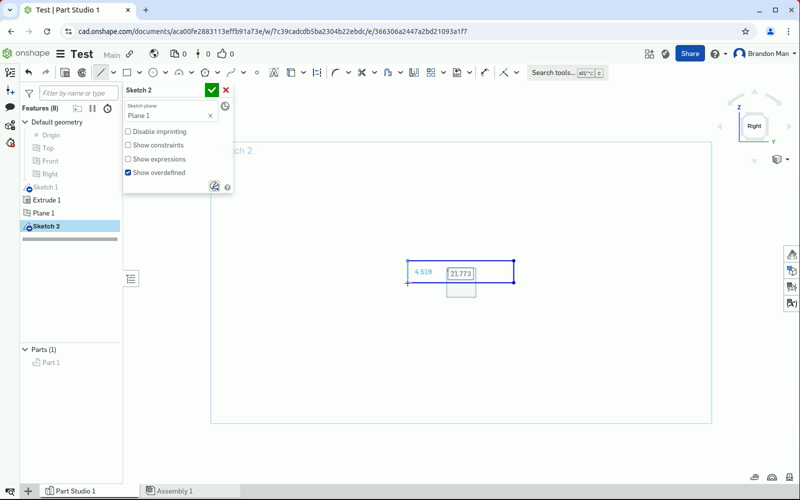
key(esc)
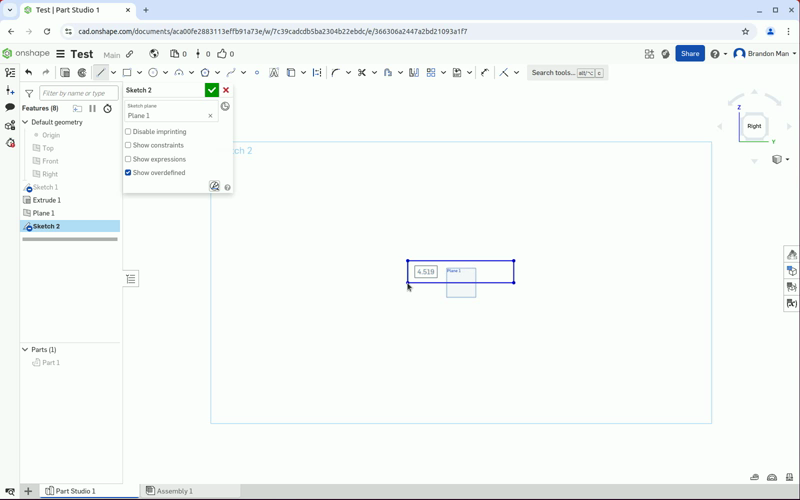
mouse_move(480, 274)
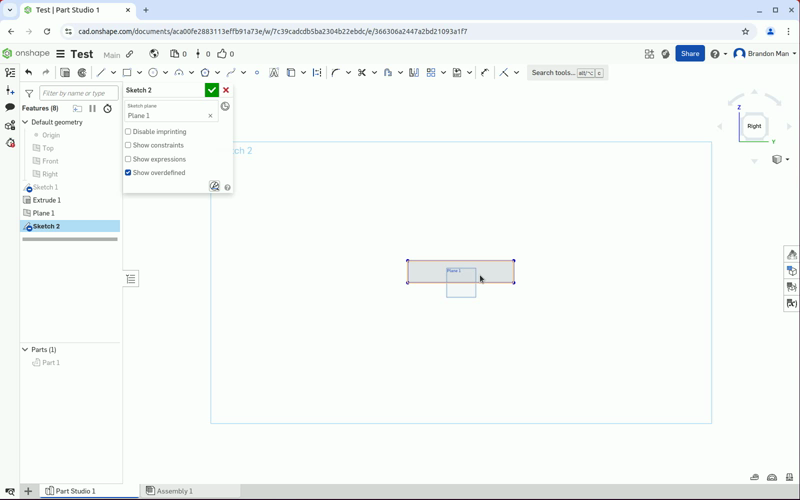
click(480, 274)
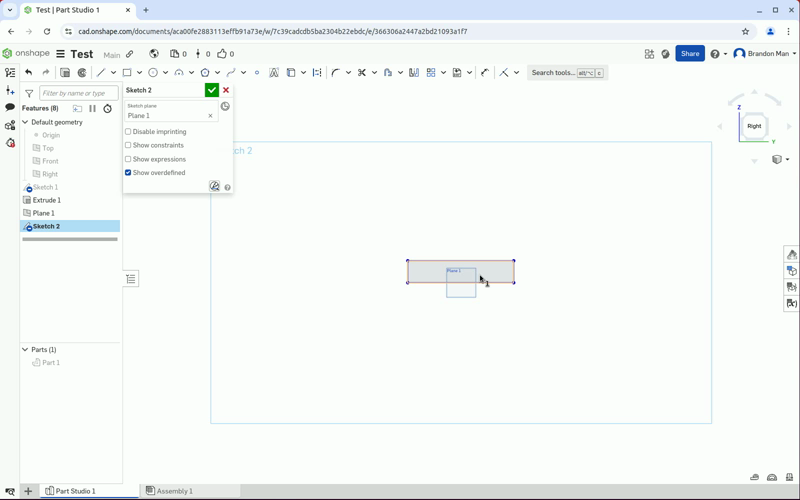
mouse_move(73, 352)
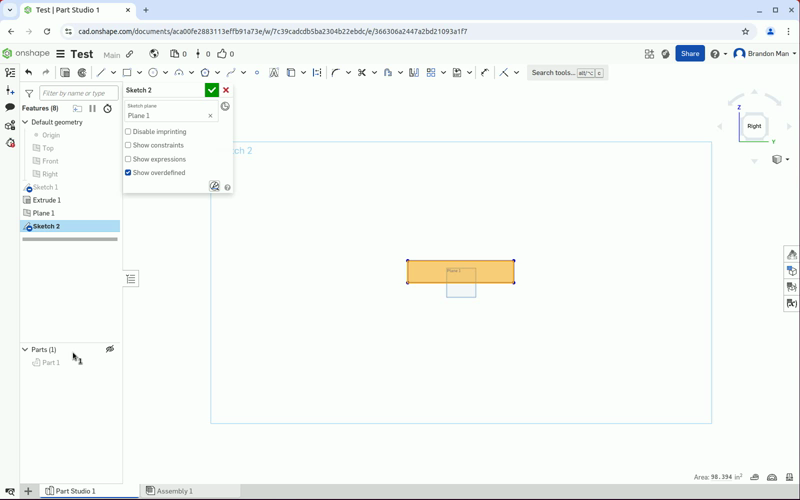
key(shift+y)
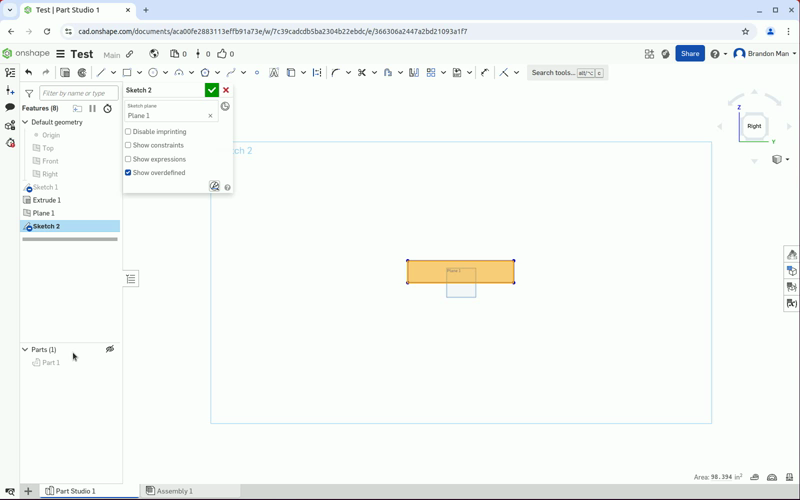
key(shift+e)
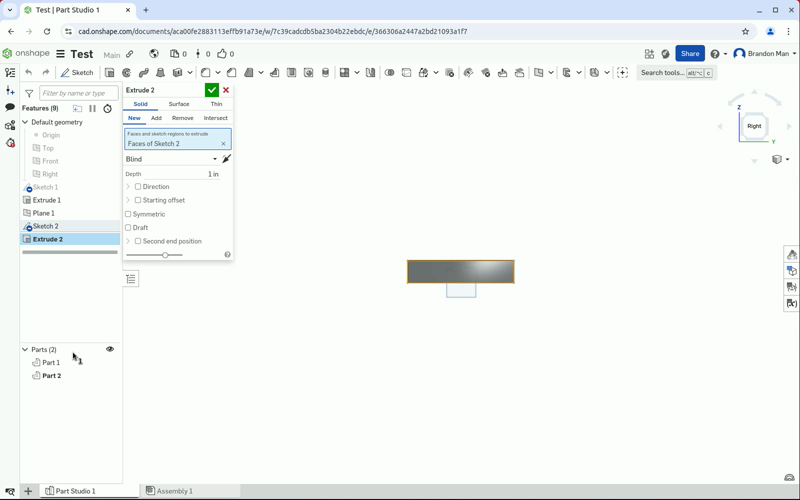
mouse_move(143, 106)
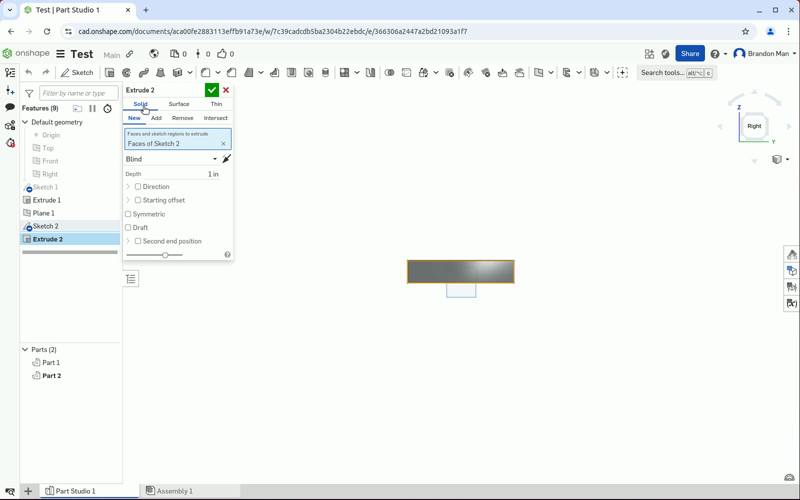
click(143, 106)
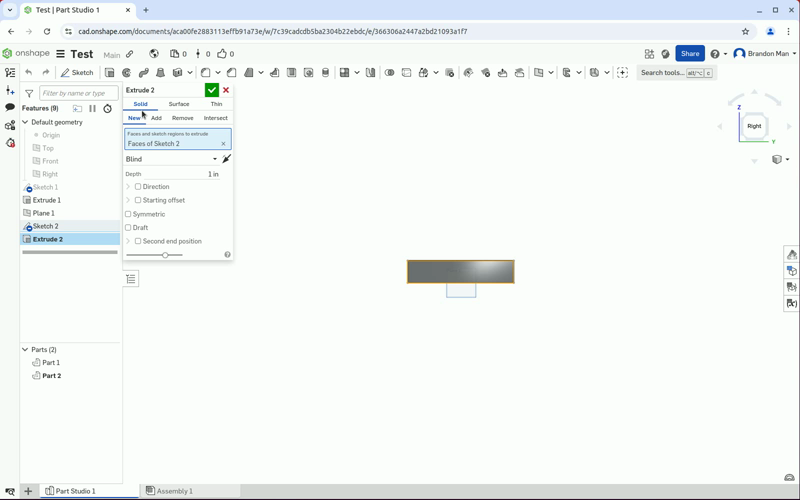
mouse_move(137, 120)
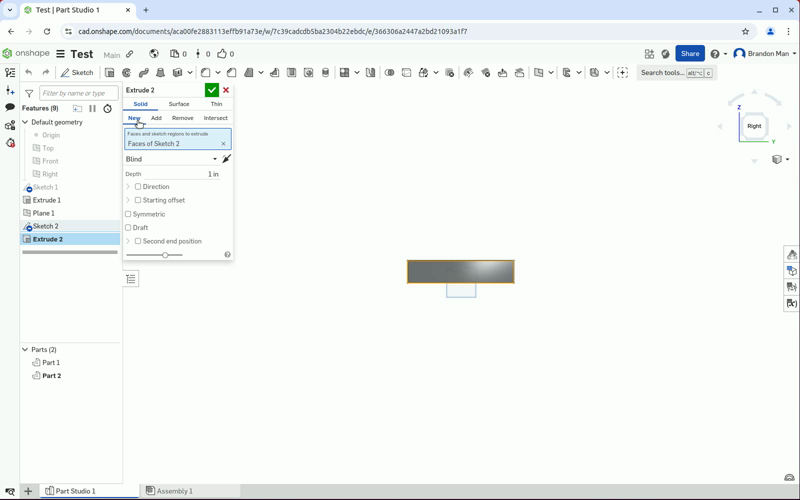
click(137, 120)
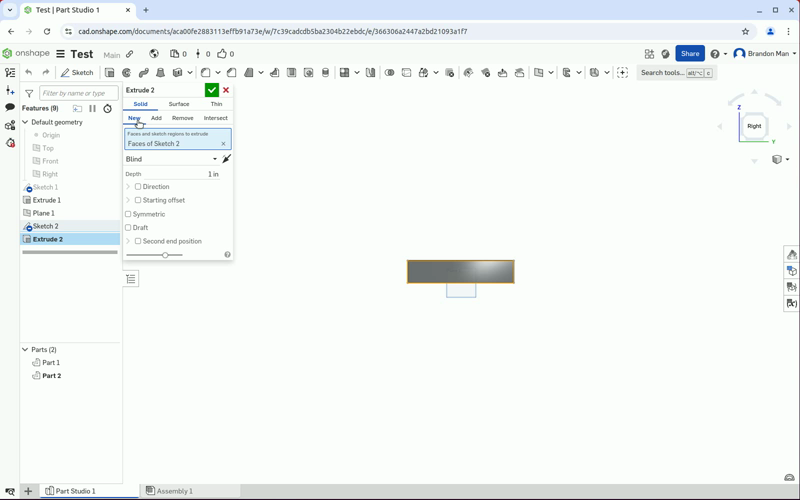
key(tab, 4)
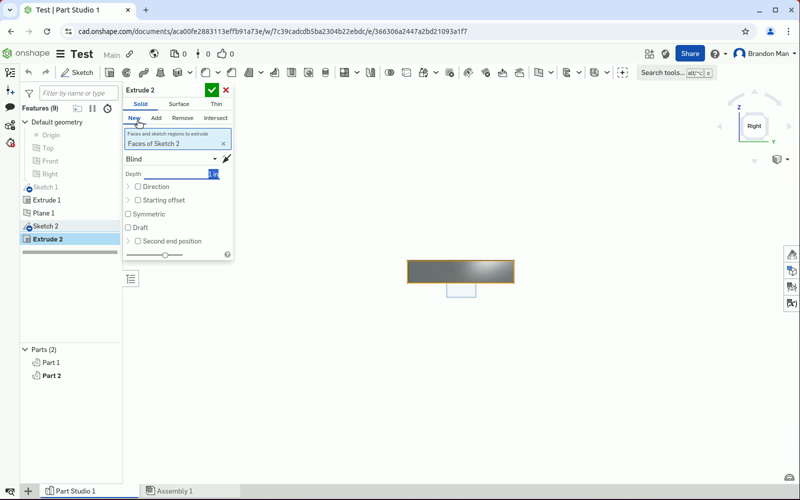
text(0.722)
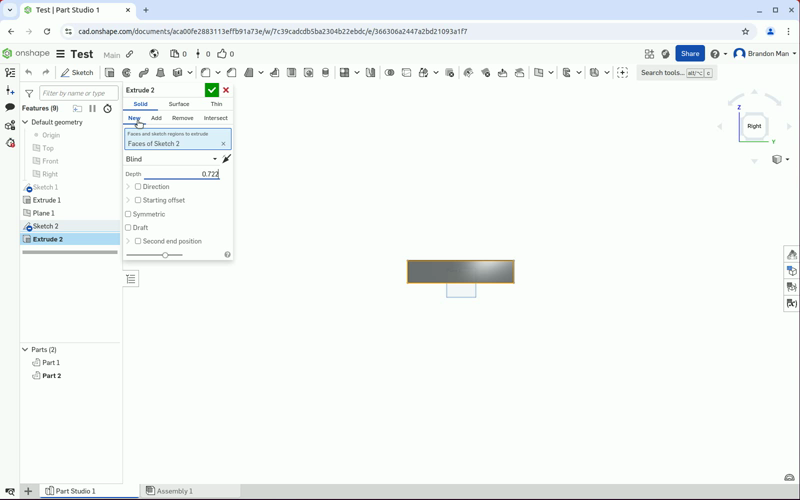
key(enter)
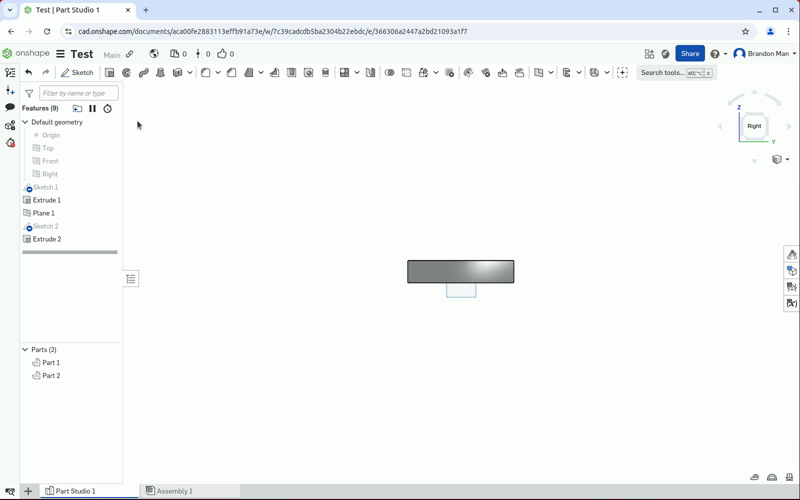
key(shift+h)
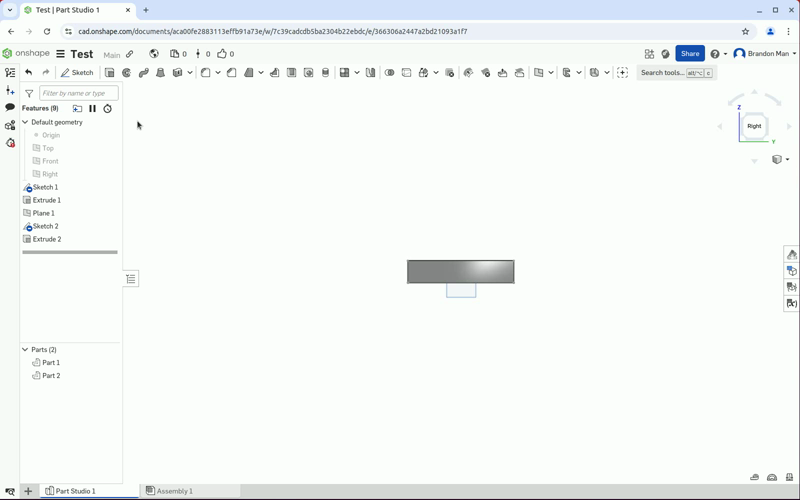
key(shift+h)
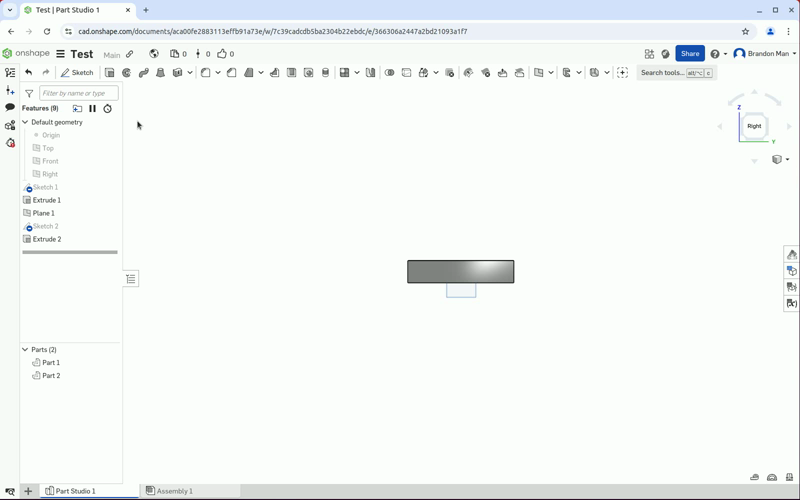
mouse_move(73, 189)
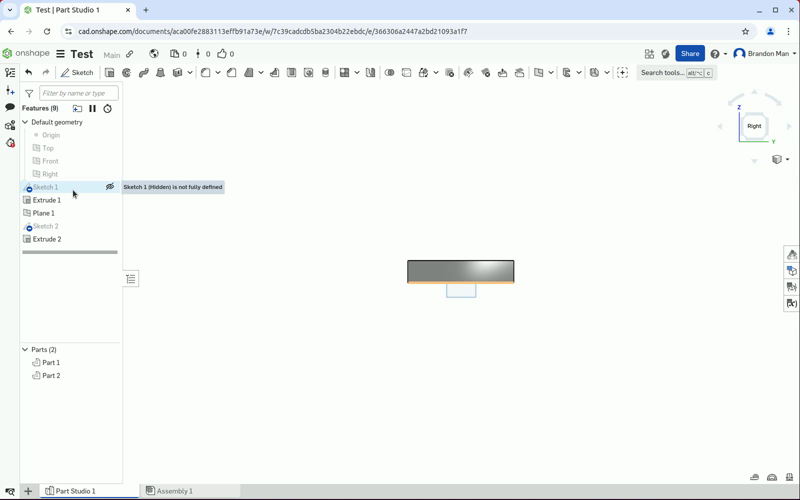
click(73, 189)
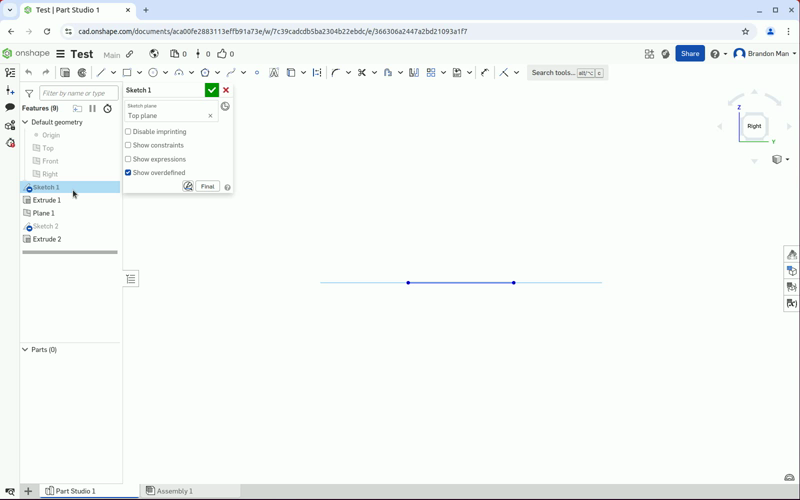
mouse_move(229, 92)
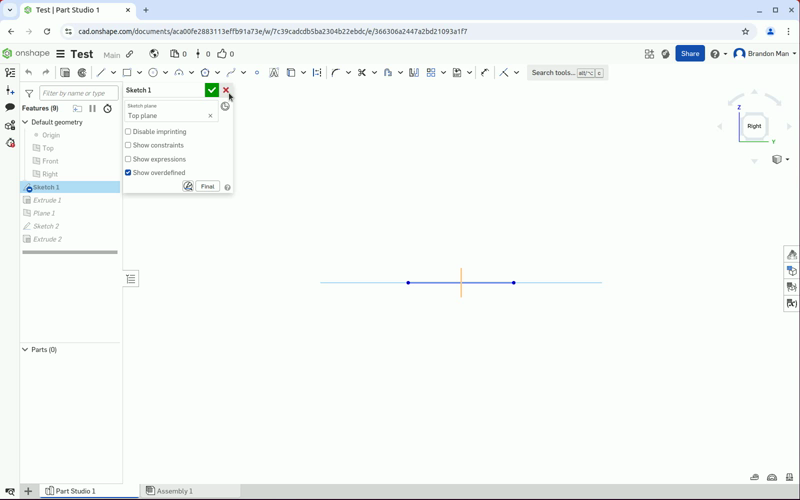
click(229, 92)
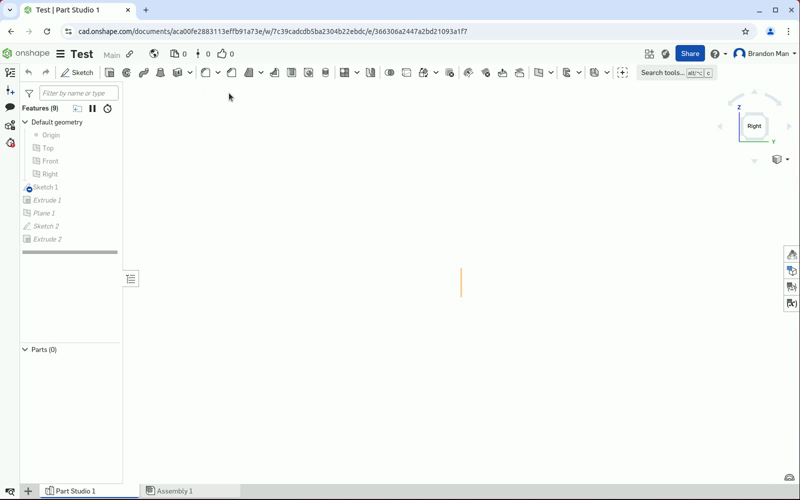
key(shift+s)
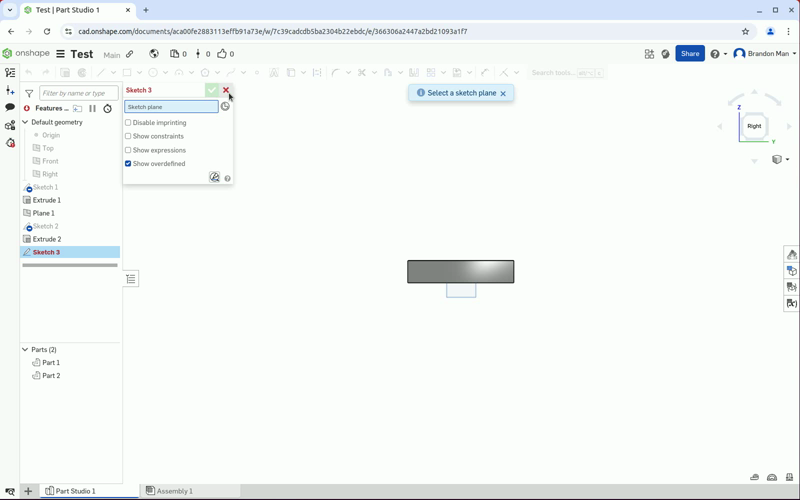
mouse_move(73, 215)
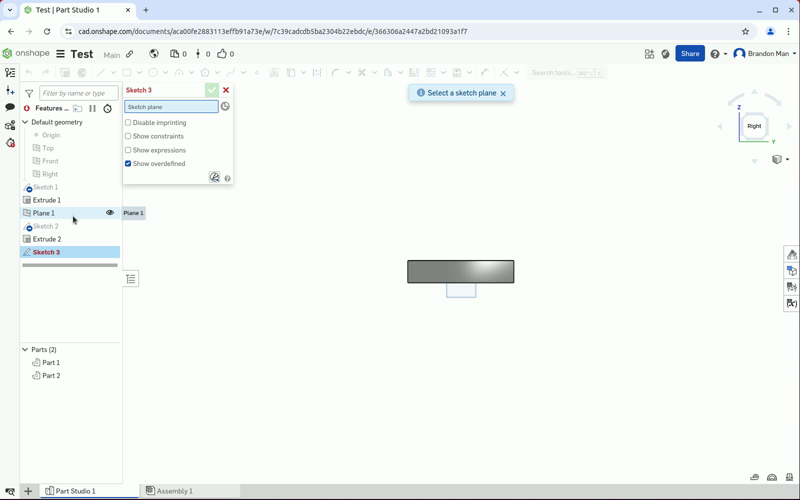
click(73, 215)
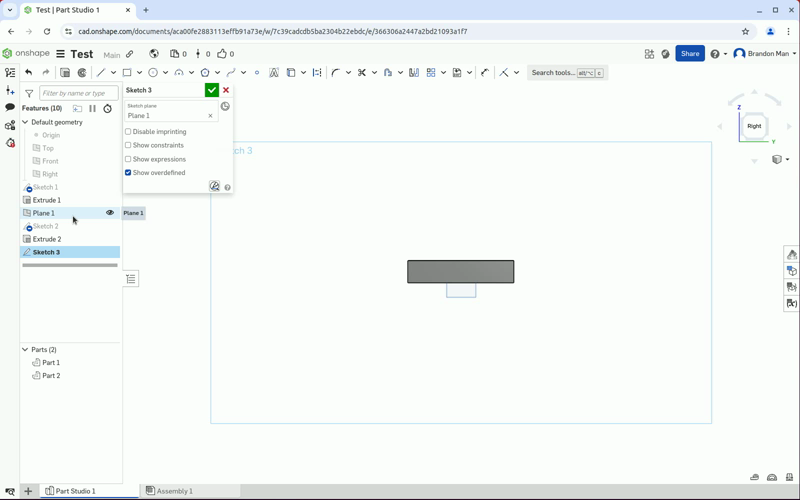
mouse_move(73, 352)
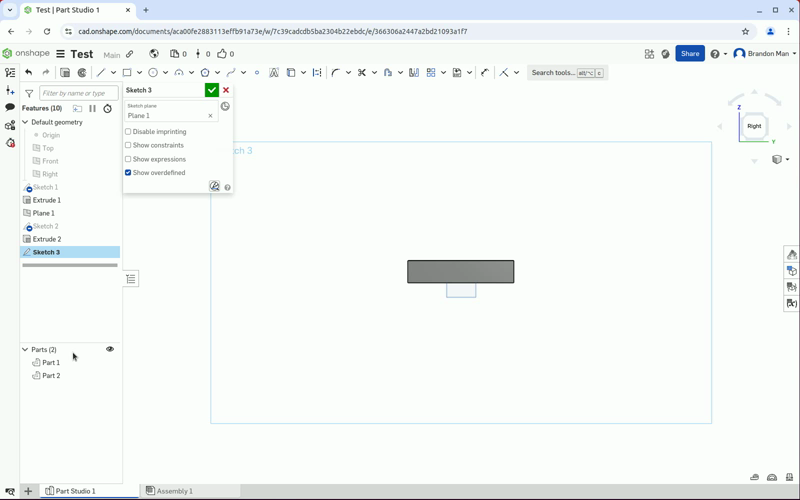
key(y)
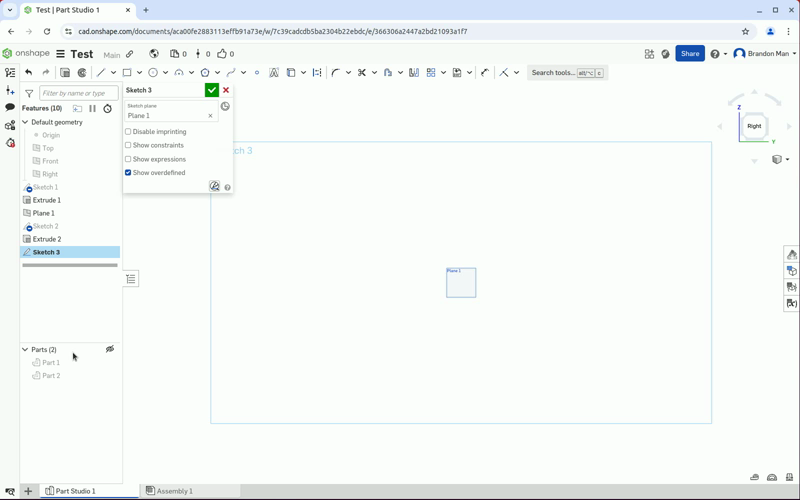
key(l)
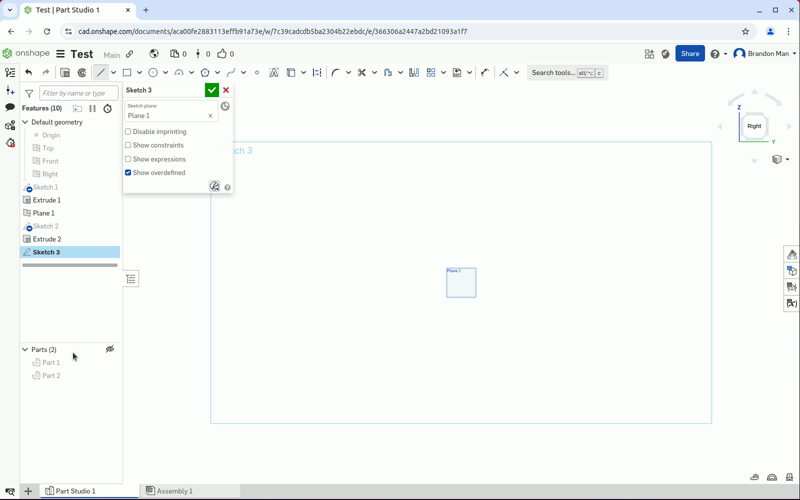
key_down(shift)
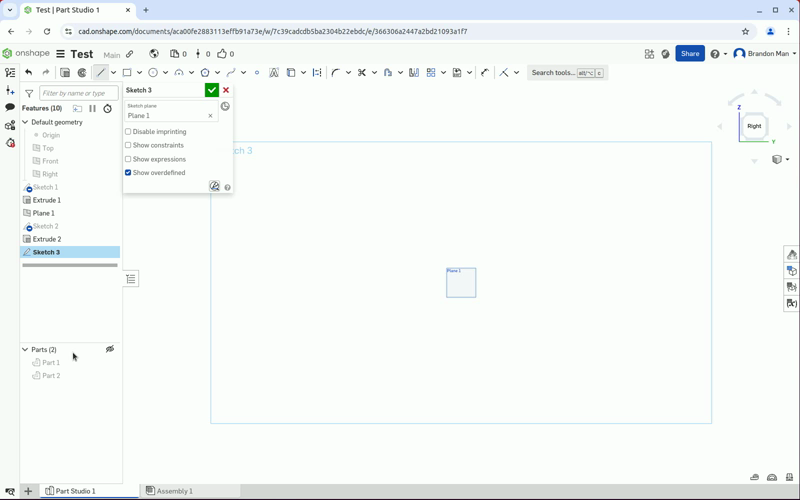
mouse_move(407, 260)
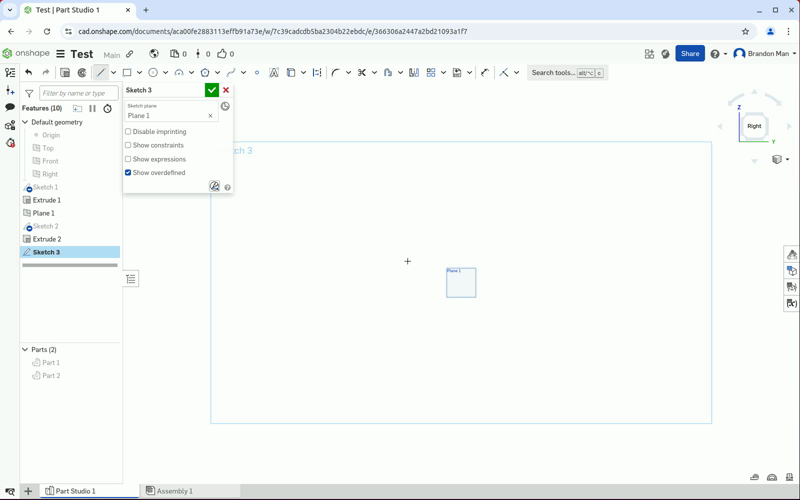
click(407, 260)
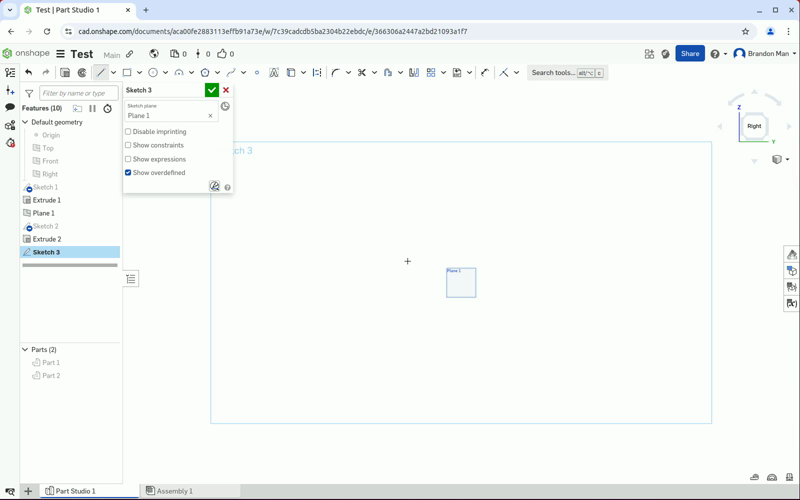
key_up(shift)
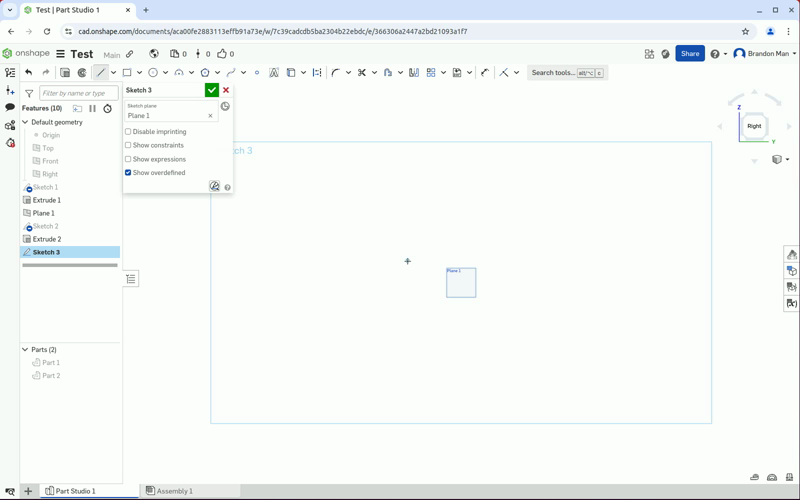
key_down(shift)
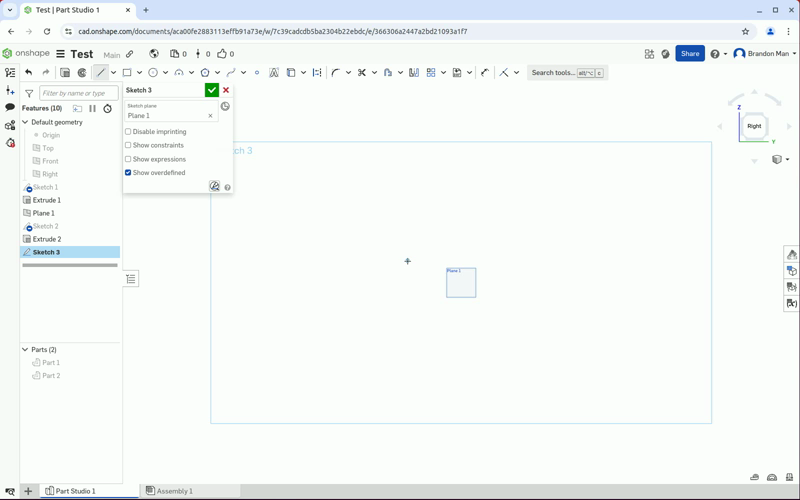
mouse_move(513, 260)
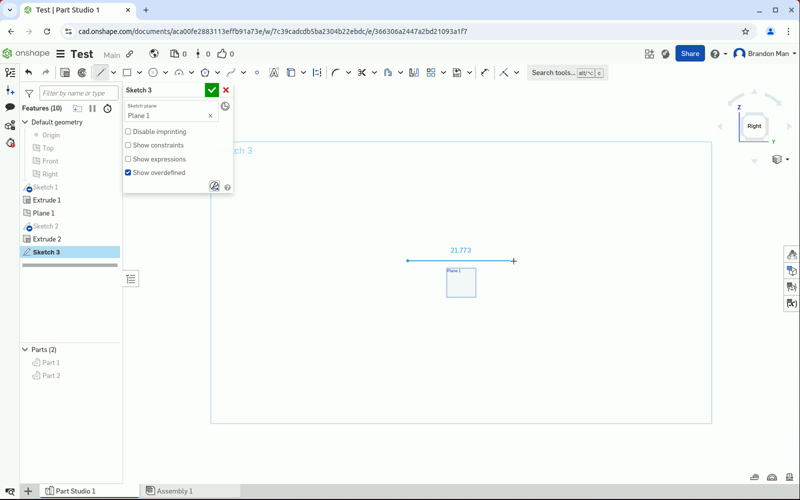
click(513, 260)
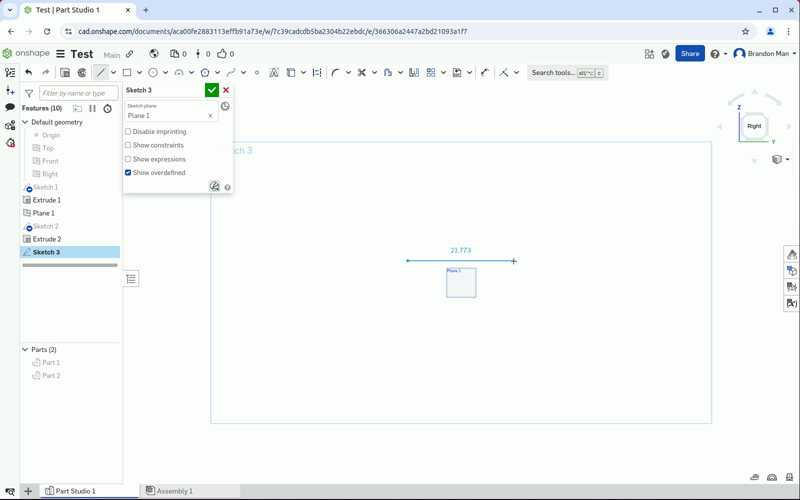
key_up(shift)
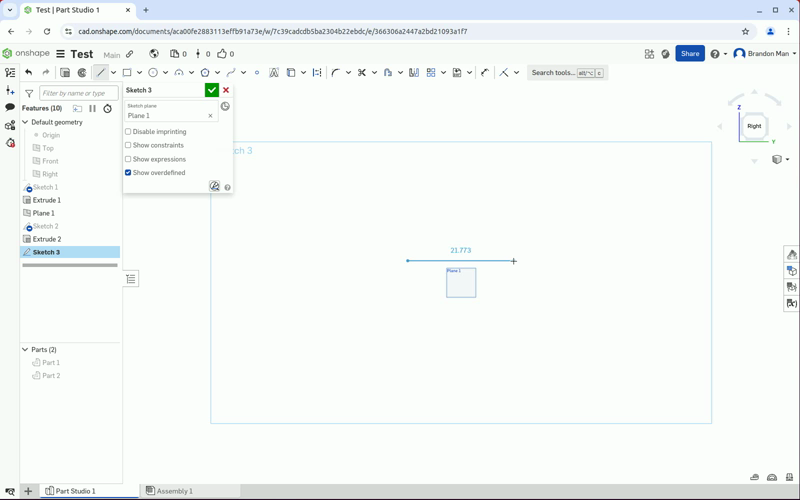
key_down(shift)
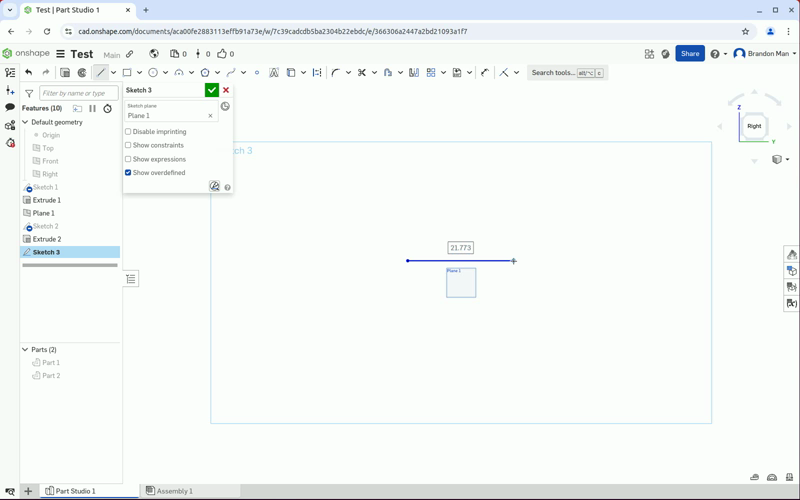
mouse_move(543, 260)
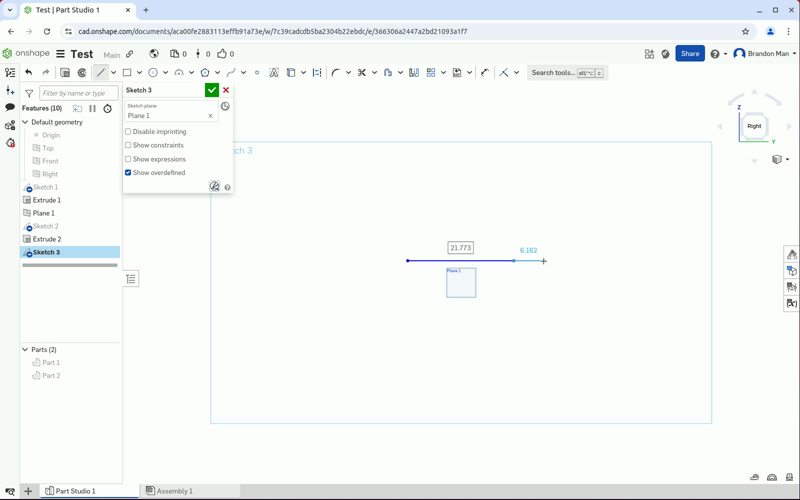
mouse_move(513, 257)
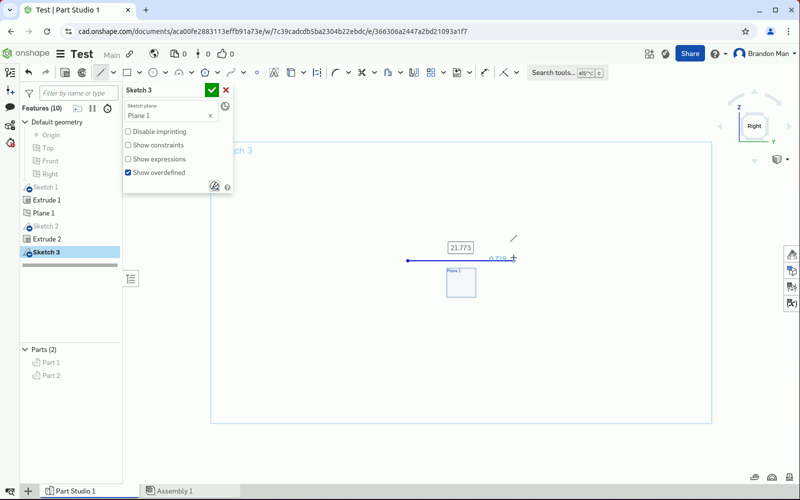
scroll(6)
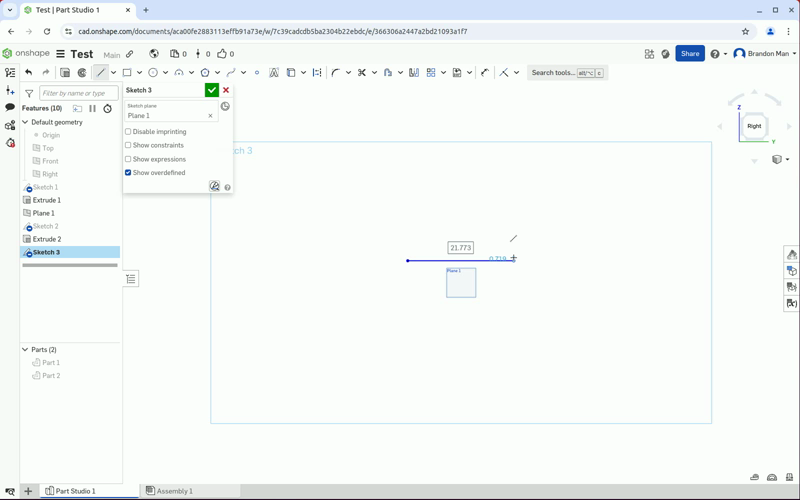
scroll(6)
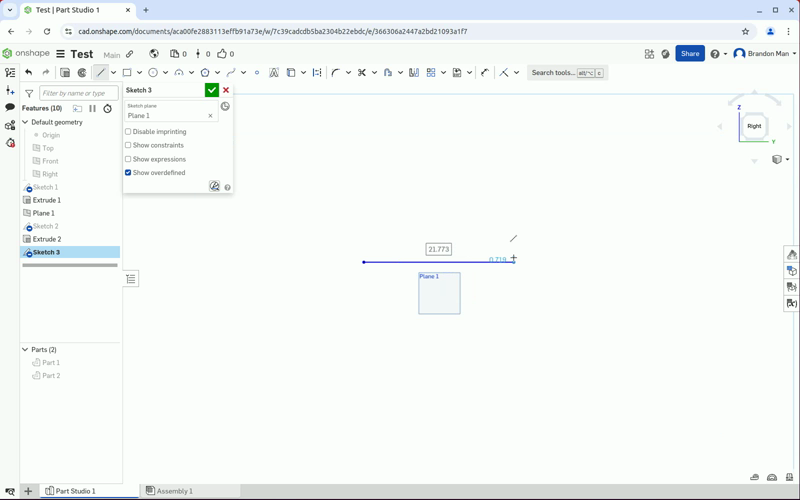
scroll(6)
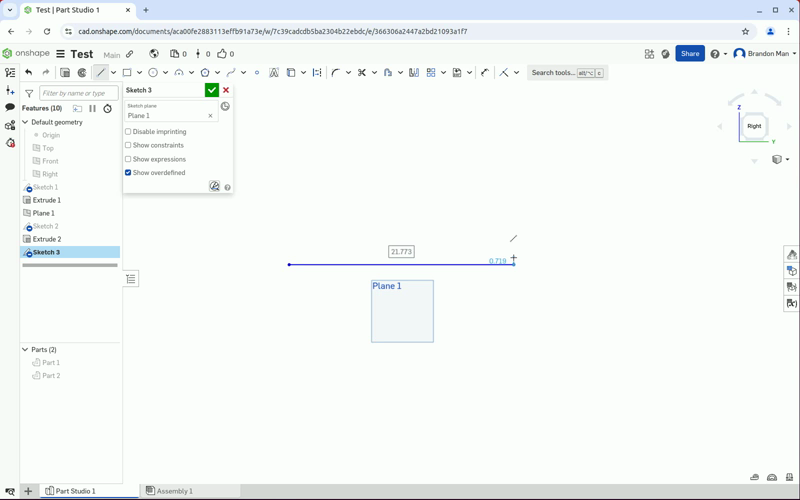
scroll(6)
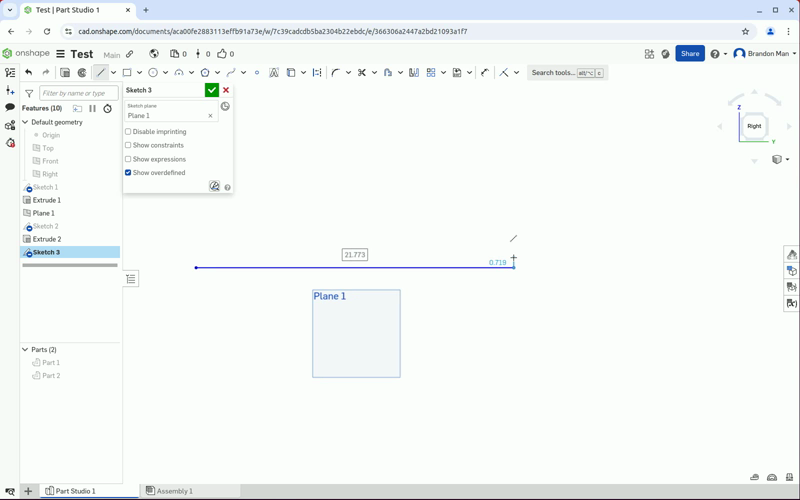
scroll(6)
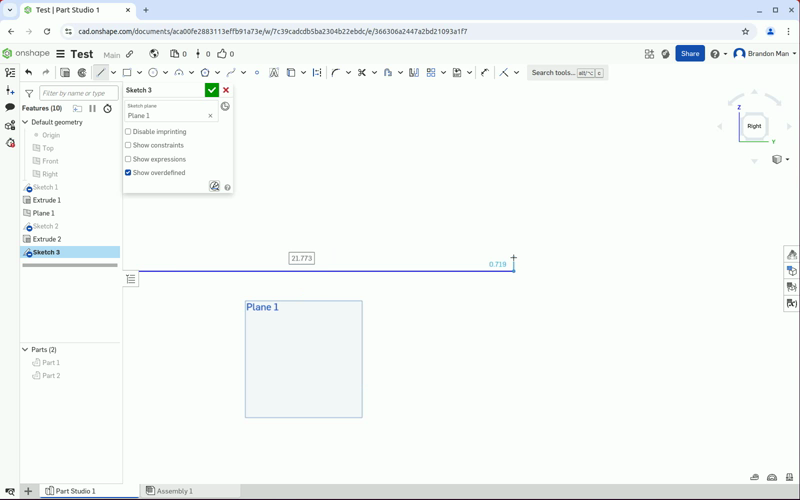
scroll(6)
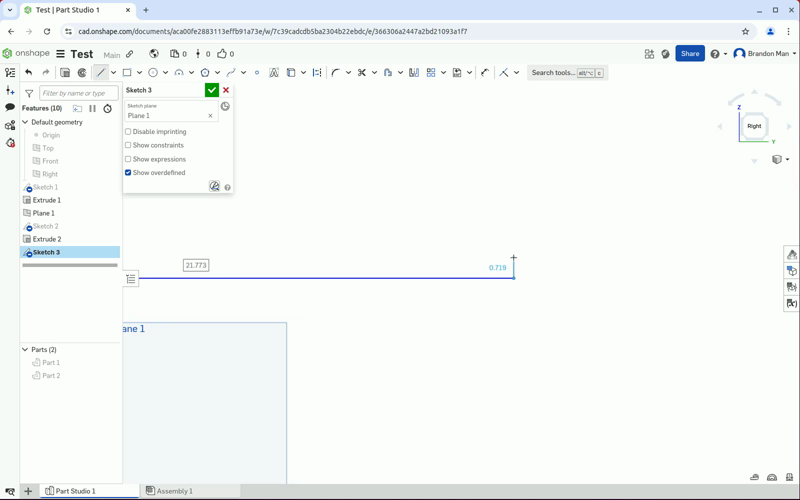
scroll(6)
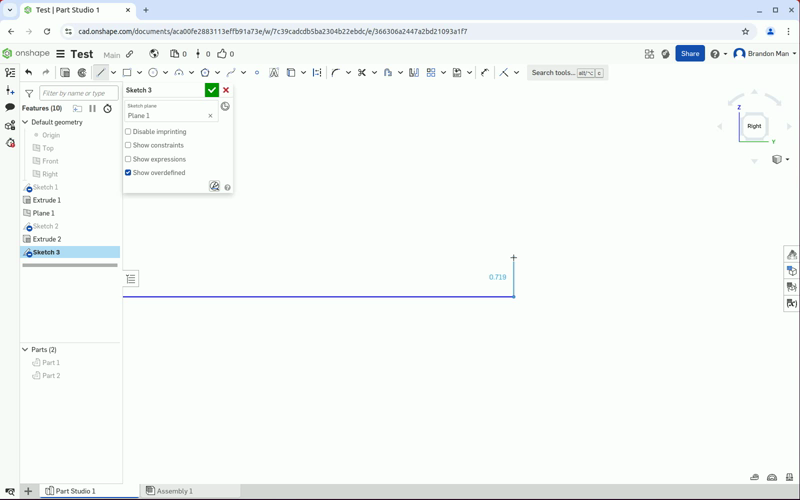
click(513, 257)
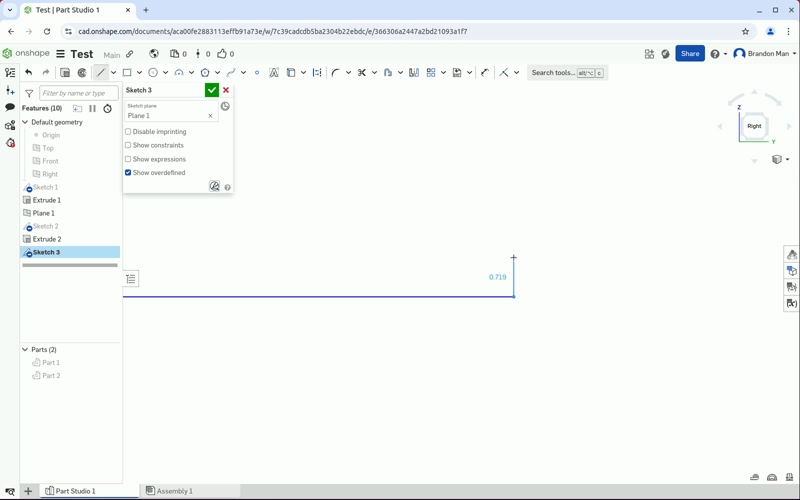
scroll(-6)
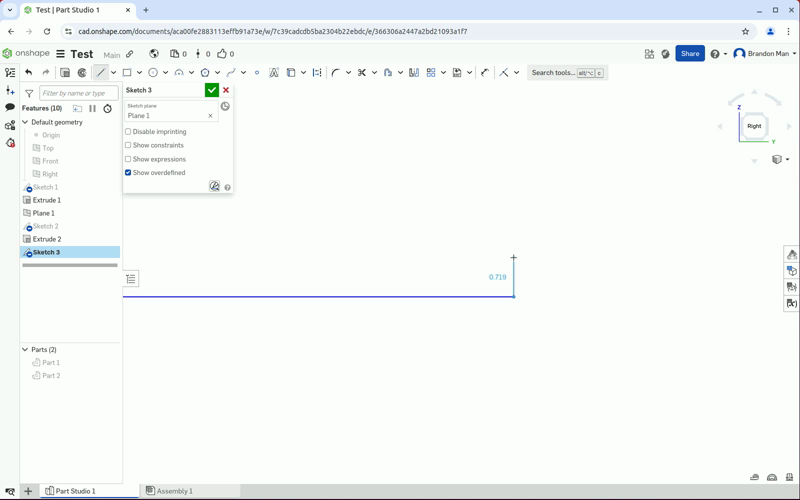
scroll(-6)
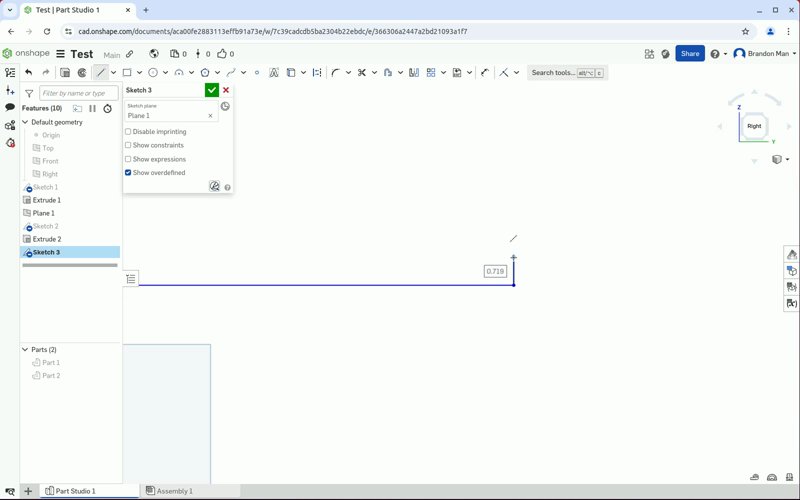
scroll(-6)
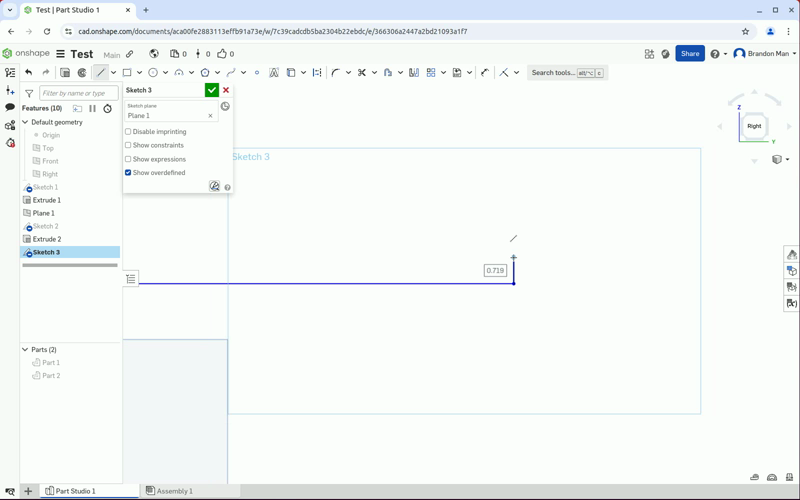
scroll(-6)
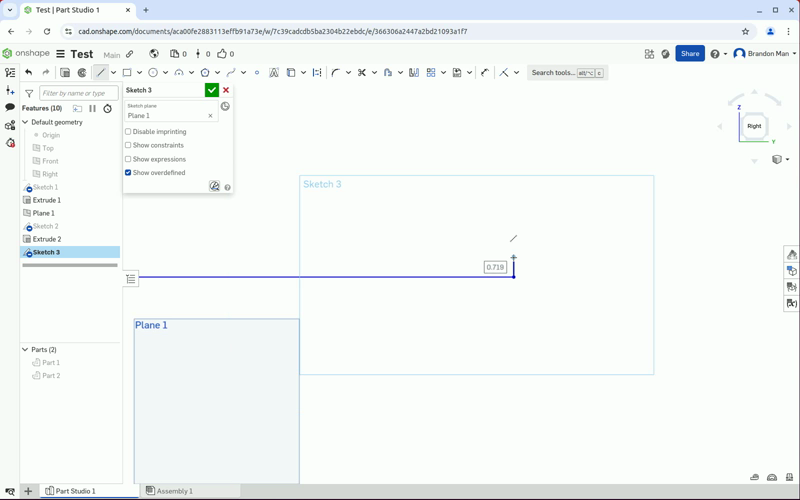
scroll(-6)
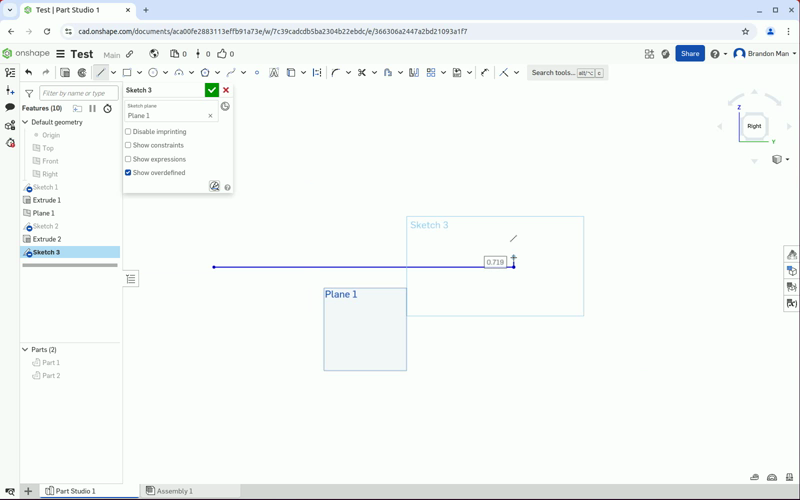
scroll(-6)
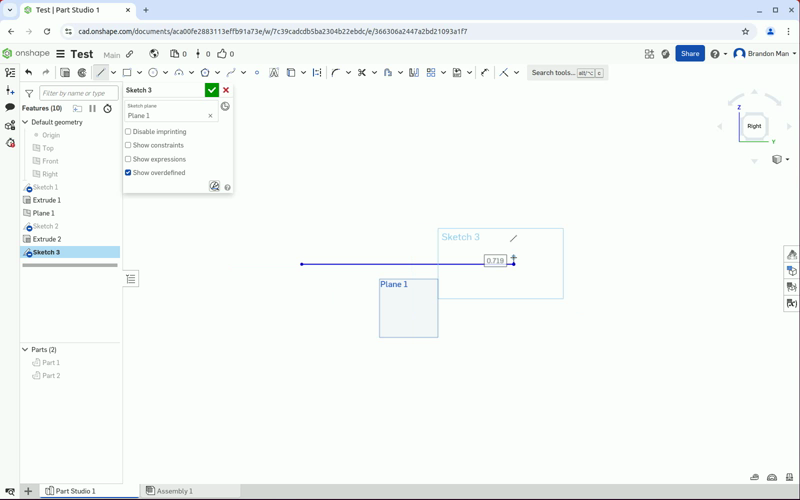
scroll(-6)
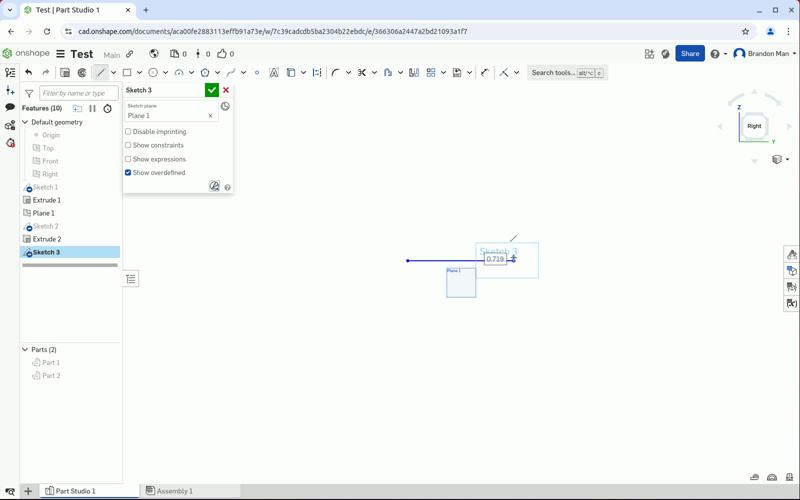
key_up(shift)
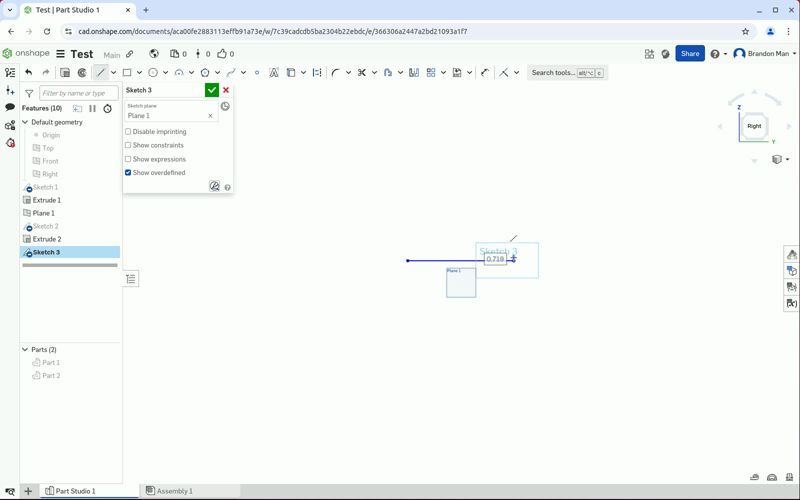
key_down(shift)
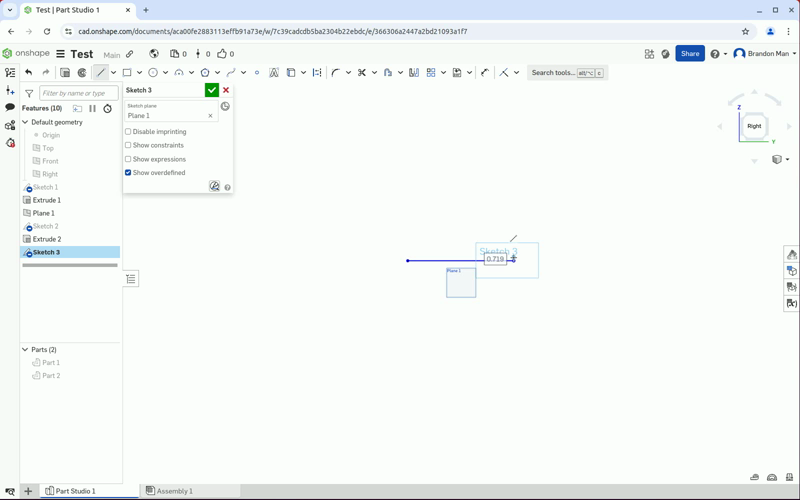
mouse_move(407, 257)
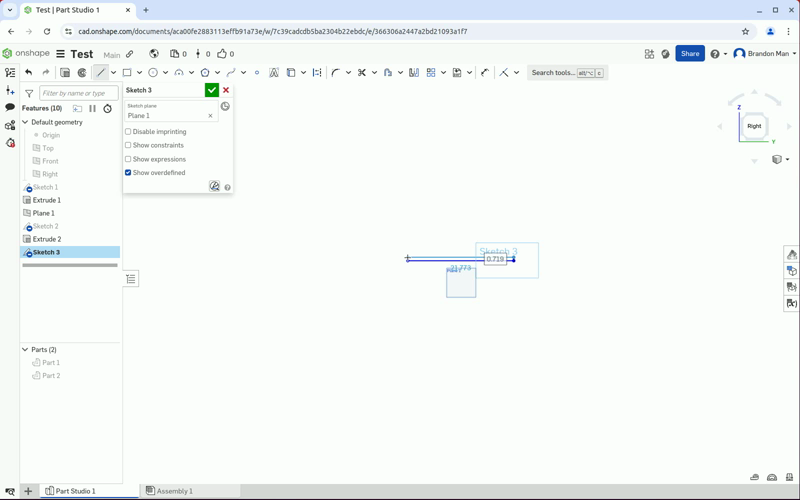
scroll(6)
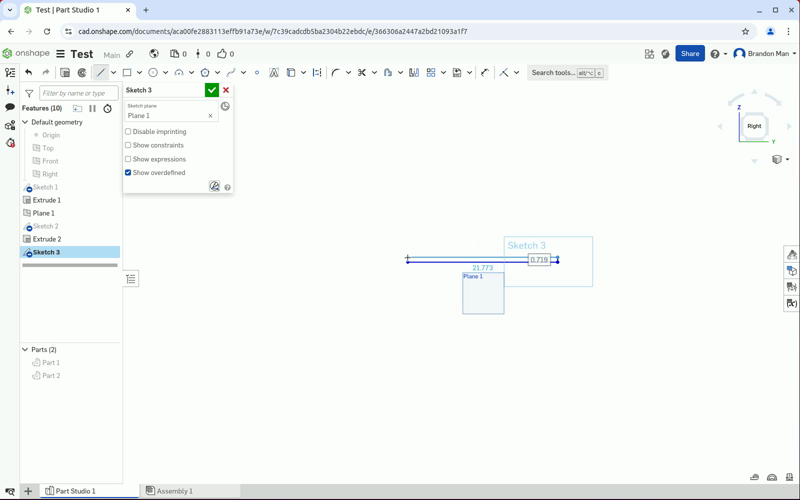
scroll(6)
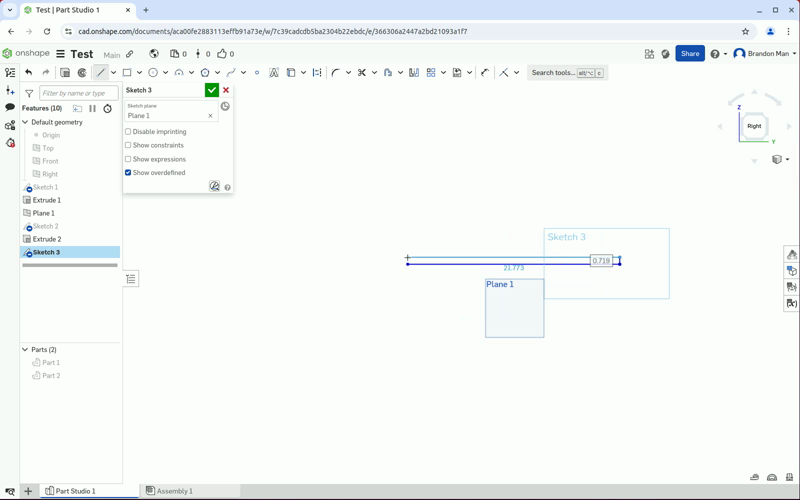
scroll(6)
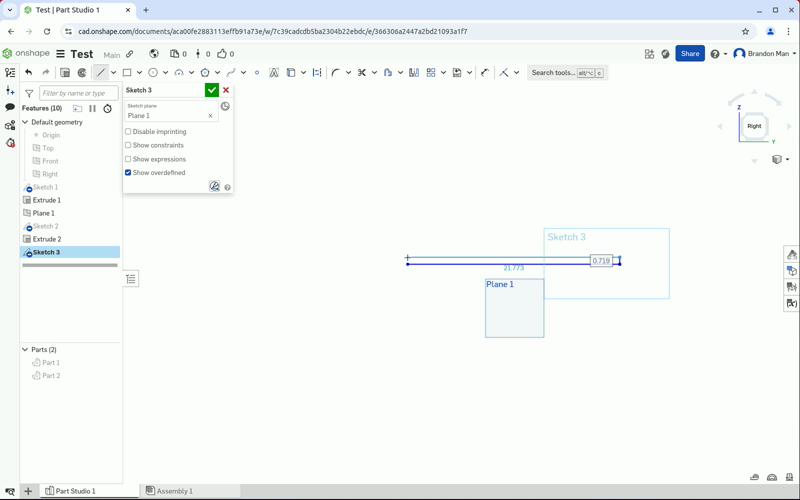
scroll(6)
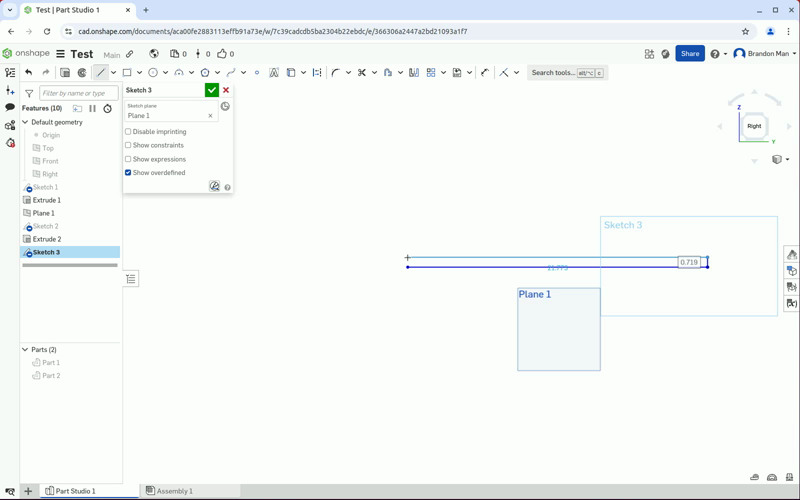
scroll(6)
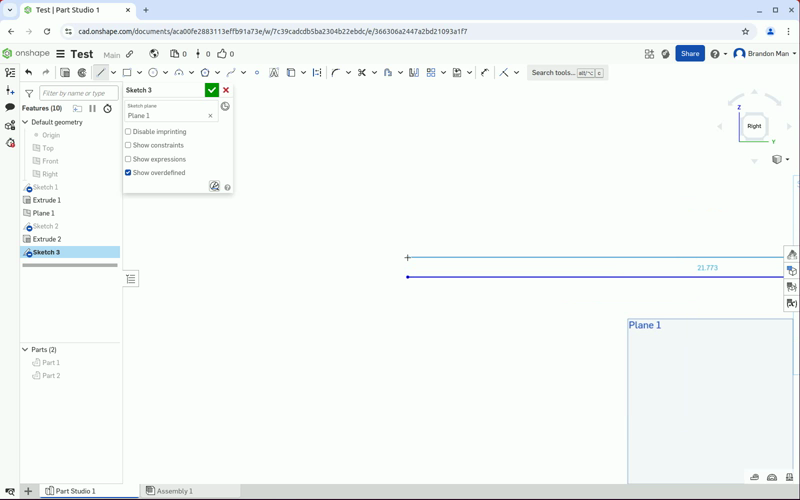
scroll(6)
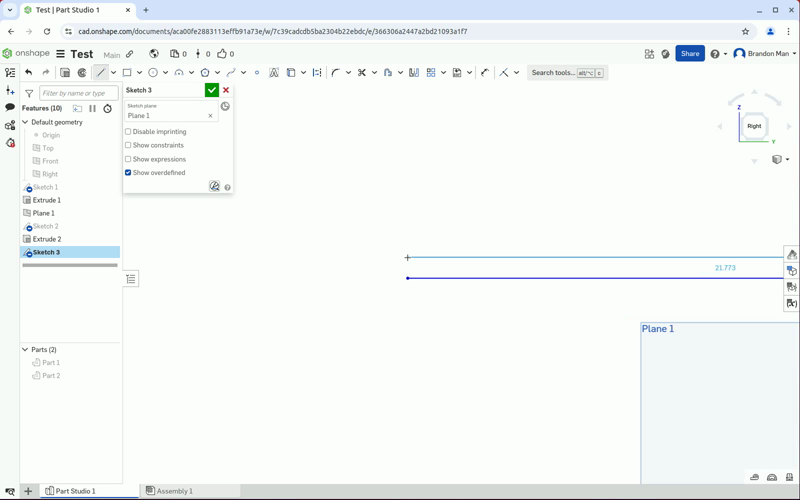
scroll(6)
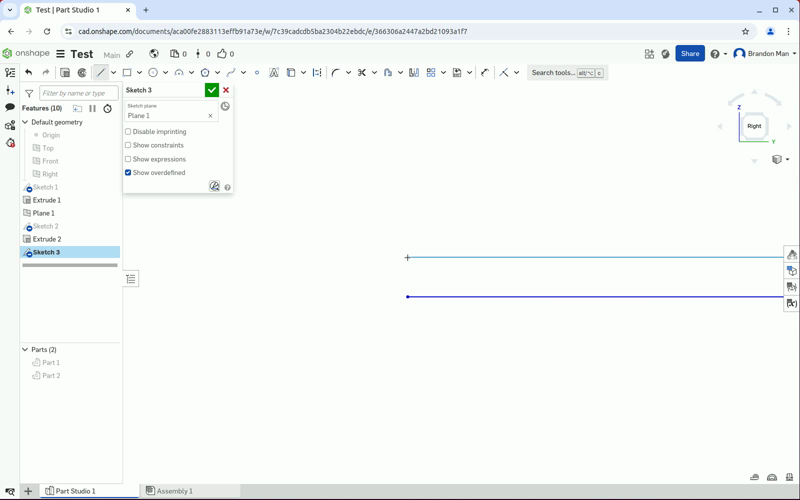
click(407, 257)
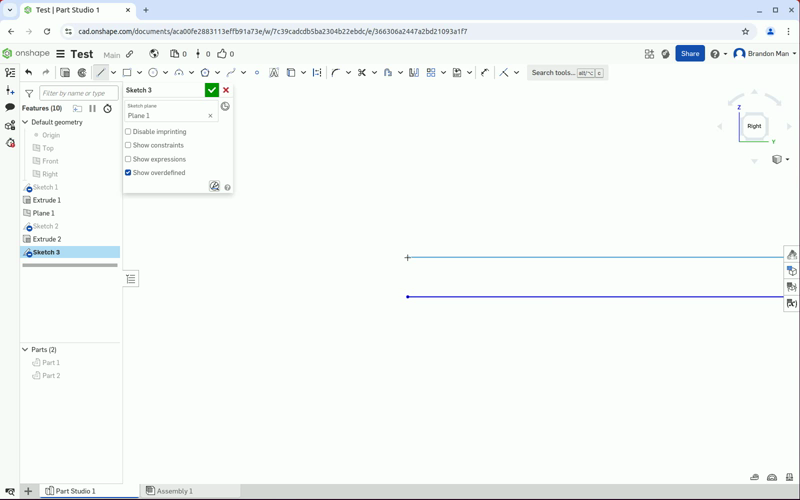
scroll(-6)
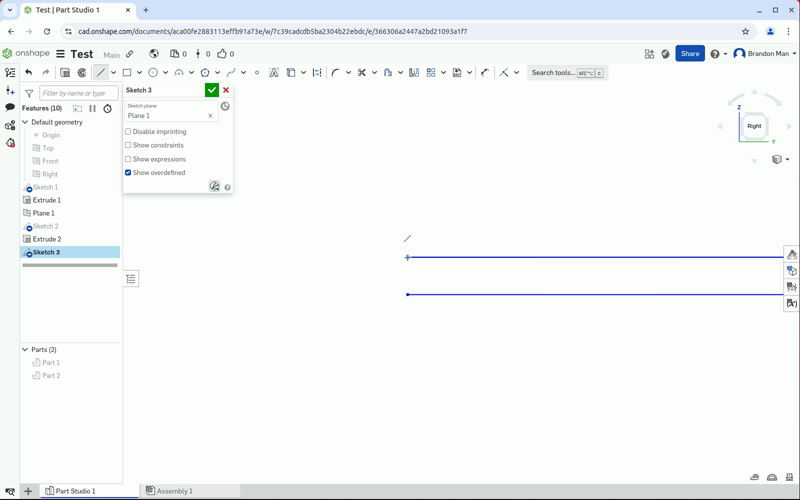
scroll(-6)
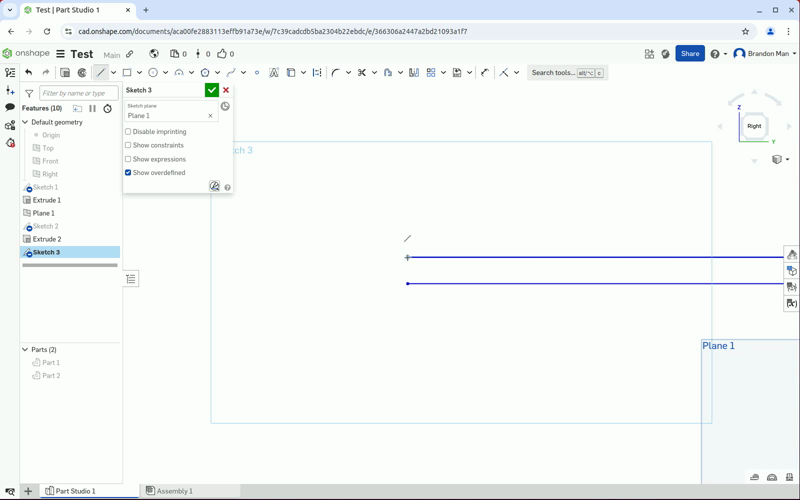
scroll(-6)
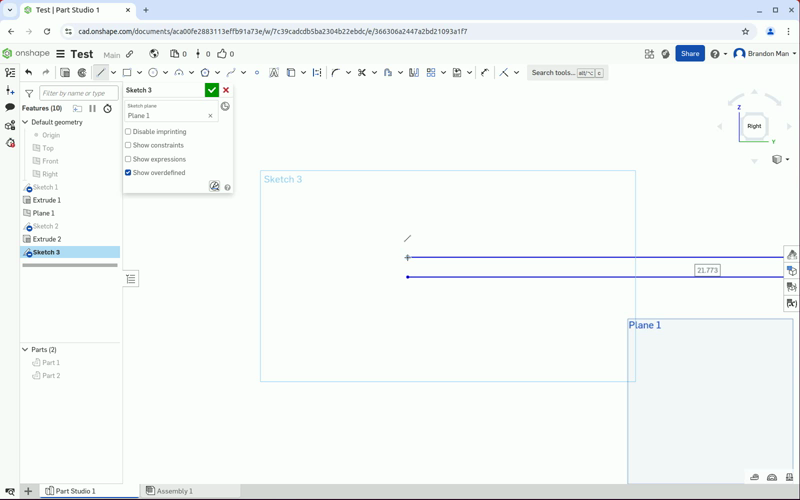
scroll(-6)
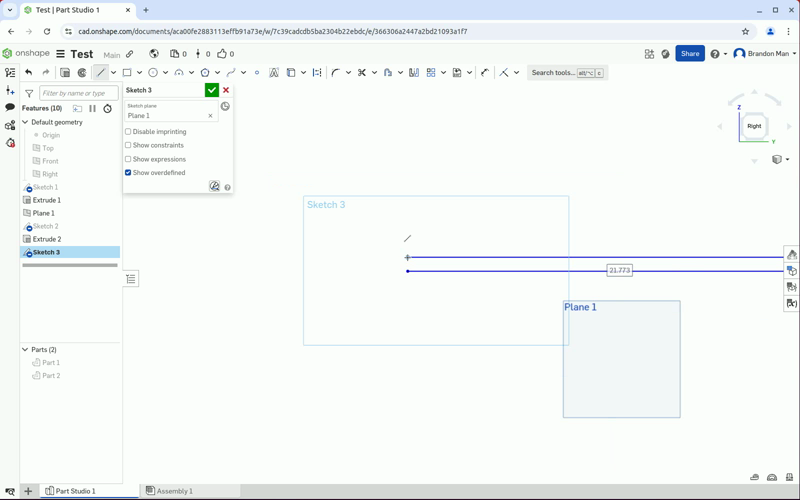
scroll(-6)
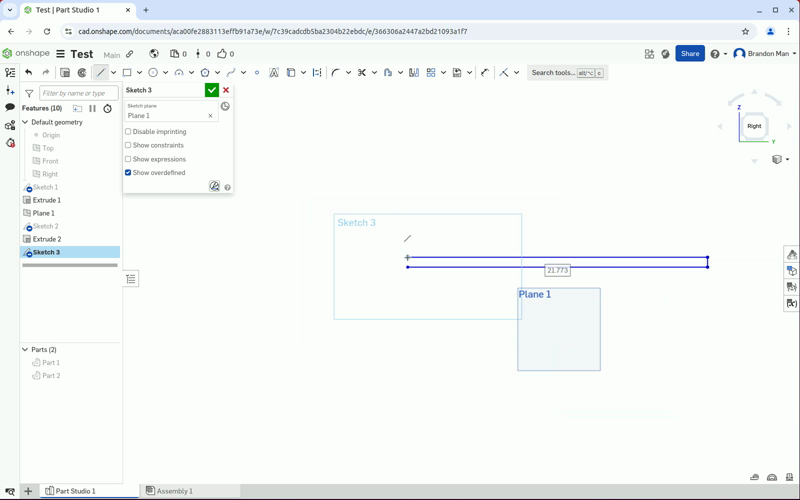
scroll(-6)
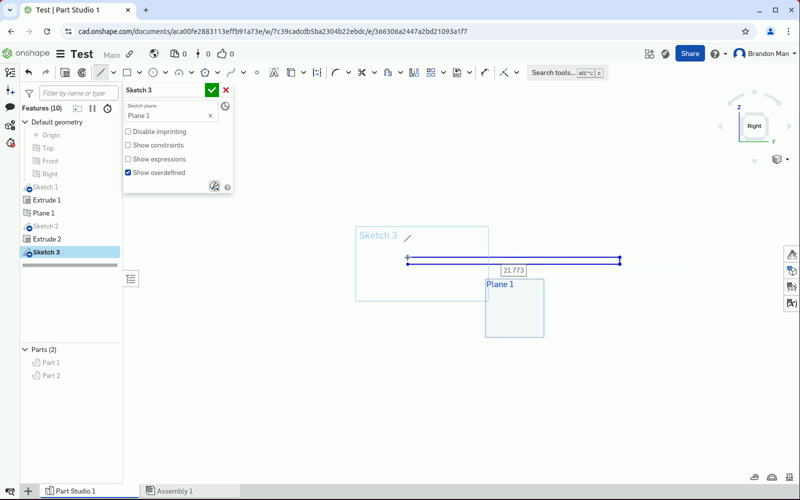
scroll(-6)
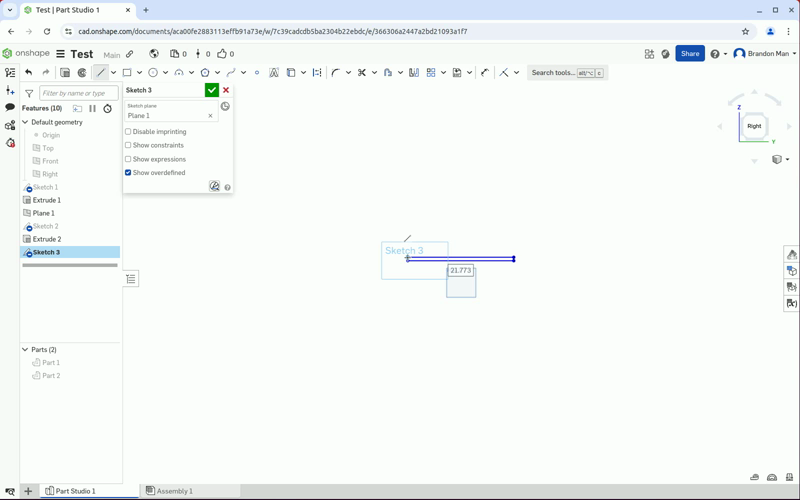
key_up(shift)
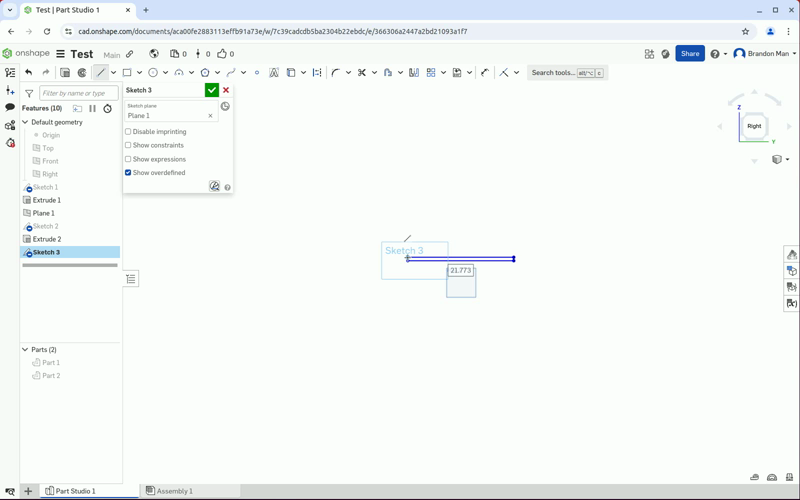
mouse_move(437, 257)
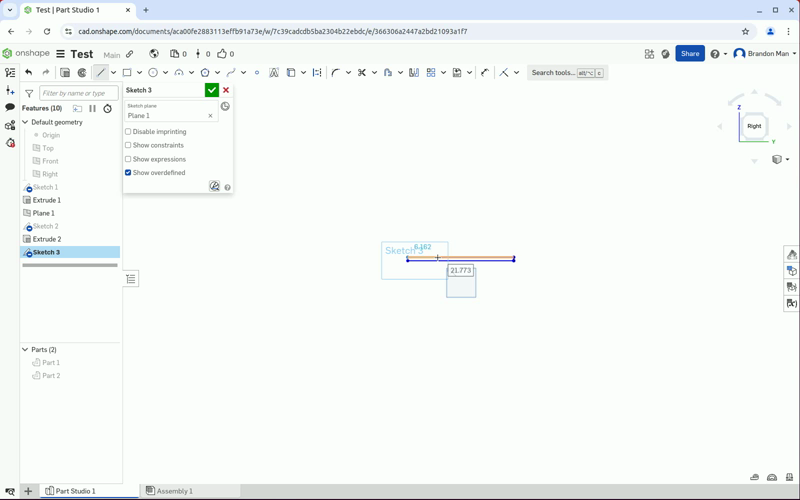
key_down(shift)
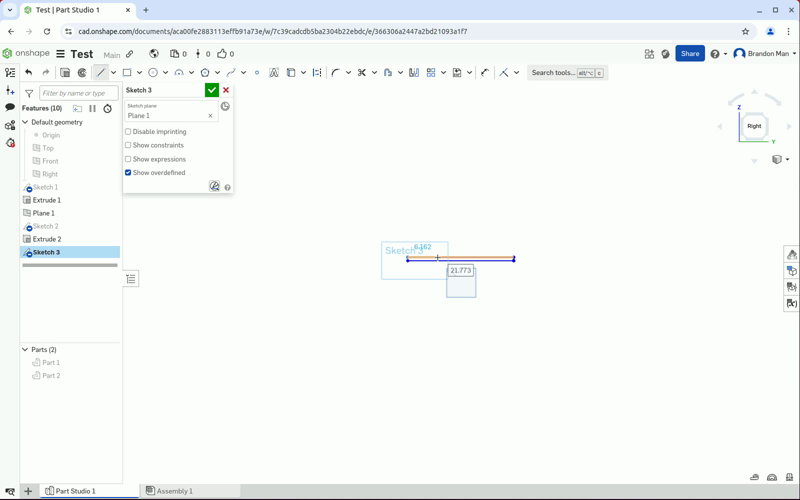
mouse_move(407, 260)
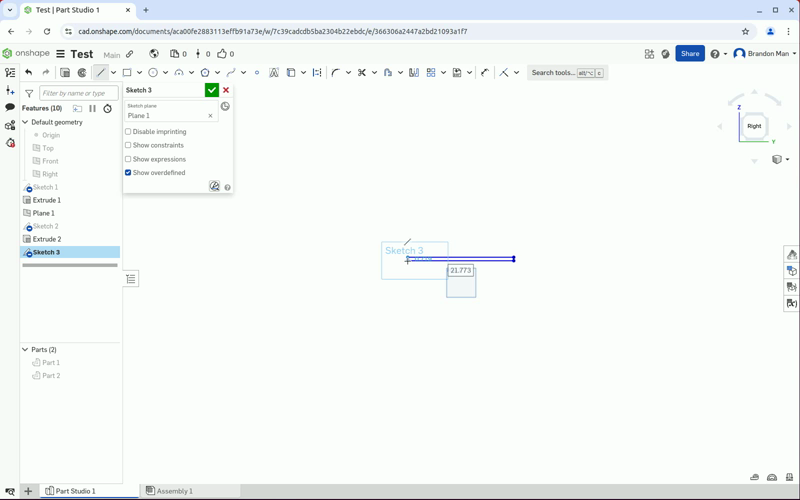
scroll(6)
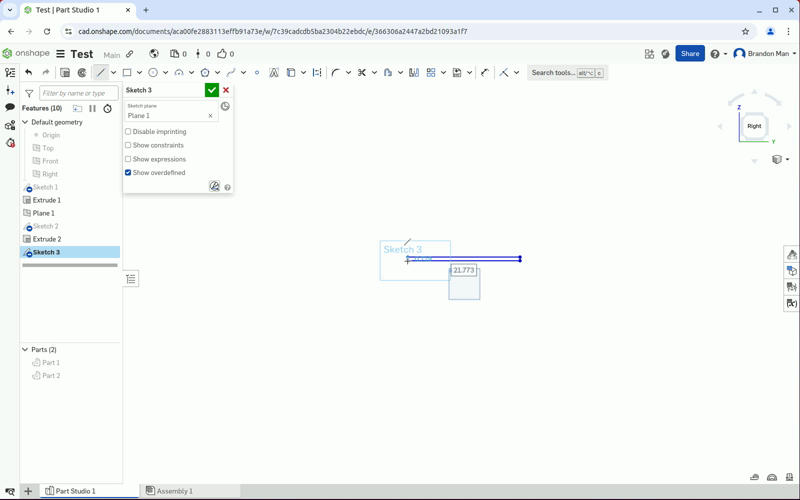
scroll(6)
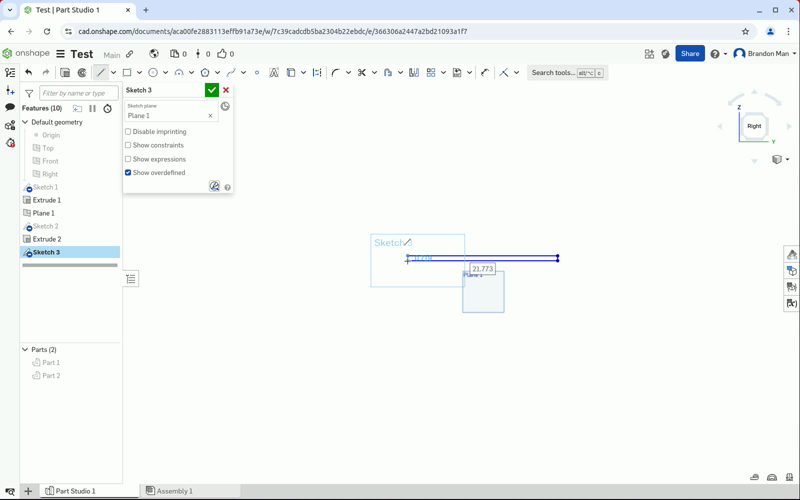
scroll(6)
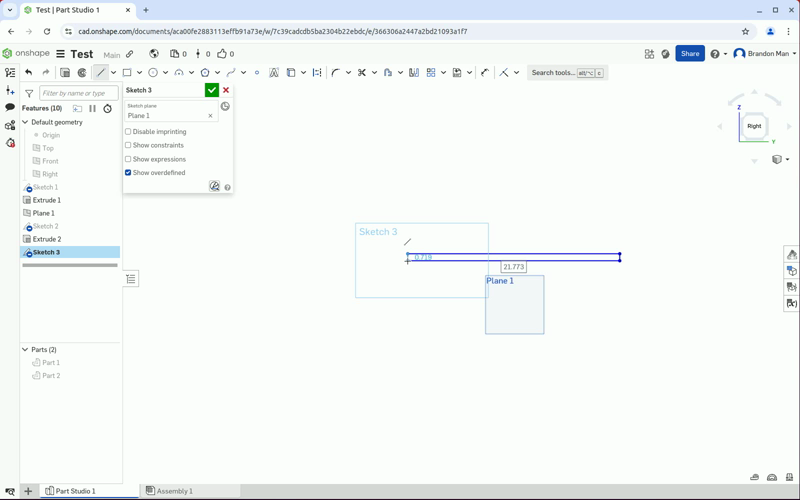
scroll(6)
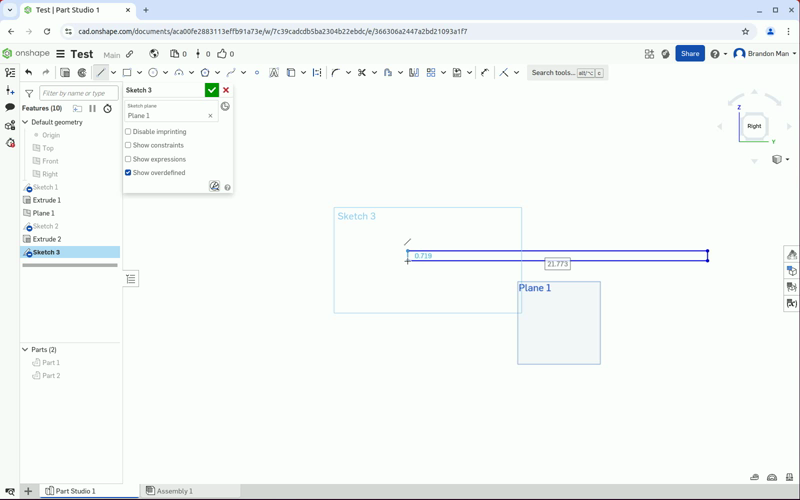
scroll(6)
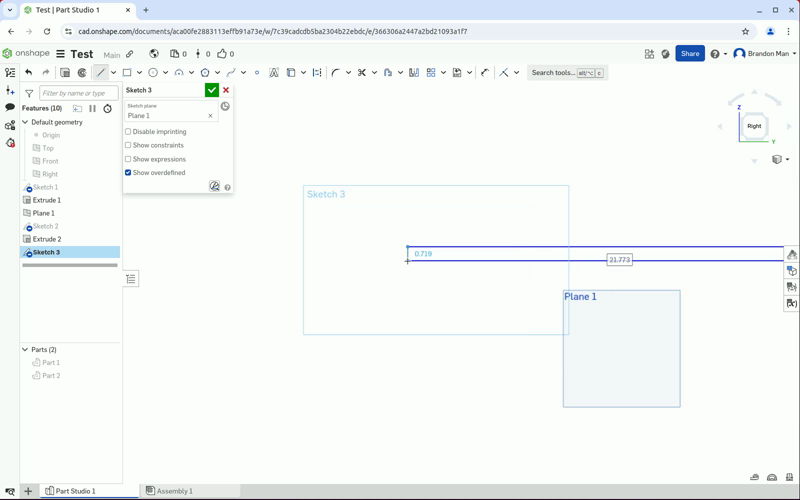
scroll(6)
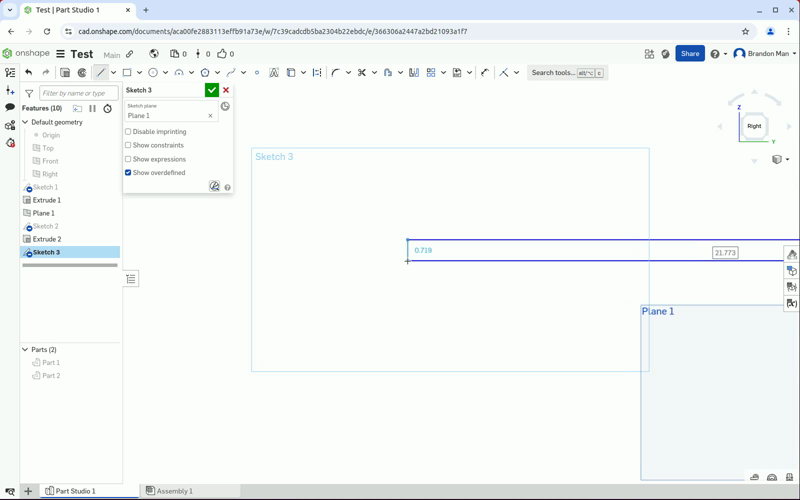
scroll(6)
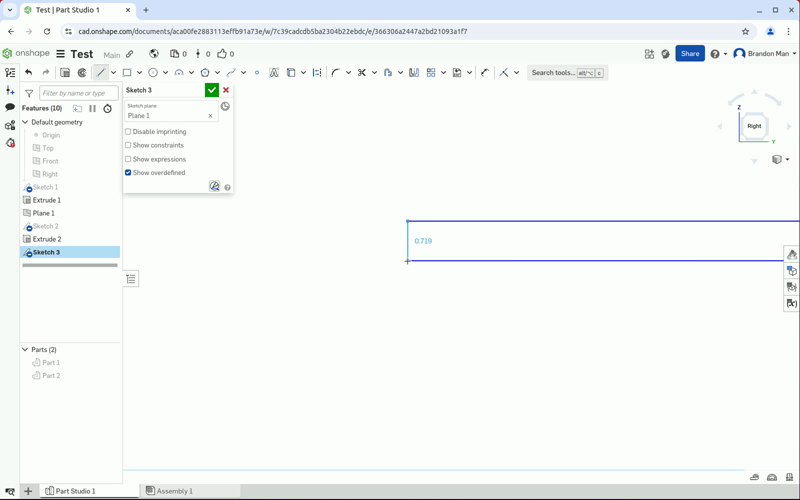
key_up(shift)
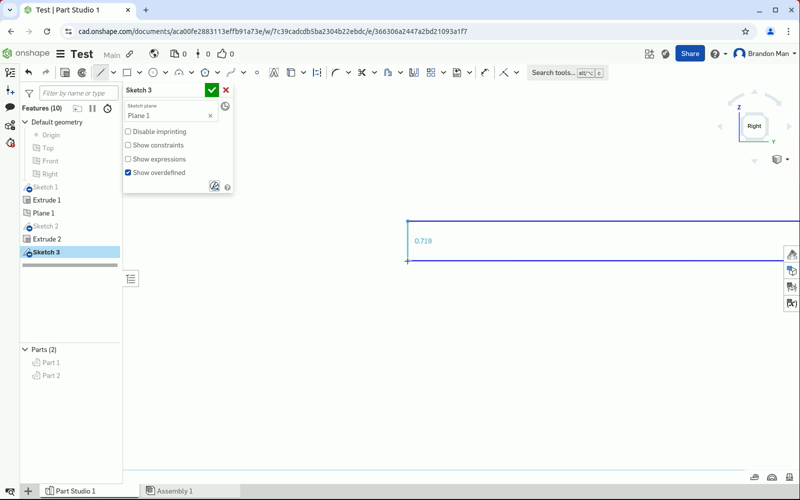
click(407, 260)
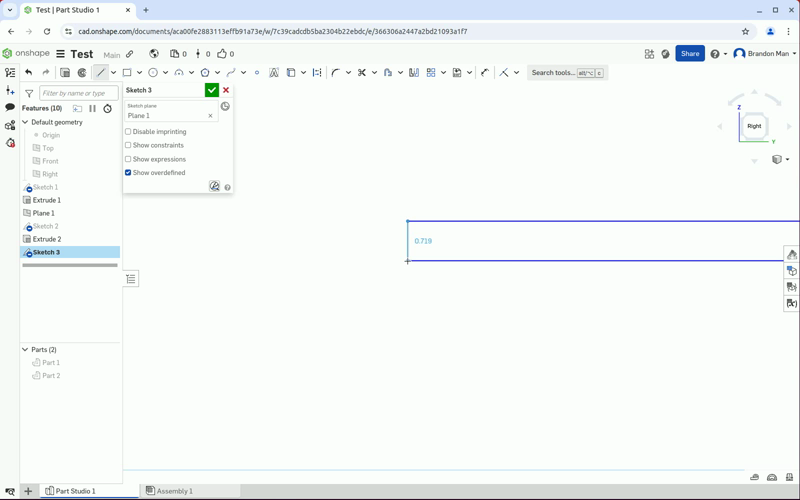
scroll(-6)
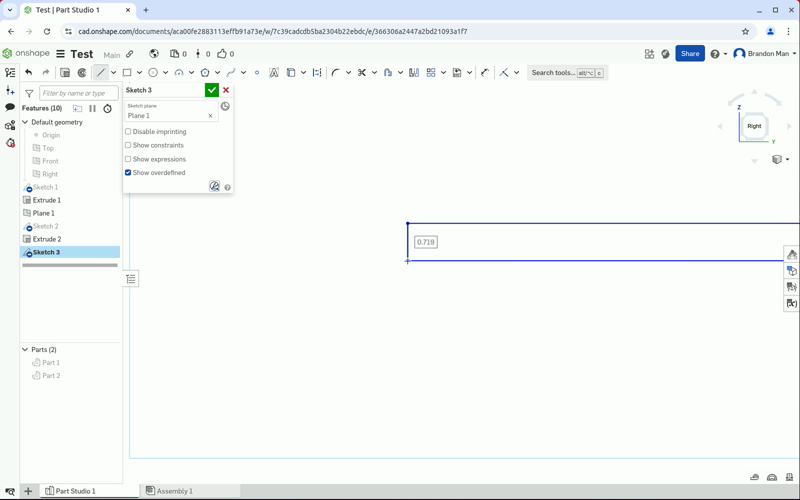
scroll(-6)
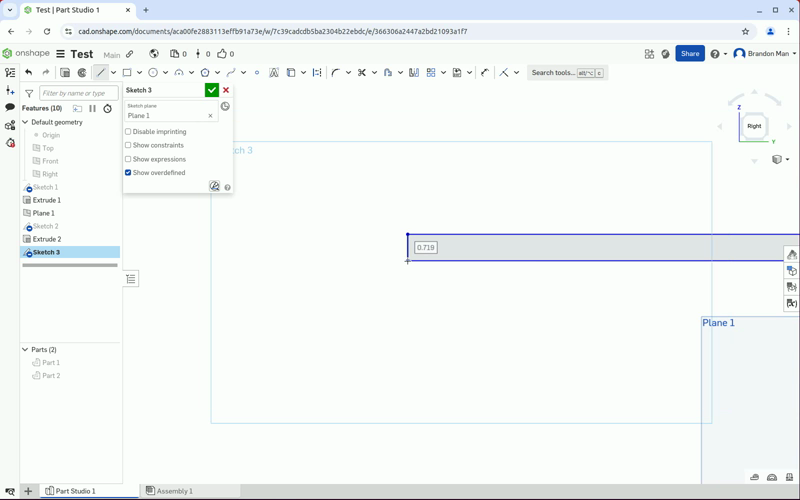
scroll(-6)
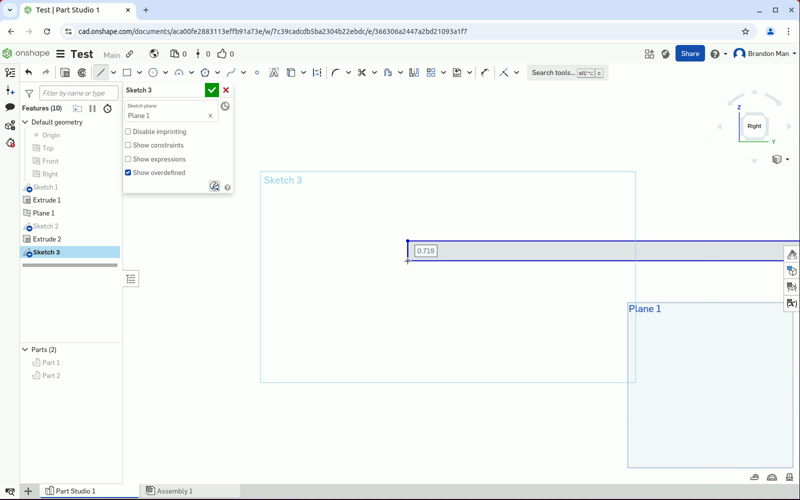
scroll(-6)
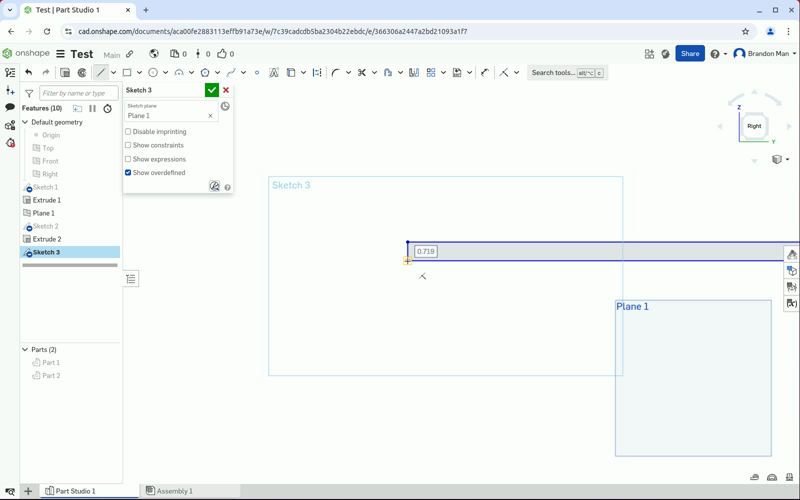
scroll(-6)
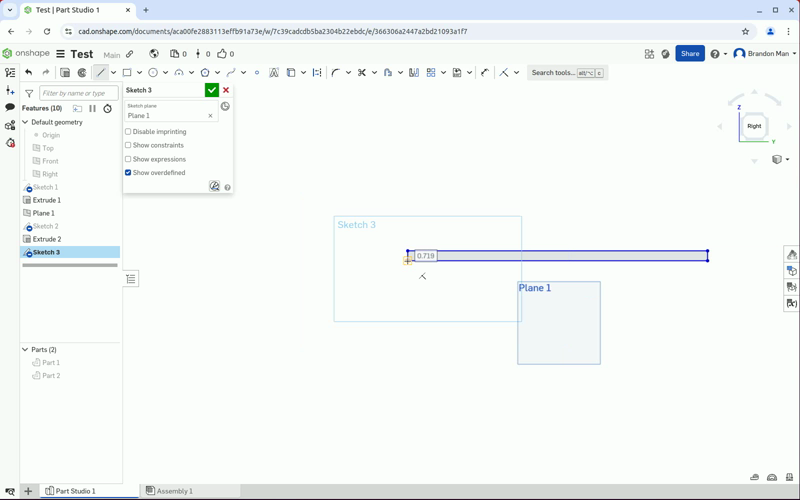
scroll(-6)
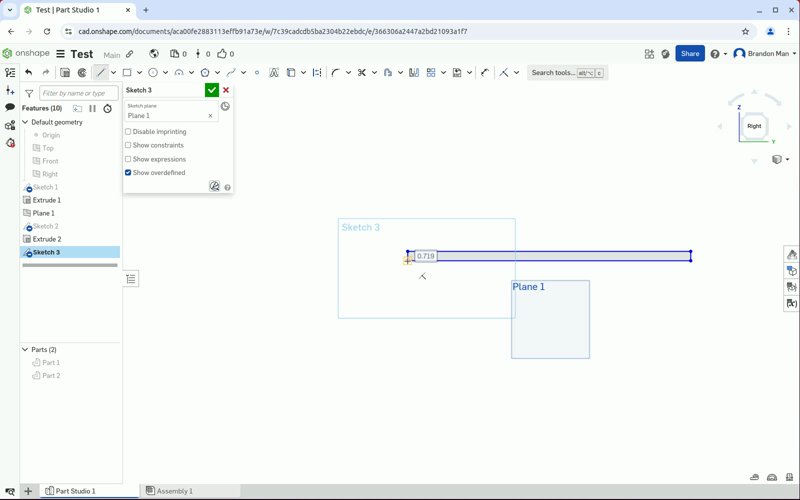
scroll(-6)
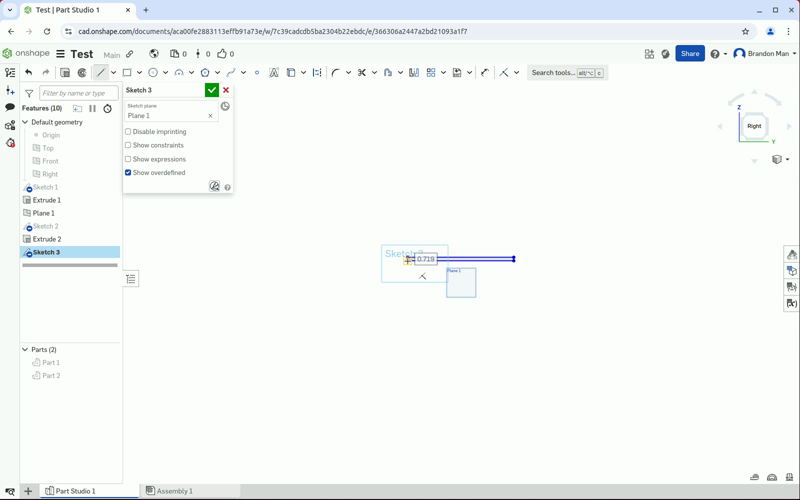
key(esc)
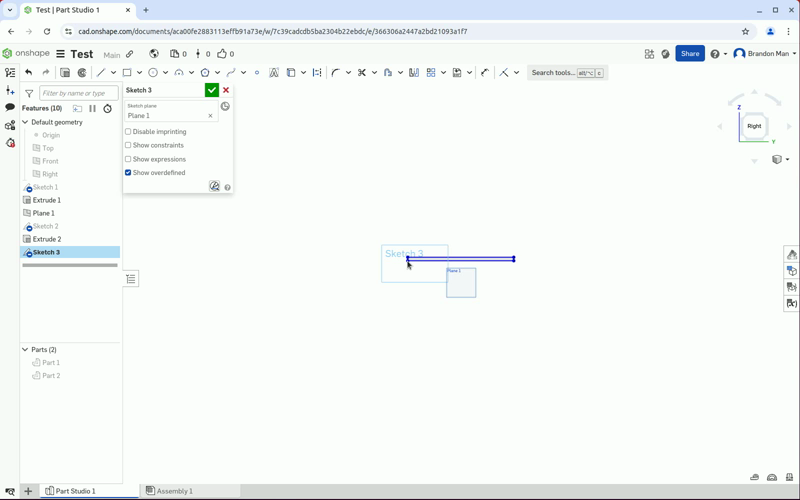
mouse_move(447, 257)
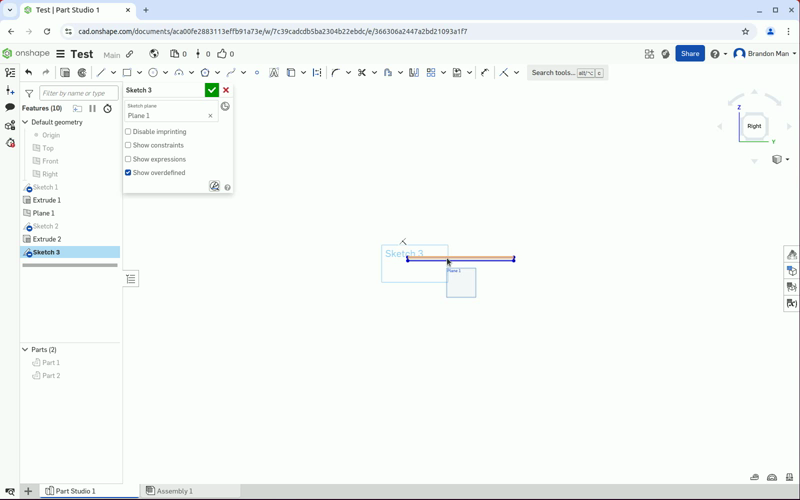
scroll(6)
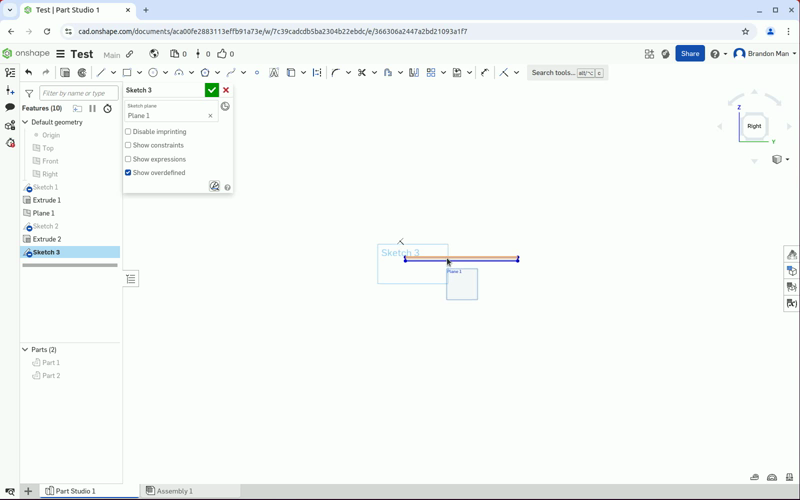
scroll(6)
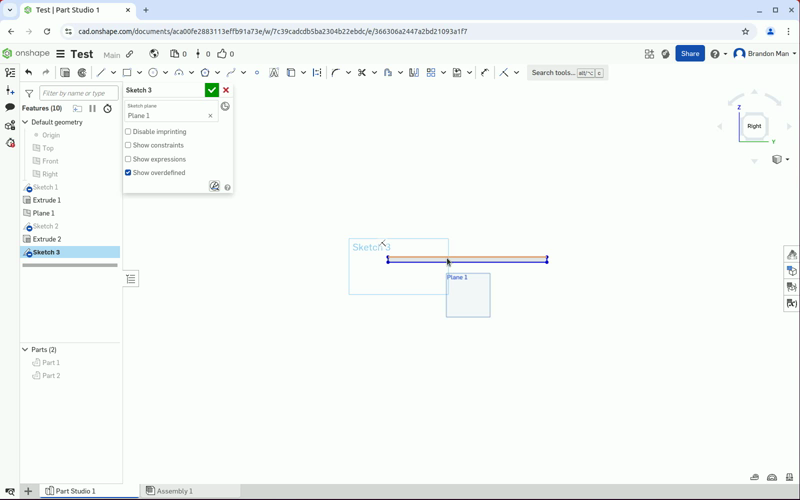
scroll(6)
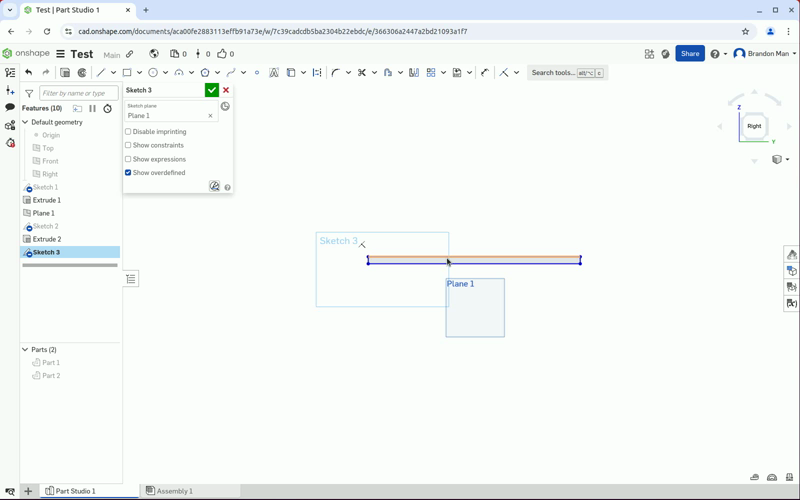
scroll(6)
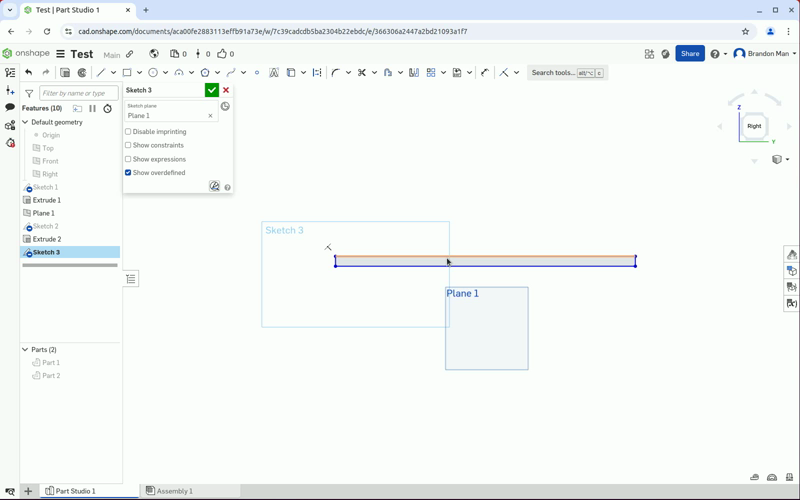
scroll(6)
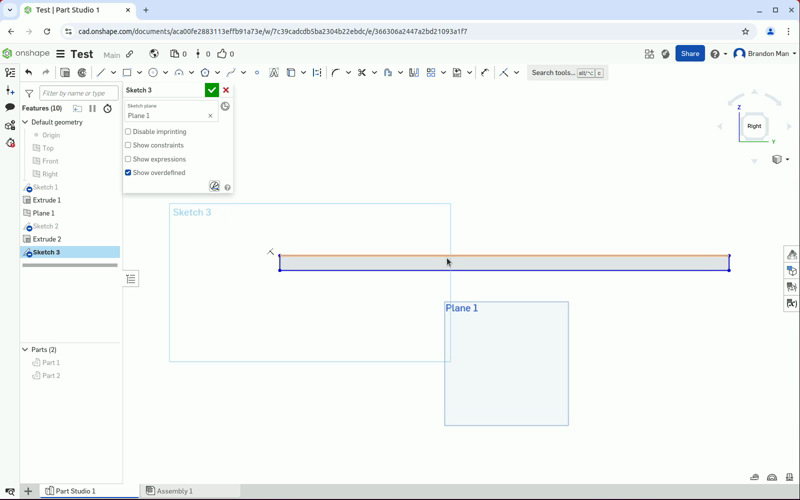
scroll(6)
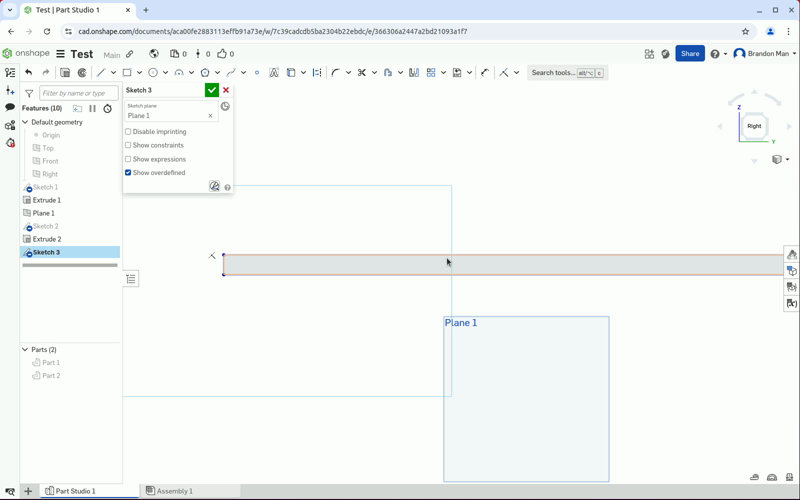
scroll(6)
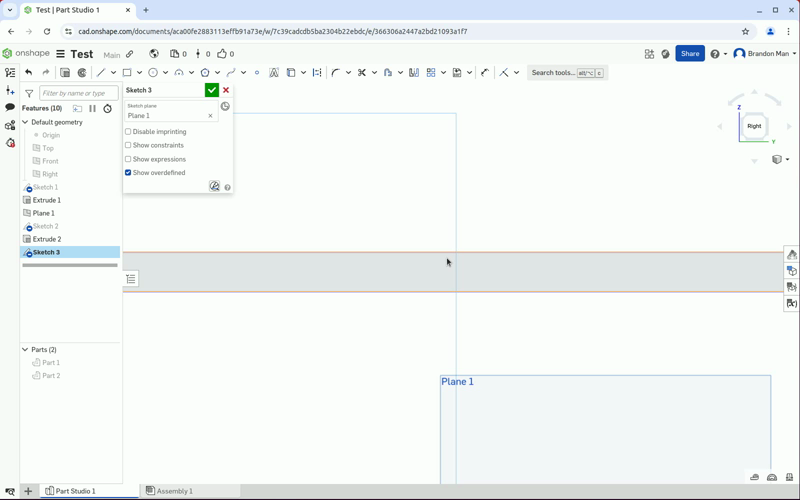
click(447, 257)
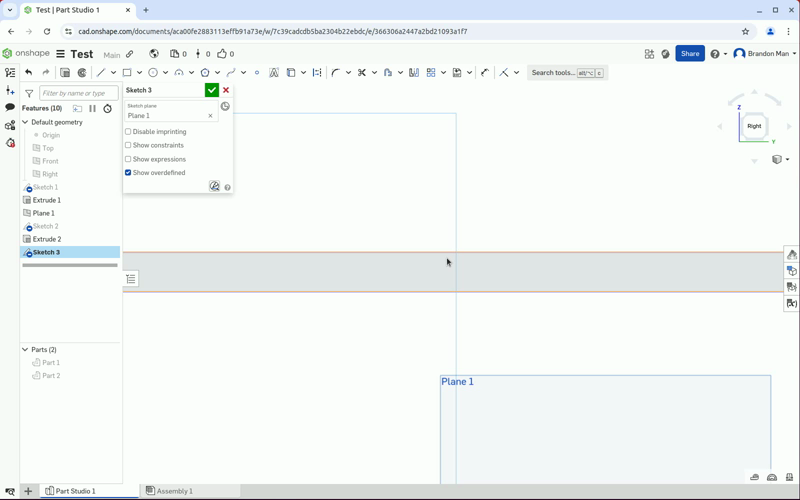
scroll(-6)
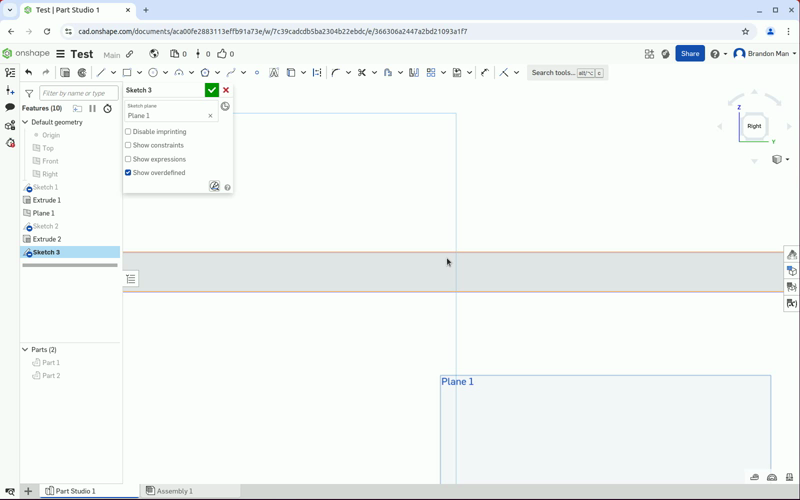
scroll(-6)
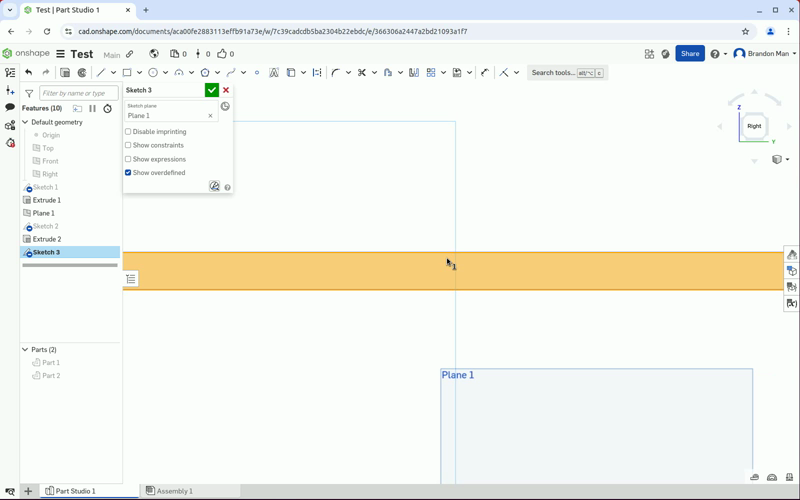
scroll(-6)
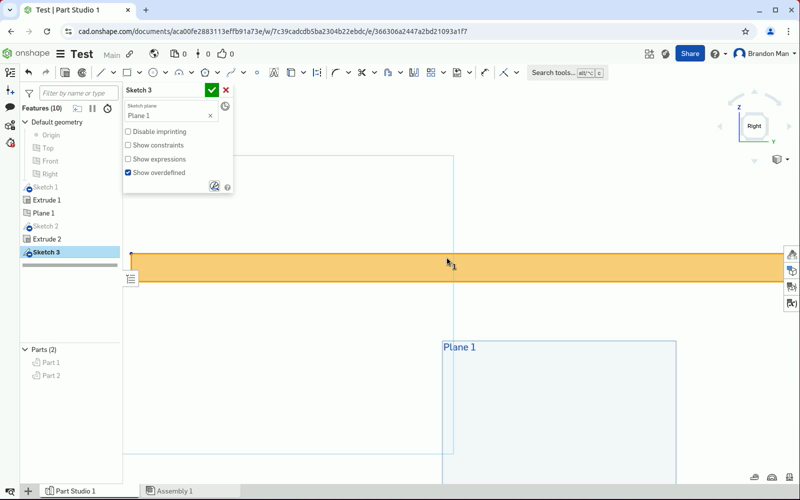
scroll(-6)
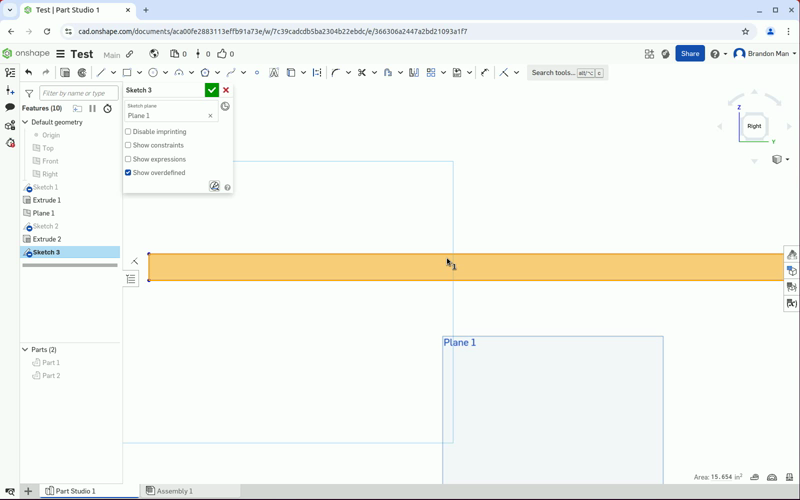
scroll(-6)
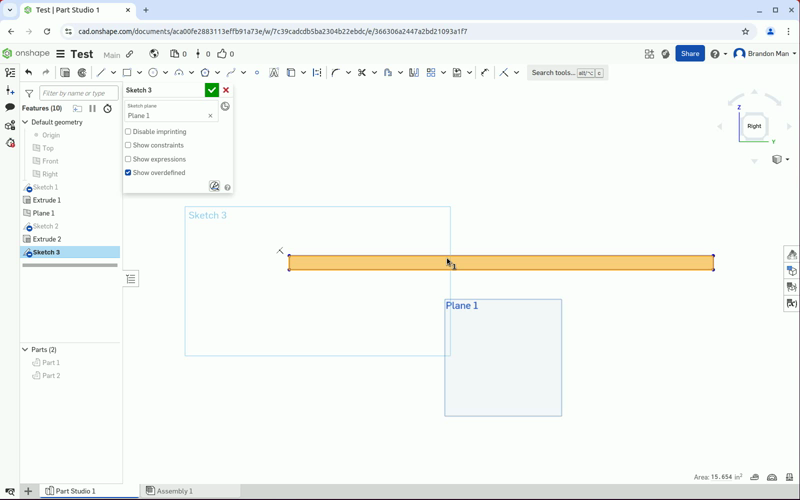
scroll(-6)
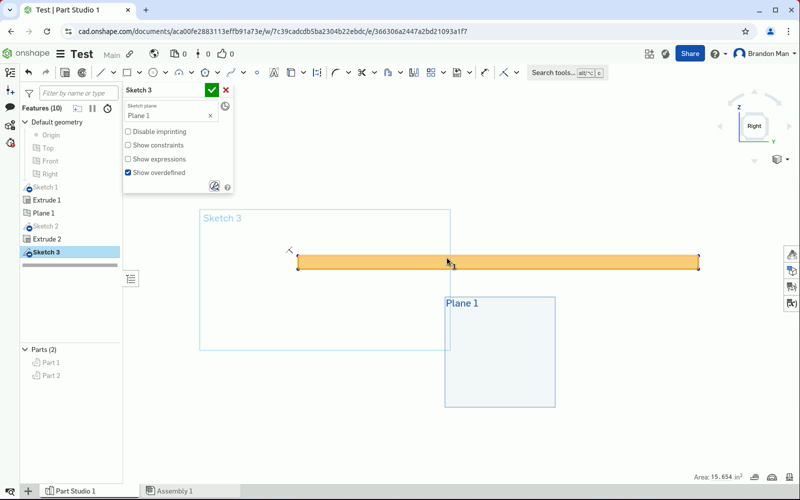
scroll(-6)
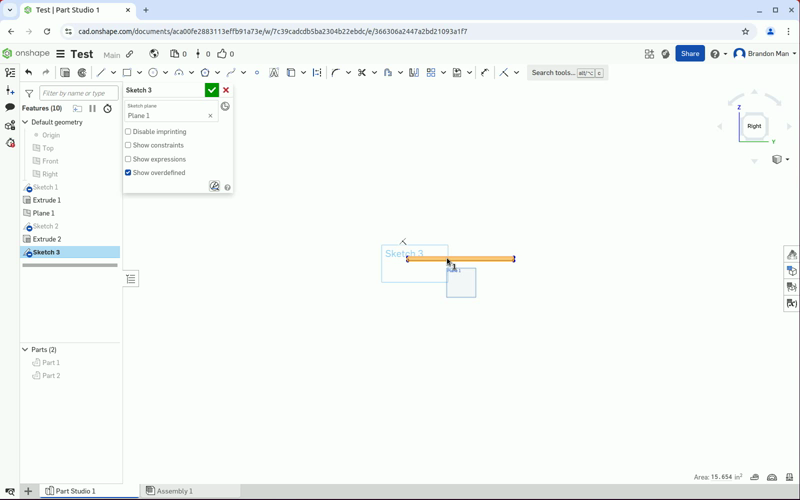
mouse_move(73, 352)
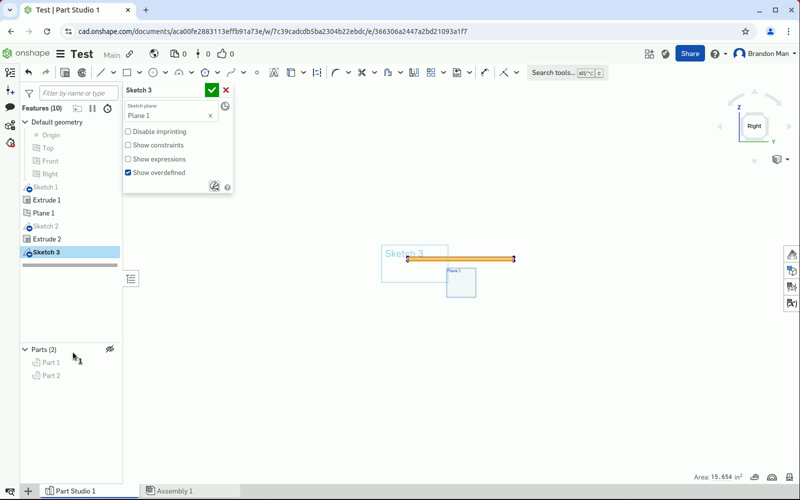
key(shift+y)
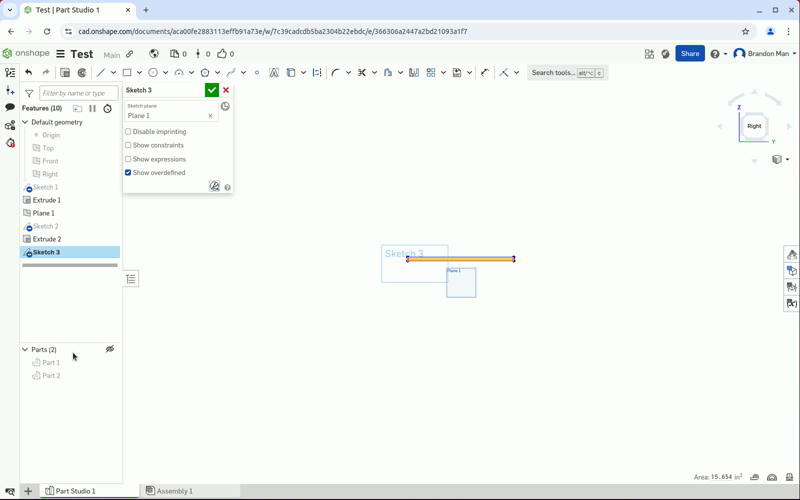
key(shift+e)
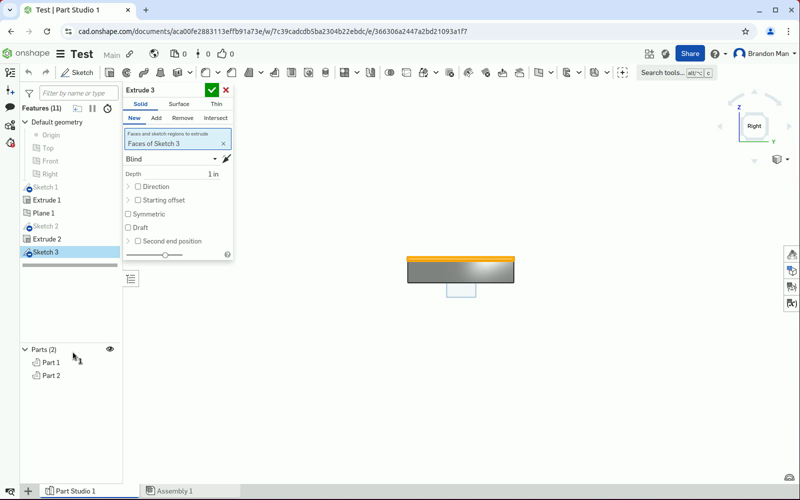
mouse_move(143, 106)
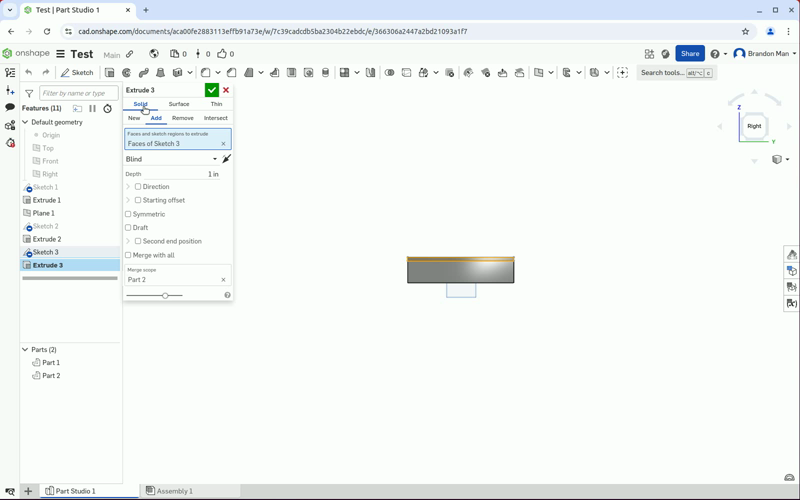
click(143, 106)
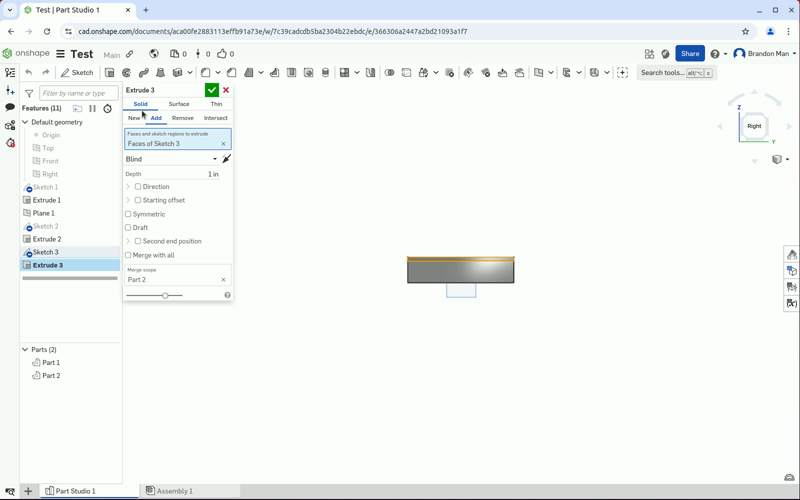
mouse_move(137, 120)
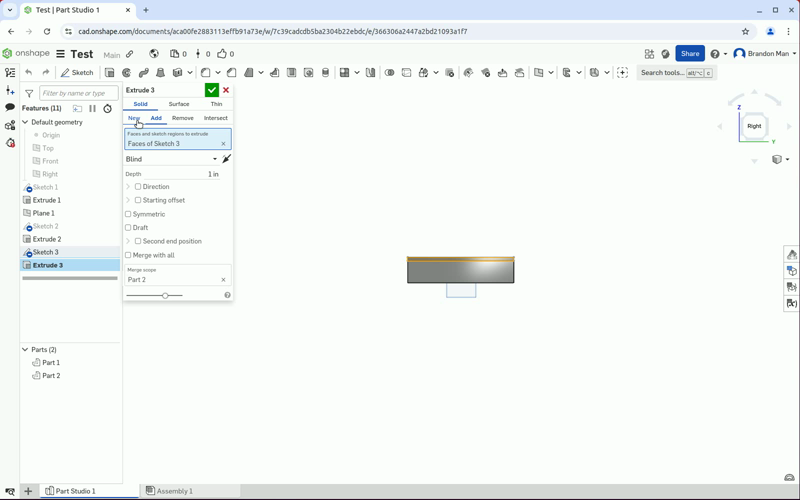
click(137, 120)
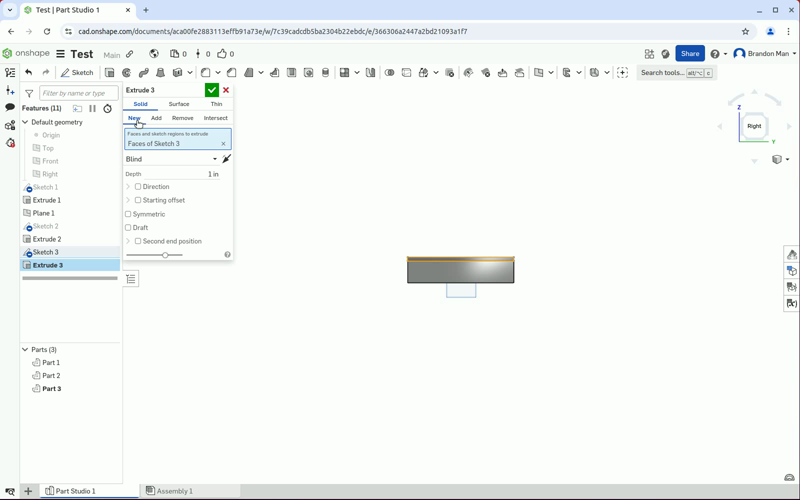
key(tab, 4)
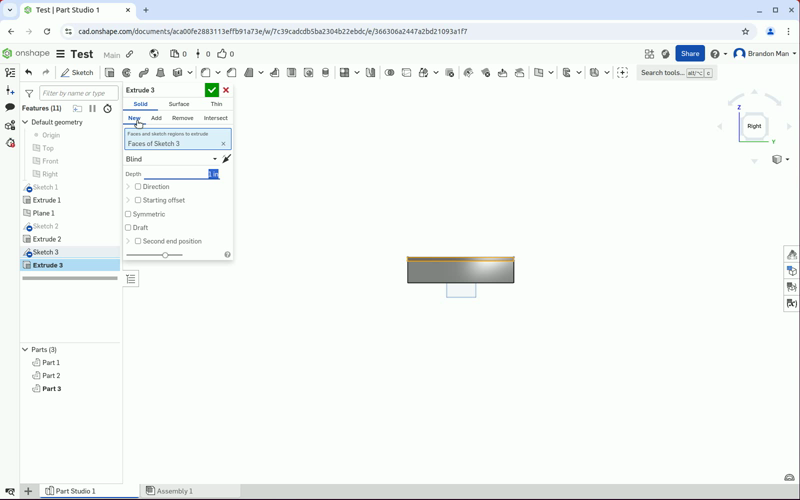
text(0.722)
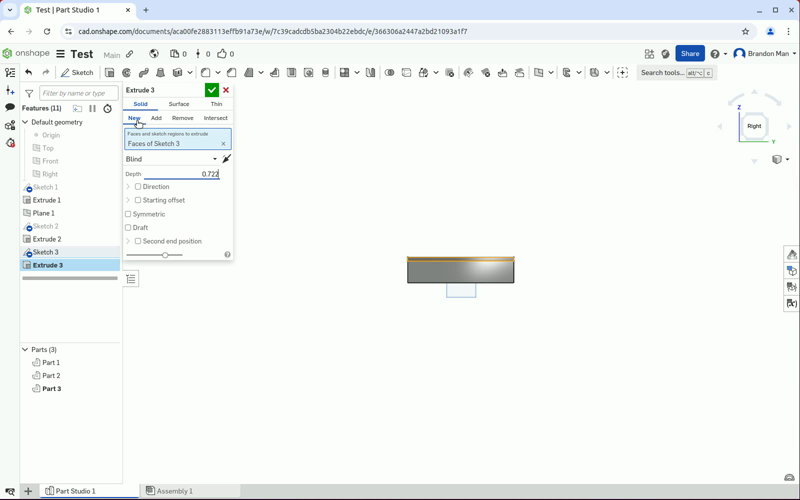
key(enter)
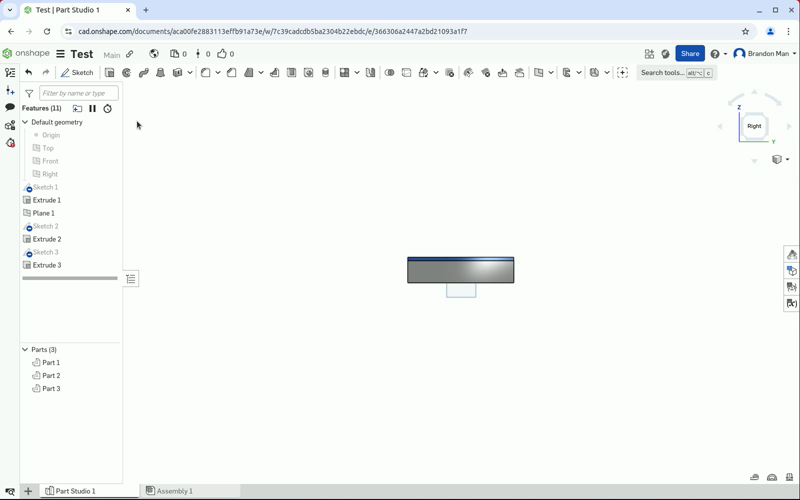
key(shift+h)
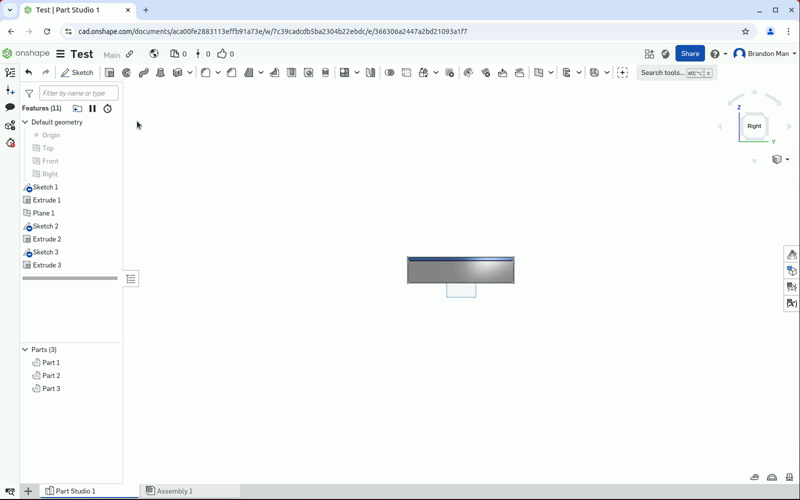
key(shift+h)
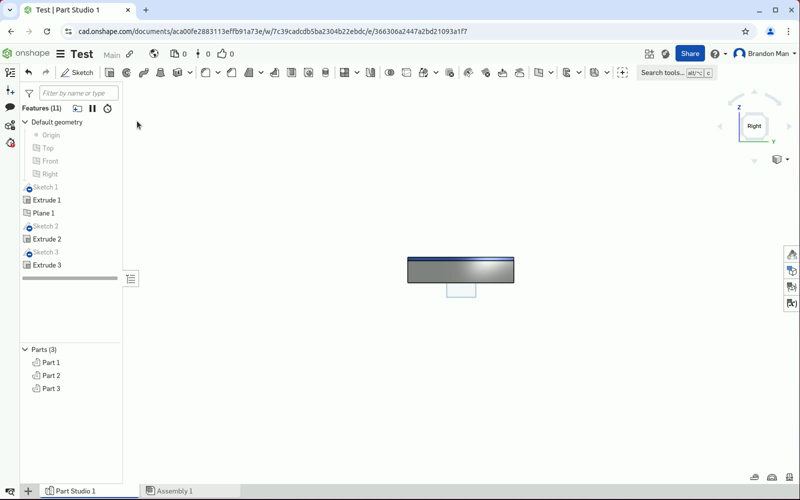
mouse_move(73, 189)
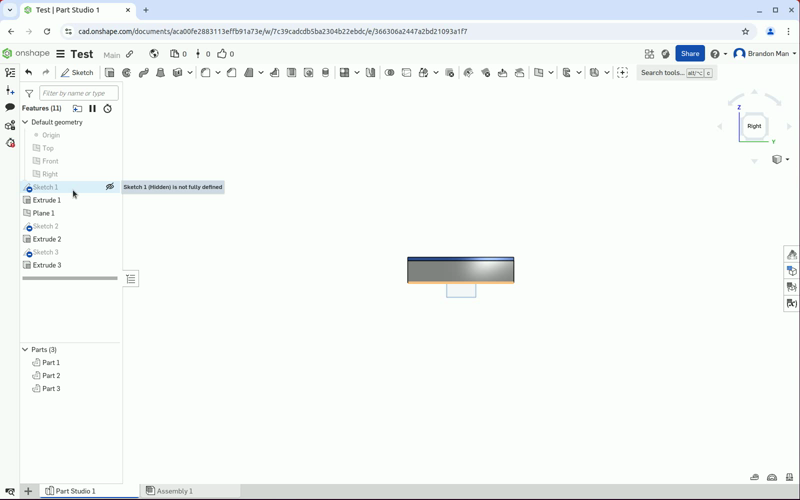
click(73, 189)
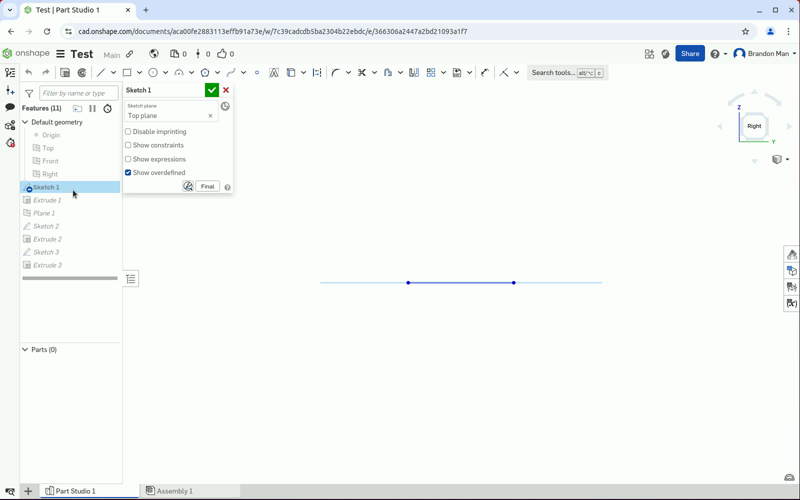
mouse_move(229, 92)
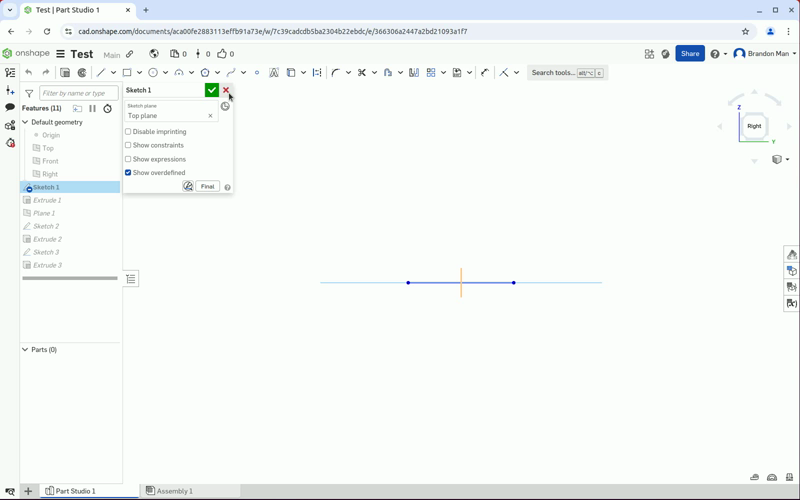
click(229, 92)
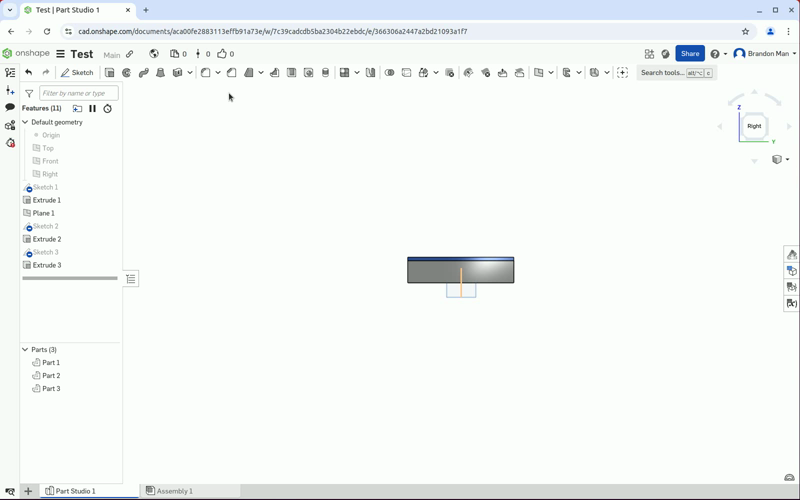
mouse_move(73, 352)
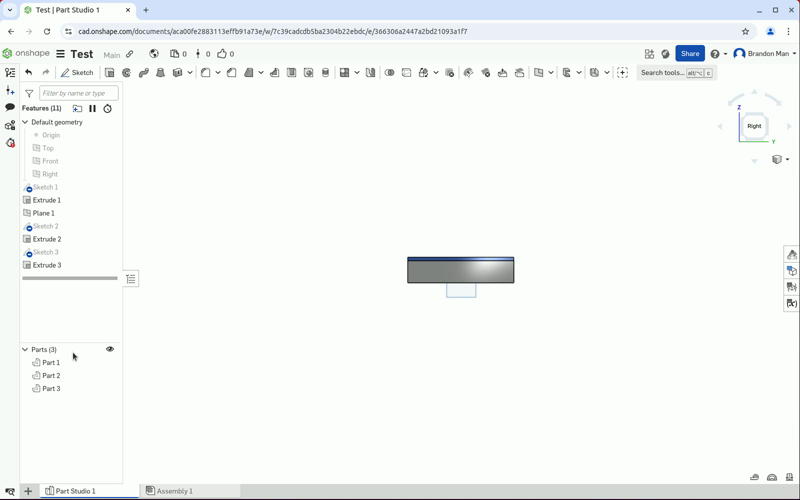
key(y)
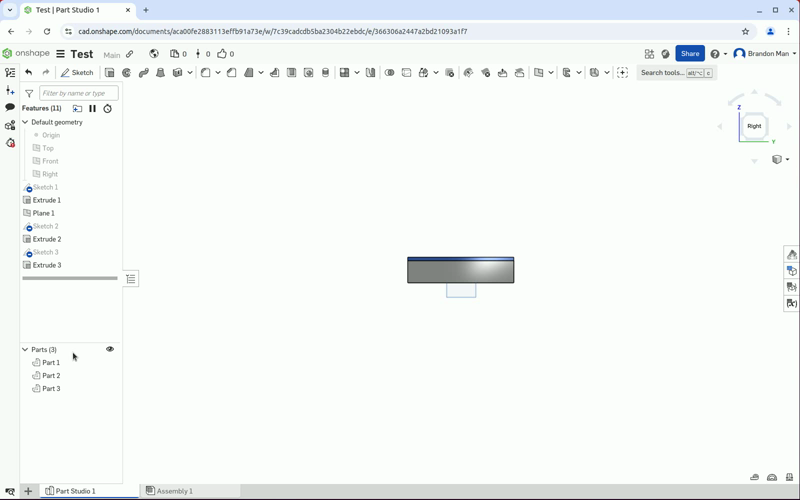
key(shift+p)
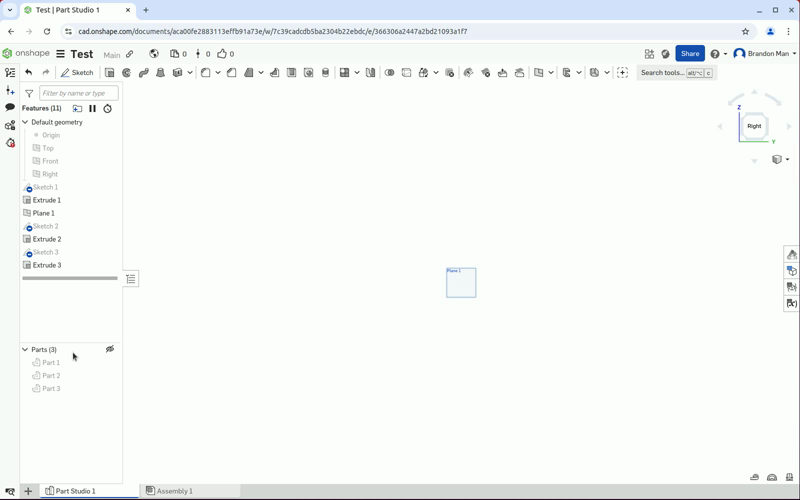
key(space)
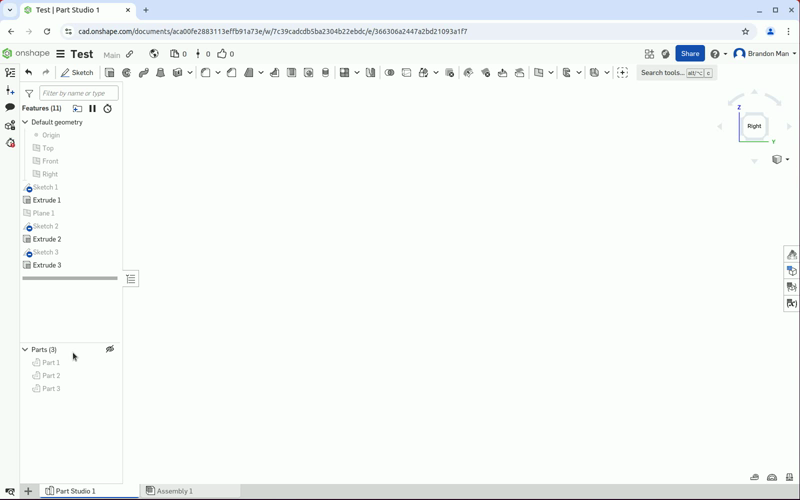
key_down(shift)
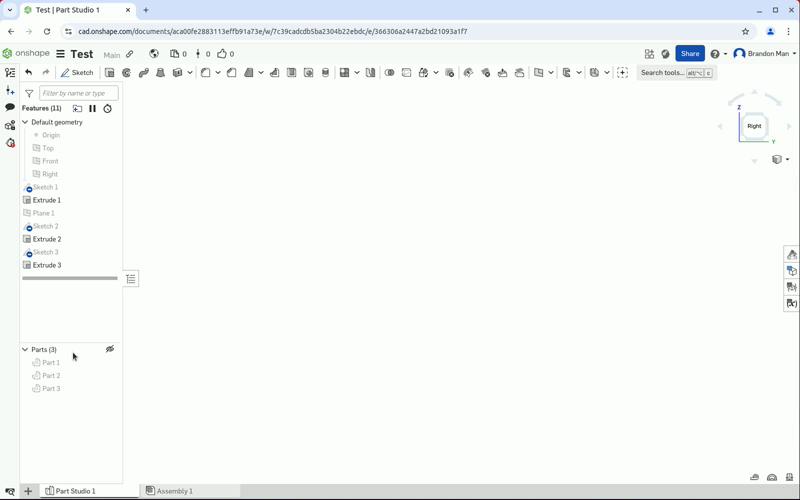
key(right)
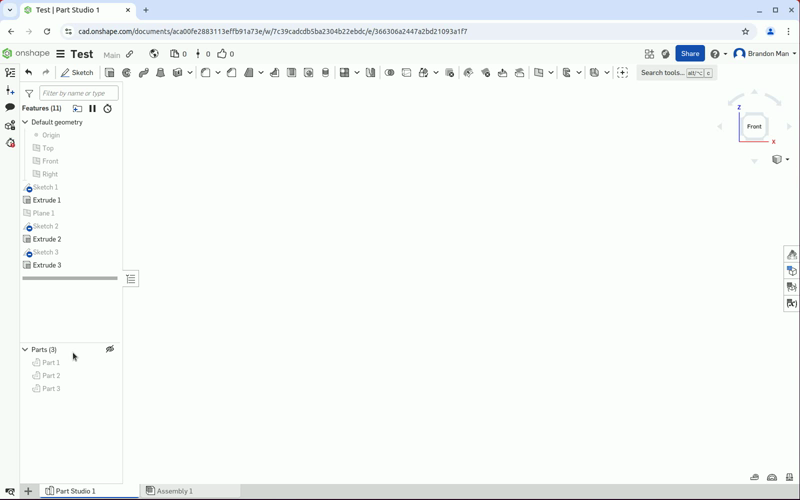
key_up(shift)
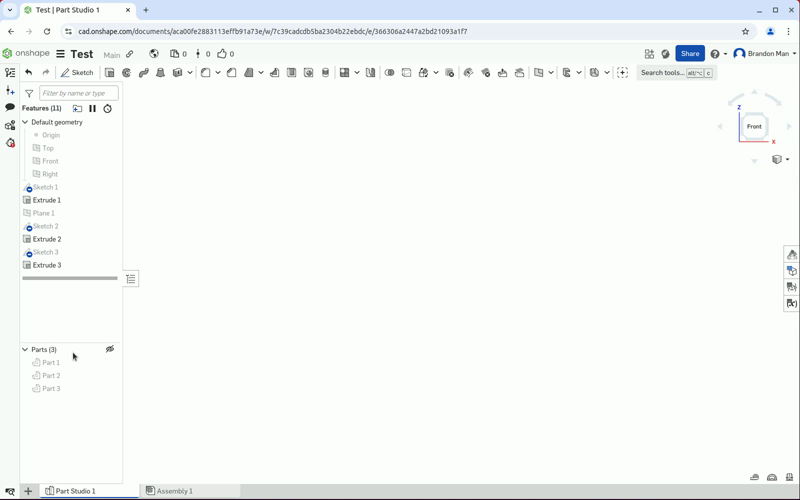
mouse_move(73, 352)
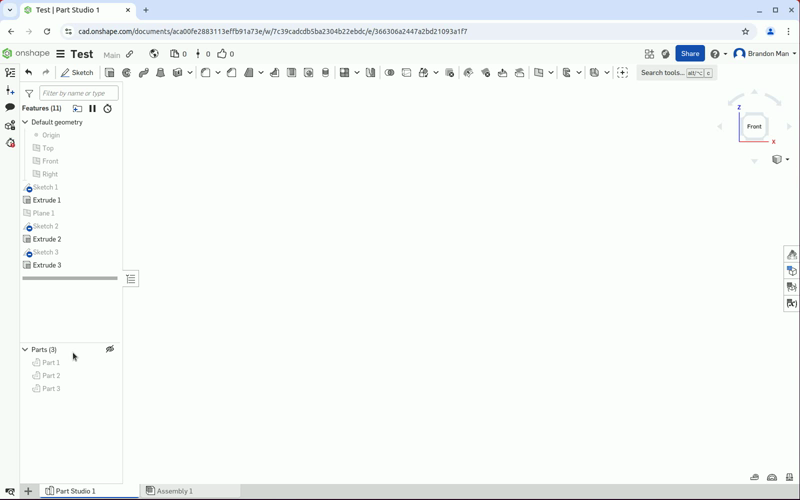
key(shift+y)
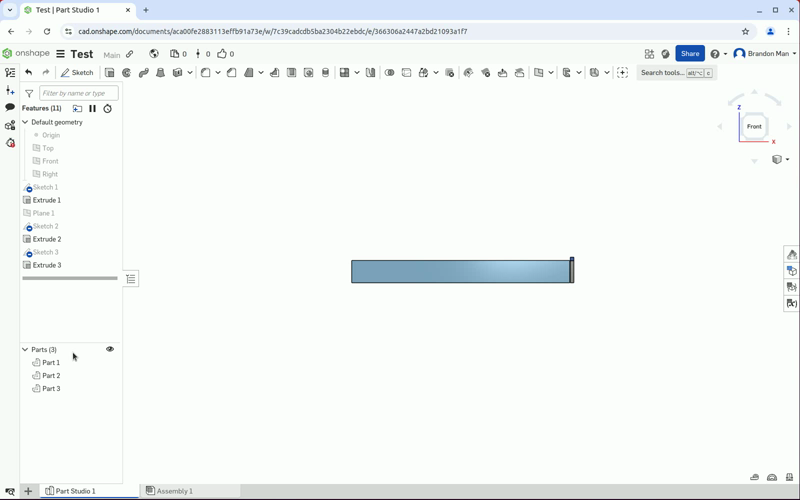
mouse_move(541, 75)
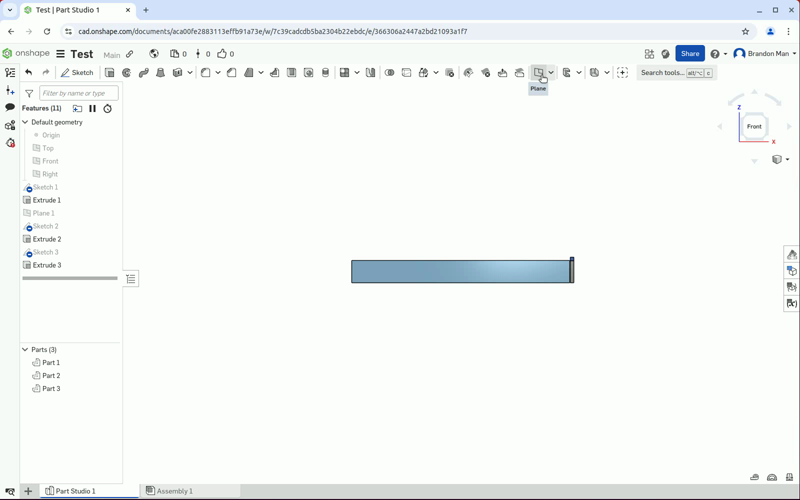
click(541, 75)
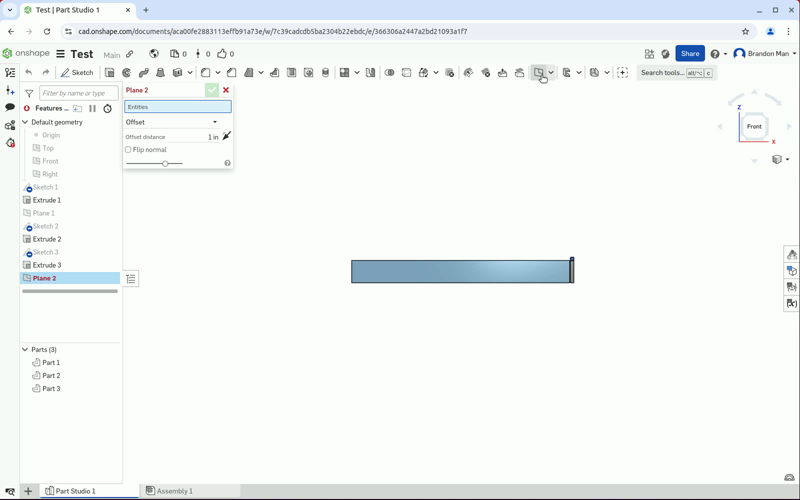
mouse_move(73, 163)
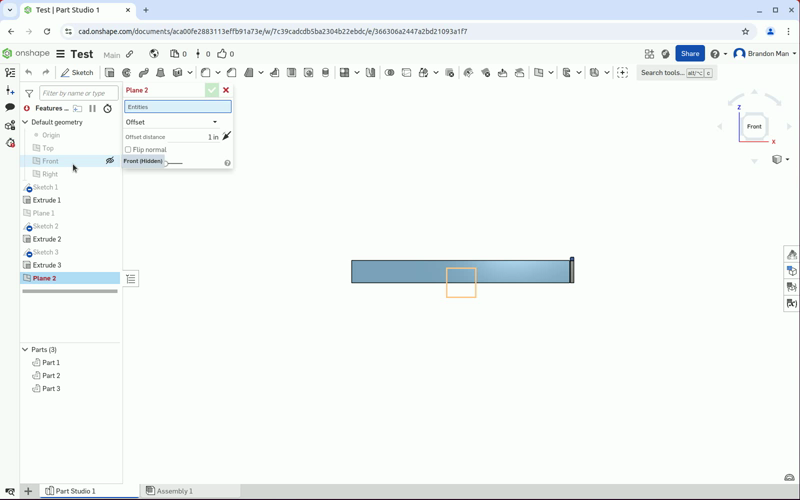
click(73, 163)
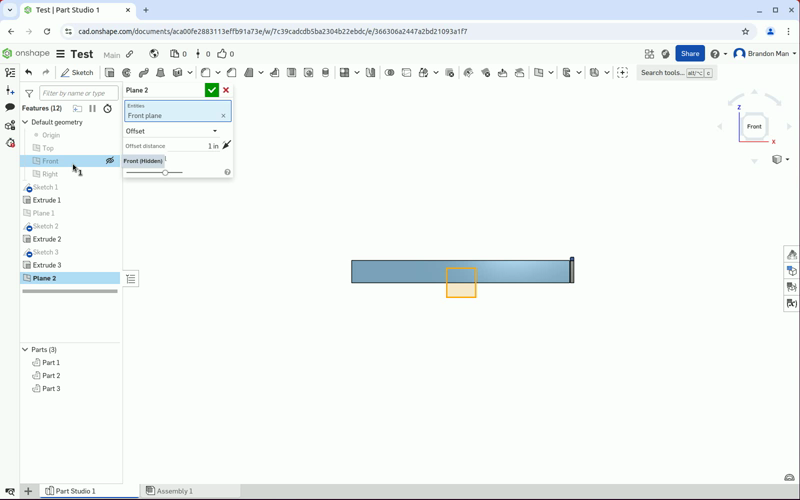
key(tab, 2)
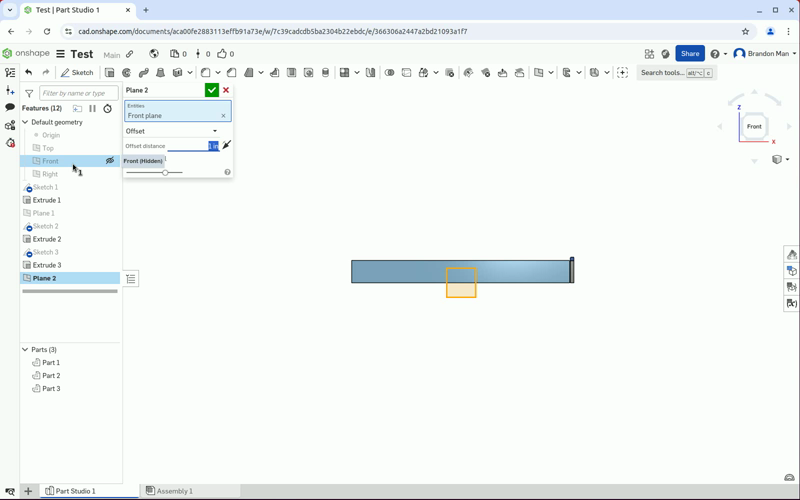
text(10.845)
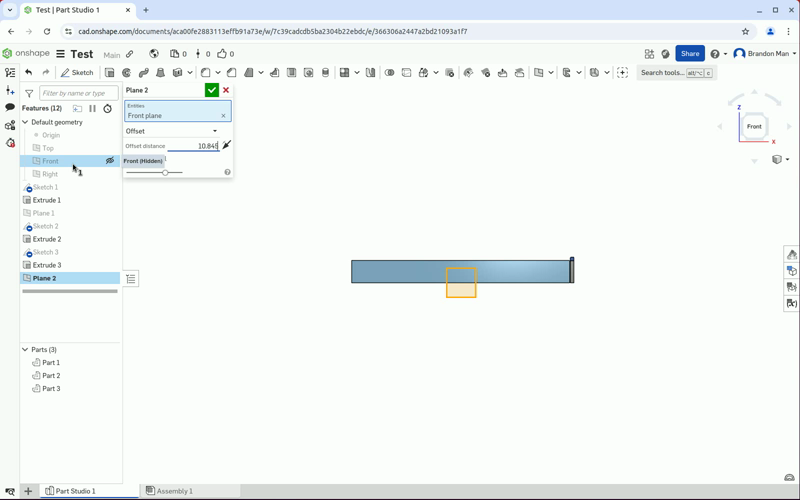
key(enter, 2)
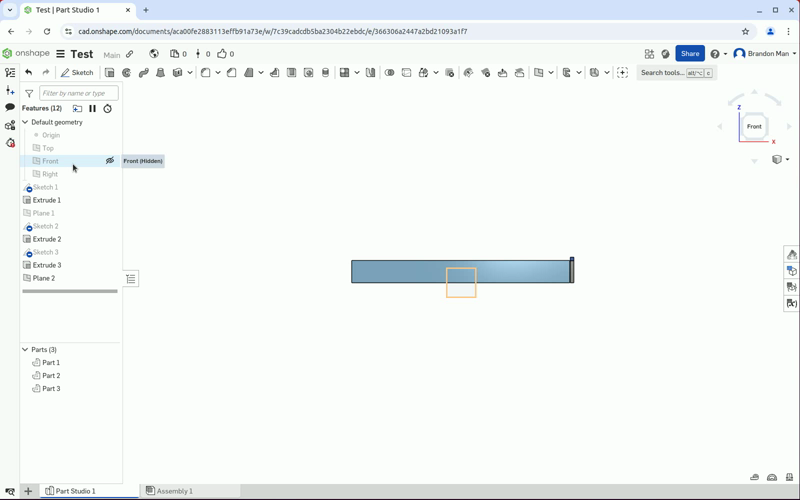
key(shift+s)
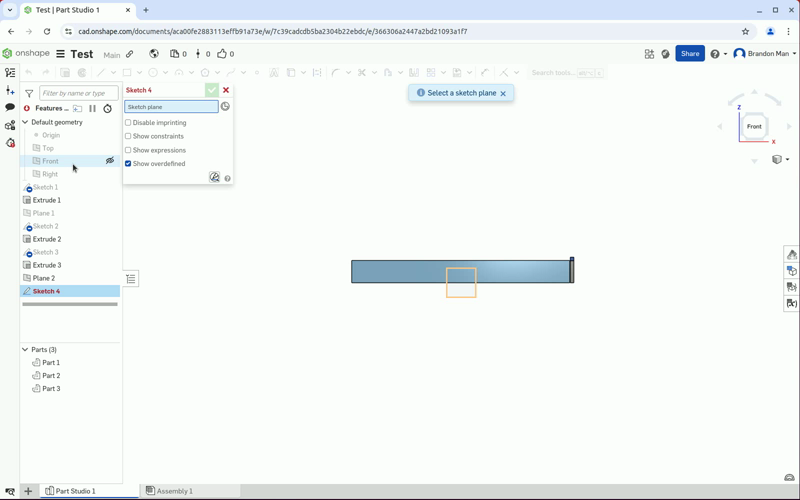
mouse_move(73, 280)
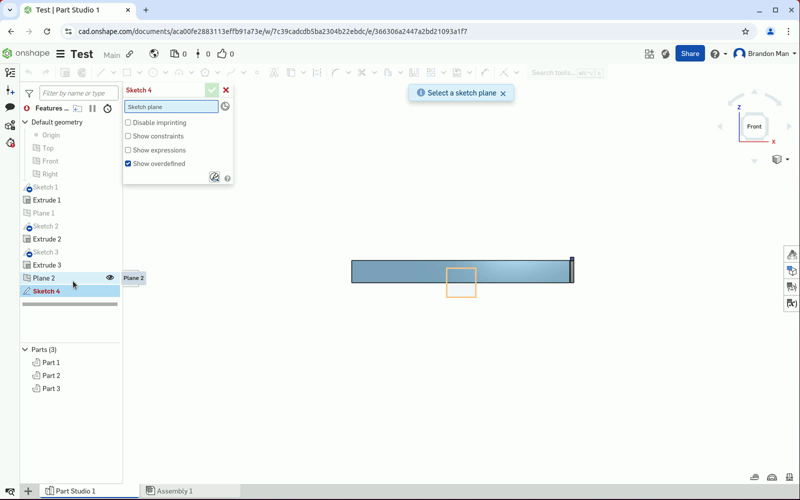
click(73, 280)
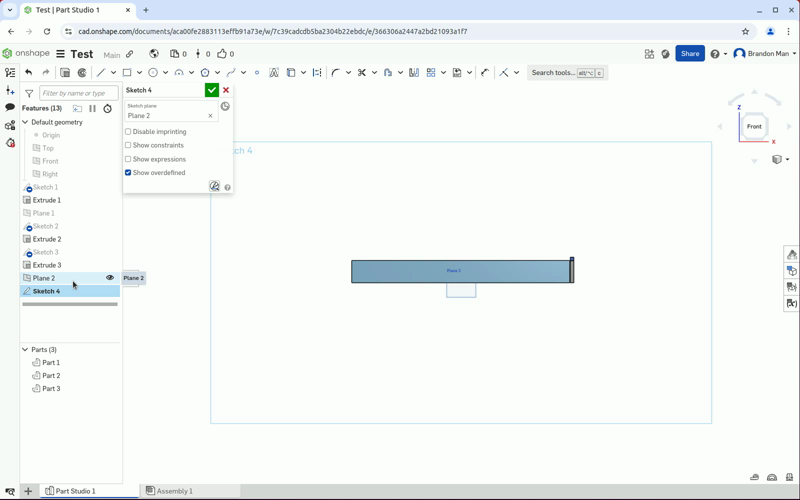
mouse_move(73, 352)
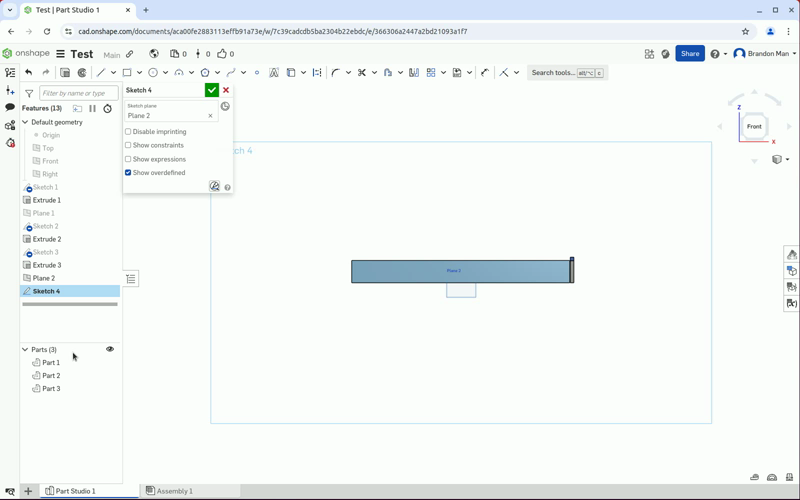
key(y)
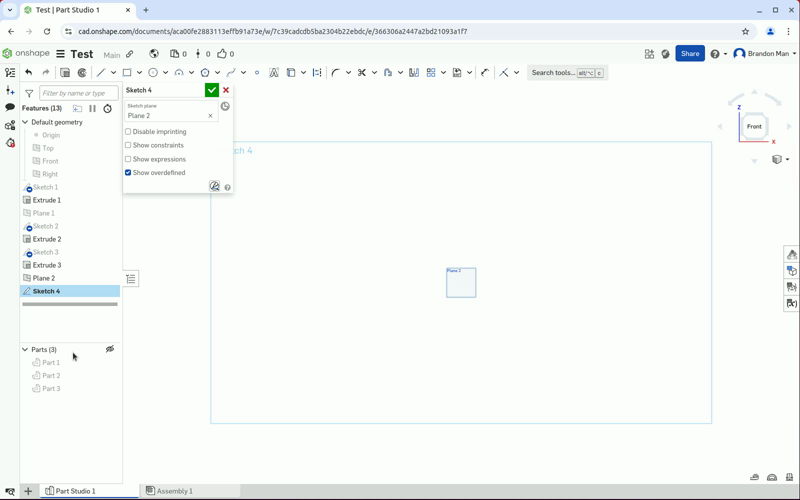
key(l)
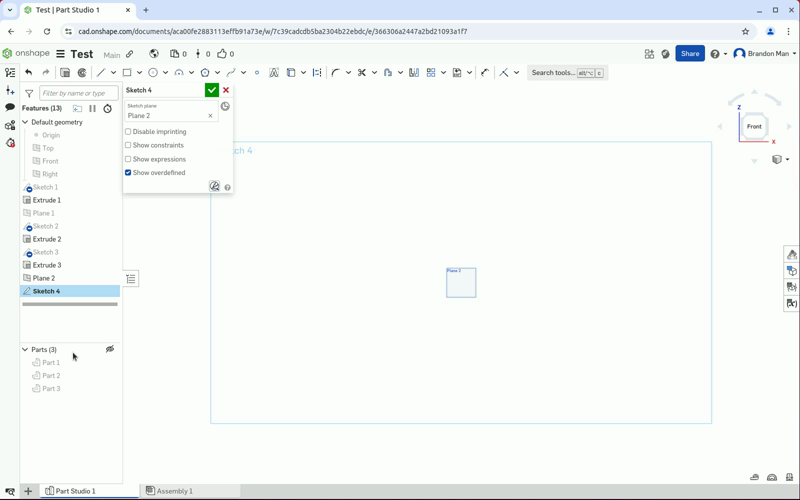
key_down(shift)
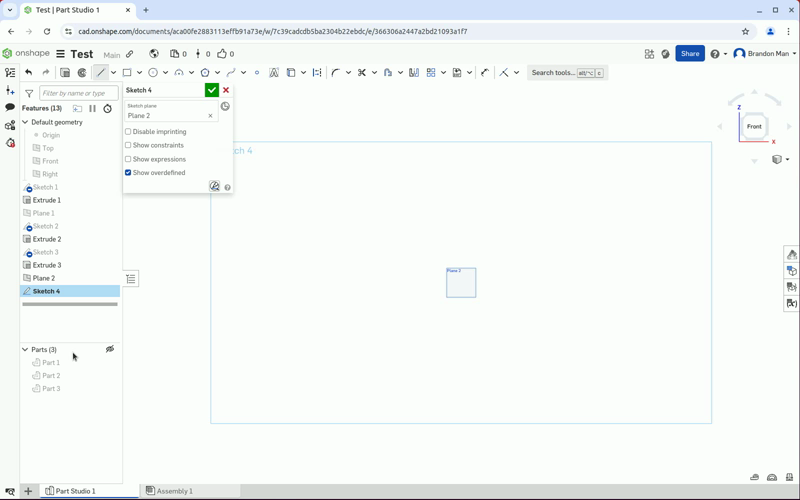
mouse_move(348, 282)
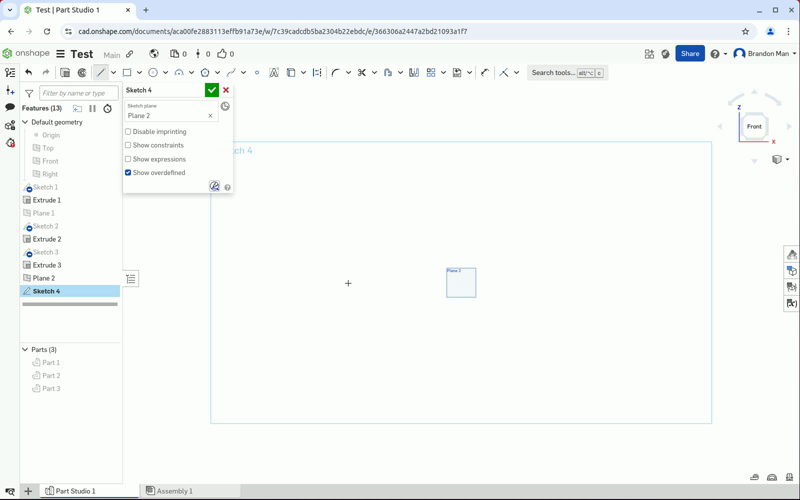
click(348, 282)
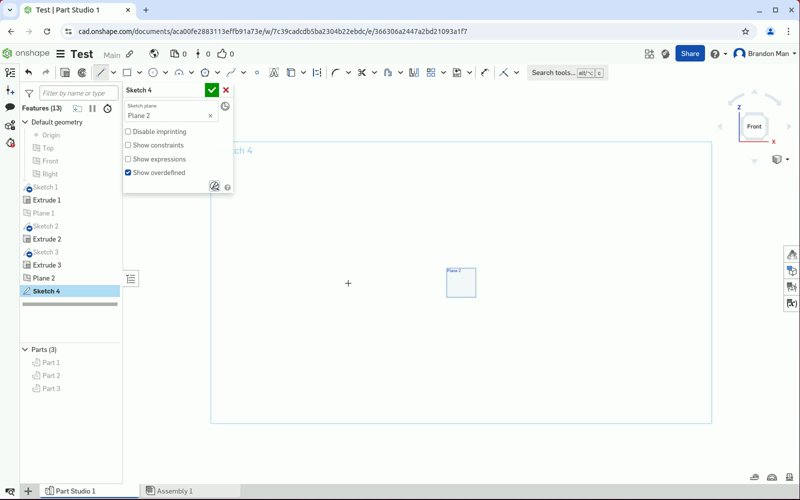
key_up(shift)
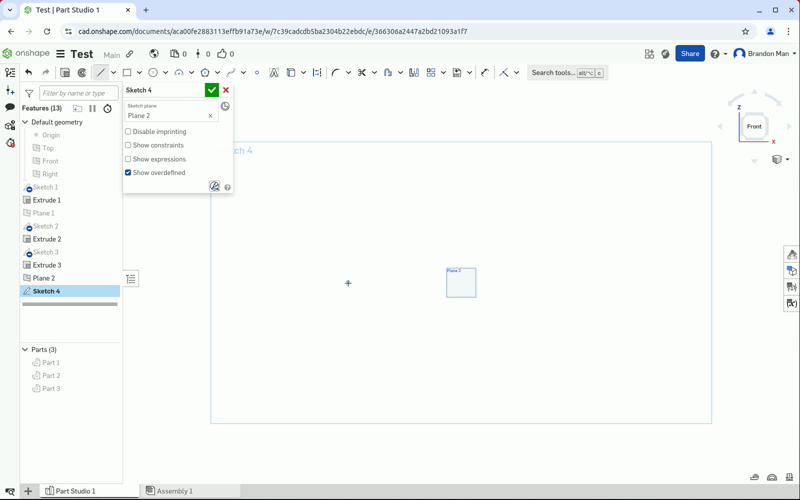
key_down(shift)
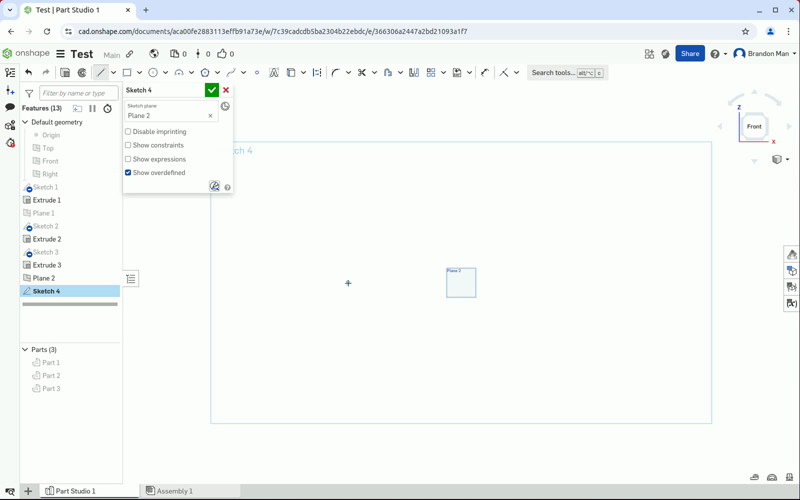
mouse_move(378, 282)
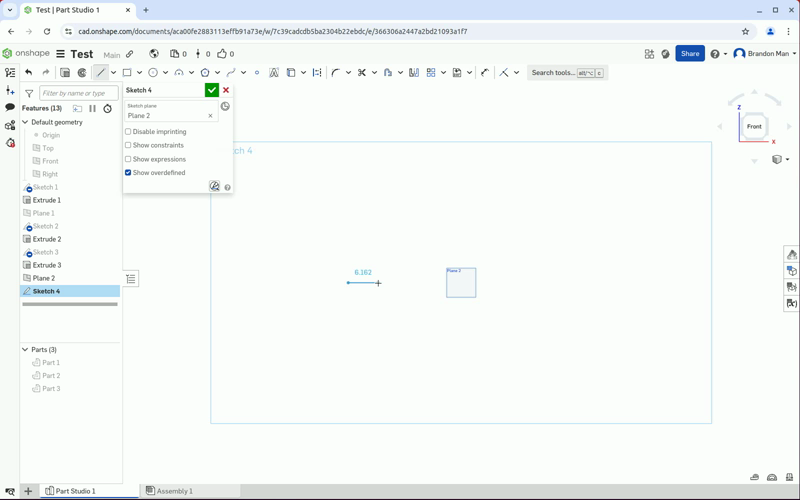
mouse_move(350, 282)
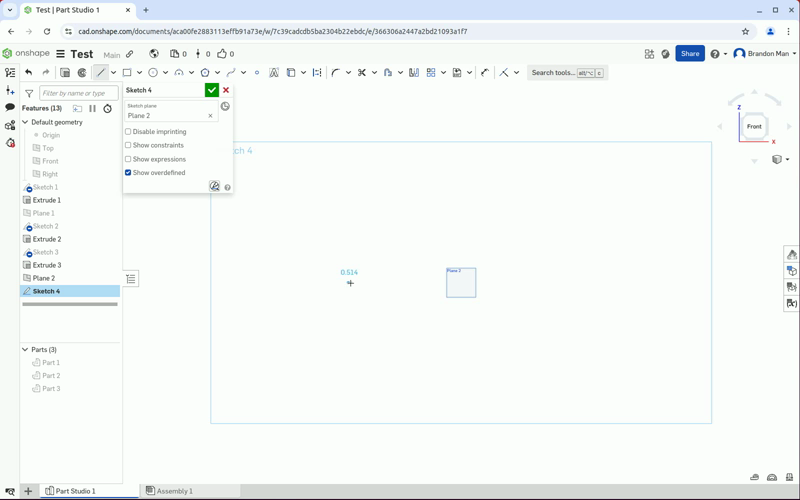
scroll(6)
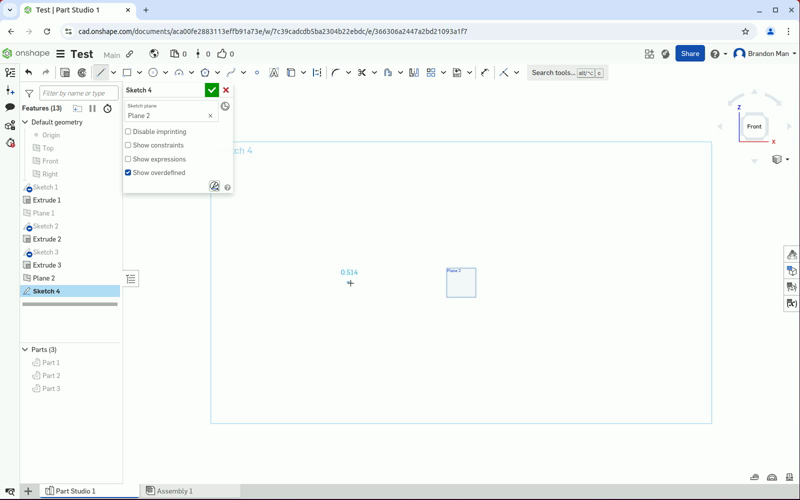
scroll(6)
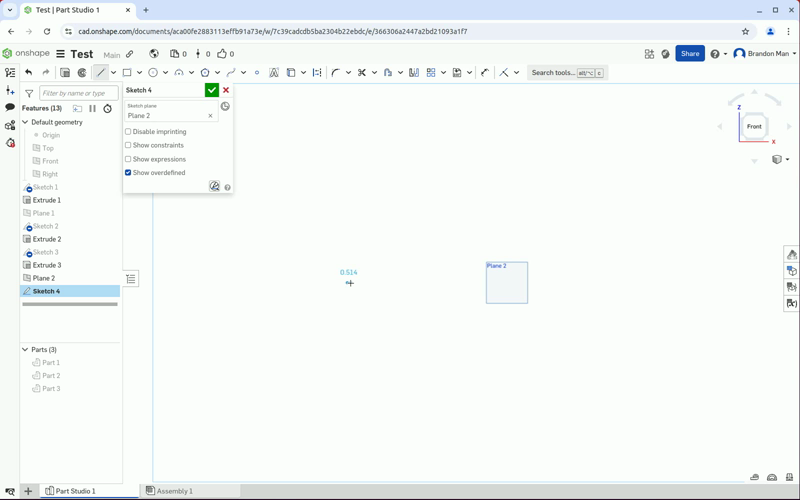
scroll(6)
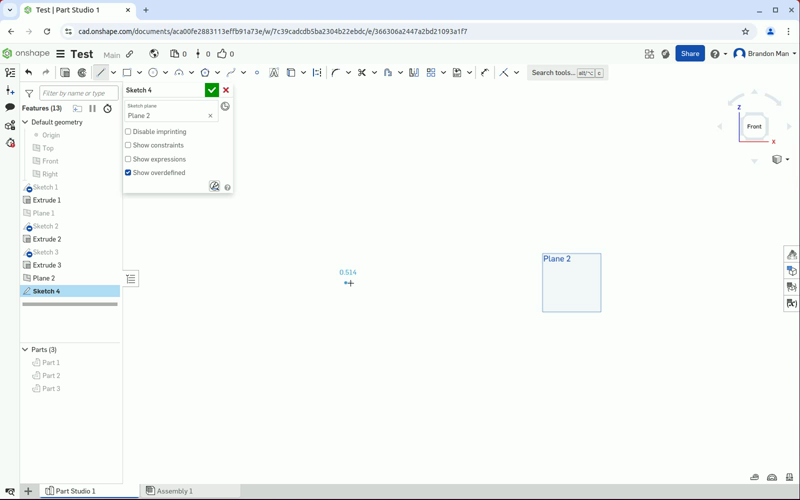
scroll(6)
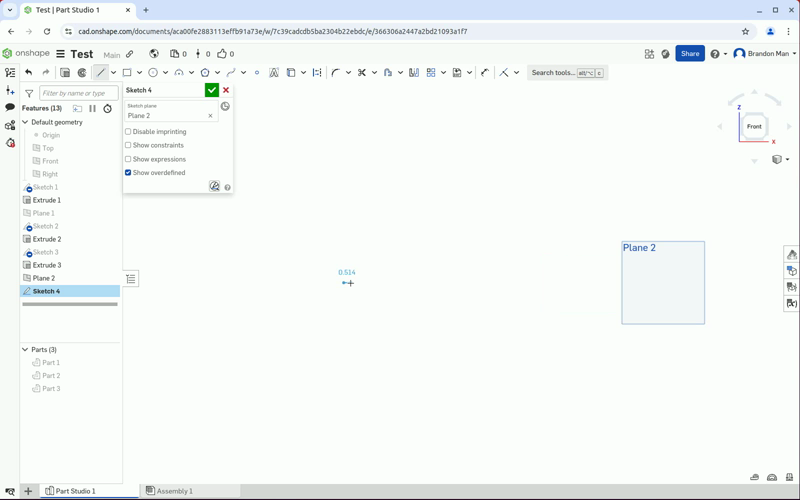
scroll(6)
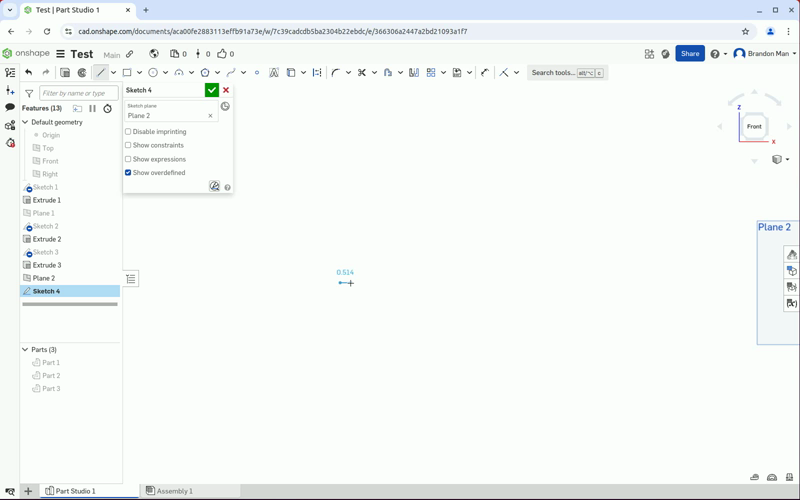
scroll(6)
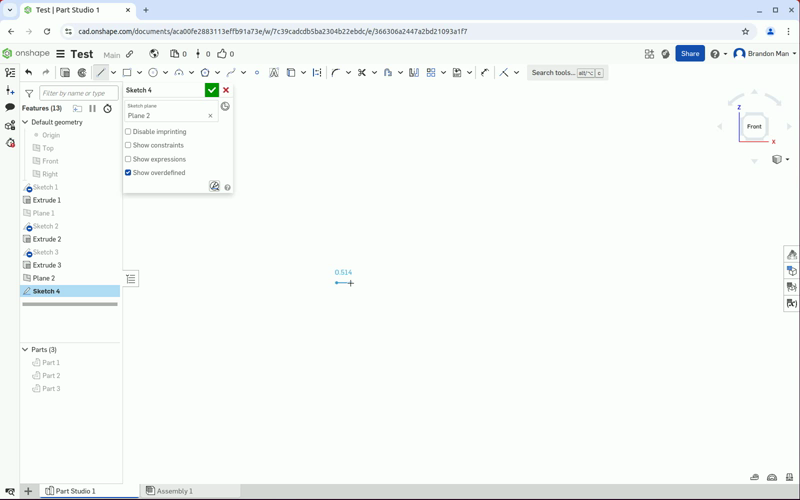
scroll(6)
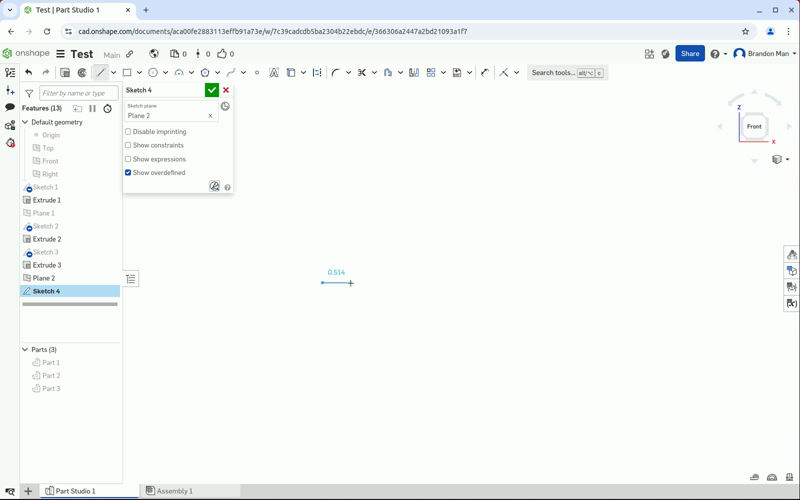
click(350, 282)
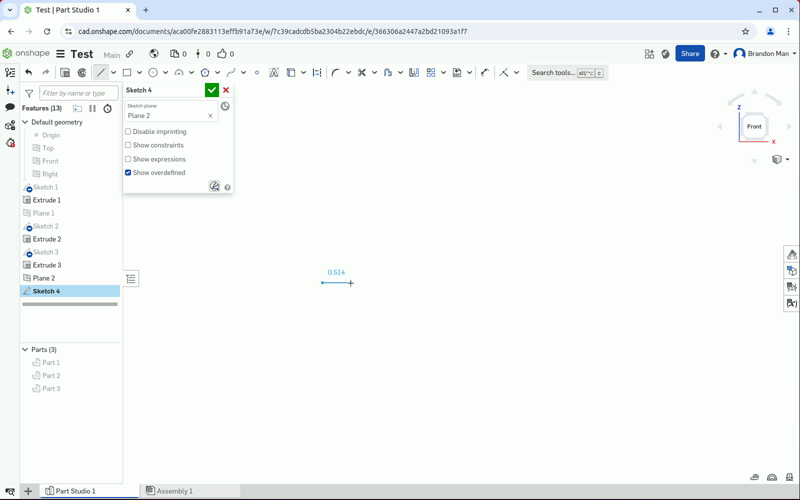
scroll(-6)
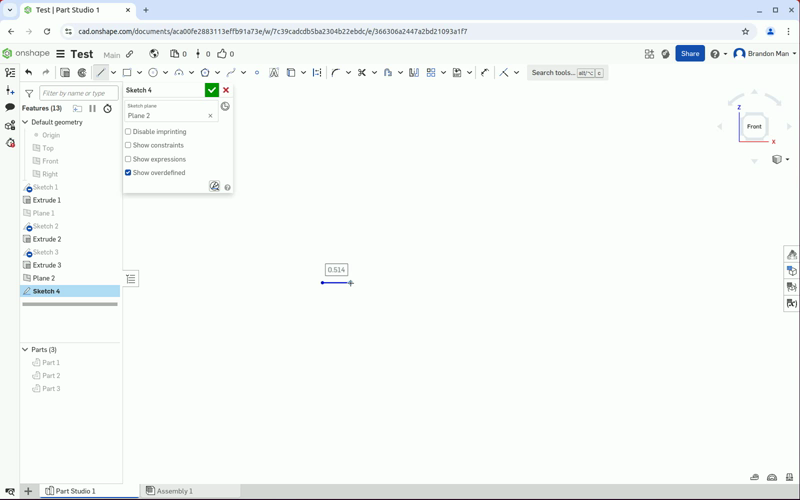
scroll(-6)
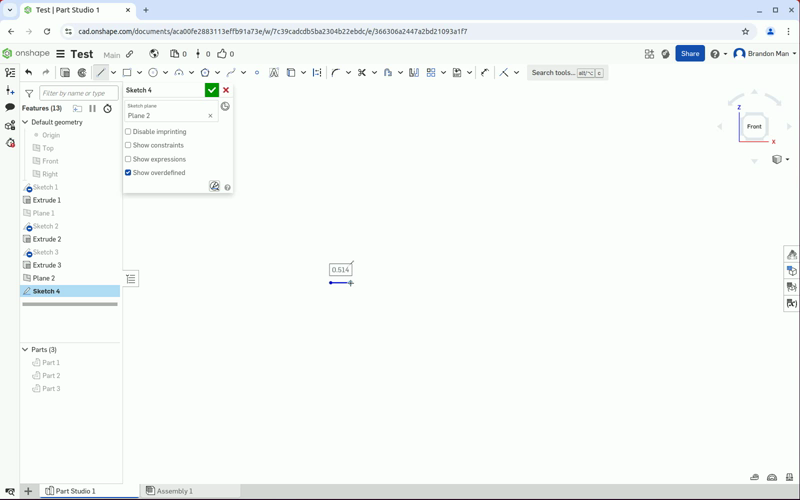
scroll(-6)
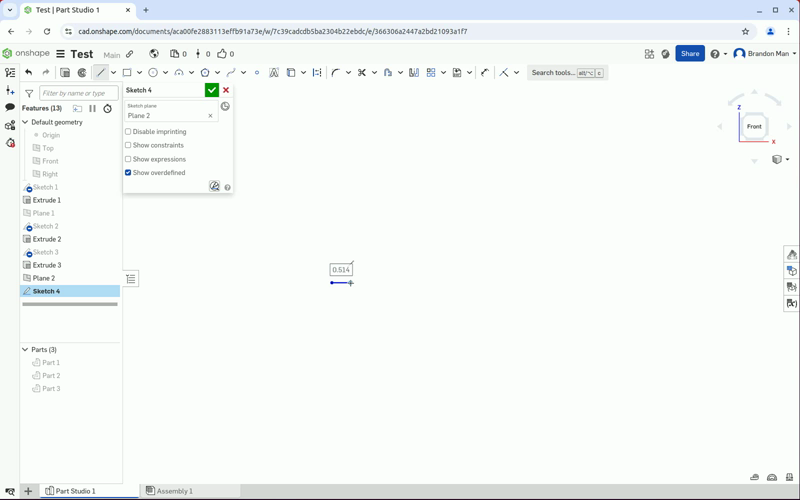
scroll(-6)
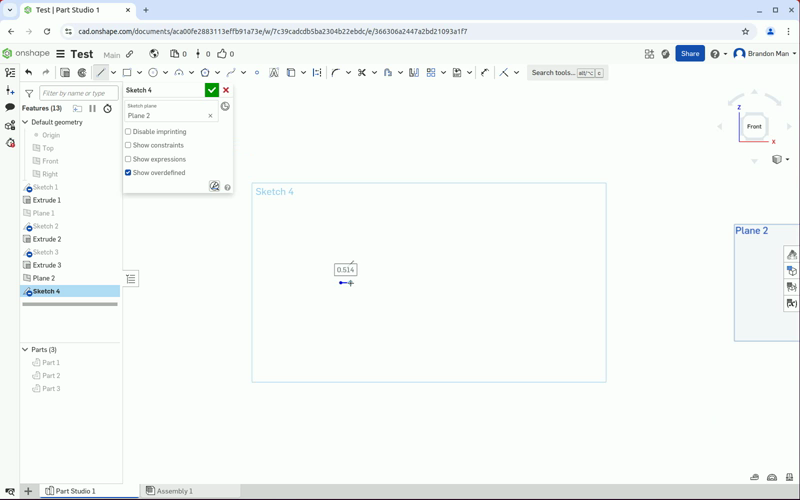
scroll(-6)
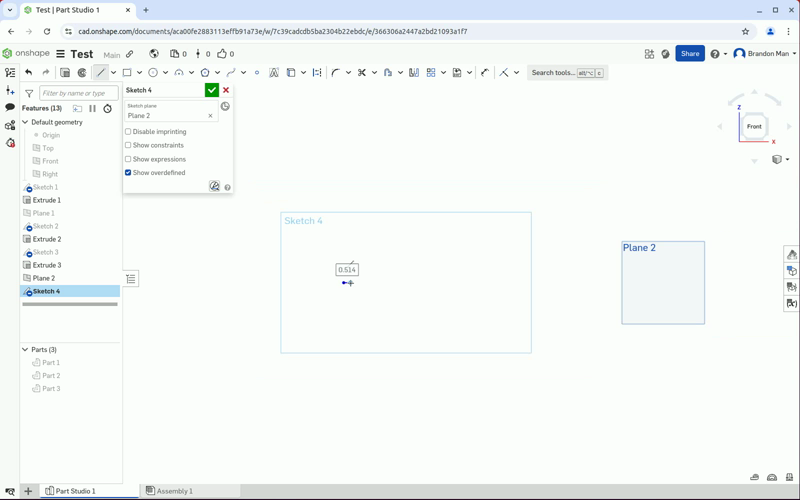
scroll(-6)
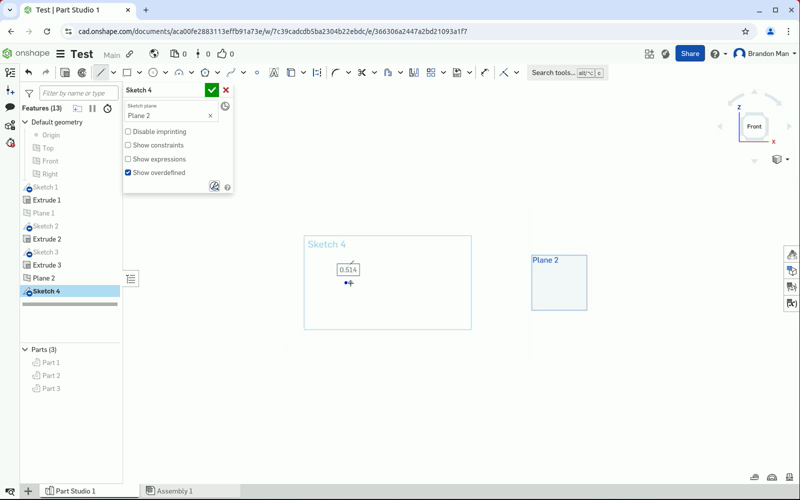
scroll(-6)
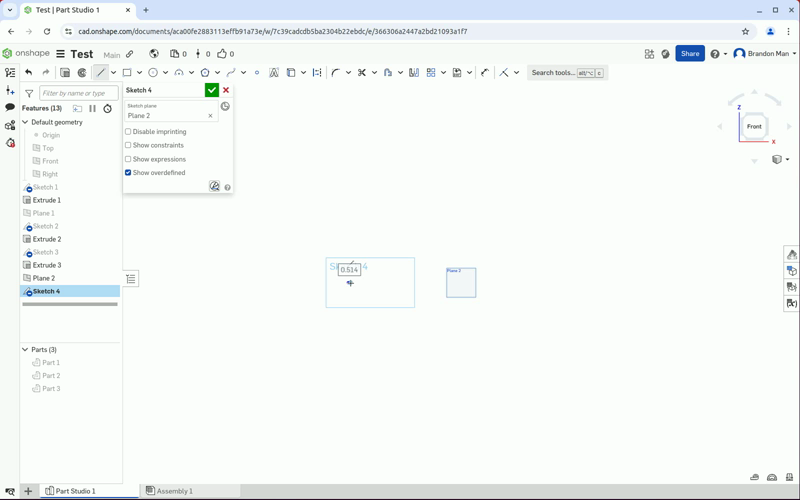
key_up(shift)
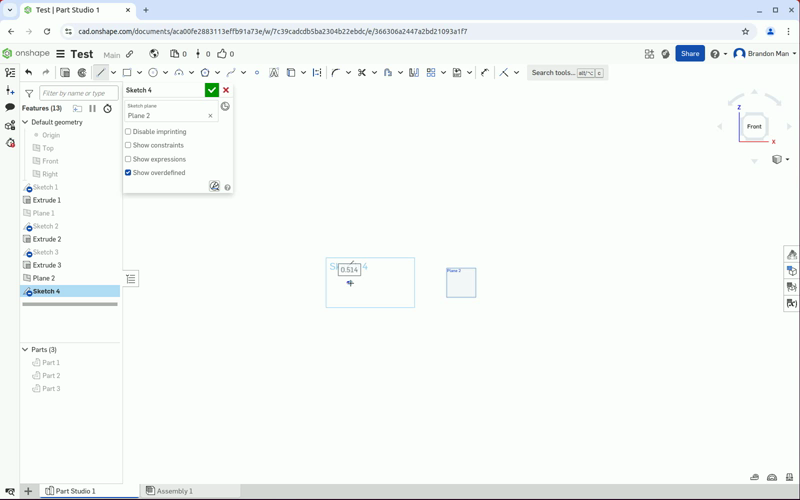
key_down(shift)
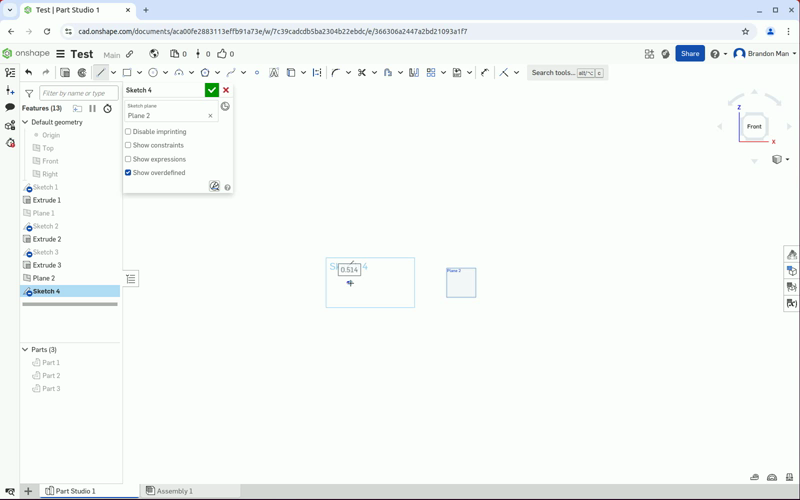
mouse_move(380, 282)
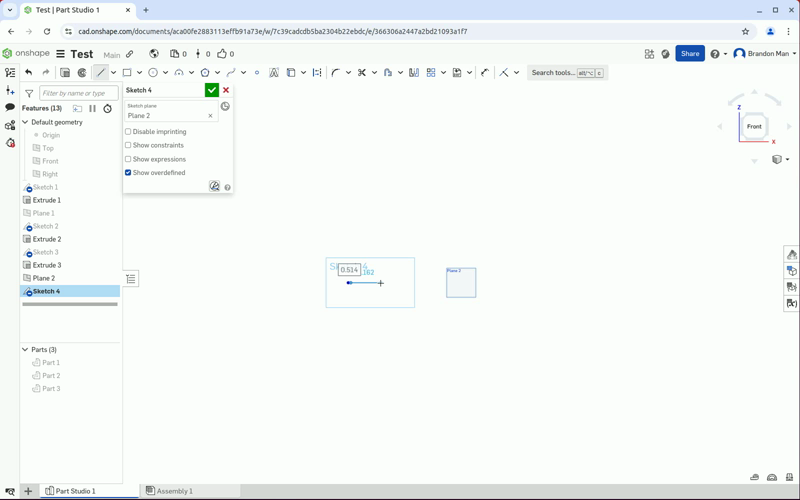
mouse_move(350, 259)
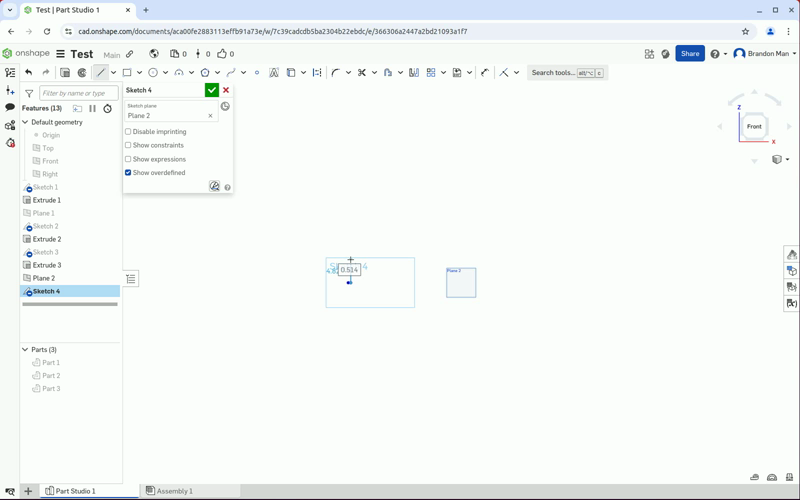
click(350, 259)
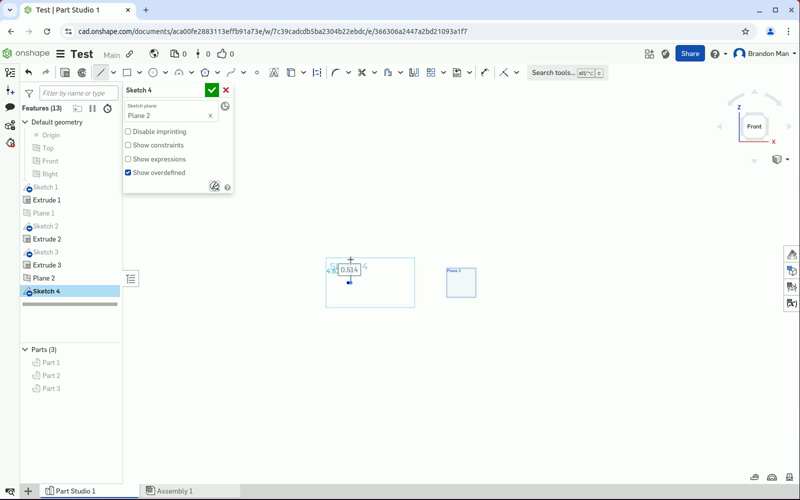
key_up(shift)
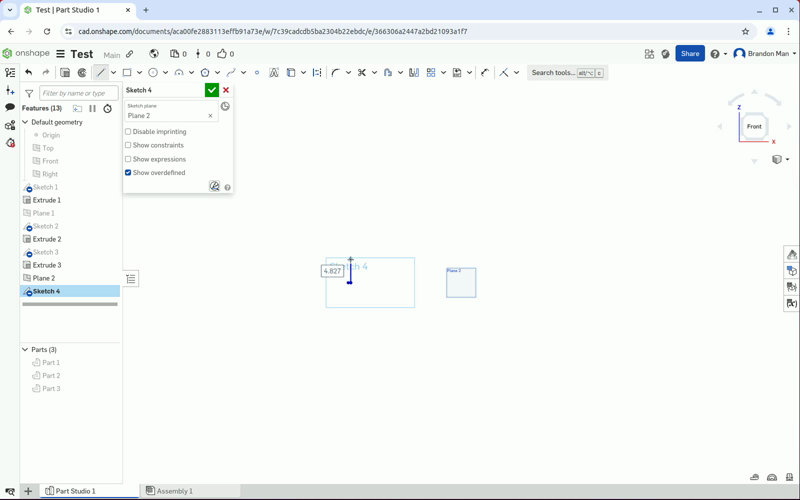
key_down(shift)
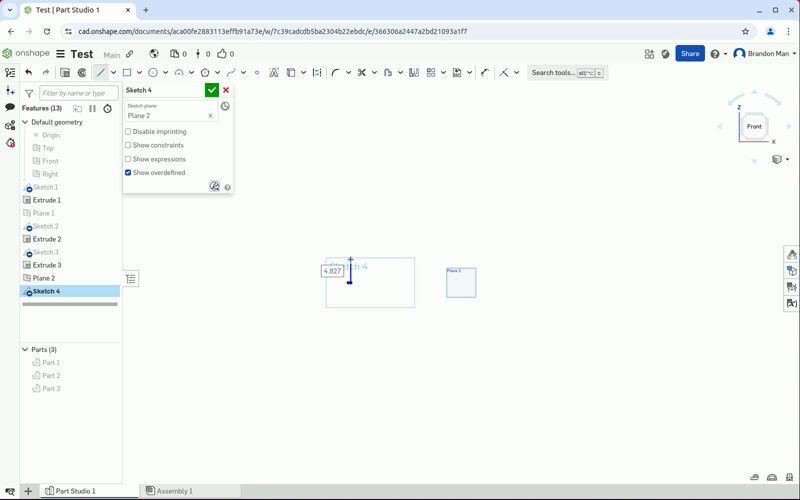
mouse_move(569, 259)
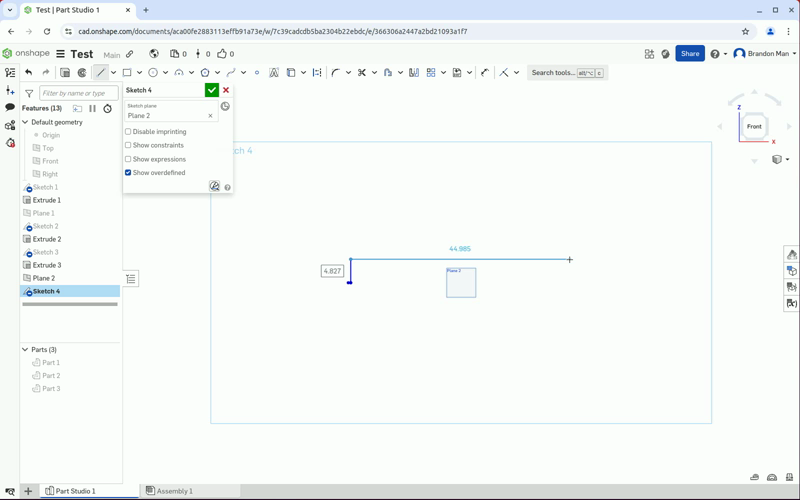
click(569, 259)
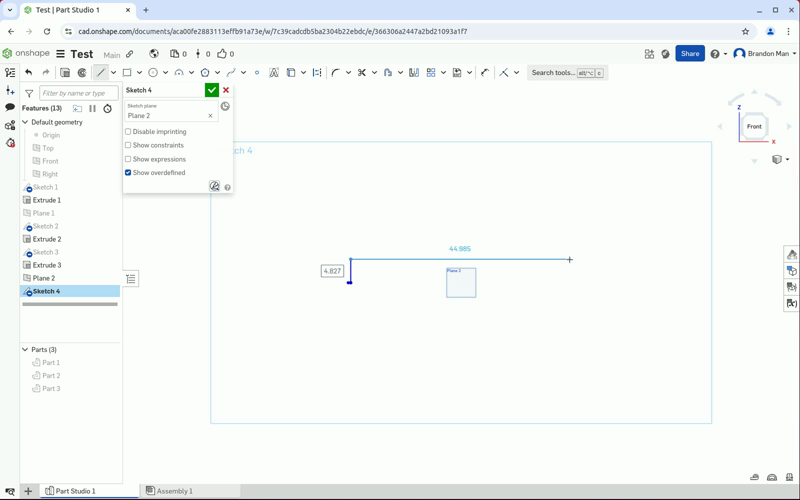
key_up(shift)
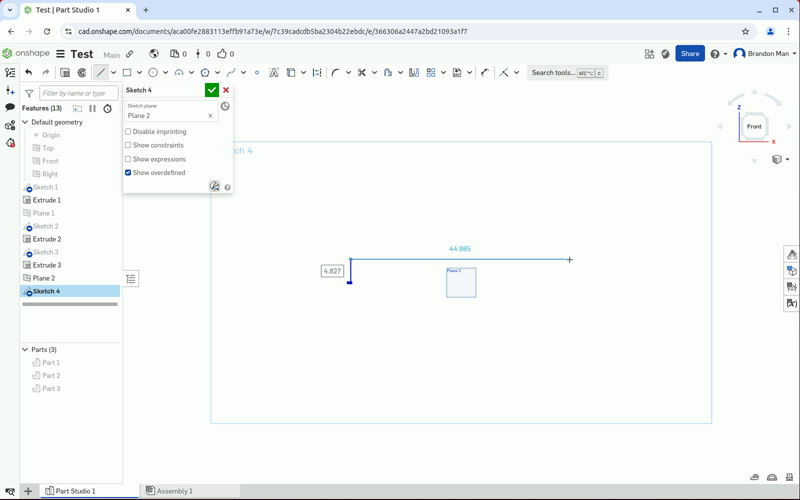
key_down(shift)
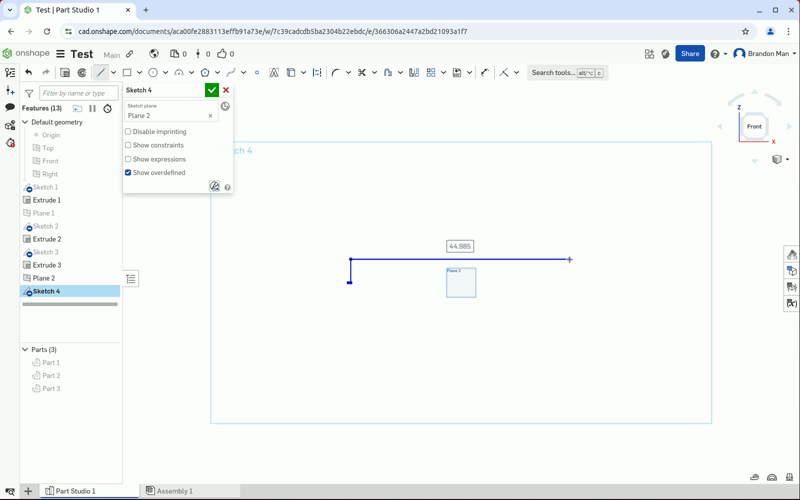
mouse_move(589, 259)
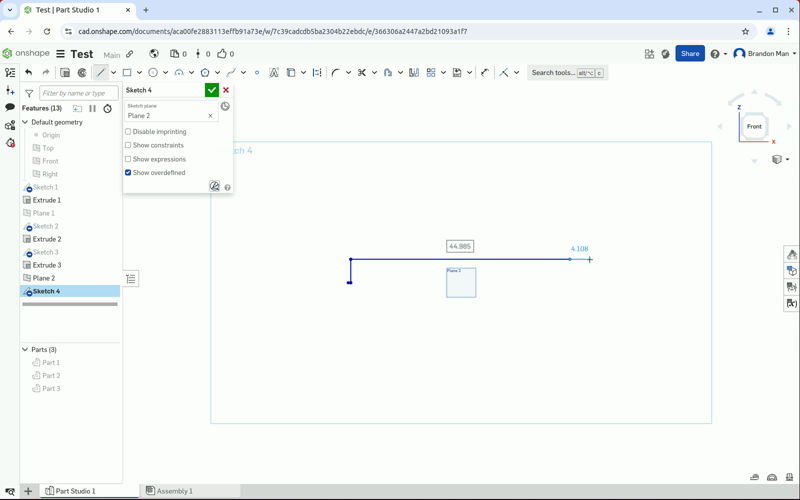
mouse_move(569, 282)
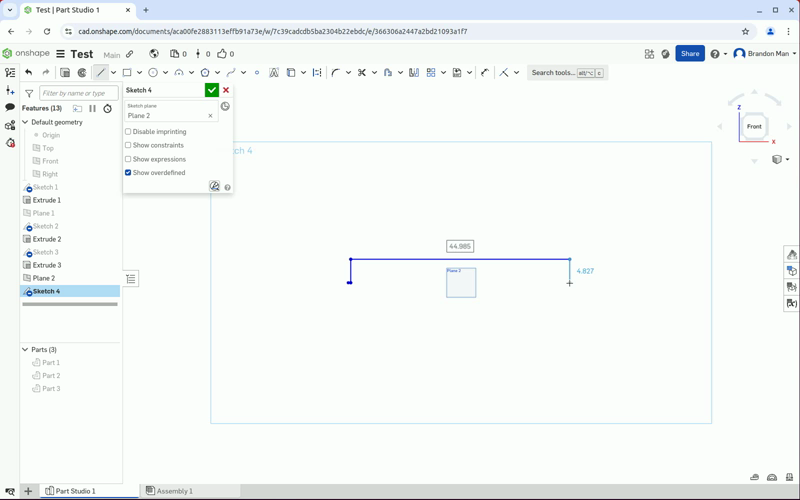
click(569, 282)
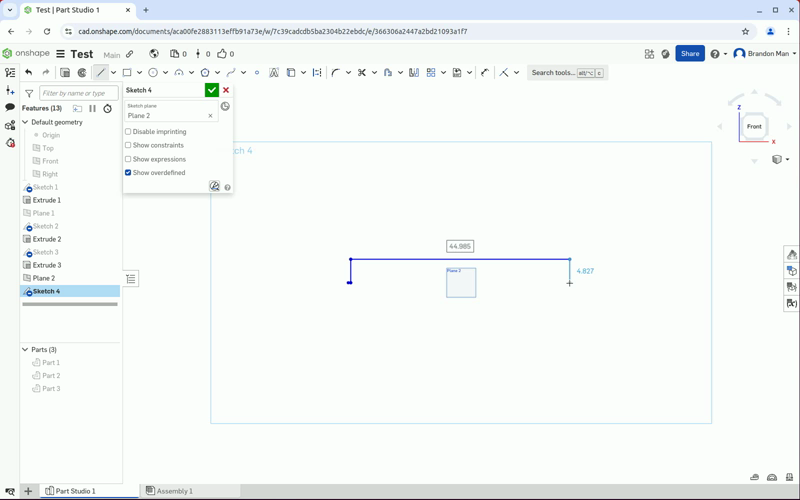
key_up(shift)
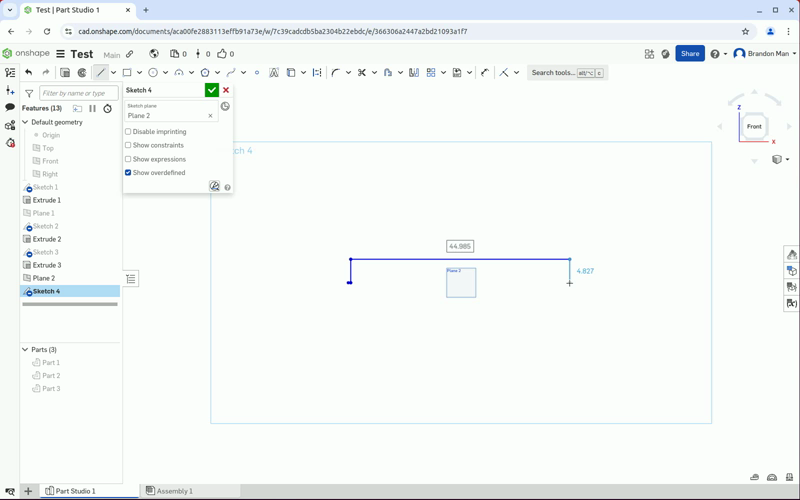
key_down(shift)
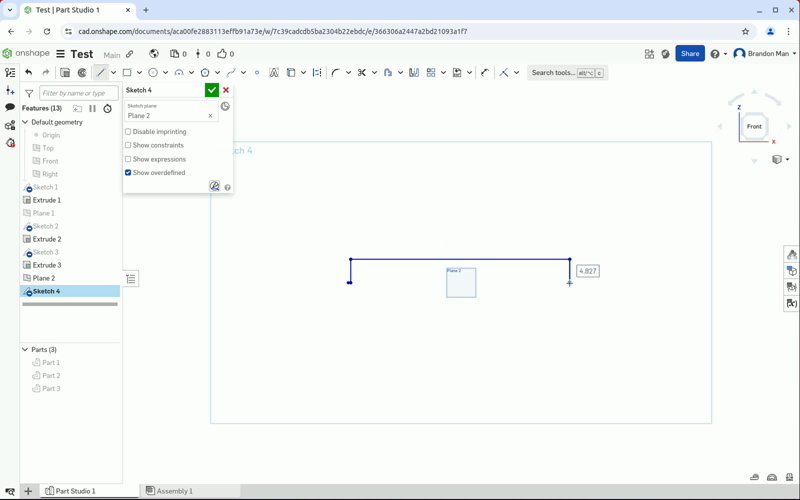
mouse_move(589, 282)
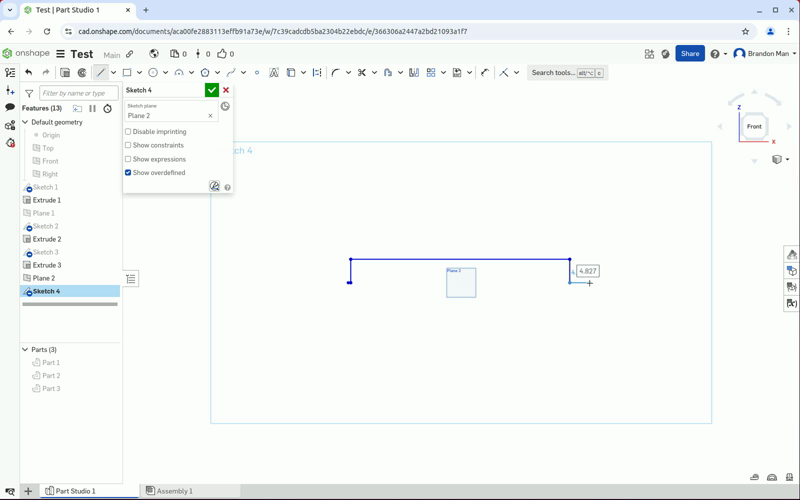
mouse_move(572, 282)
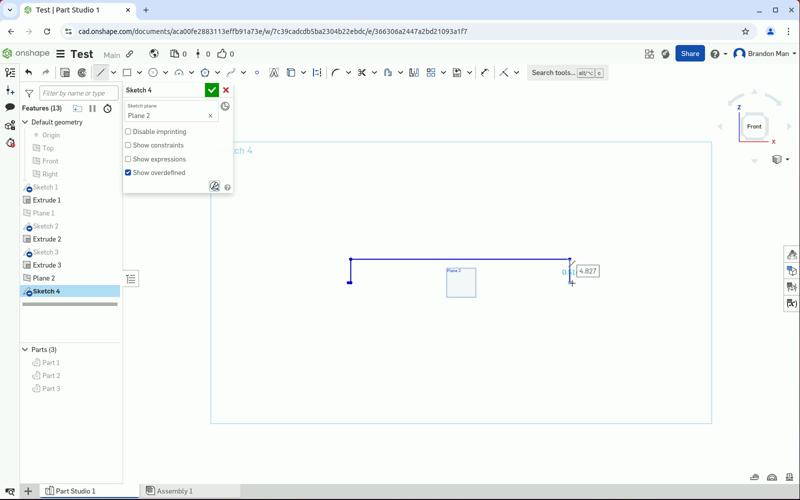
scroll(6)
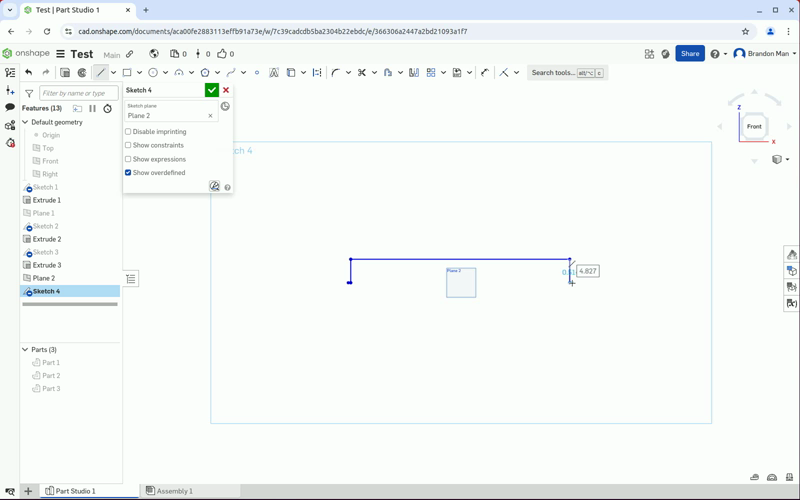
scroll(6)
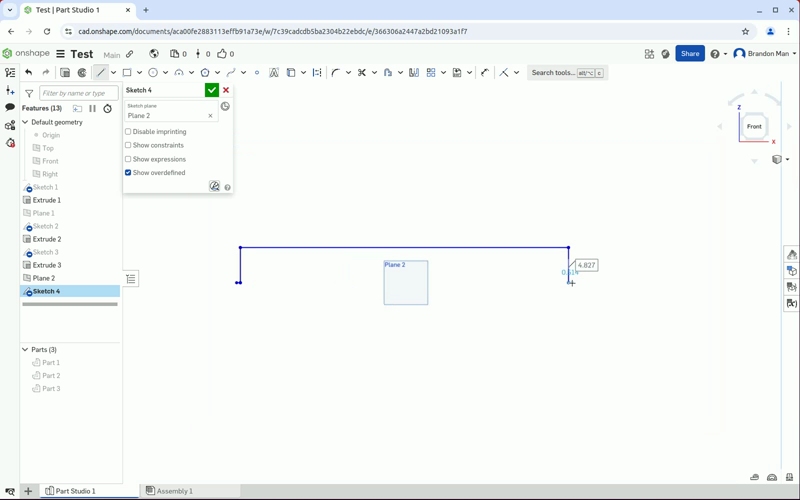
scroll(6)
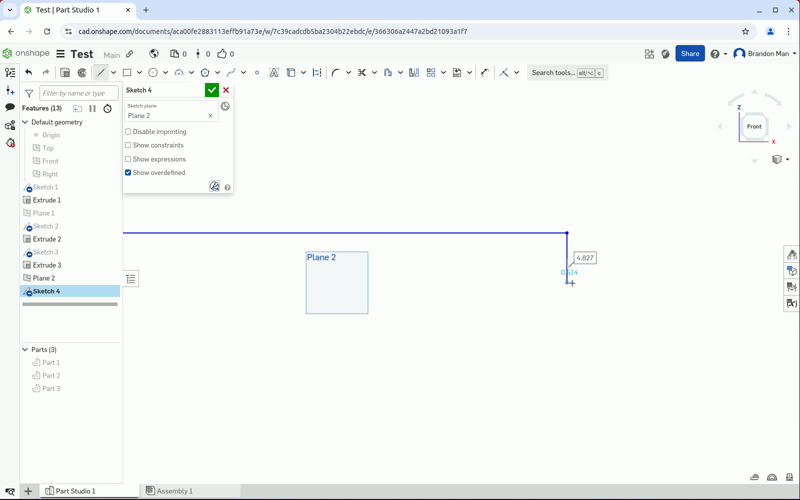
scroll(6)
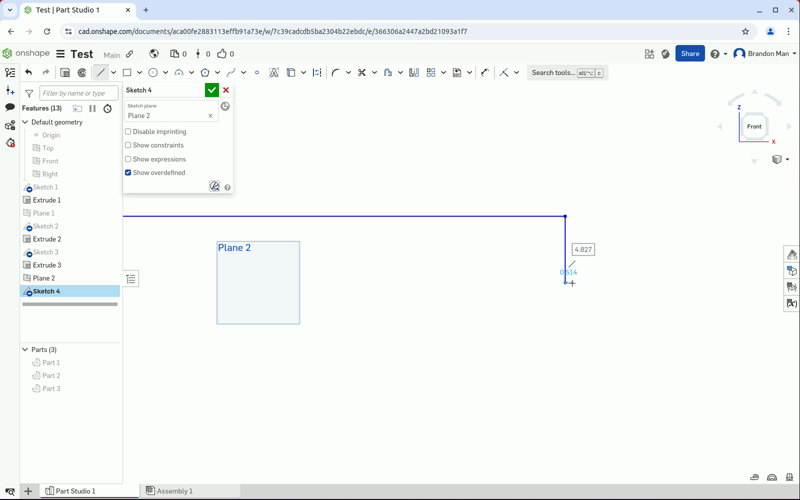
scroll(6)
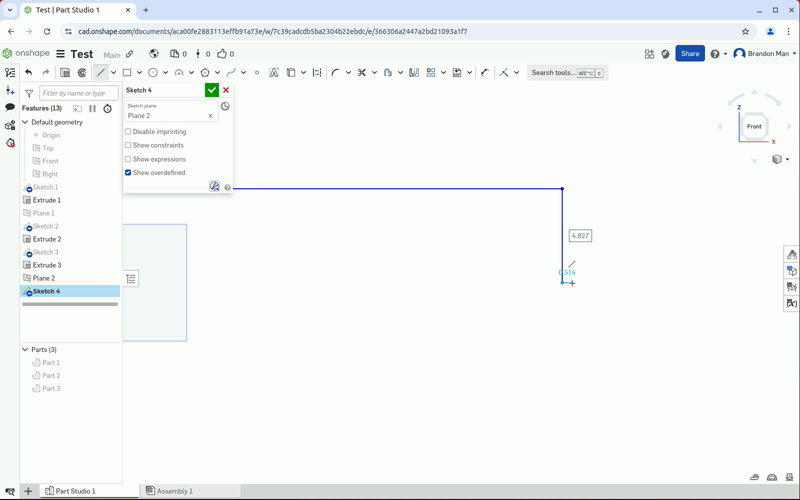
scroll(6)
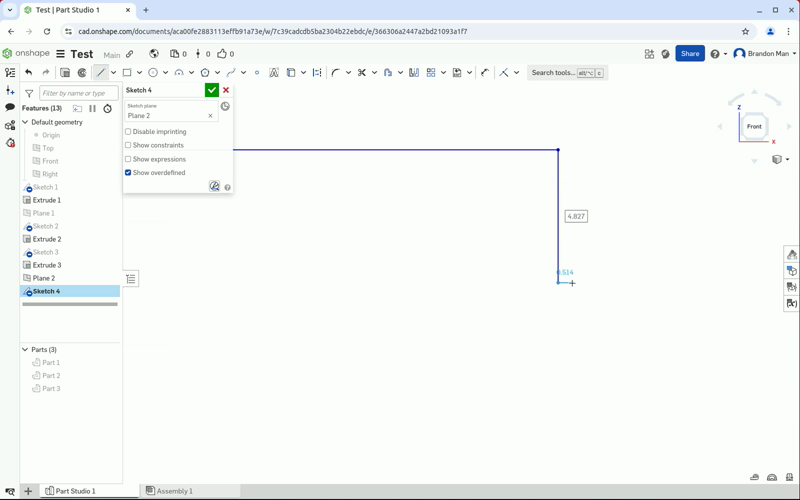
scroll(6)
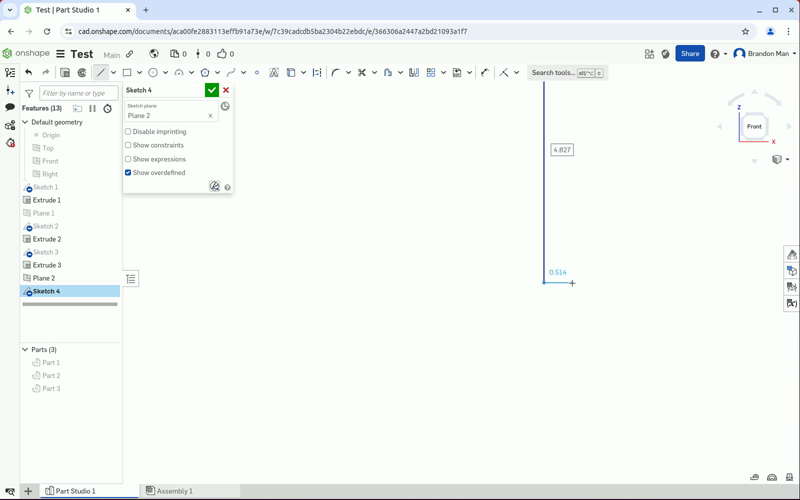
click(572, 282)
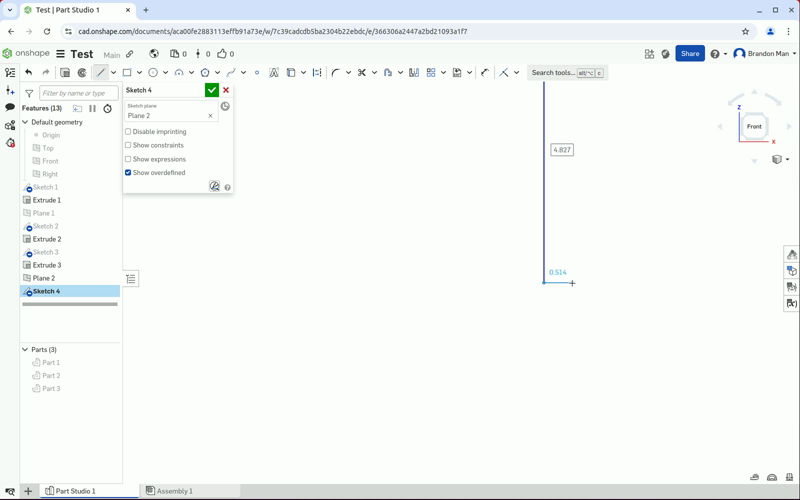
scroll(-6)
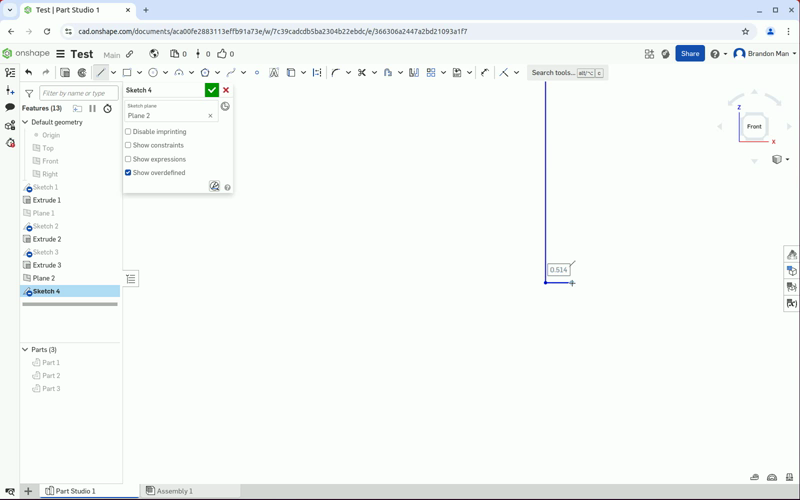
scroll(-6)
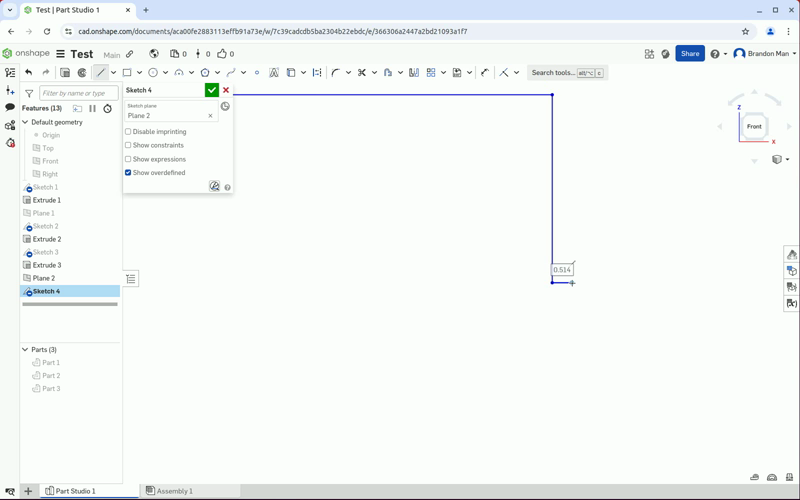
scroll(-6)
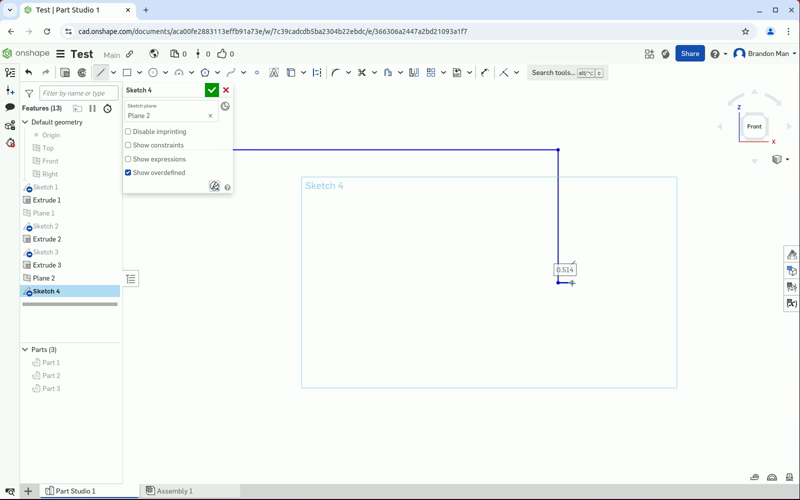
scroll(-6)
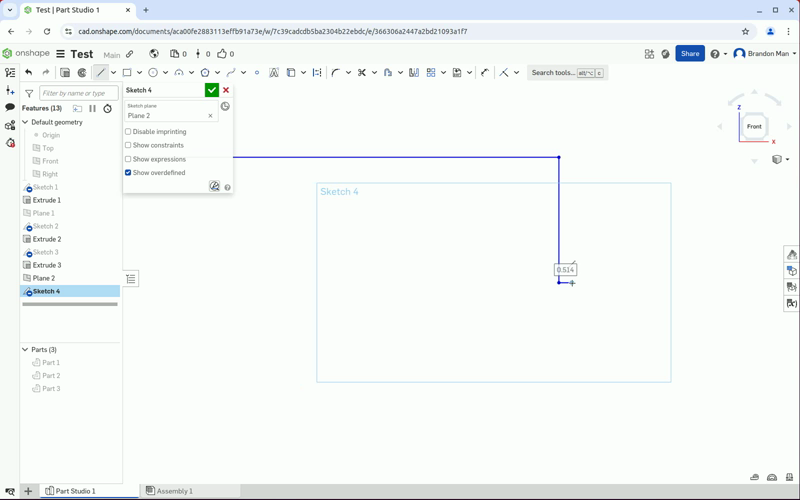
scroll(-6)
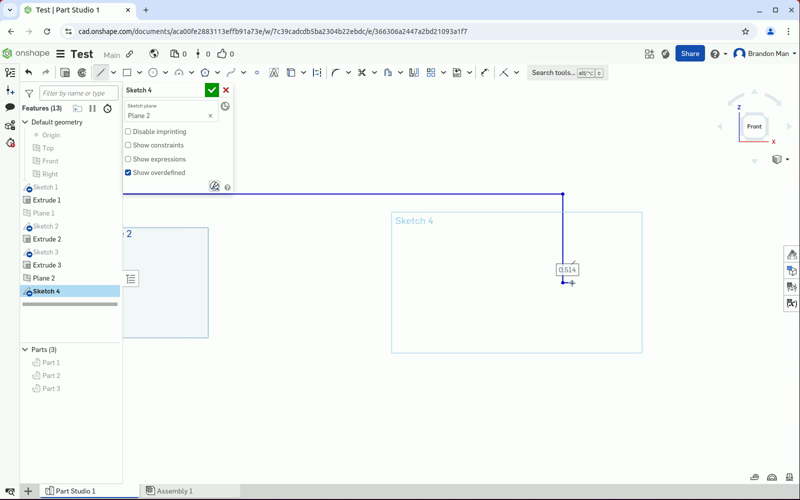
scroll(-6)
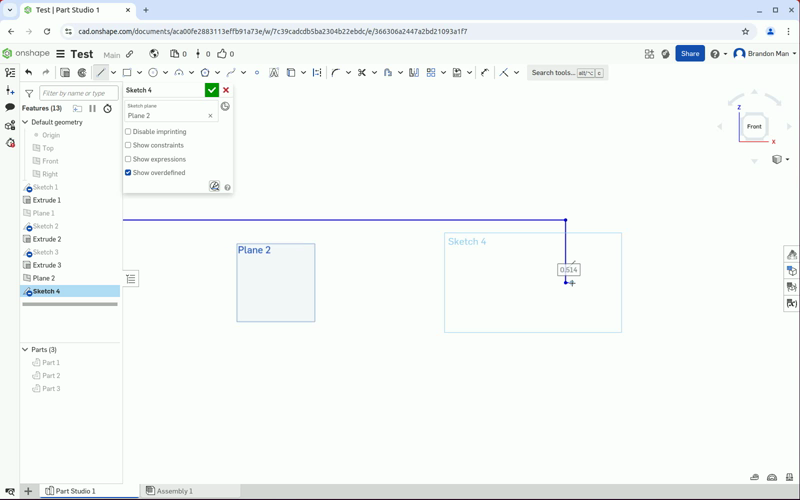
scroll(-6)
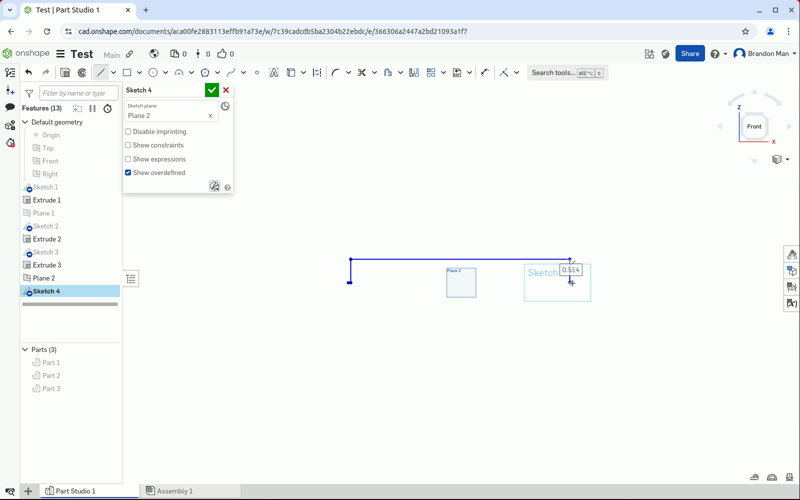
key_up(shift)
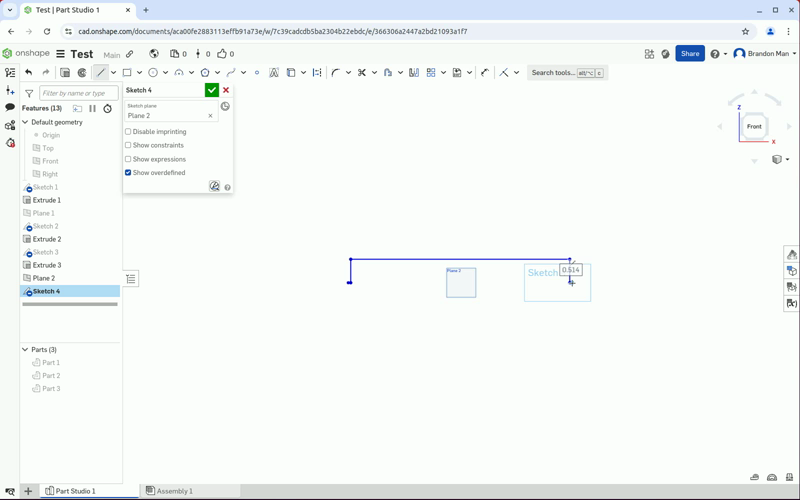
key_down(shift)
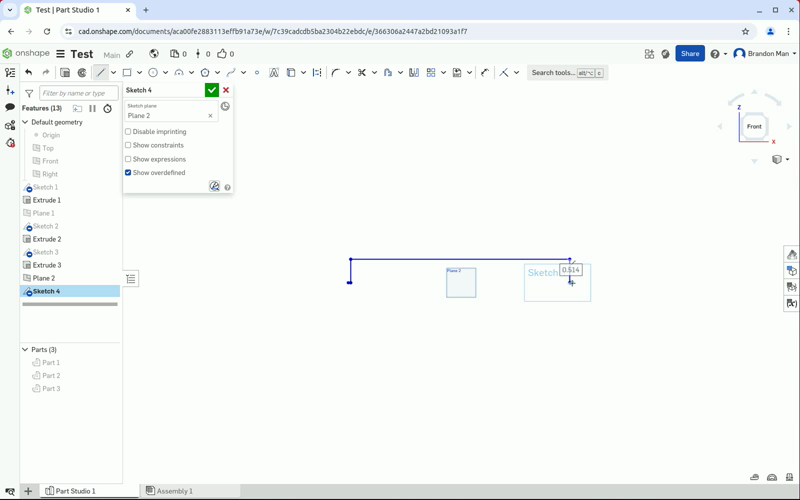
mouse_move(589, 282)
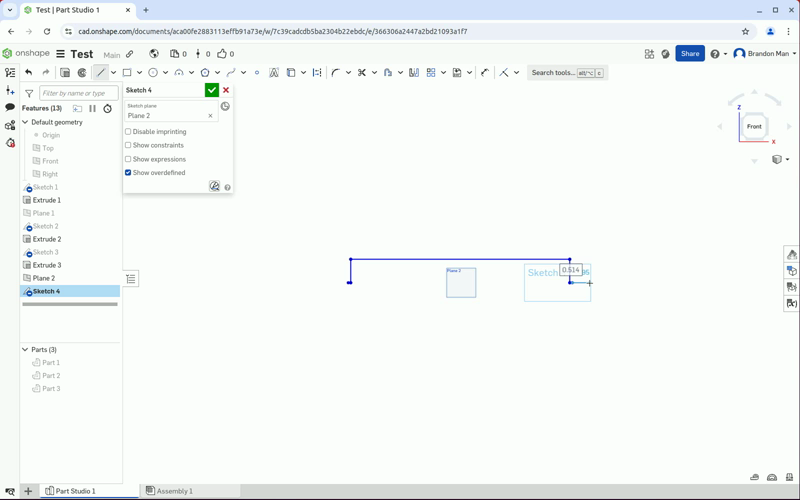
mouse_move(572, 257)
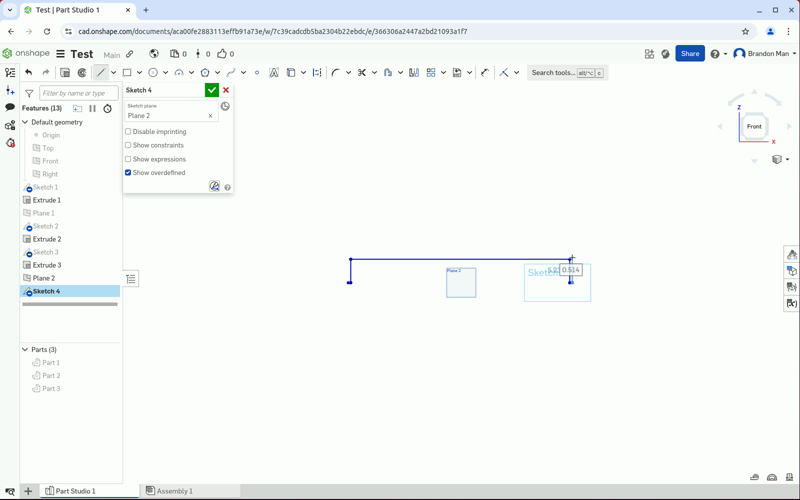
scroll(6)
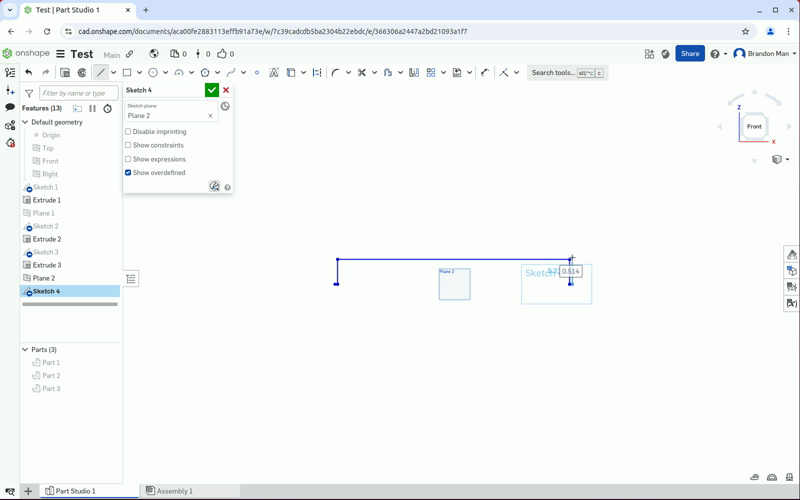
scroll(6)
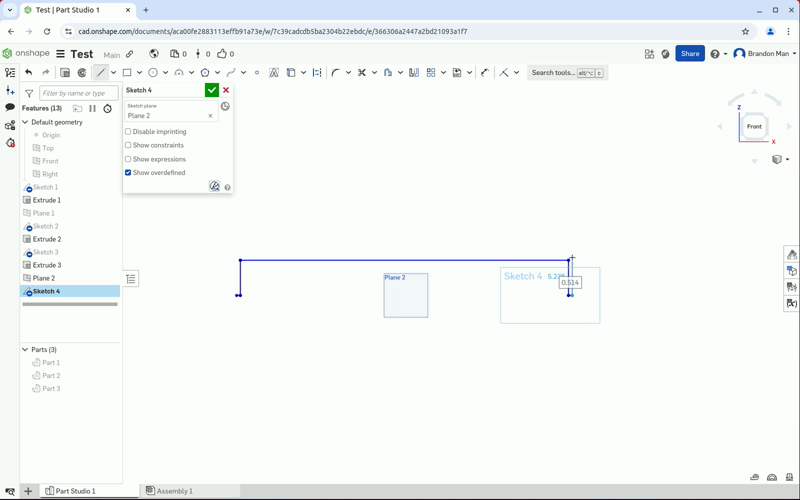
scroll(6)
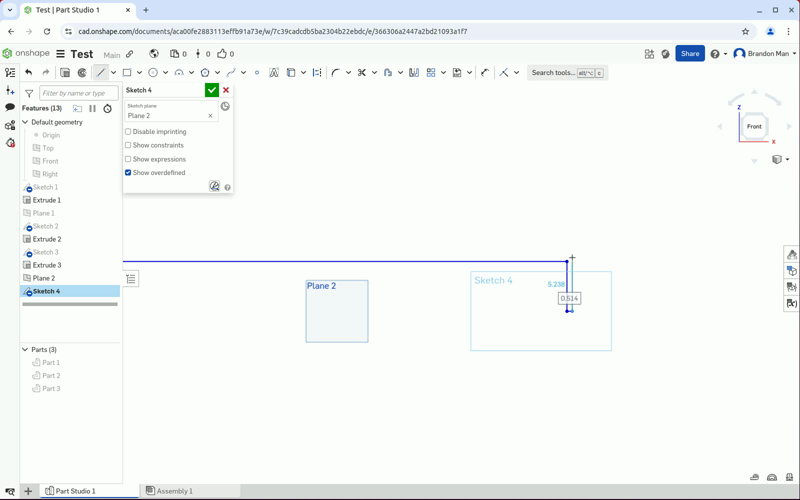
scroll(6)
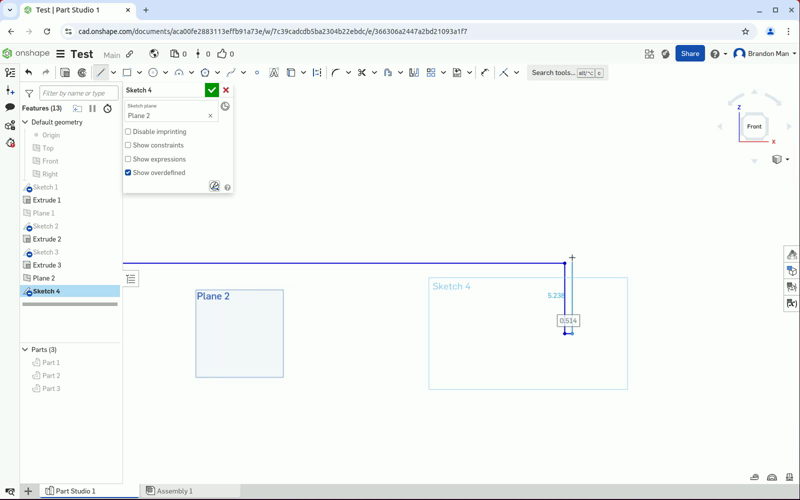
scroll(6)
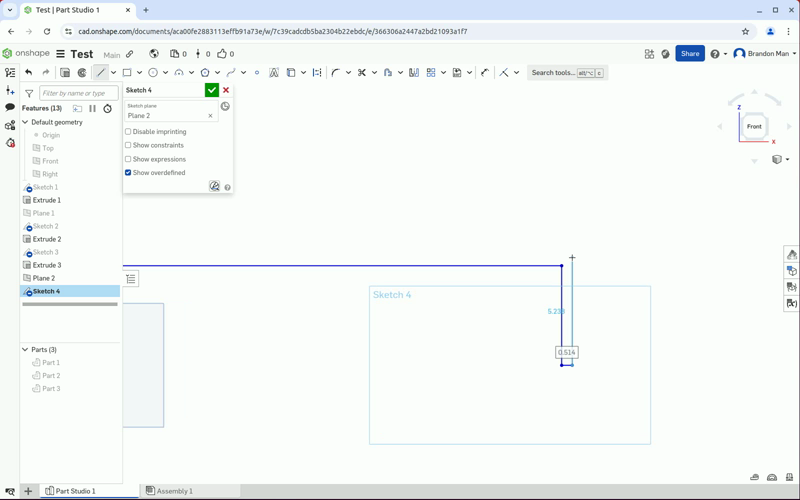
scroll(6)
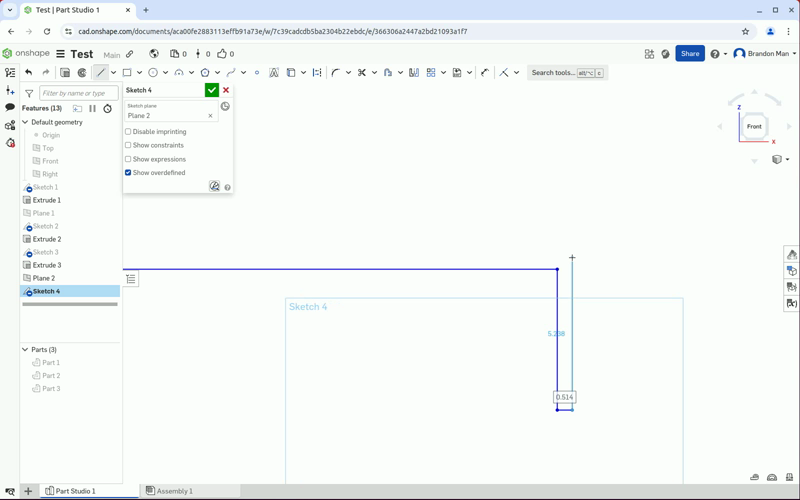
scroll(6)
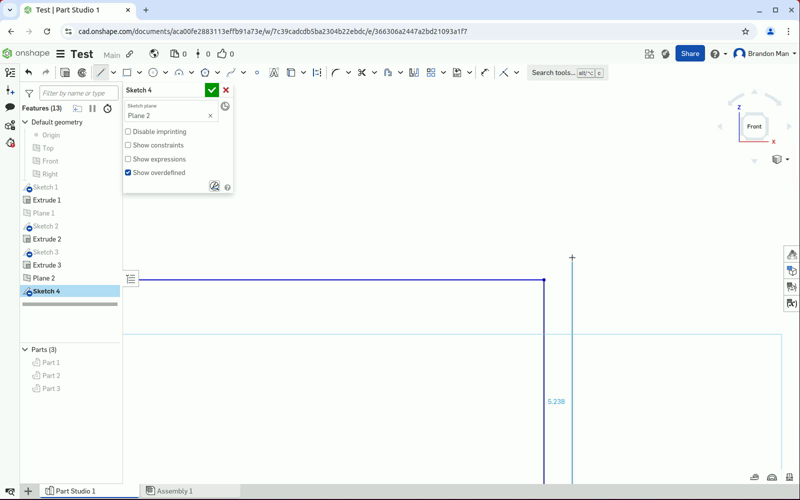
click(572, 257)
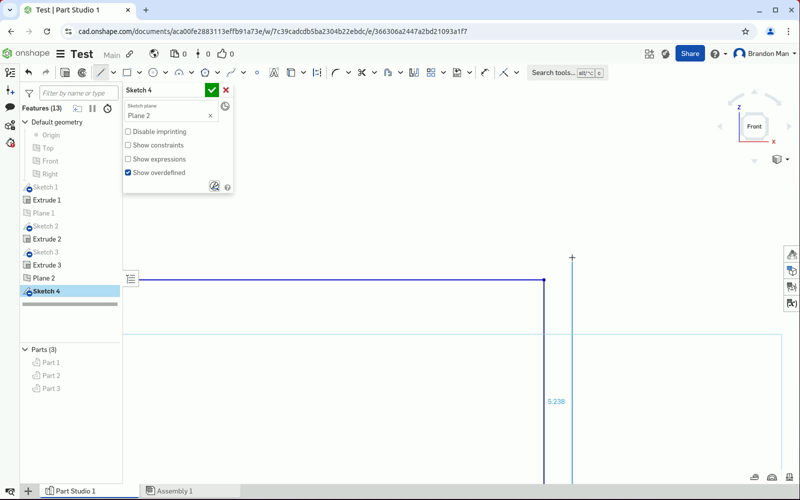
scroll(-6)
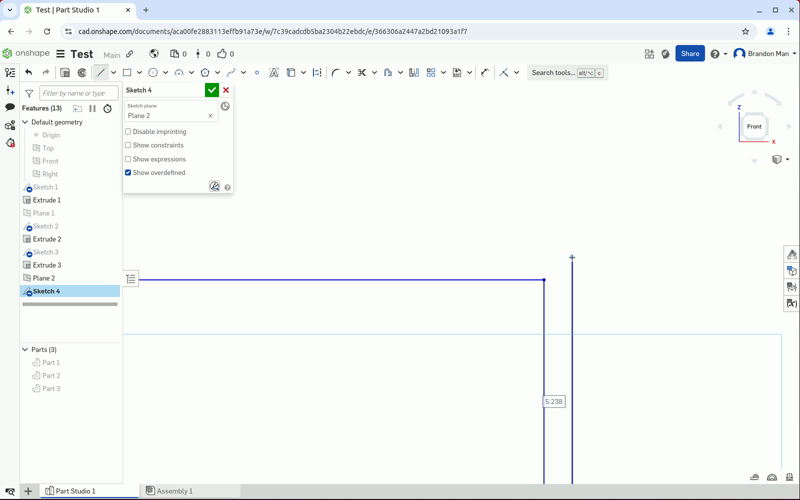
scroll(-6)
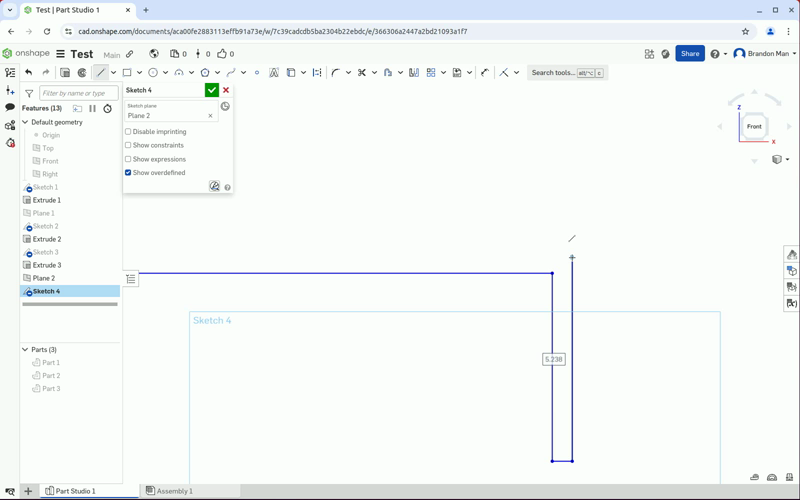
scroll(-6)
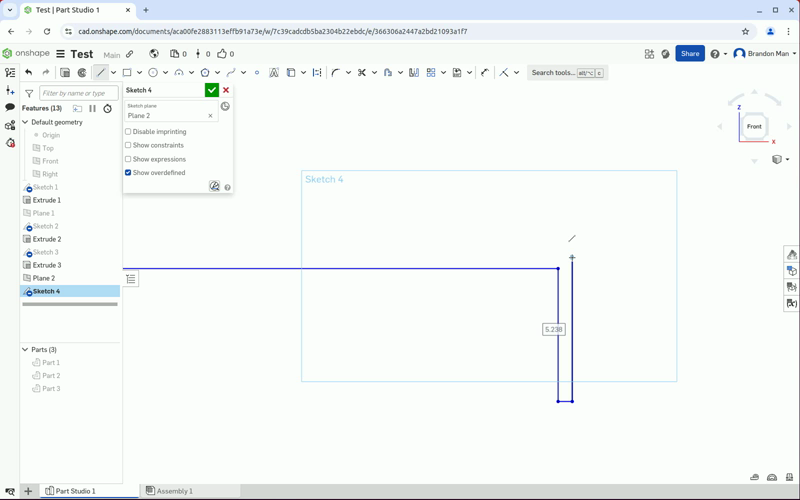
scroll(-6)
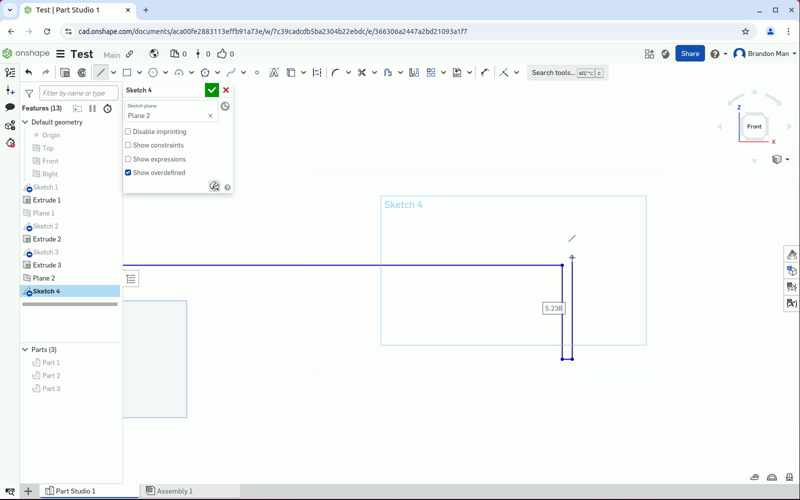
scroll(-6)
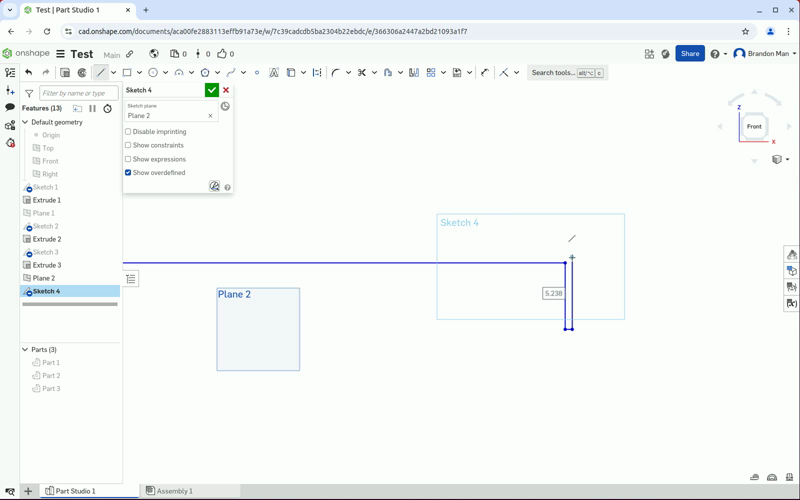
scroll(-6)
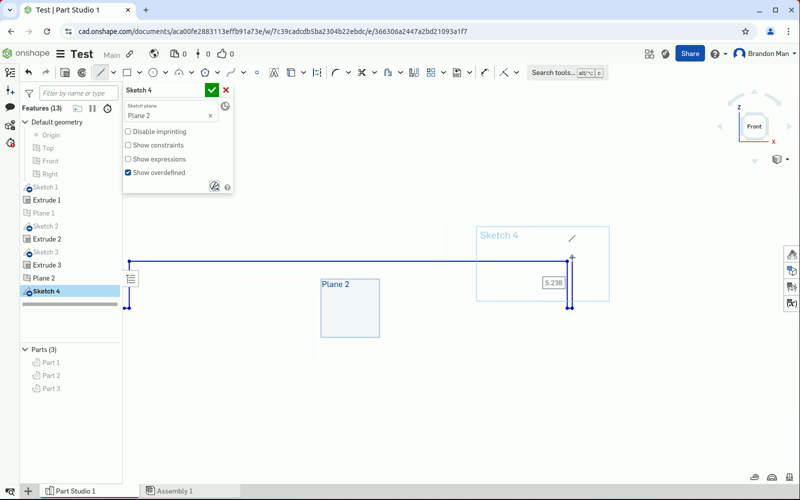
scroll(-6)
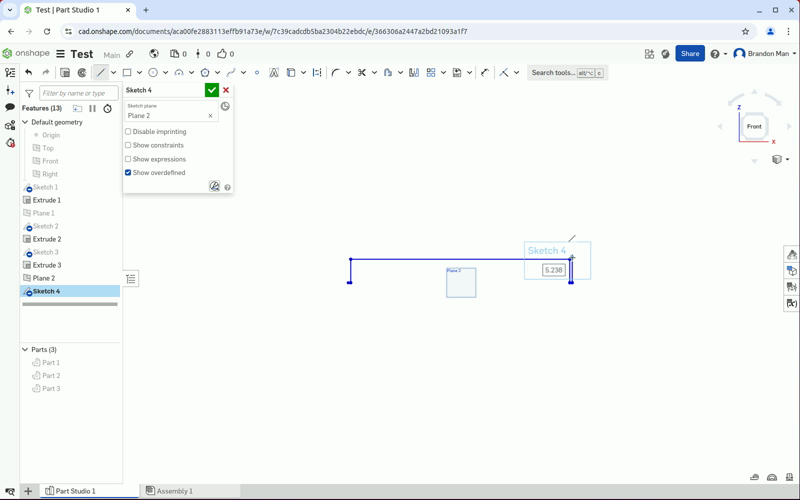
key_up(shift)
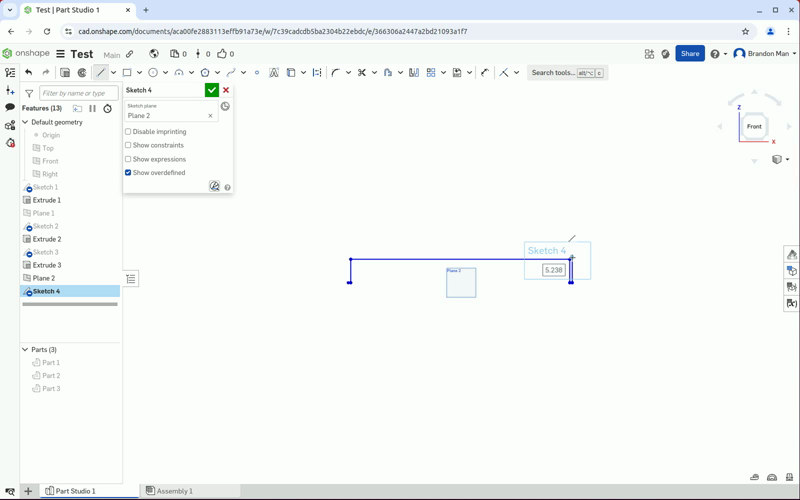
key_down(shift)
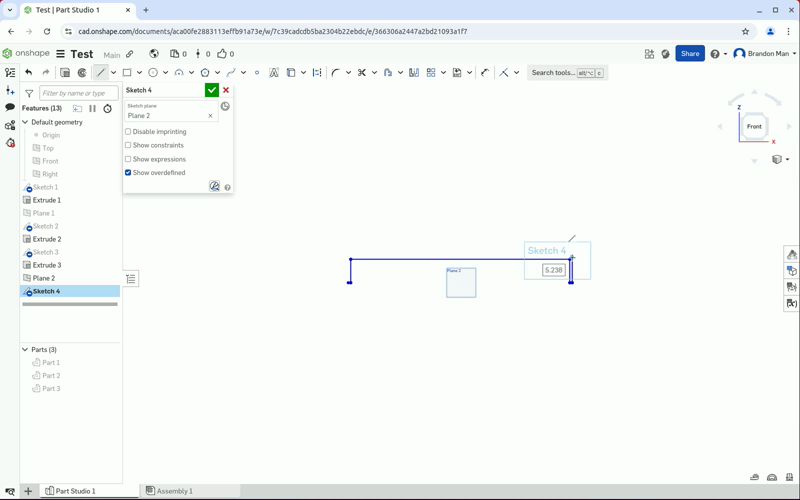
mouse_move(348, 257)
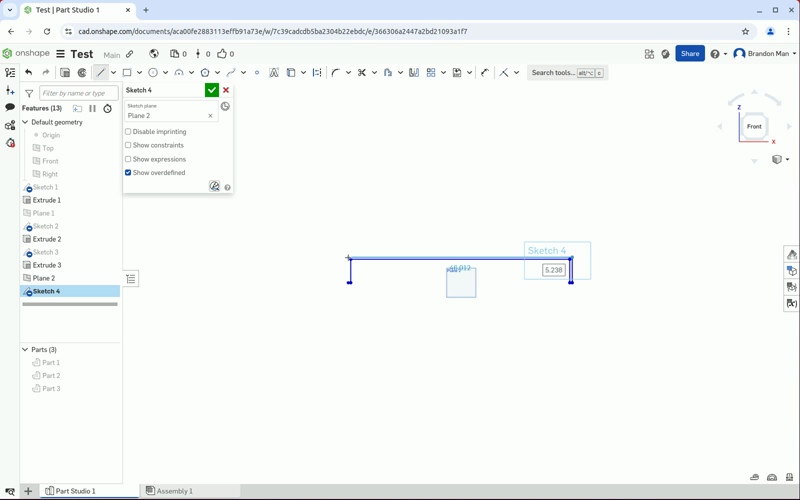
scroll(6)
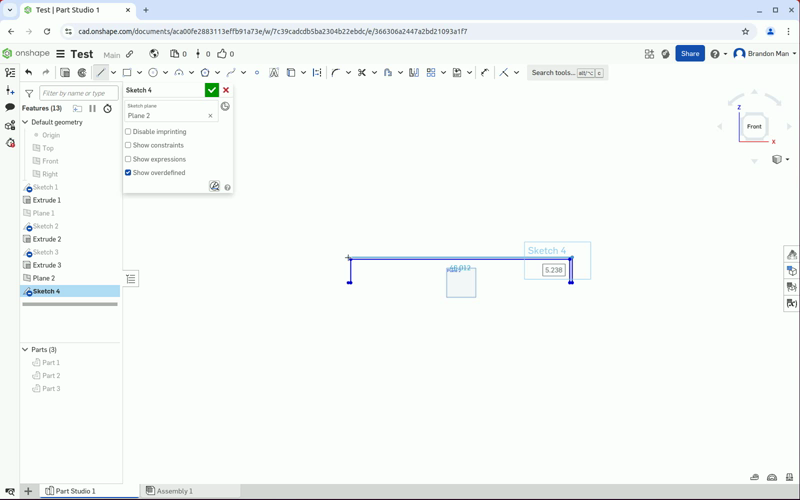
scroll(6)
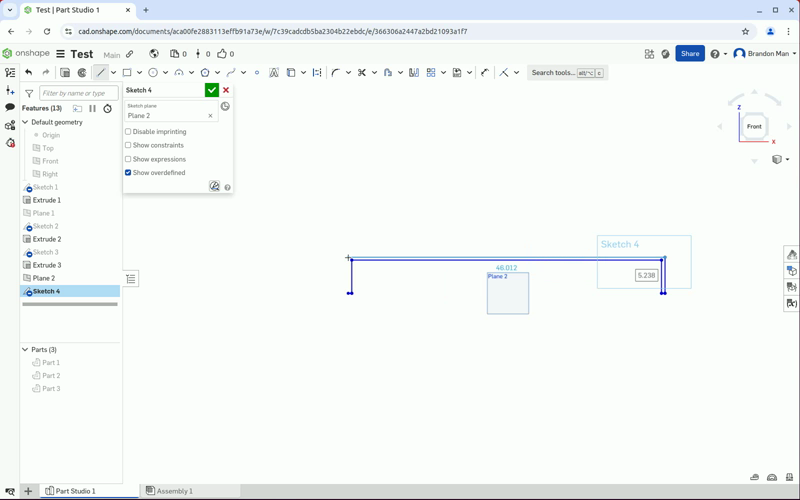
scroll(6)
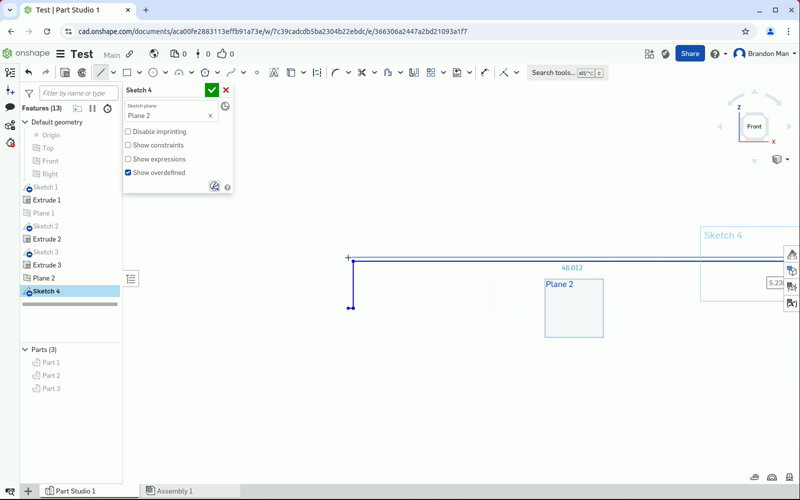
scroll(6)
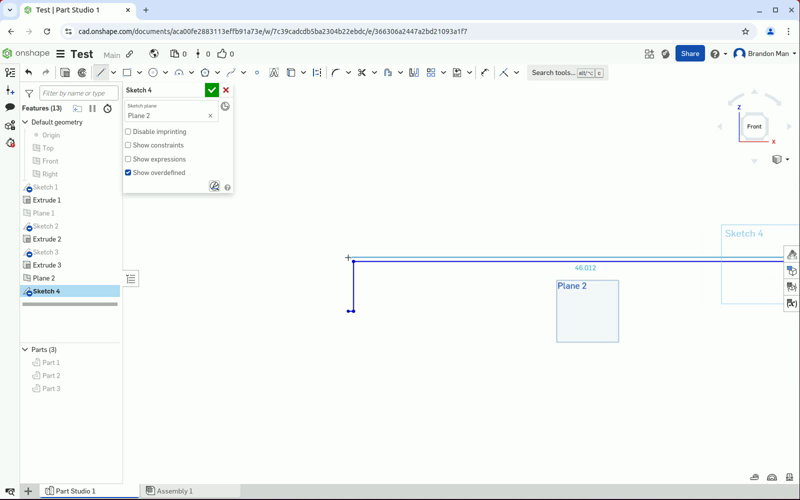
scroll(6)
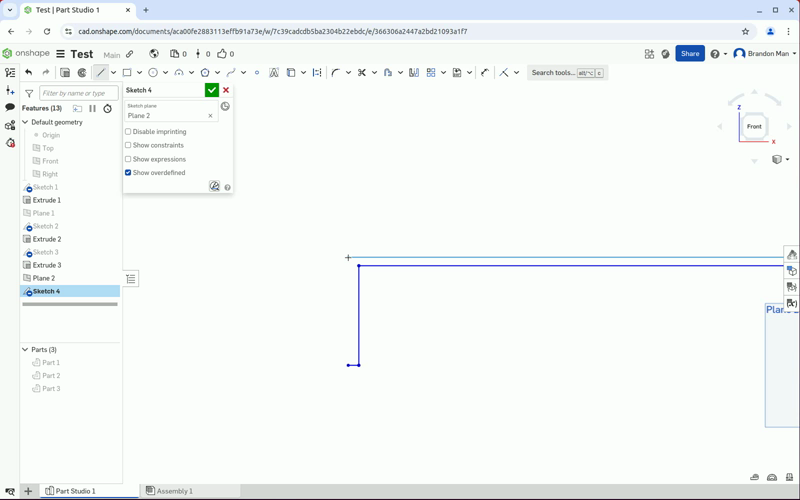
scroll(6)
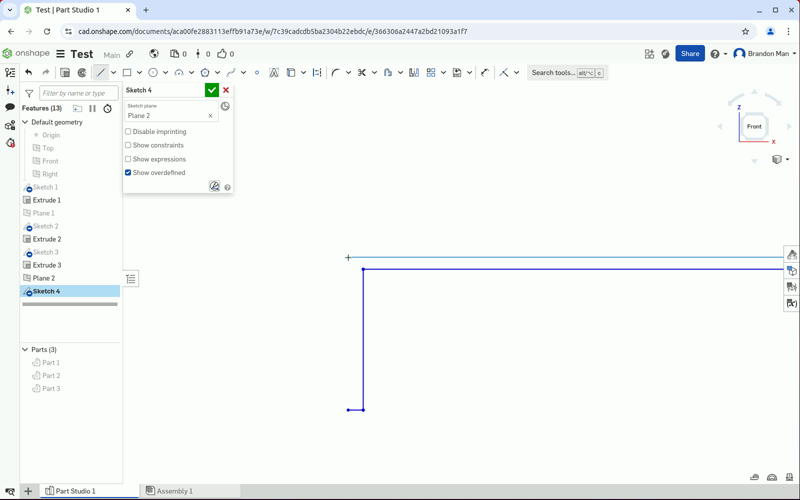
scroll(6)
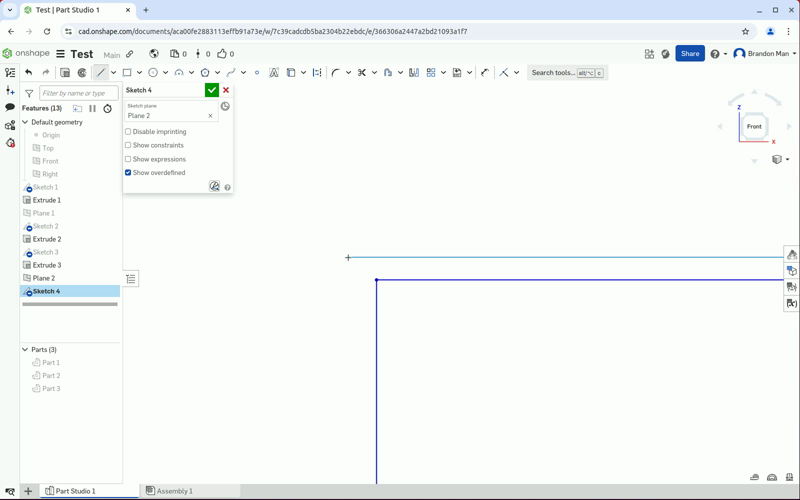
click(348, 257)
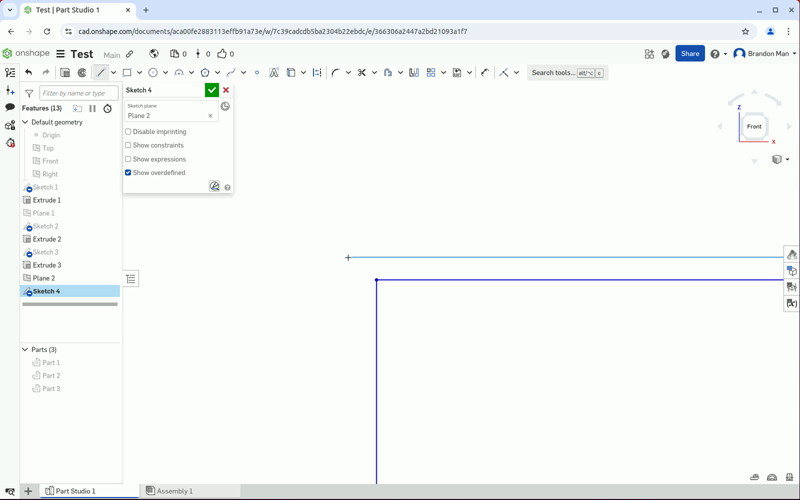
scroll(-6)
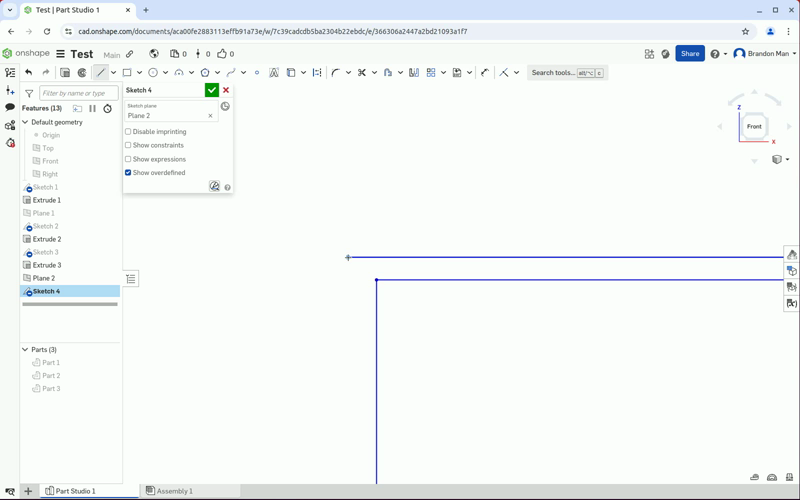
scroll(-6)
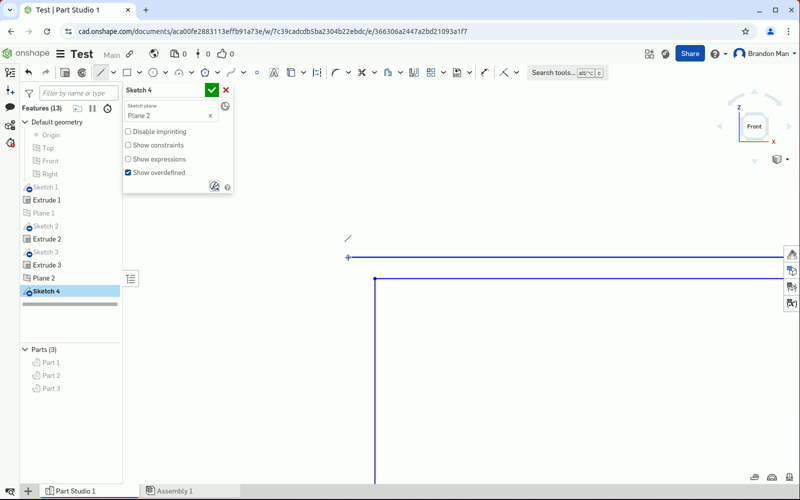
scroll(-6)
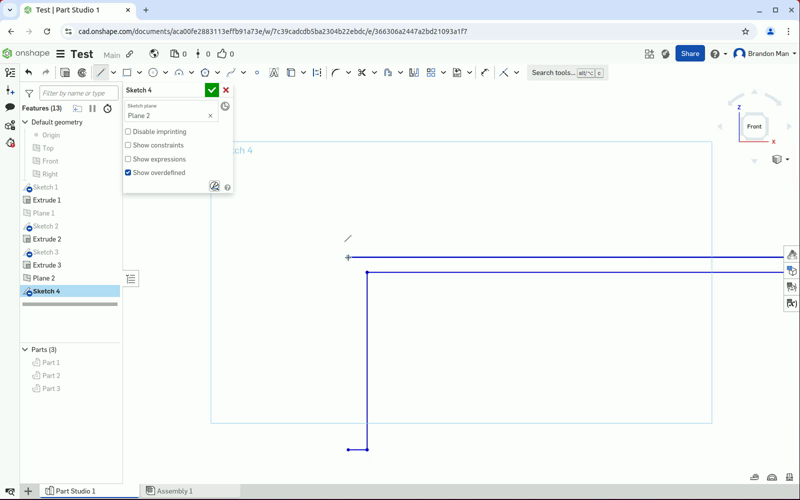
scroll(-6)
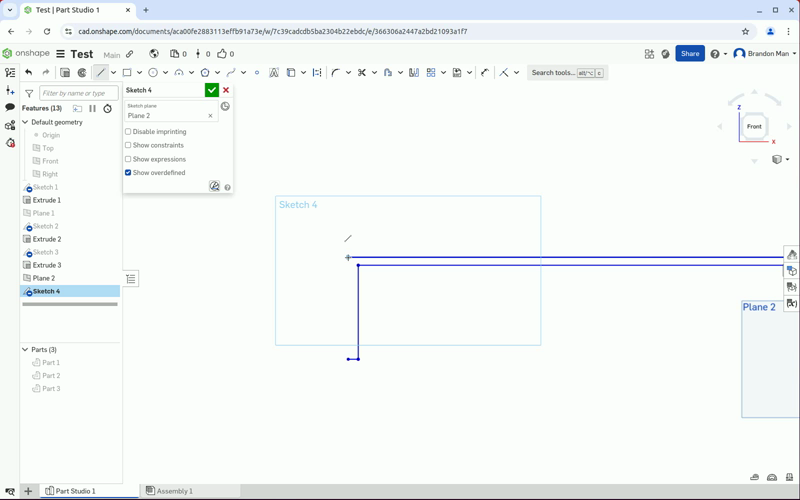
scroll(-6)
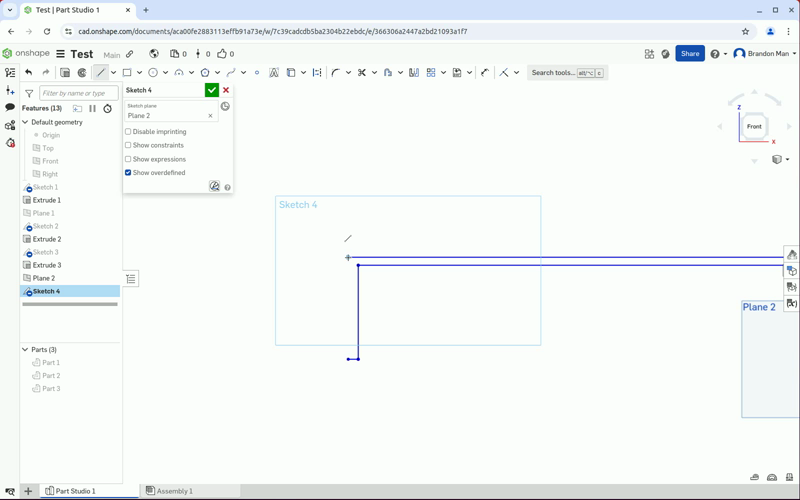
scroll(-6)
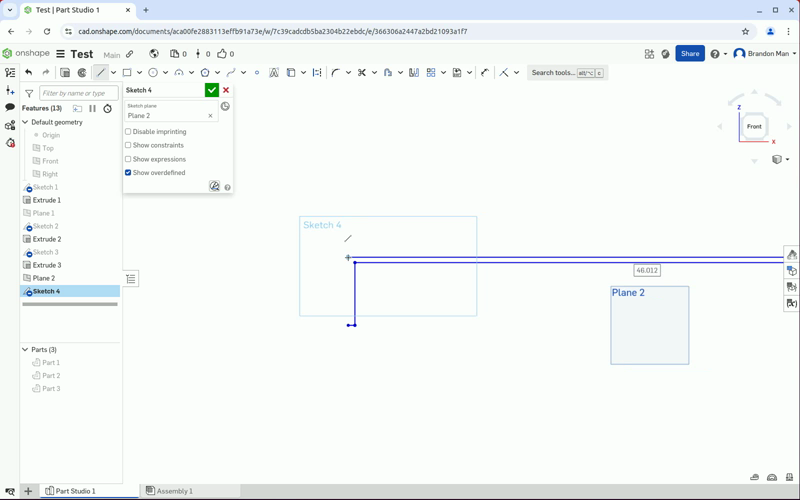
scroll(-6)
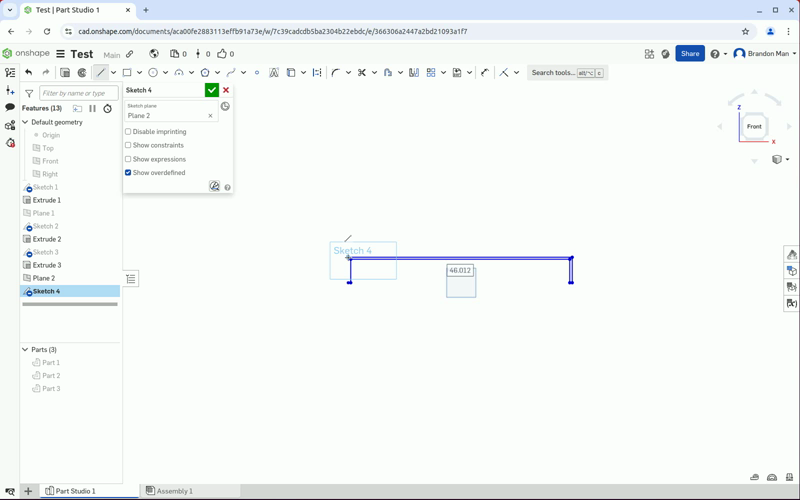
key_up(shift)
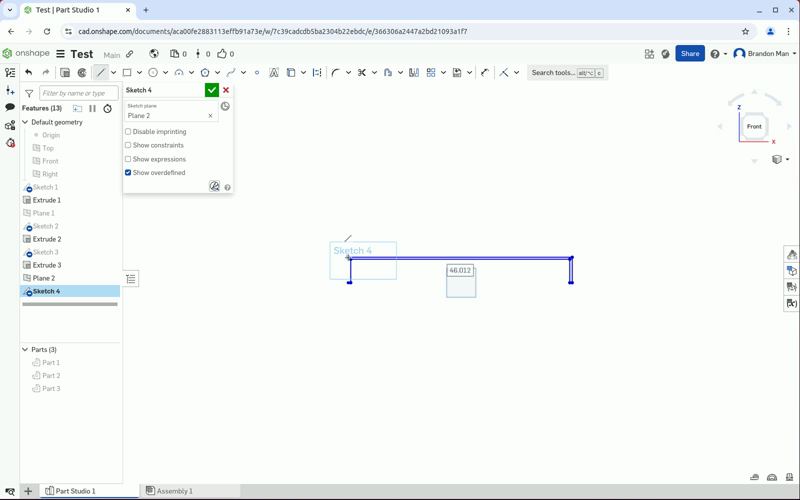
mouse_move(378, 257)
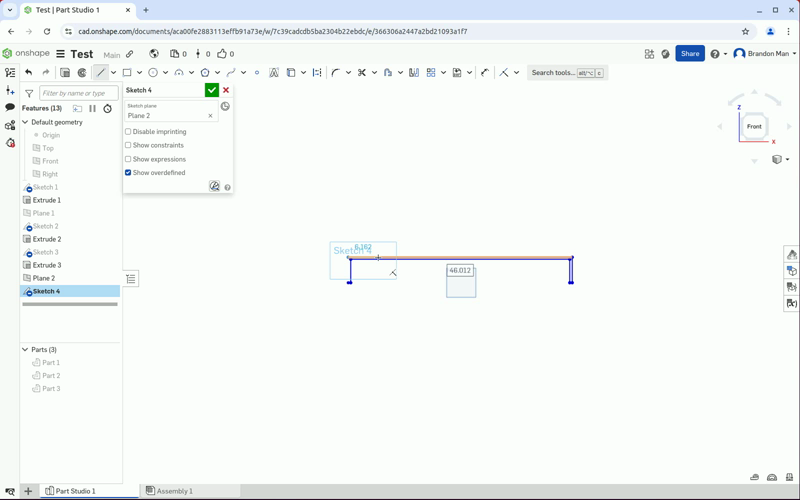
key_down(shift)
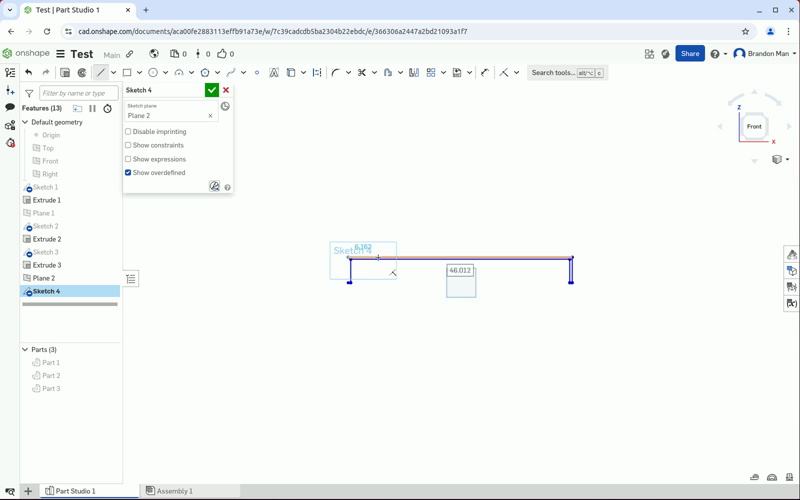
mouse_move(348, 282)
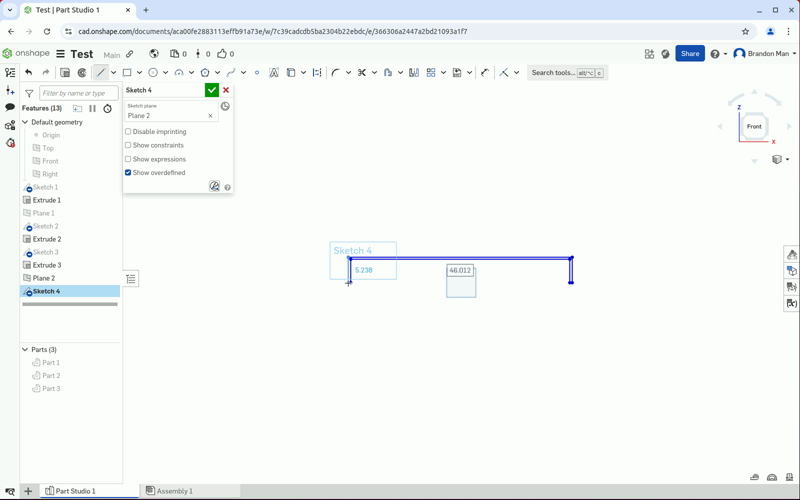
scroll(6)
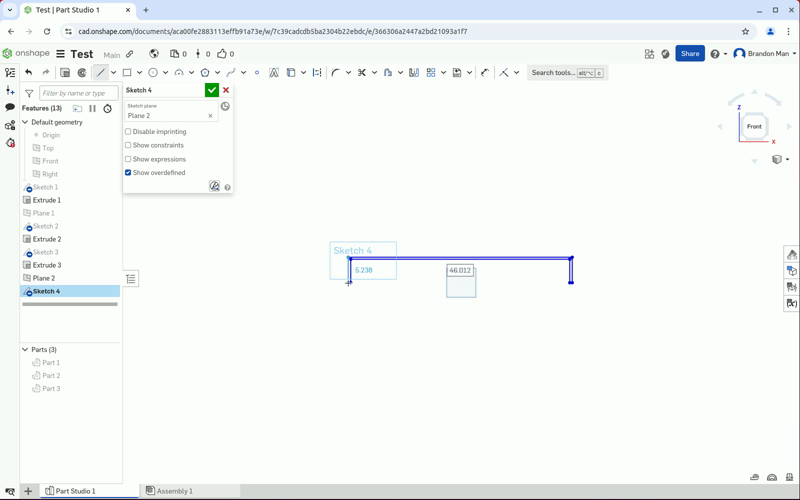
scroll(6)
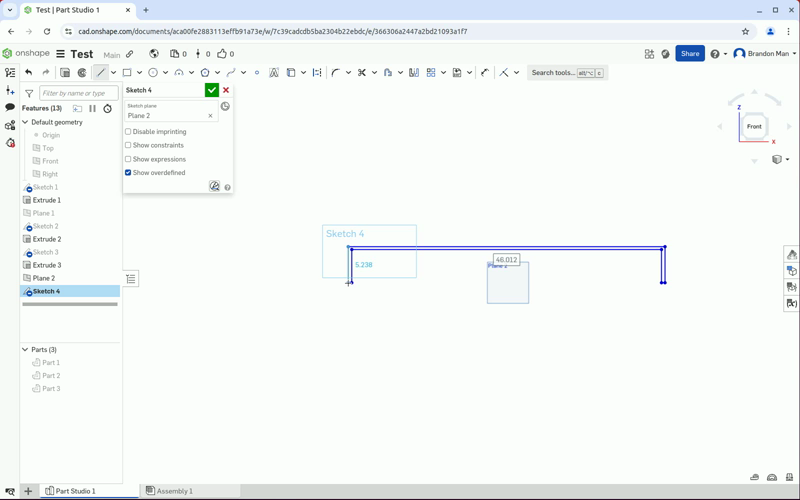
scroll(6)
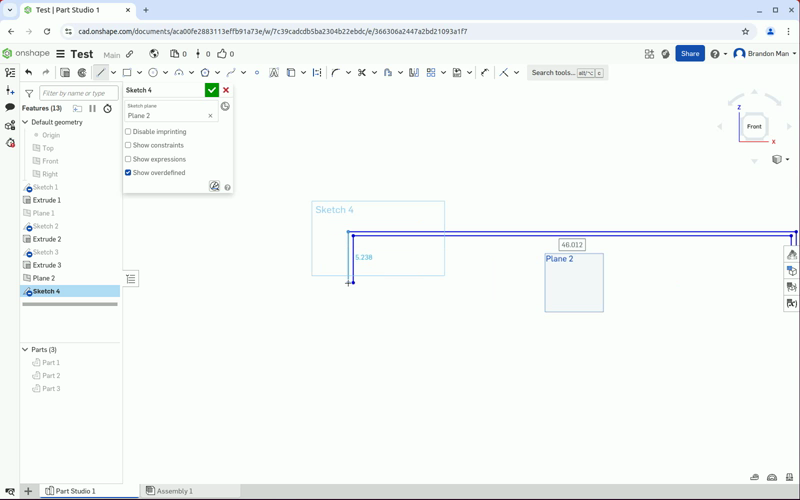
scroll(6)
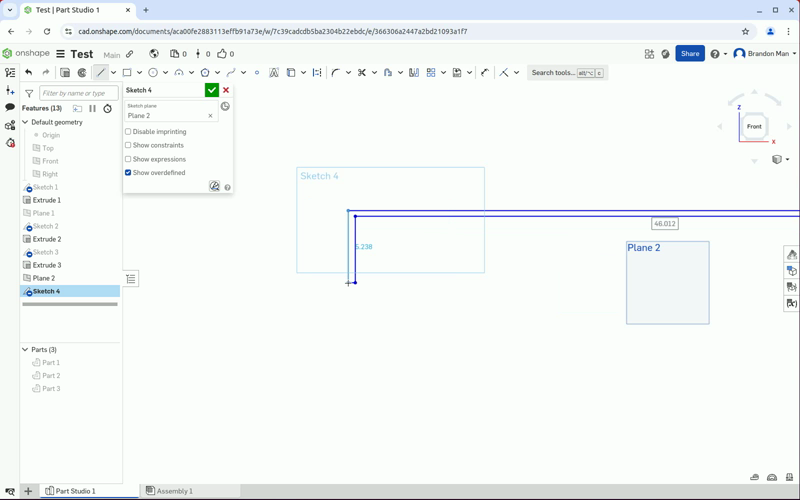
scroll(6)
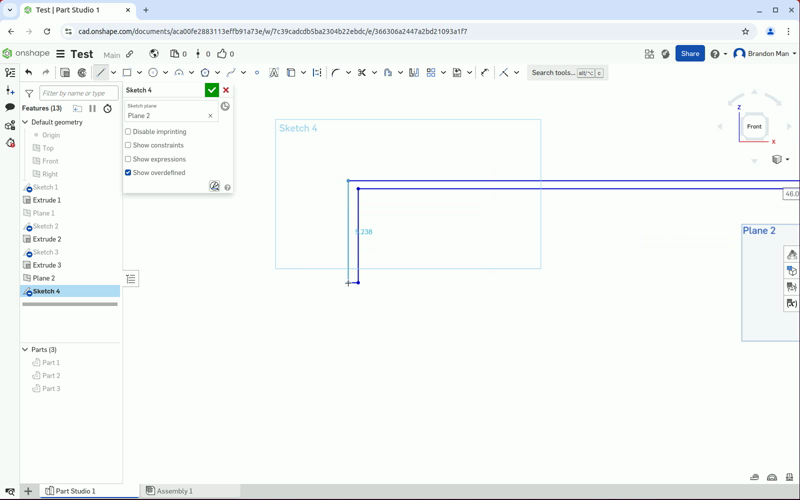
scroll(6)
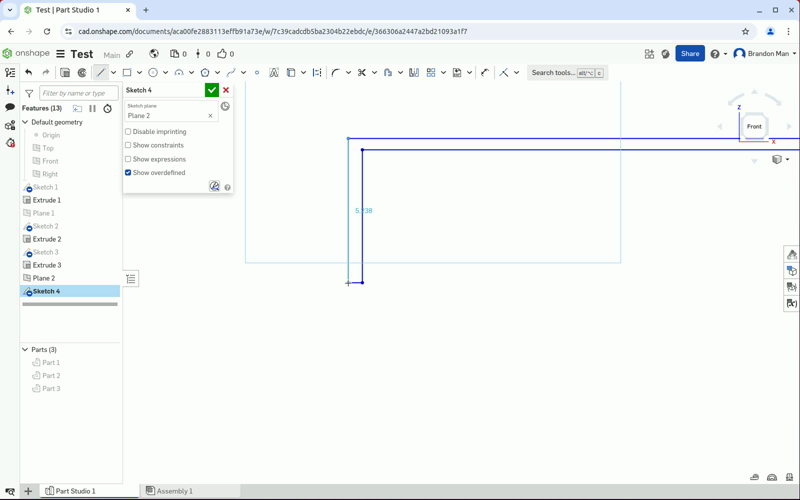
scroll(6)
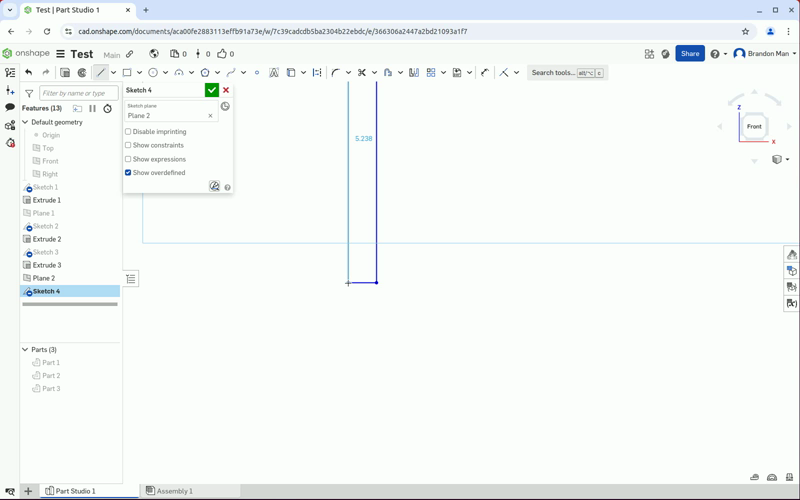
key_up(shift)
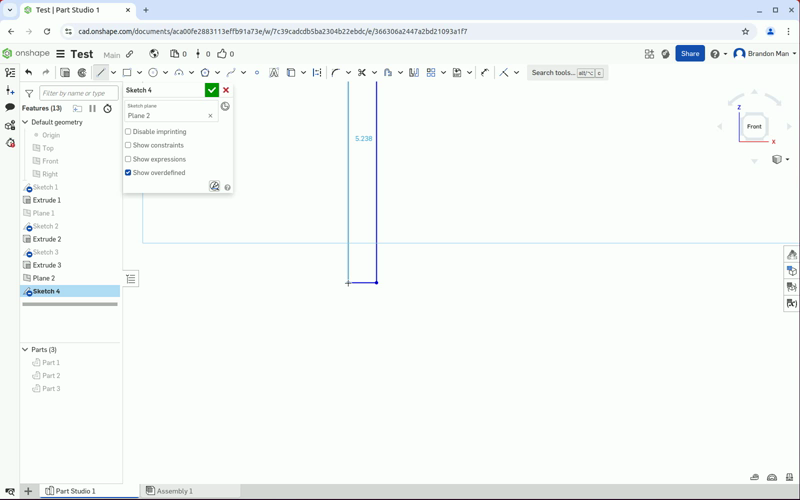
click(348, 282)
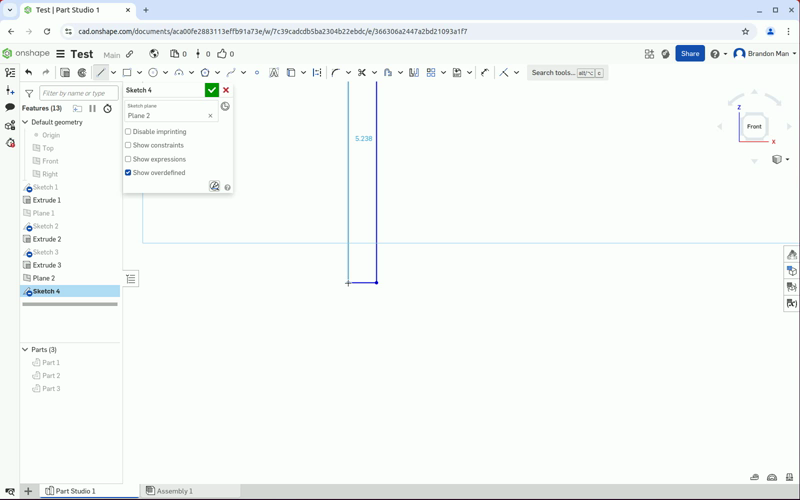
scroll(-6)
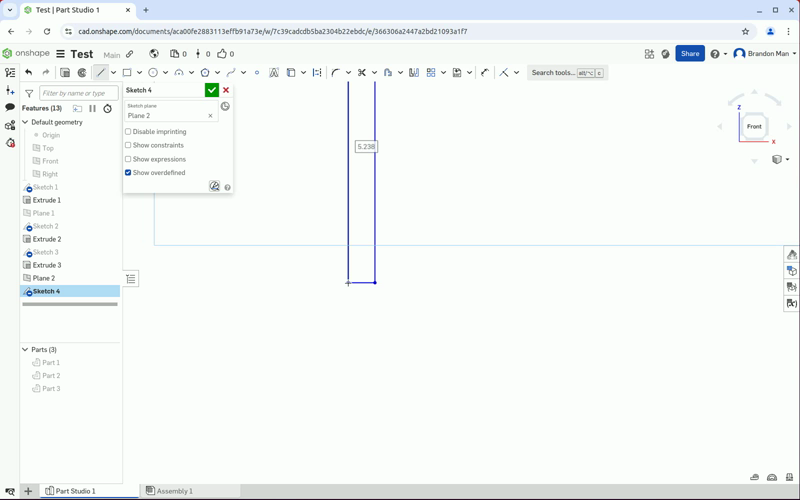
scroll(-6)
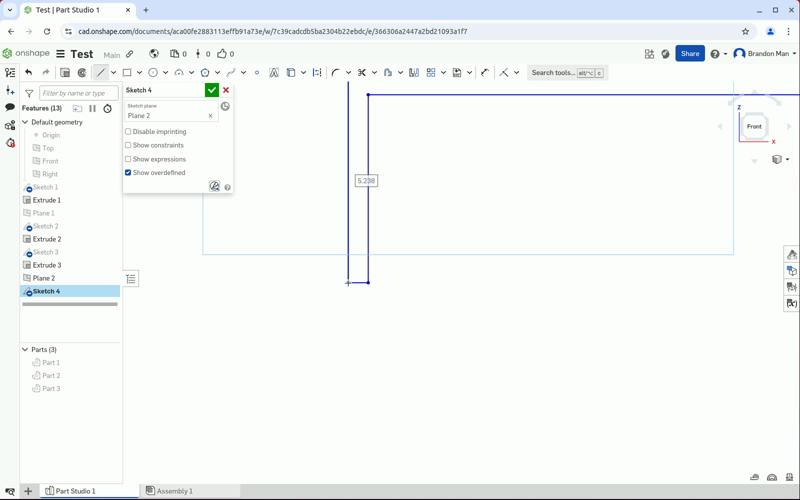
scroll(-6)
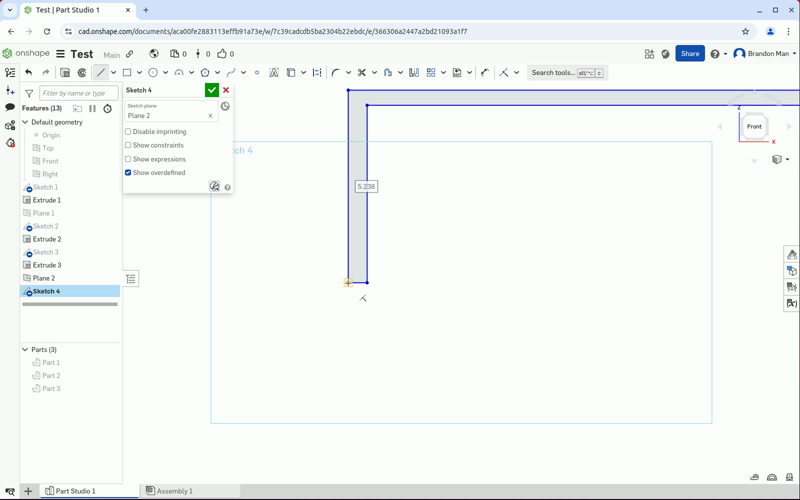
scroll(-6)
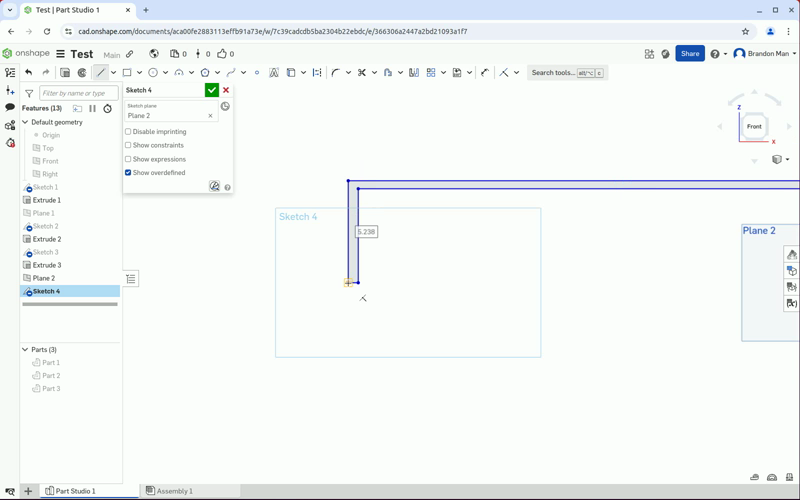
scroll(-6)
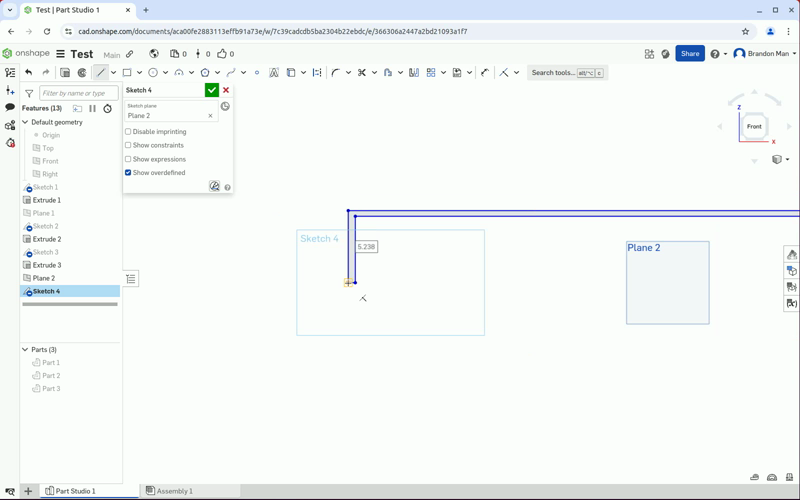
scroll(-6)
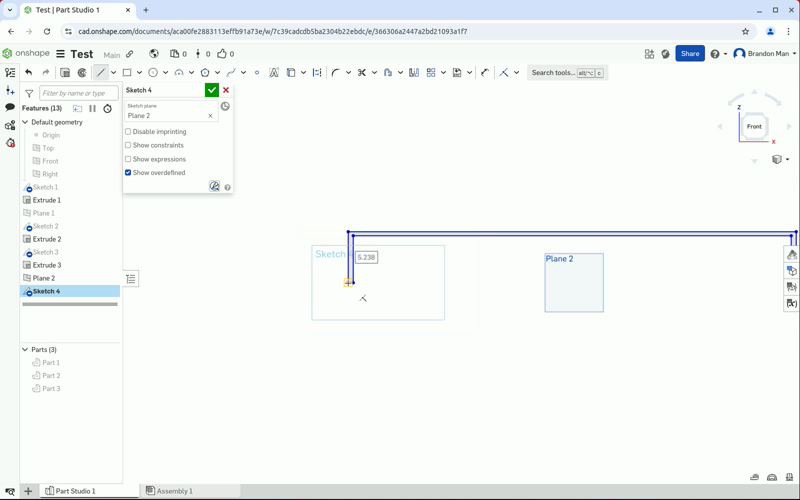
scroll(-6)
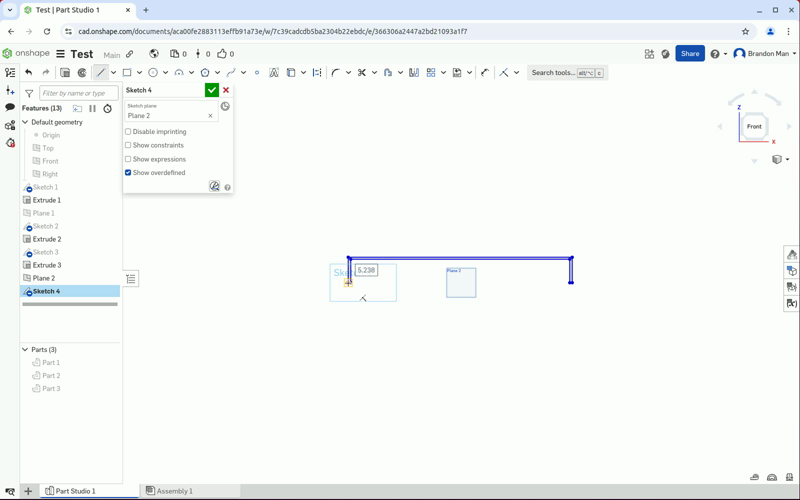
key(esc)
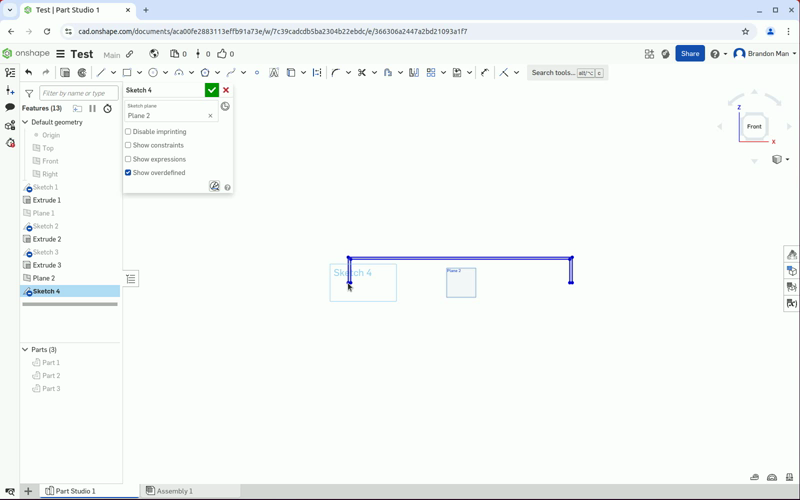
mouse_move(390, 258)
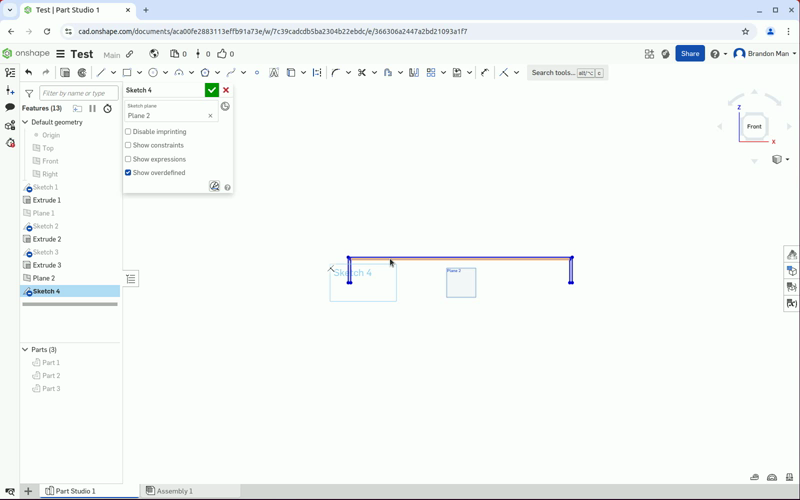
scroll(6)
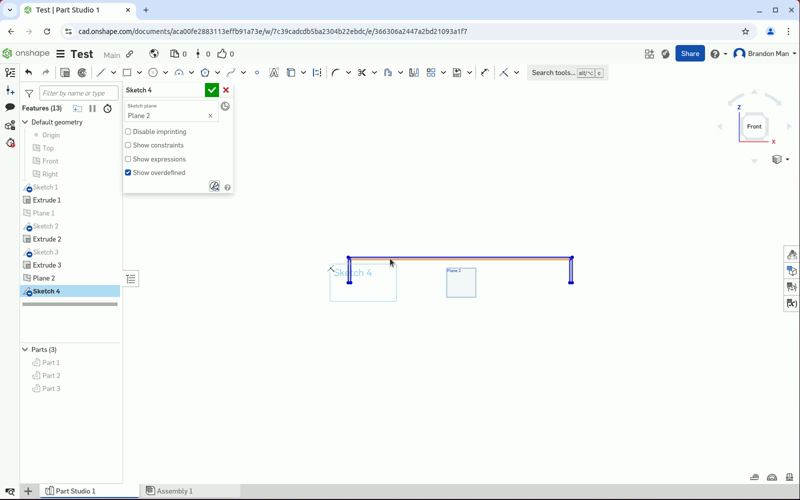
scroll(6)
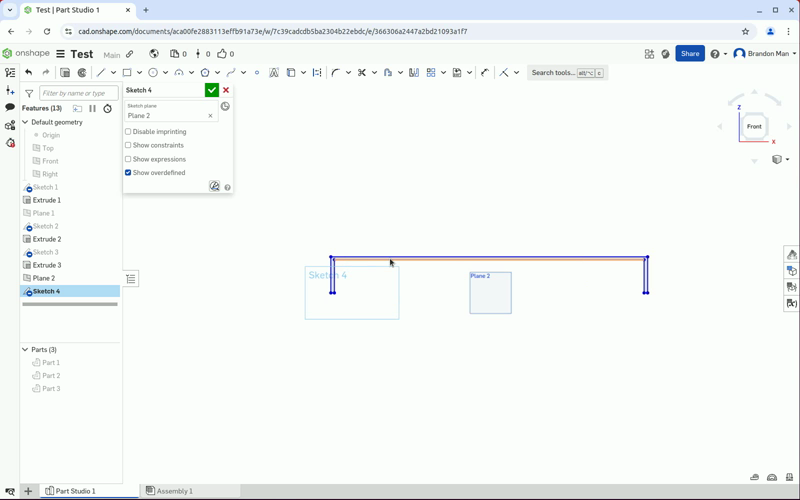
scroll(6)
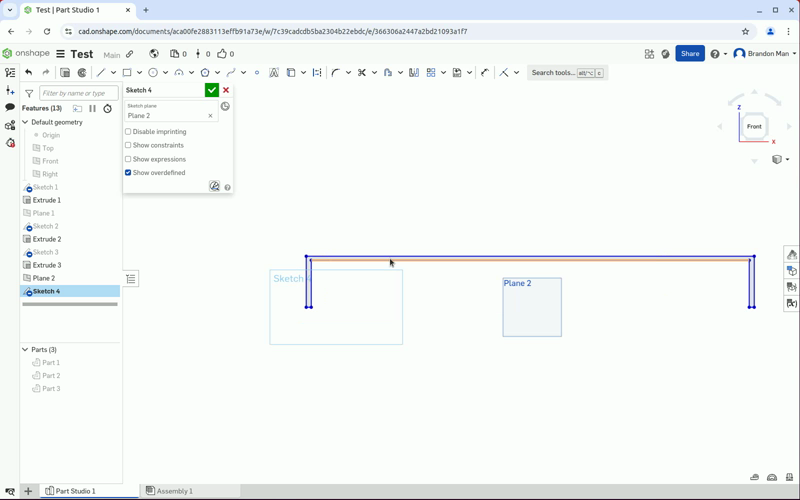
scroll(6)
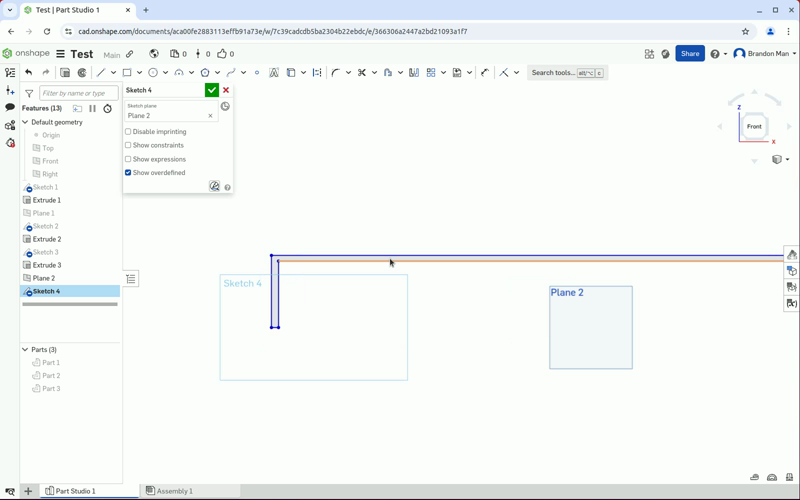
scroll(6)
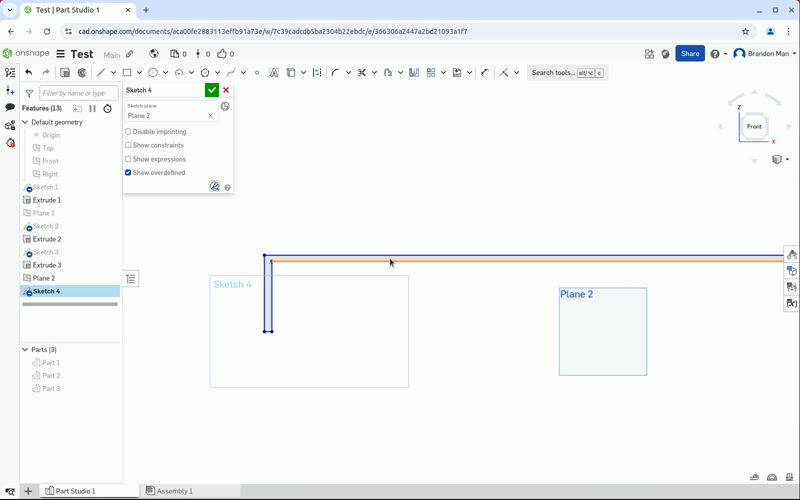
scroll(6)
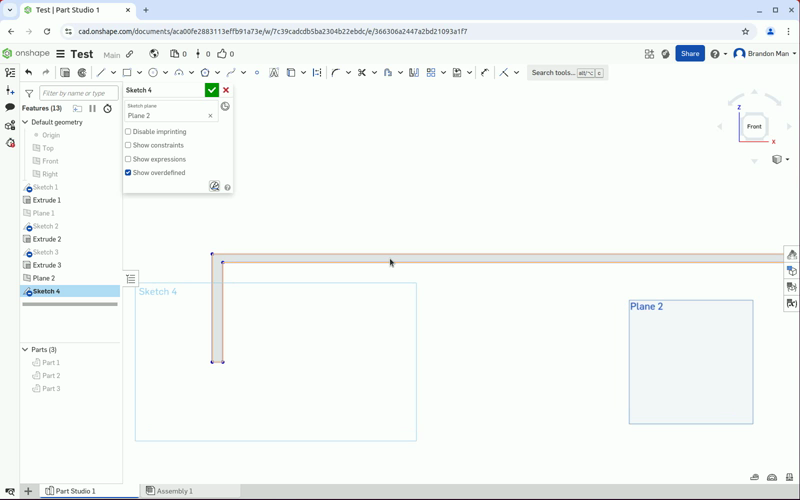
scroll(6)
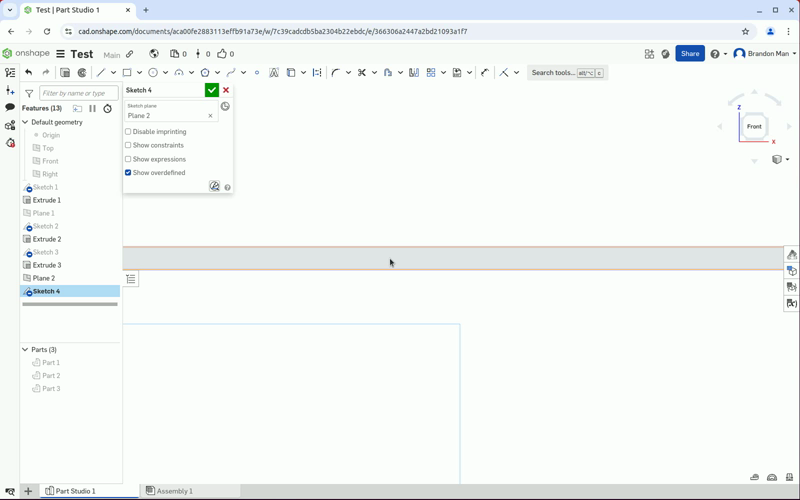
click(390, 258)
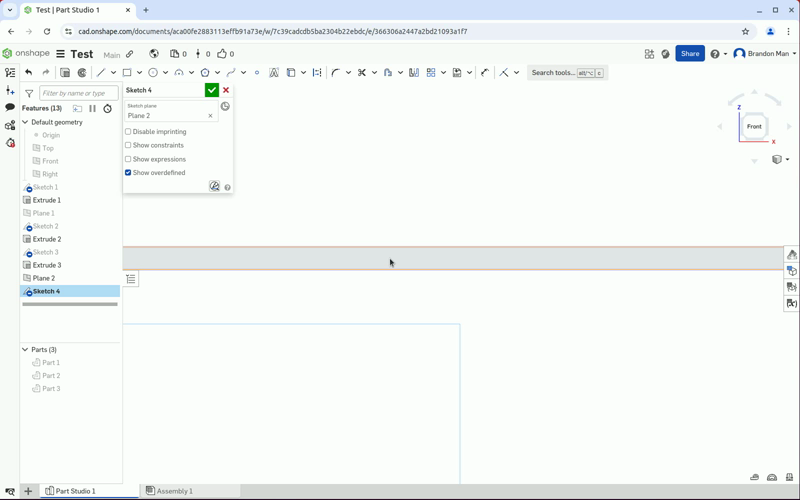
scroll(-6)
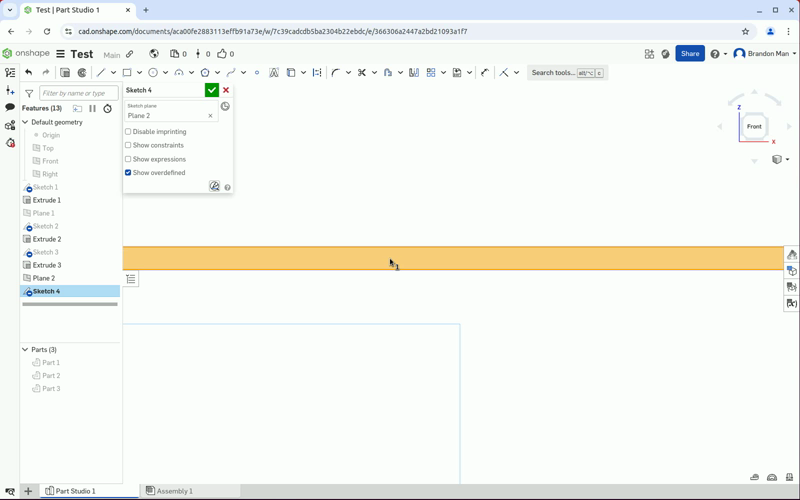
scroll(-6)
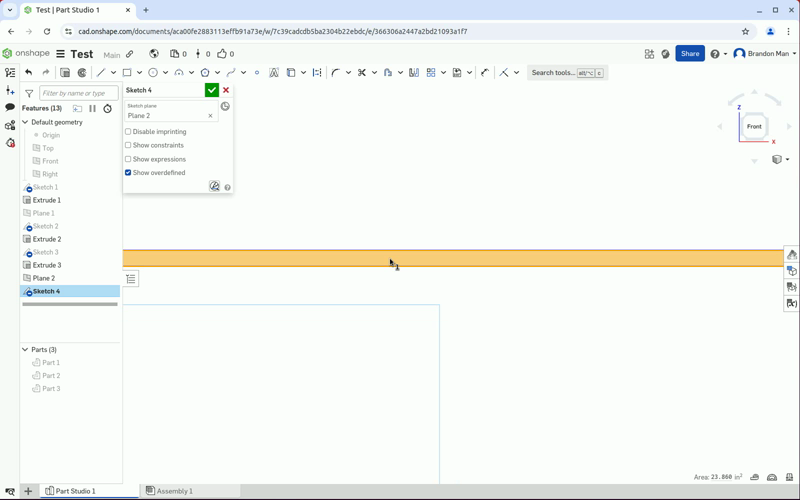
scroll(-6)
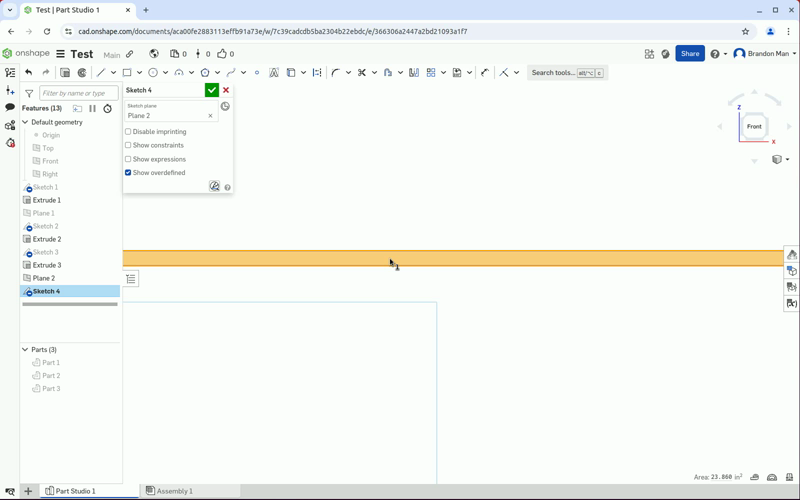
scroll(-6)
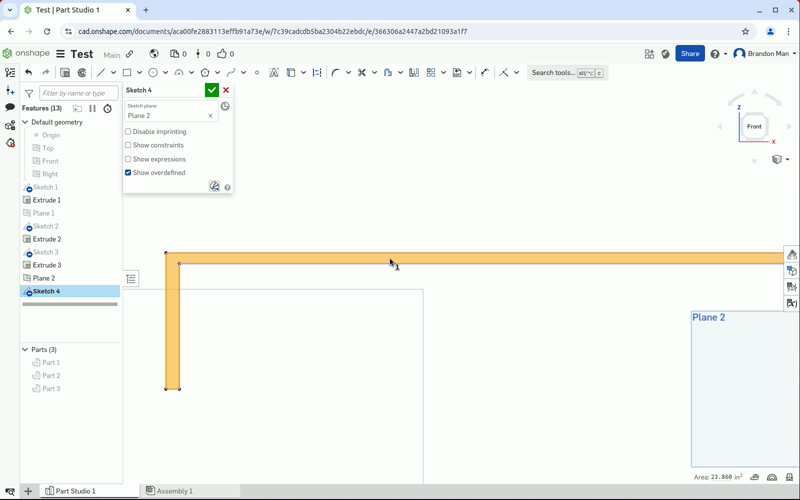
scroll(-6)
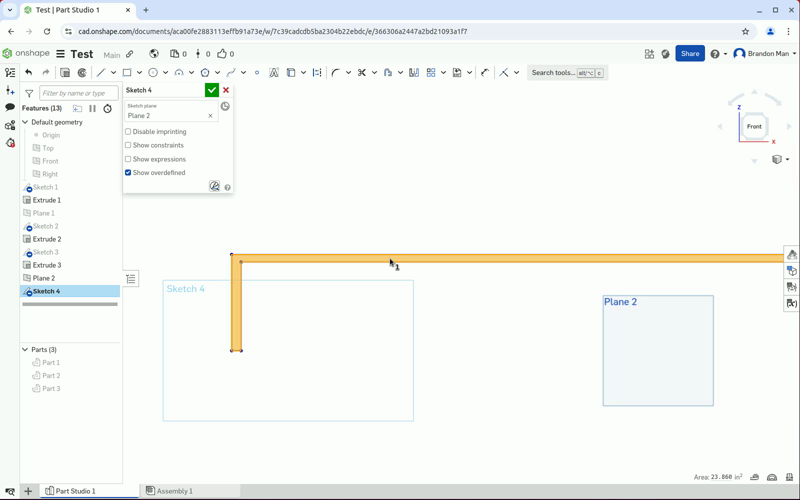
scroll(-6)
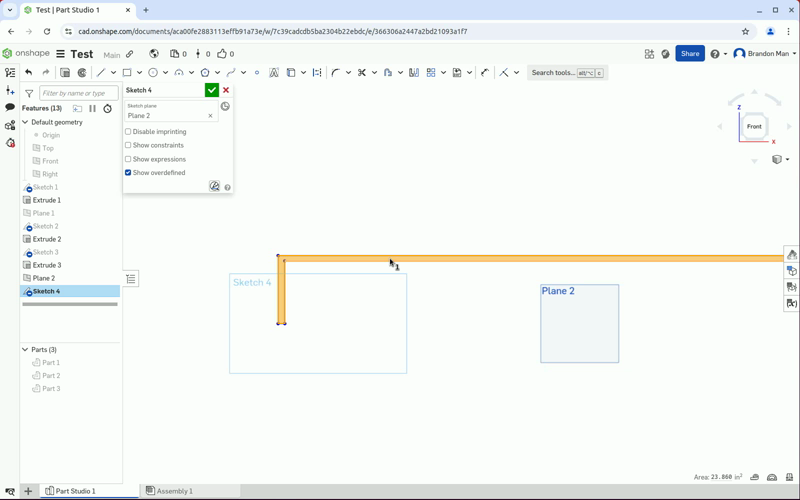
scroll(-6)
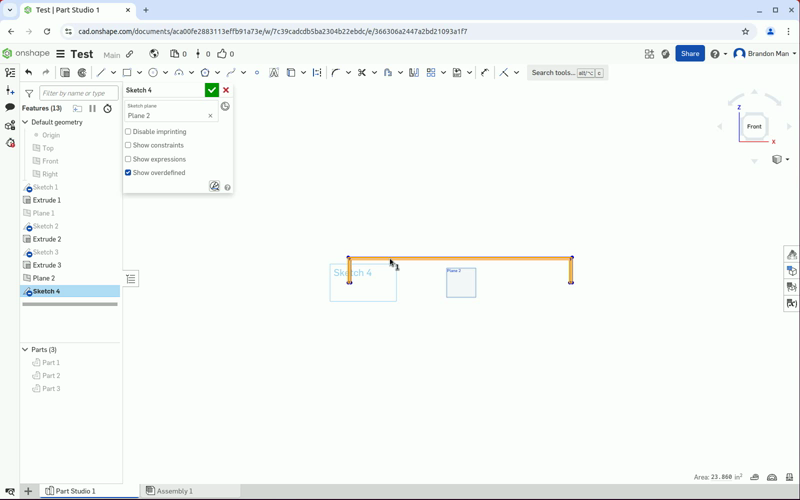
mouse_move(73, 352)
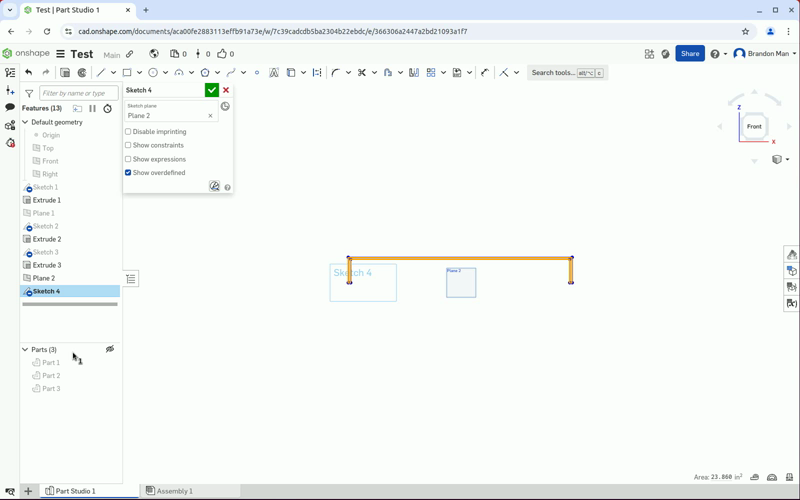
key(shift+y)
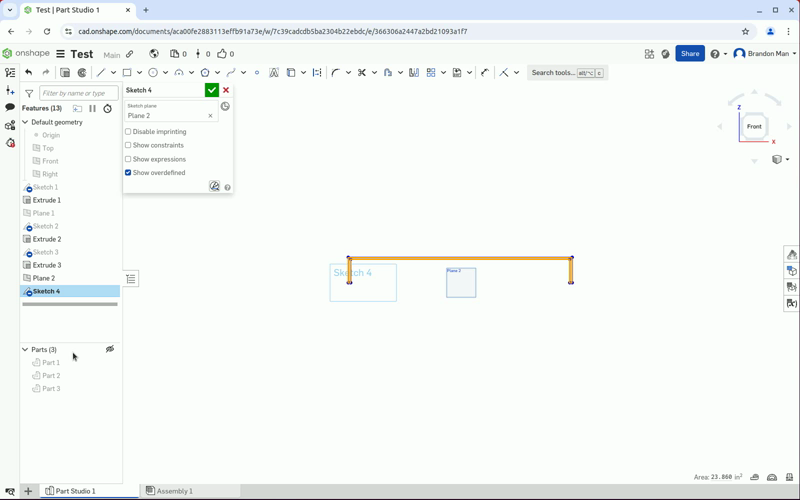
key(shift+e)
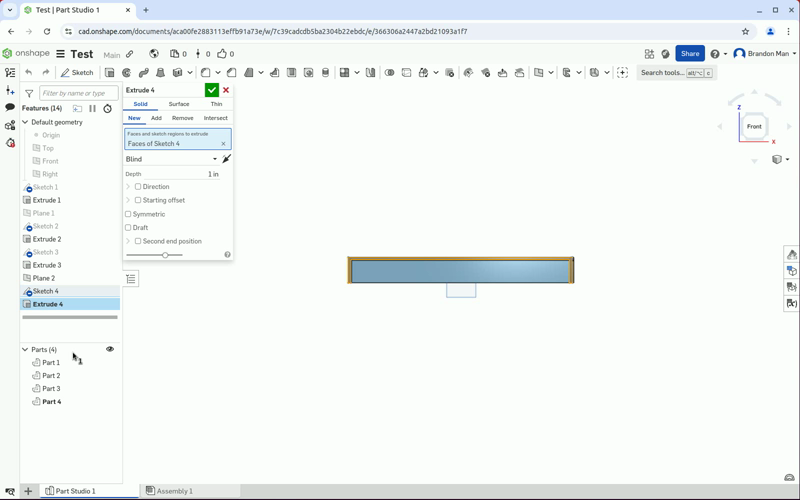
mouse_move(143, 106)
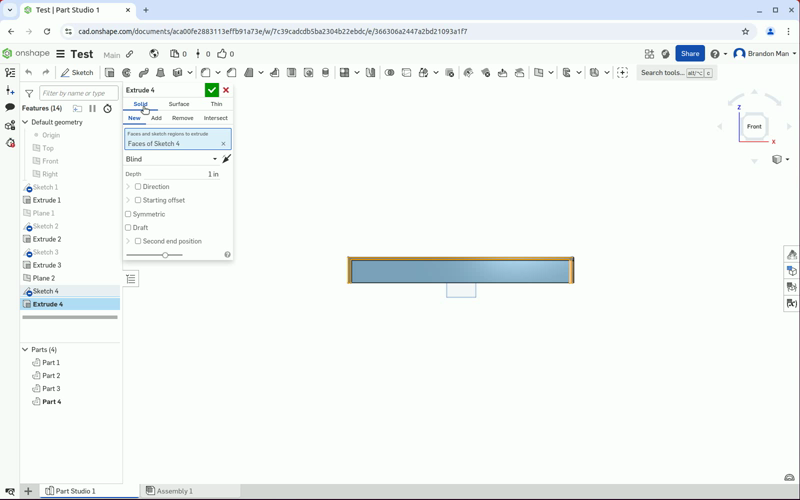
click(143, 106)
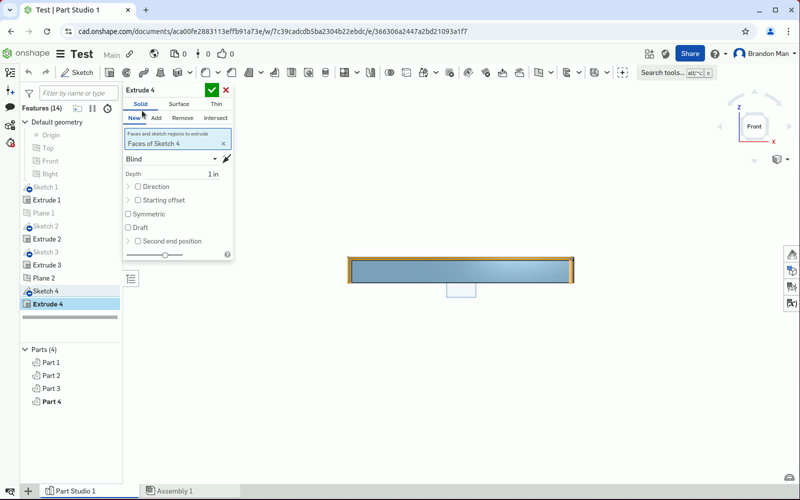
mouse_move(137, 120)
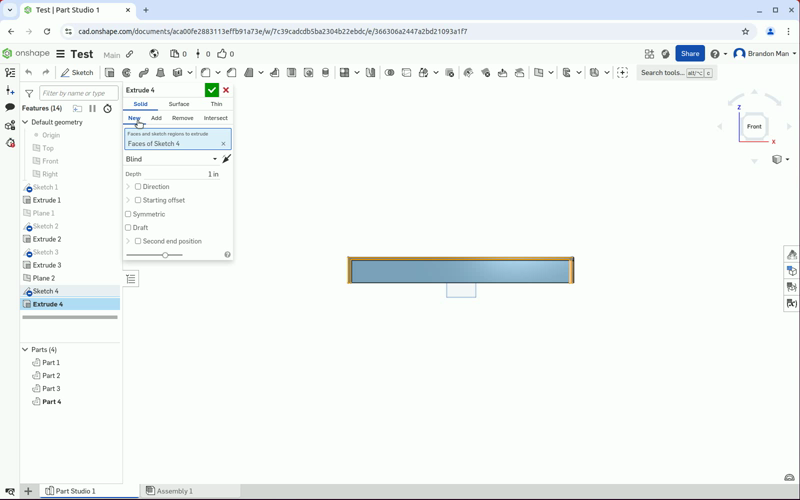
click(137, 120)
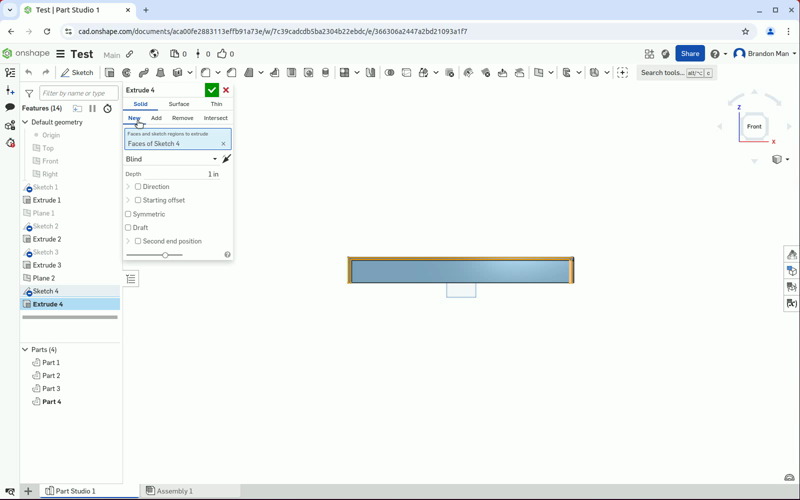
key(tab, 4)
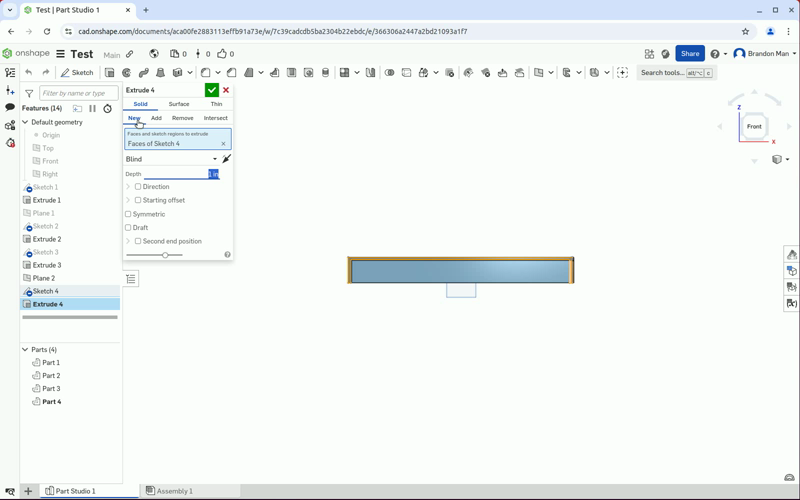
text(0.722)
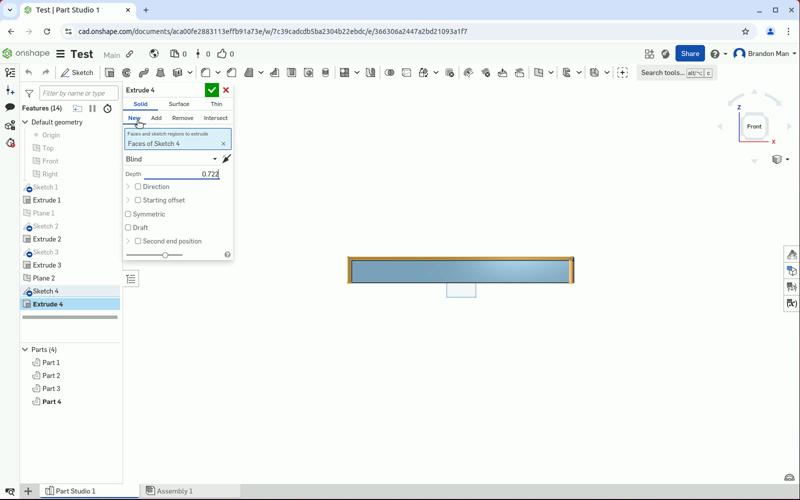
key(enter)
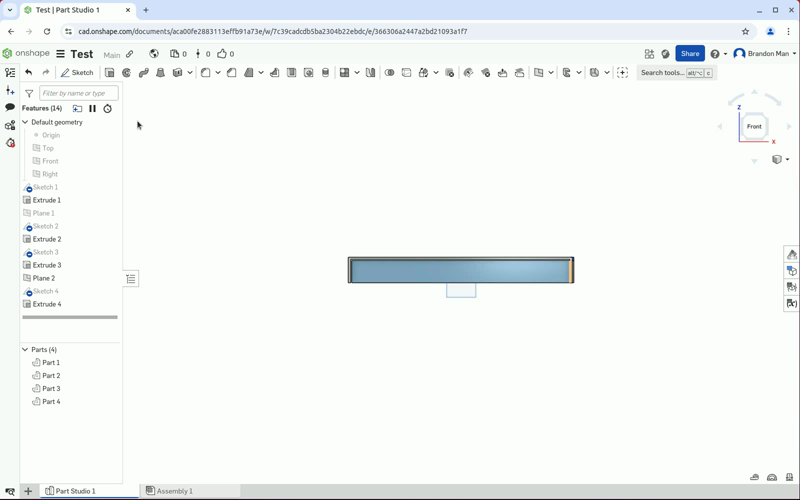
key(shift+h)
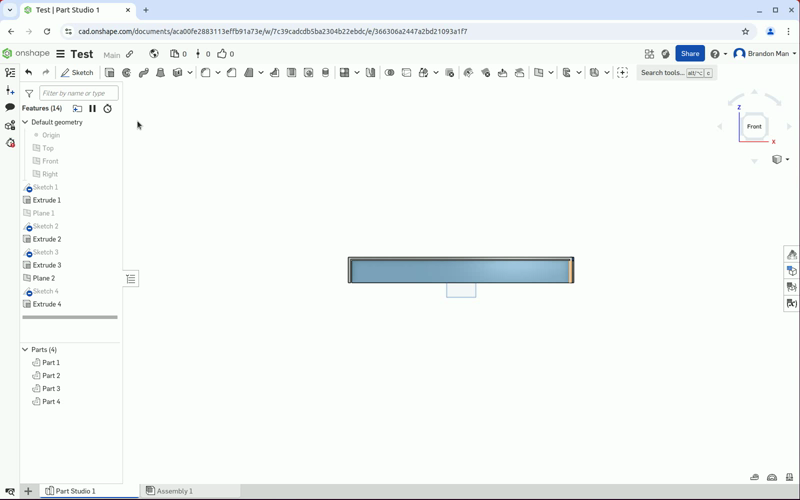
key(shift+h)
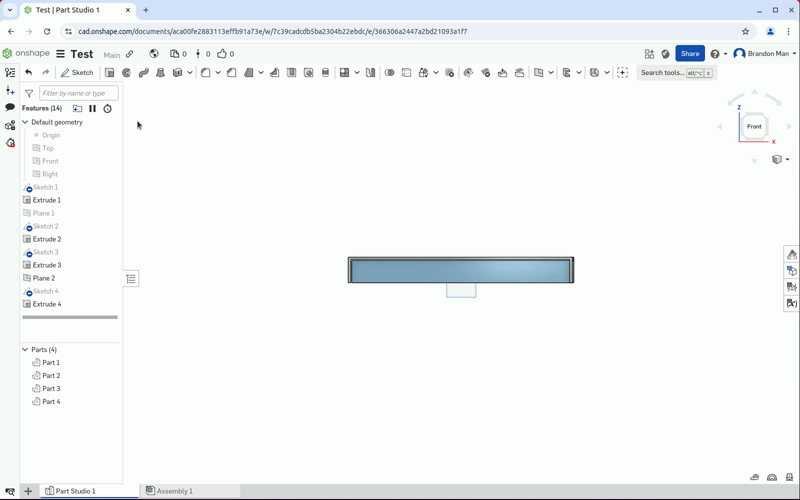
mouse_move(73, 189)
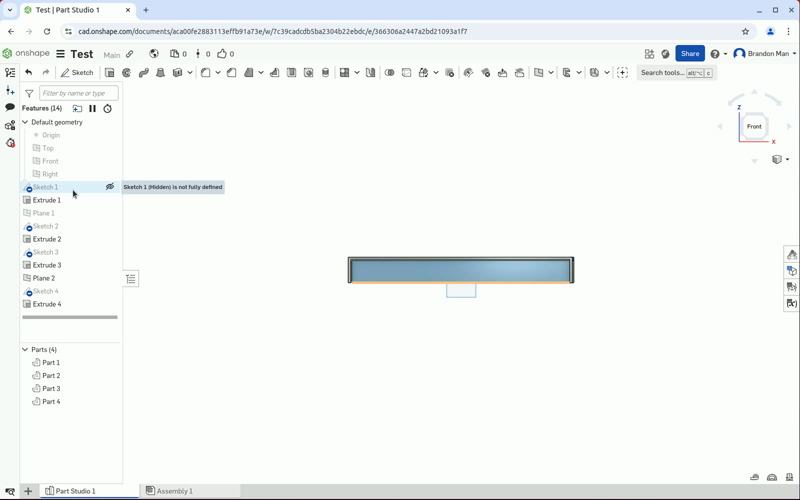
click(73, 189)
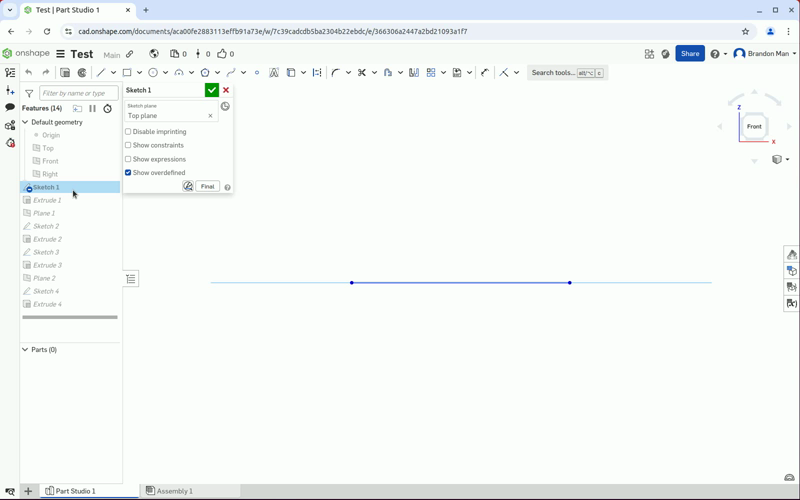
mouse_move(229, 92)
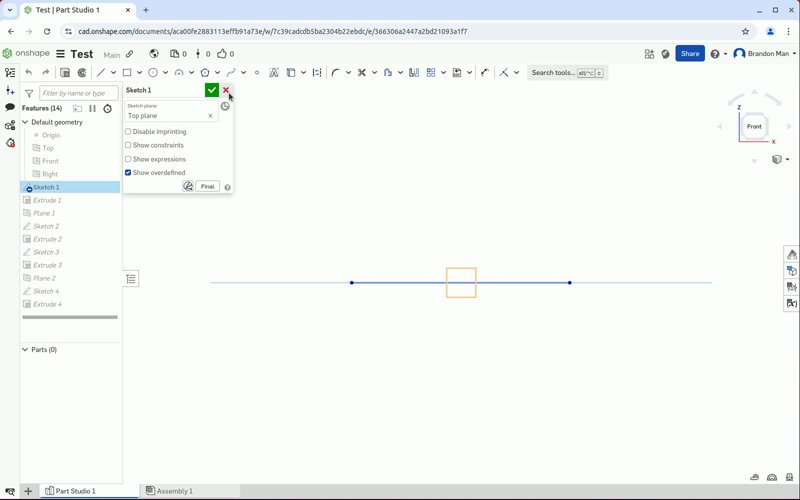
click(229, 92)
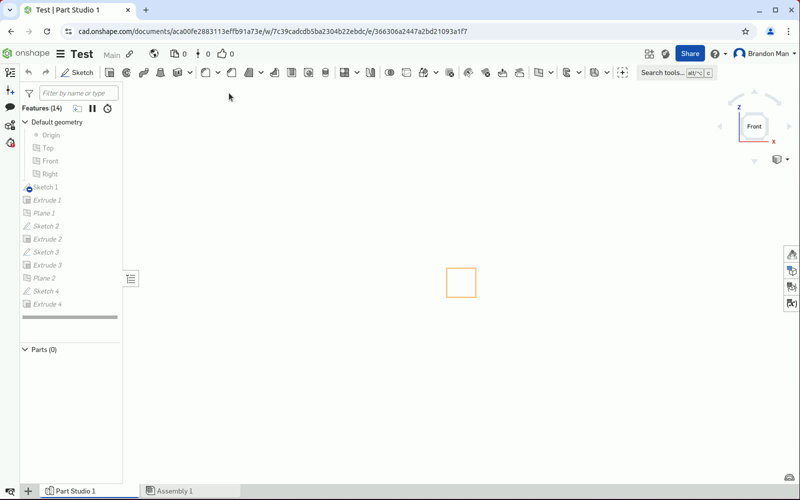
key(shift+s)
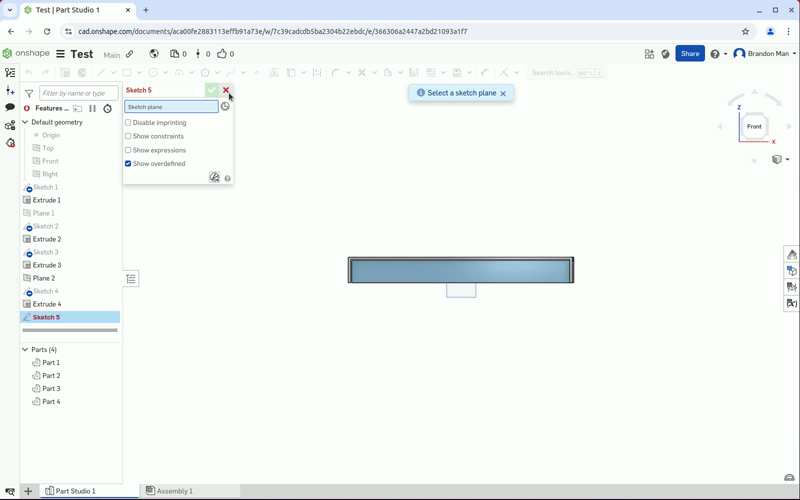
mouse_move(73, 280)
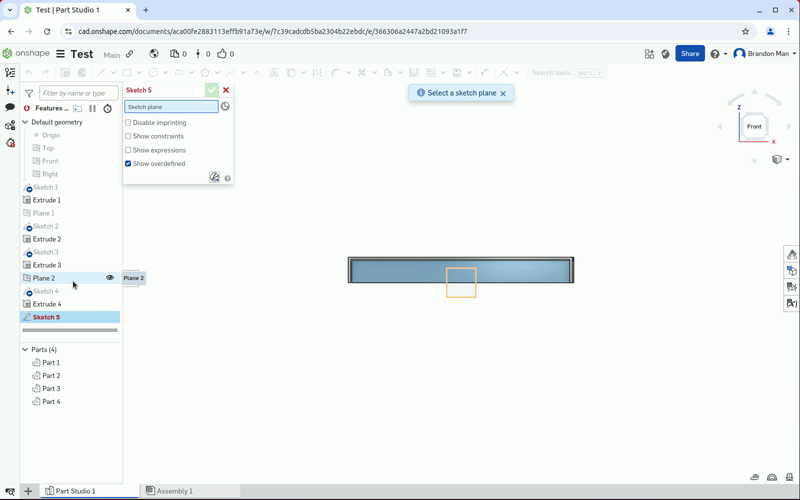
click(73, 280)
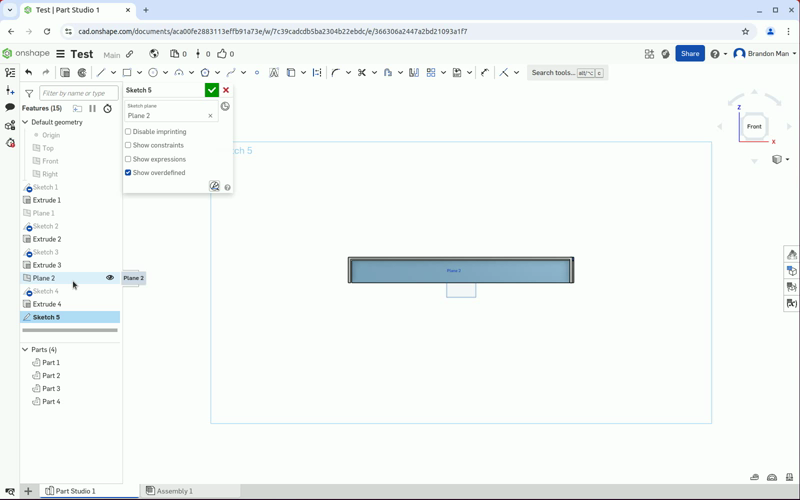
mouse_move(73, 352)
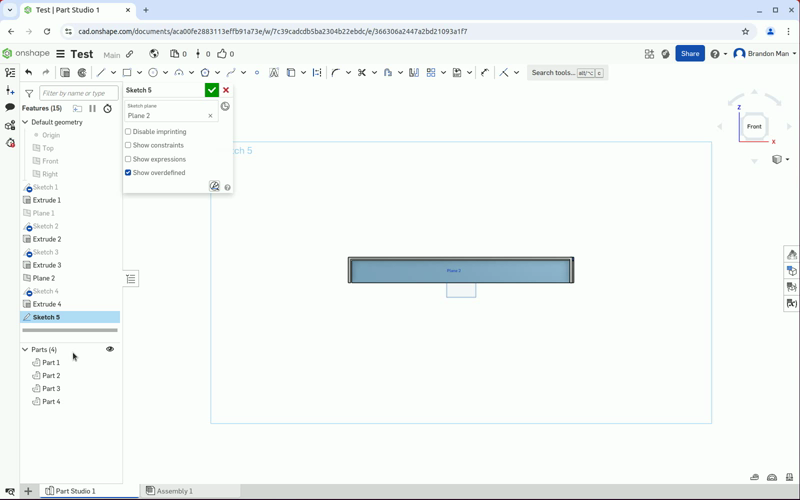
key(y)
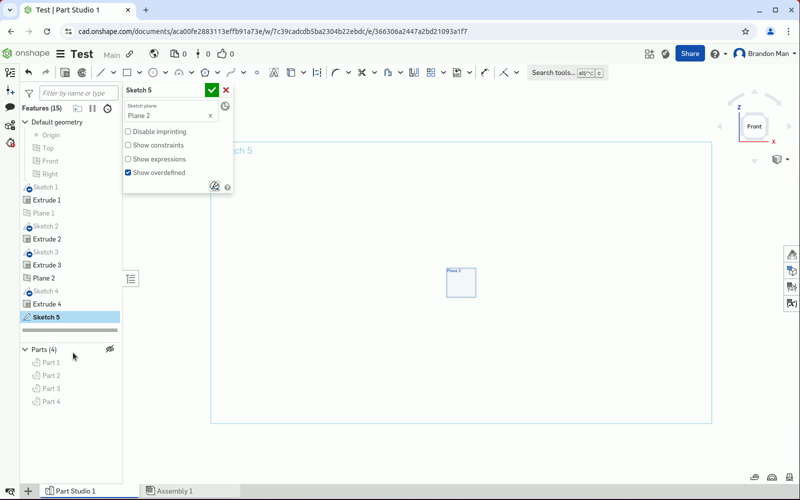
key(l)
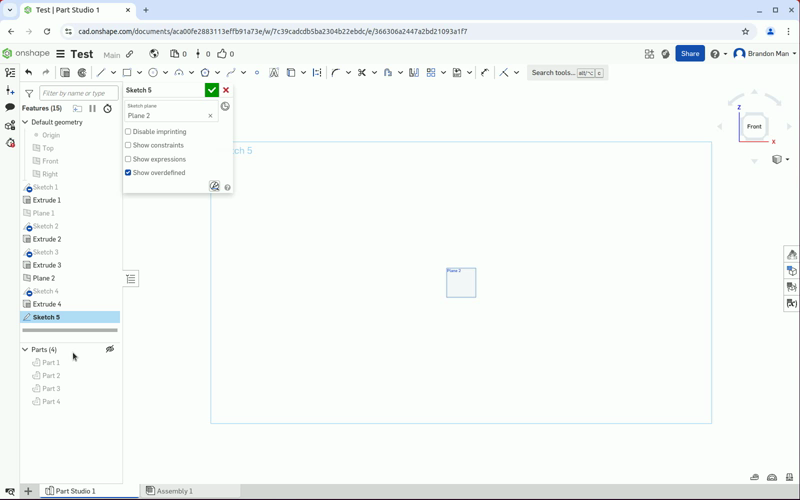
key_down(shift)
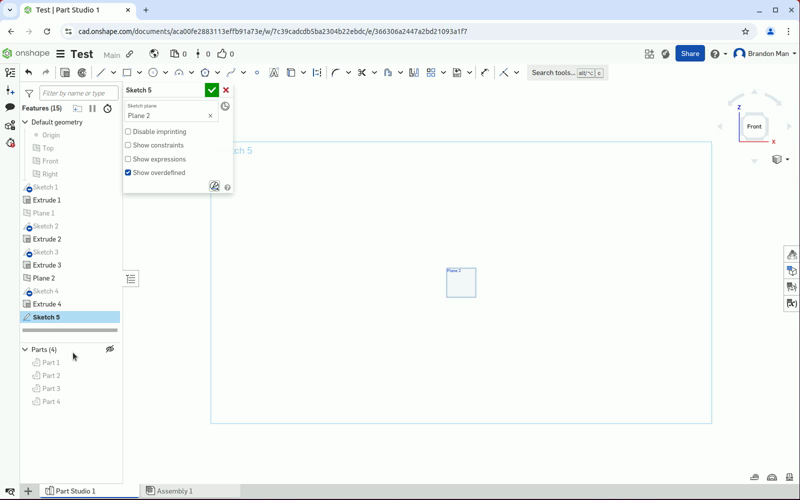
mouse_move(351, 282)
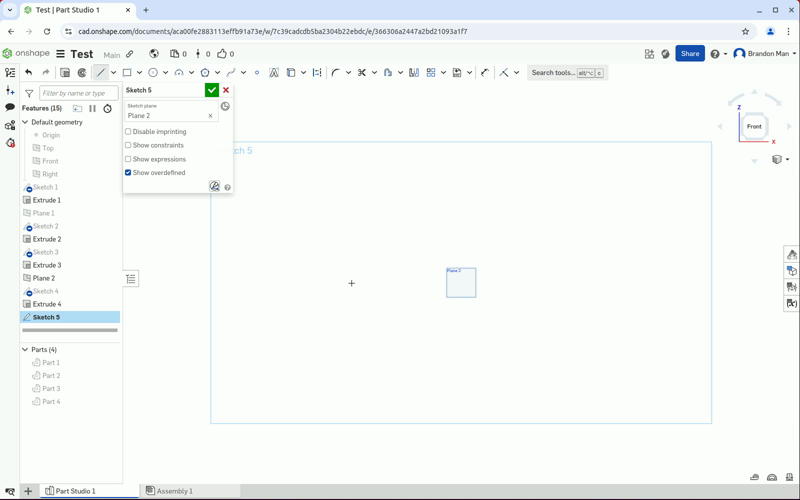
click(351, 282)
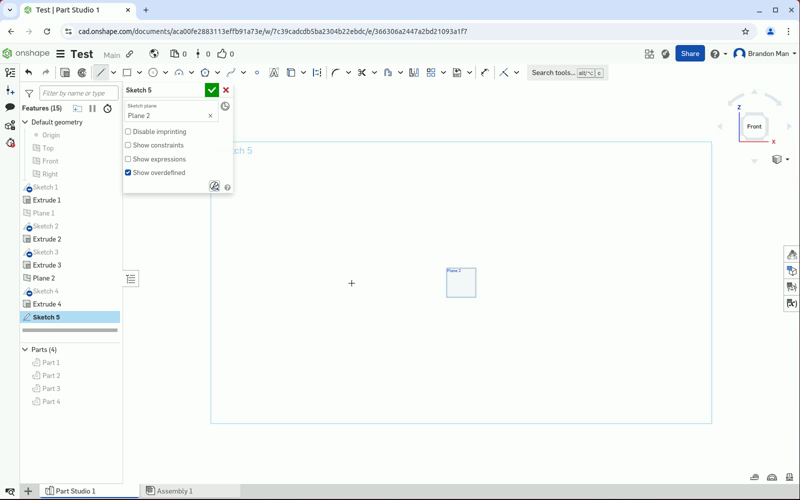
key_up(shift)
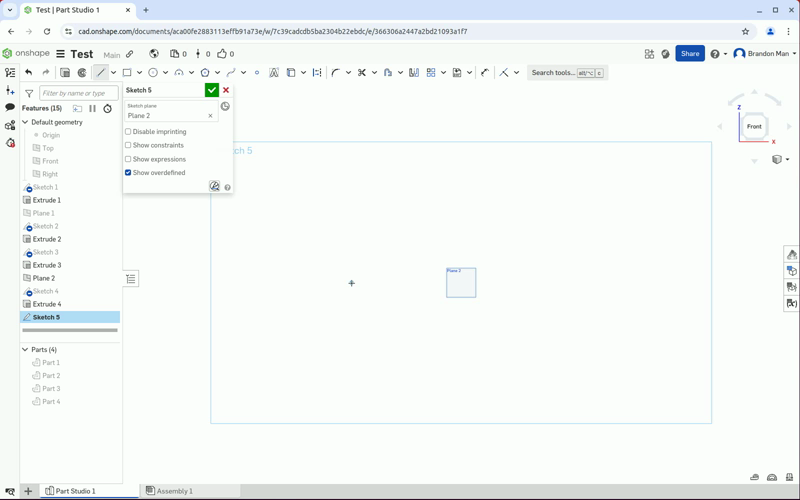
key_down(shift)
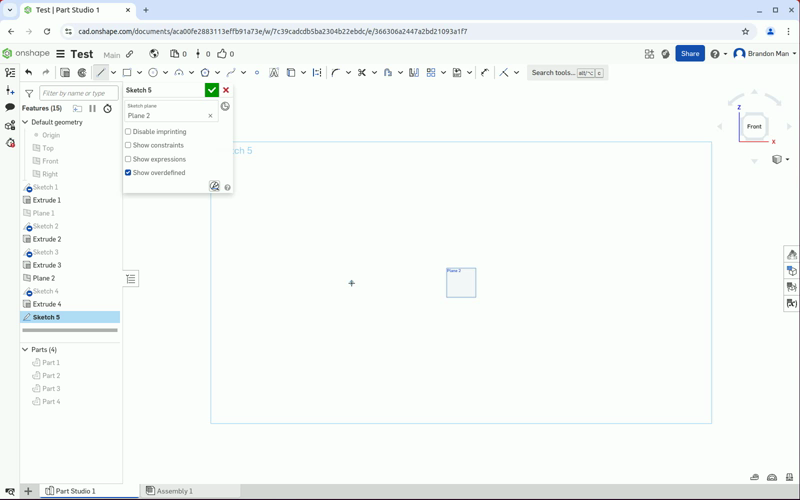
mouse_move(569, 282)
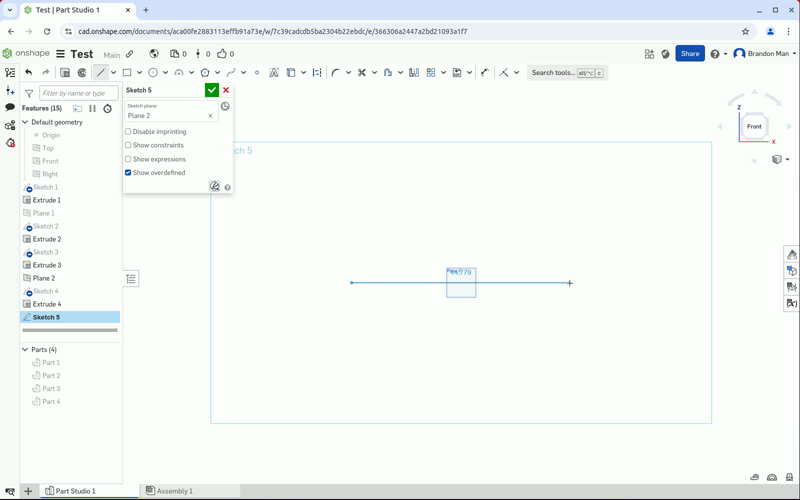
click(569, 282)
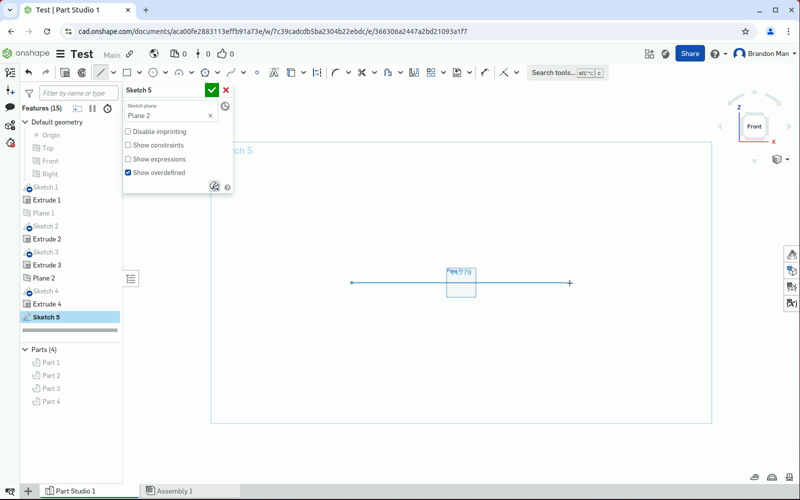
key_up(shift)
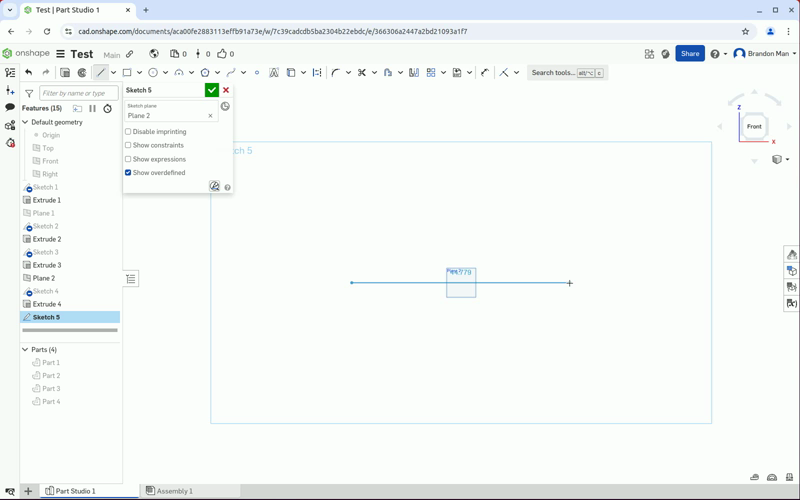
key_down(shift)
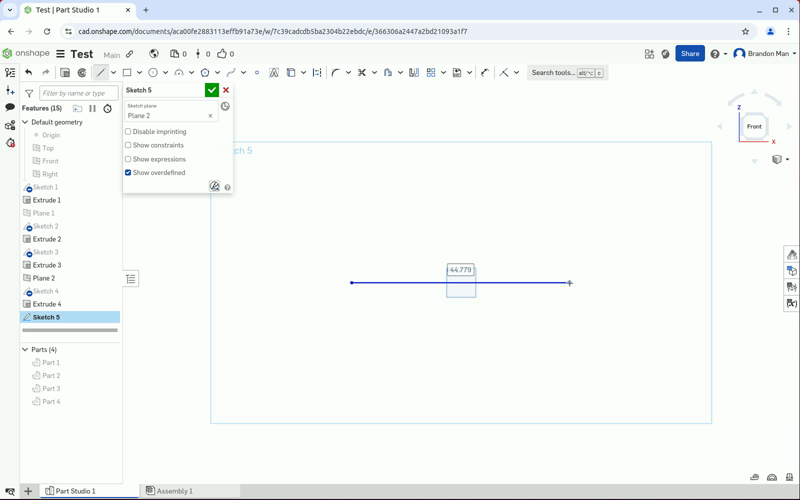
mouse_move(589, 282)
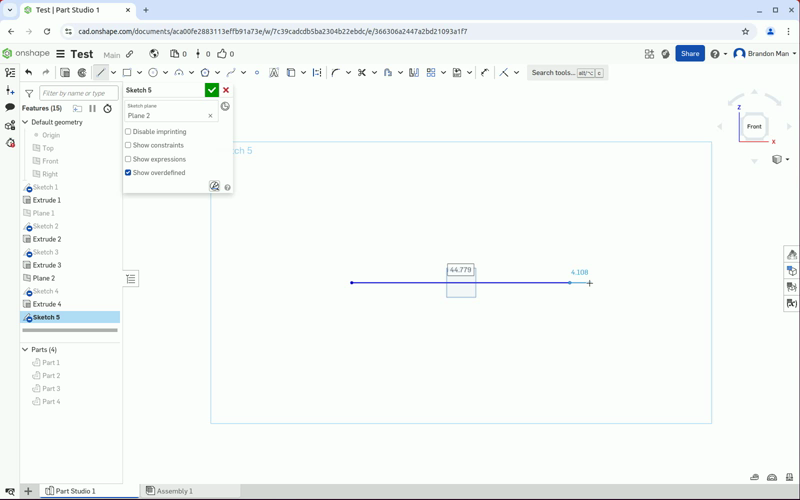
mouse_move(569, 260)
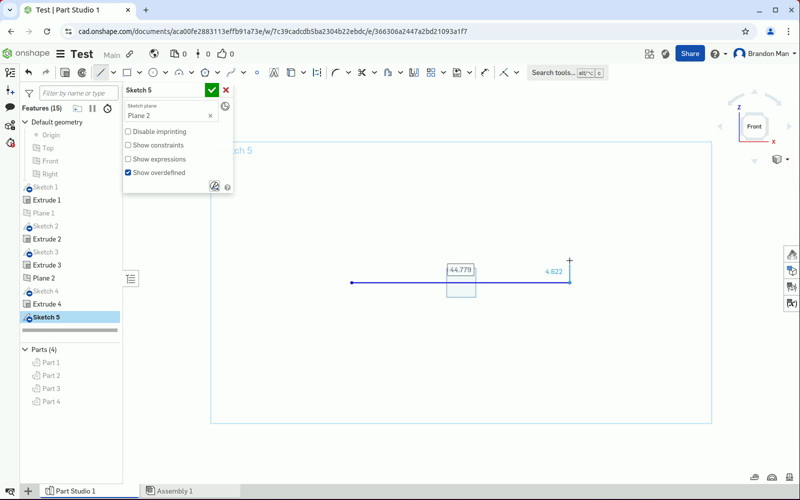
click(569, 260)
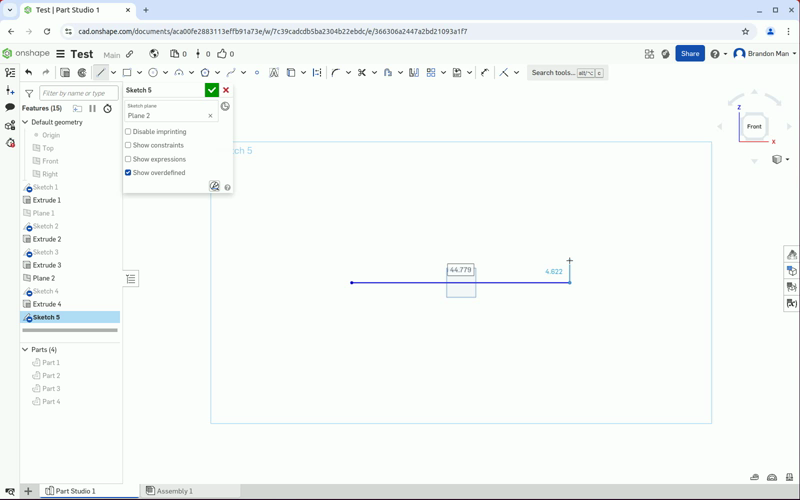
key_up(shift)
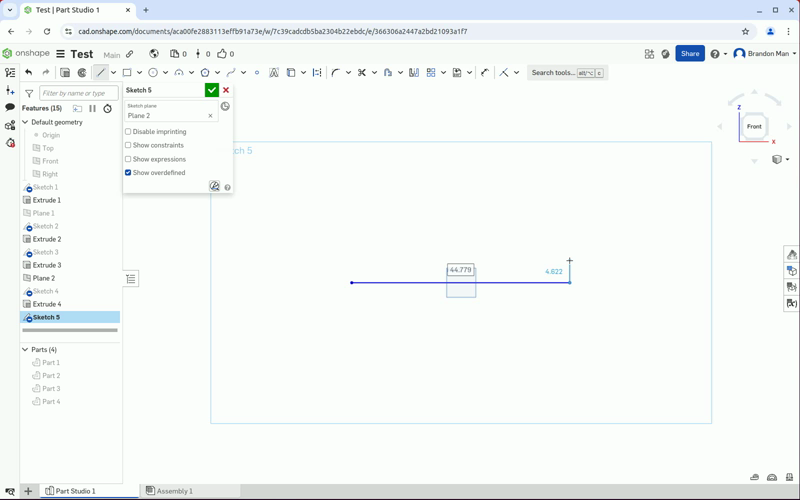
key_down(shift)
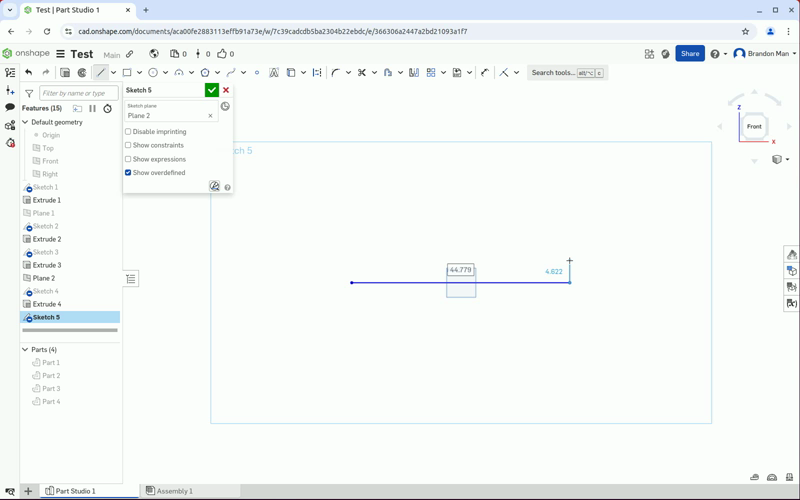
mouse_move(351, 260)
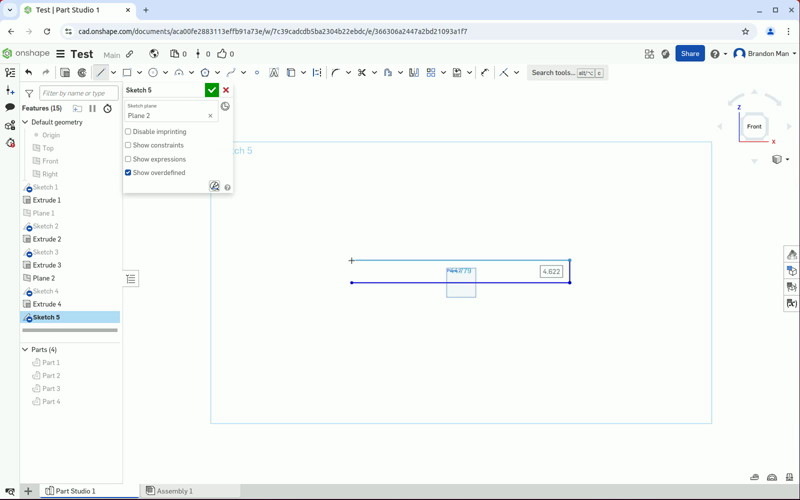
click(351, 260)
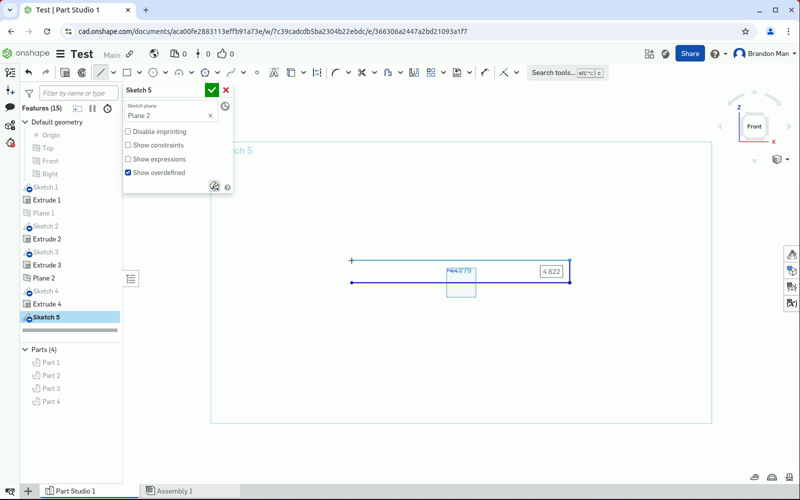
key_up(shift)
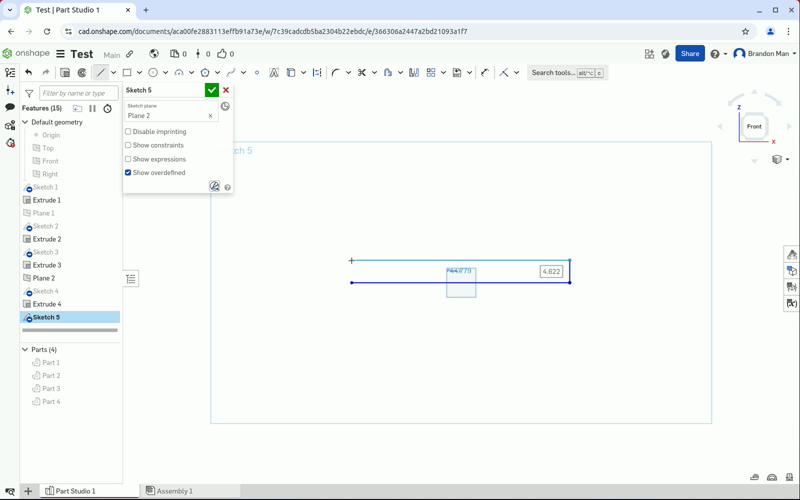
mouse_move(381, 260)
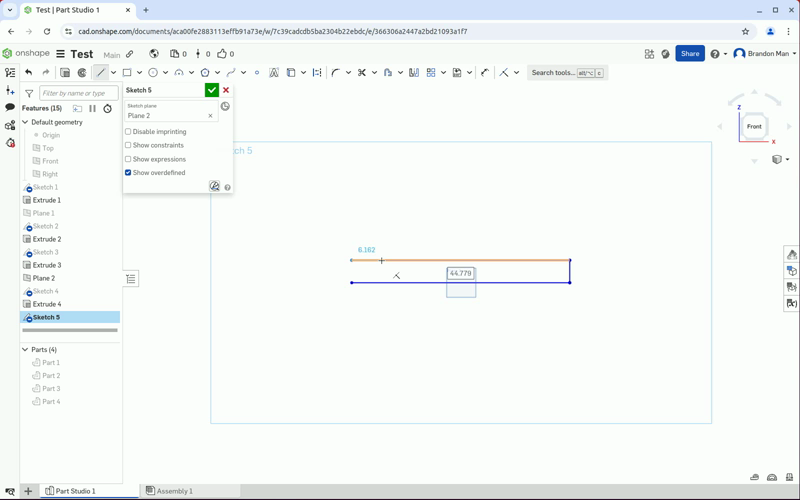
key_down(shift)
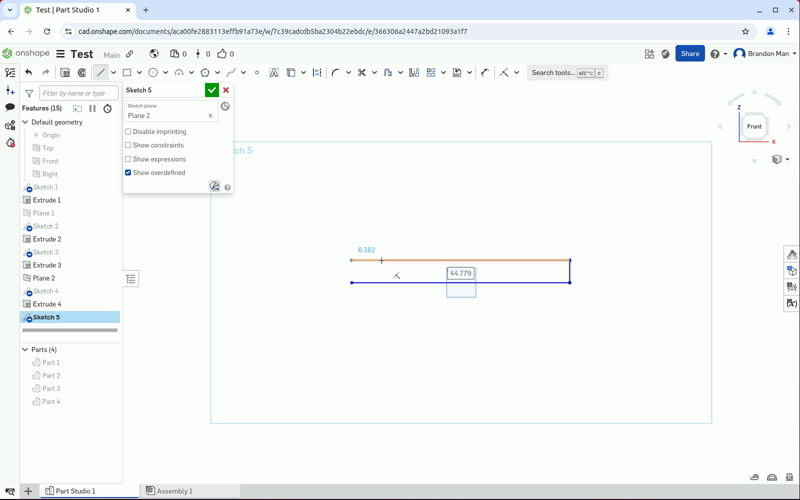
mouse_move(351, 282)
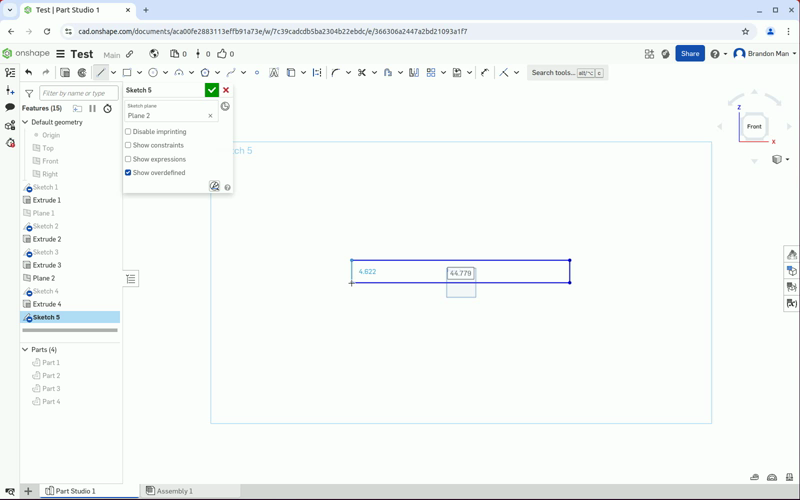
key_up(shift)
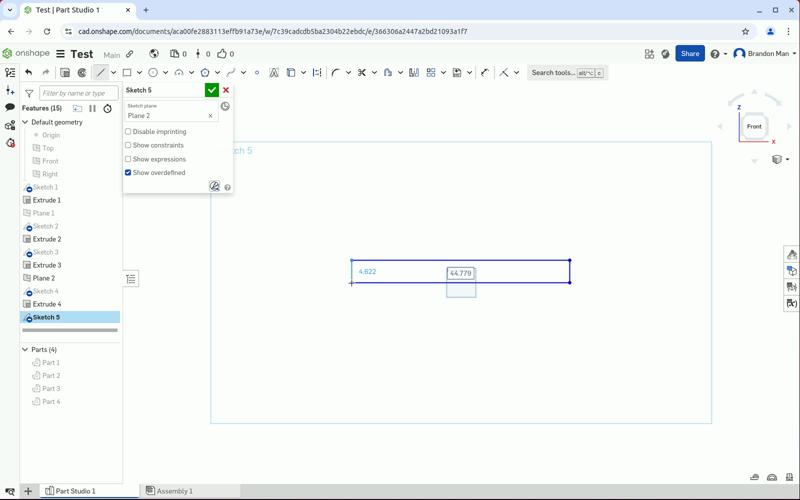
click(351, 282)
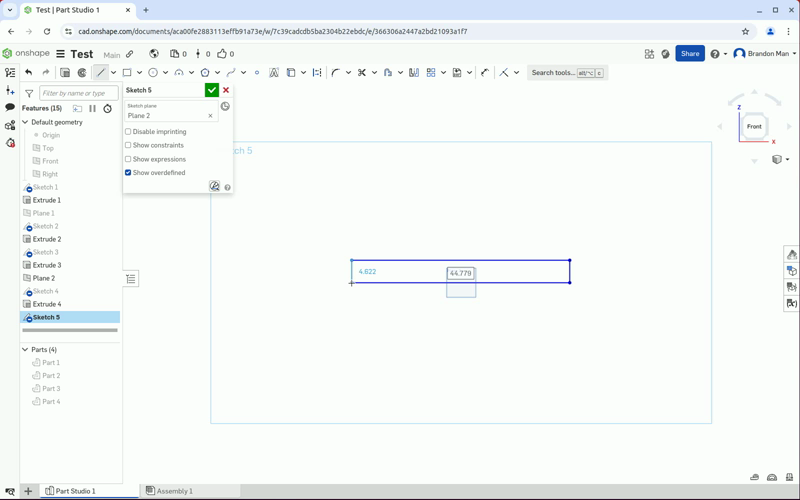
key(esc)
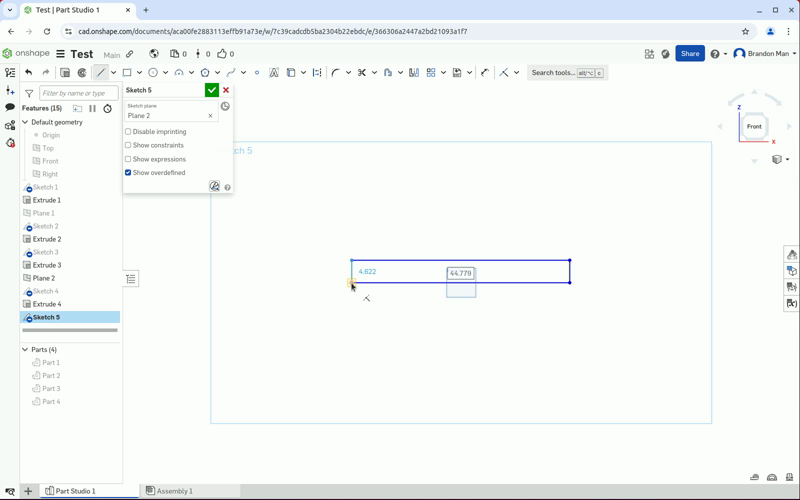
mouse_move(355, 268)
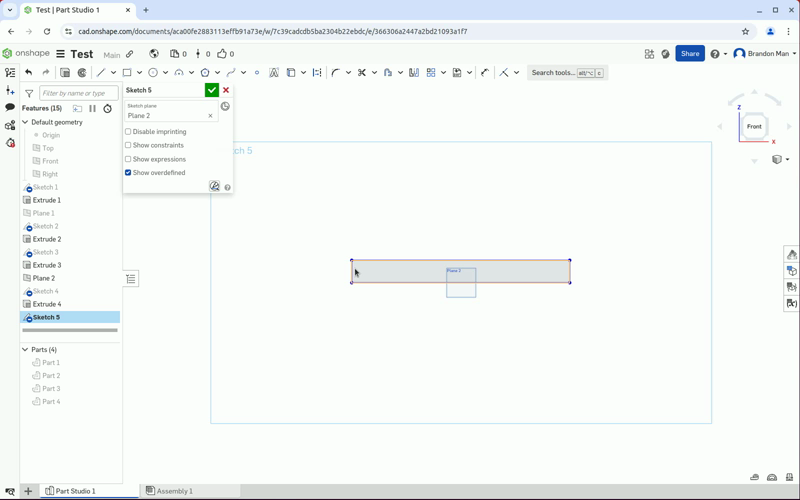
click(355, 268)
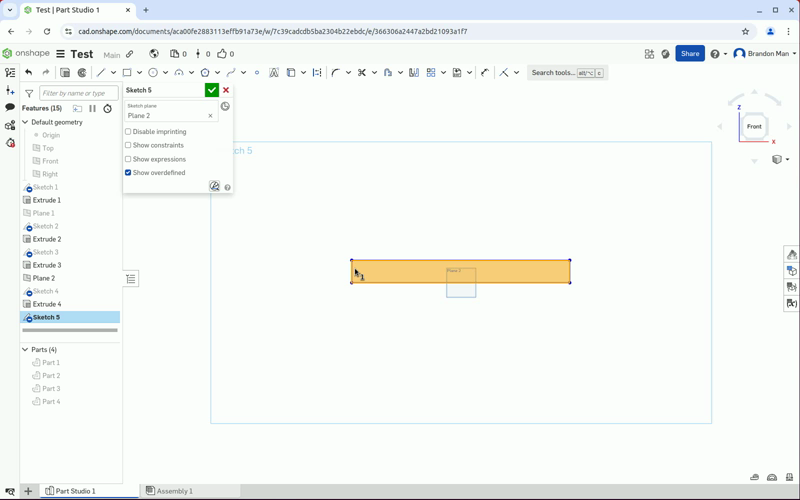
mouse_move(73, 352)
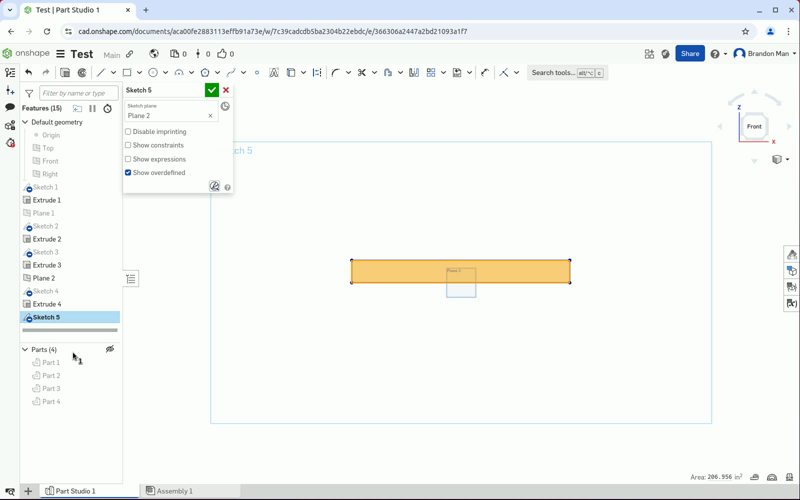
key(shift+y)
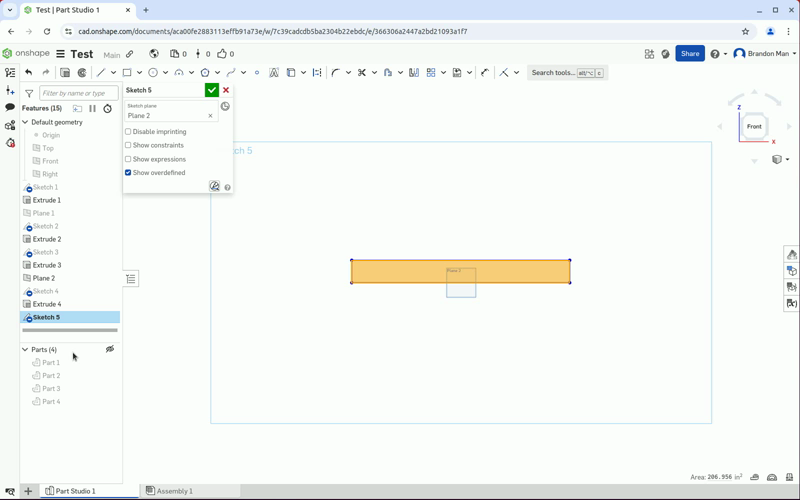
key(shift+e)
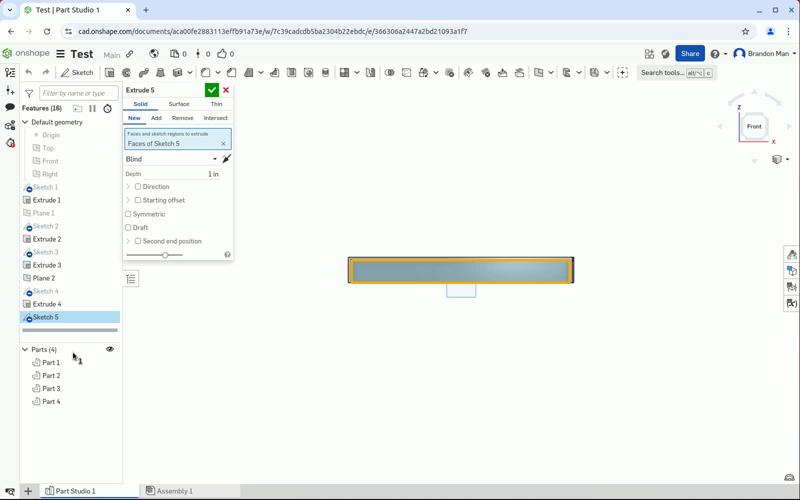
mouse_move(143, 106)
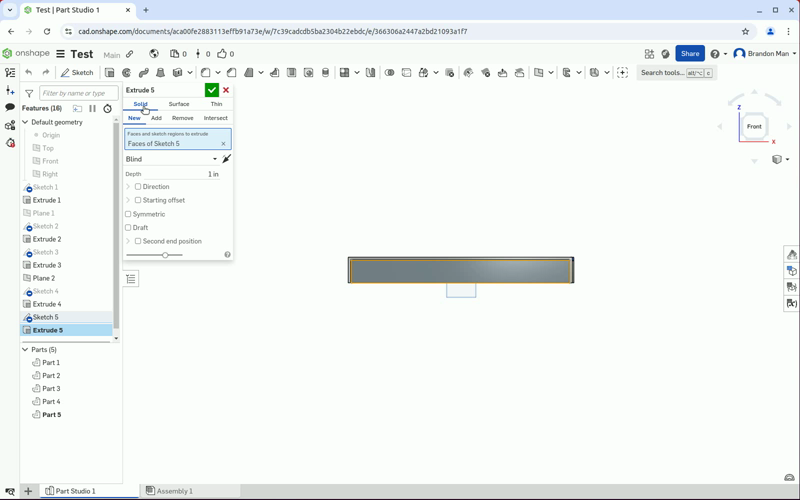
click(143, 106)
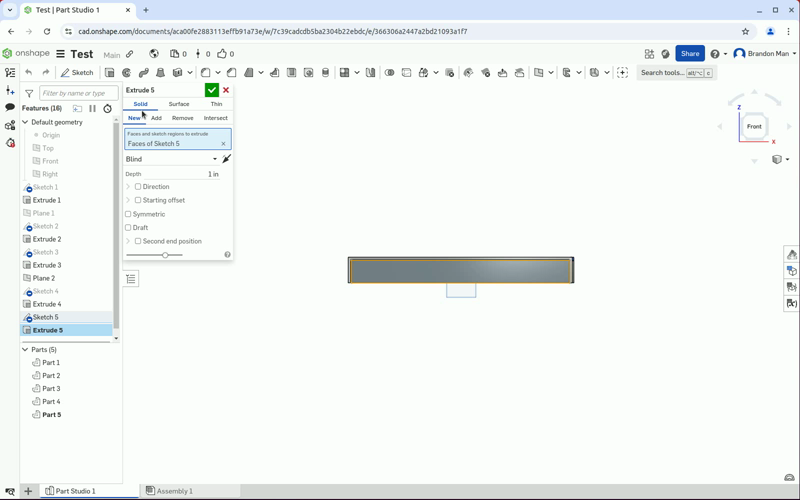
mouse_move(137, 120)
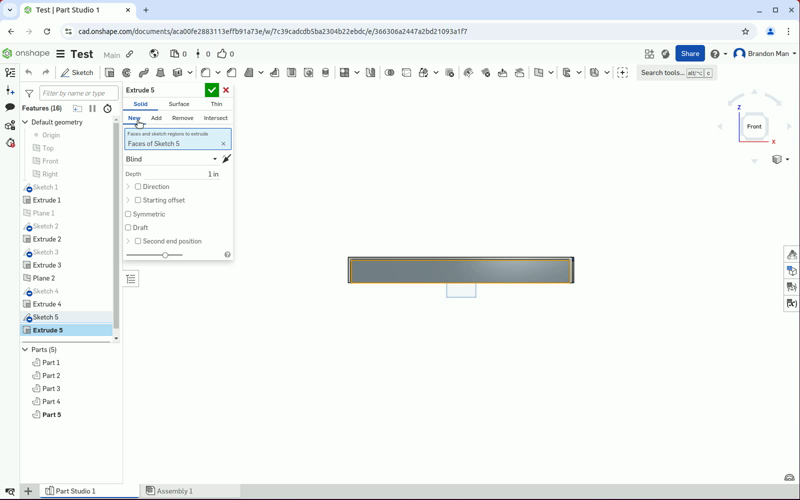
click(137, 120)
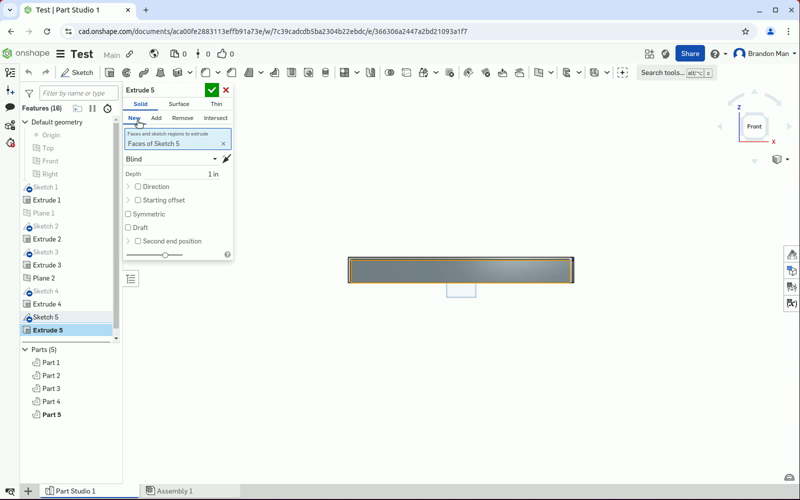
key(tab, 4)
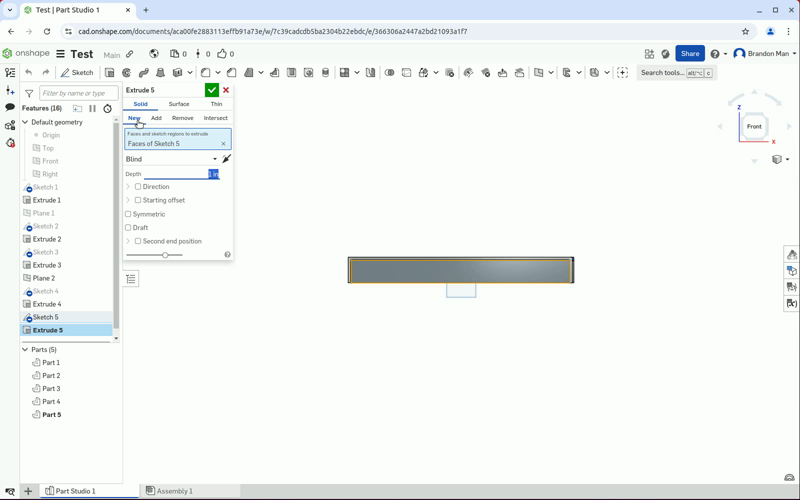
text(0.722)
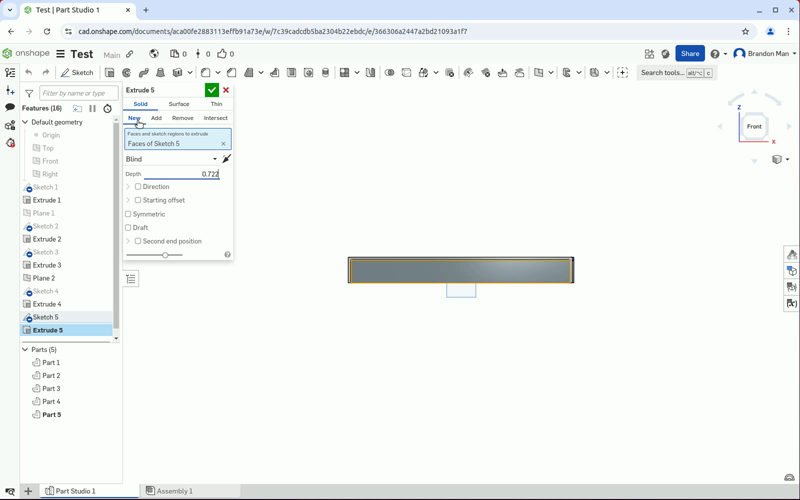
key(enter)
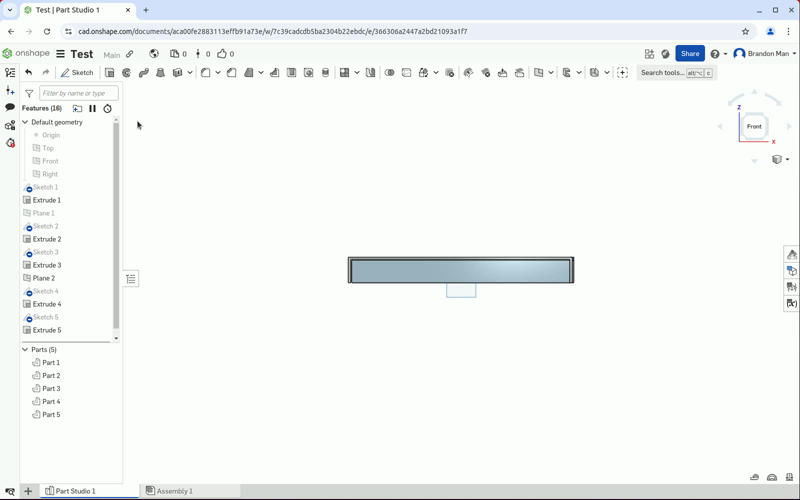
key(shift+h)
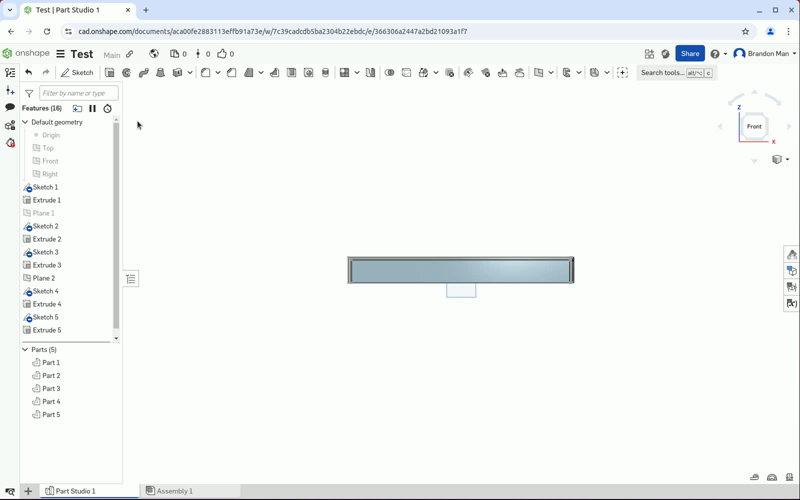
key(shift+h)
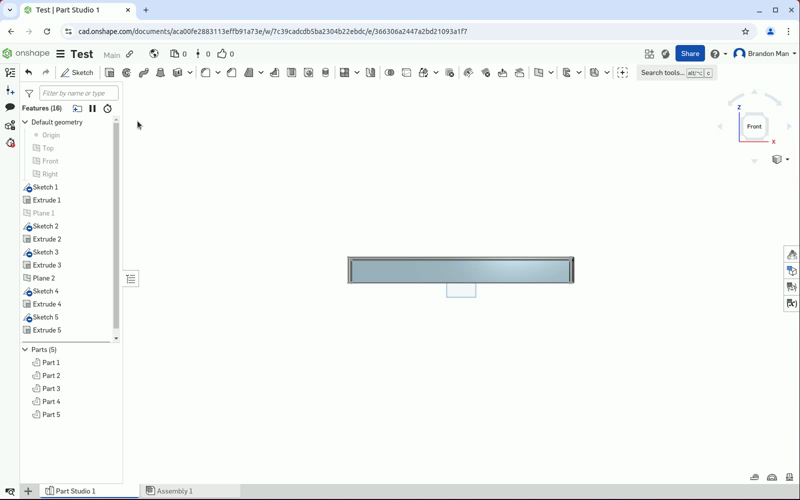
key(shift+7)
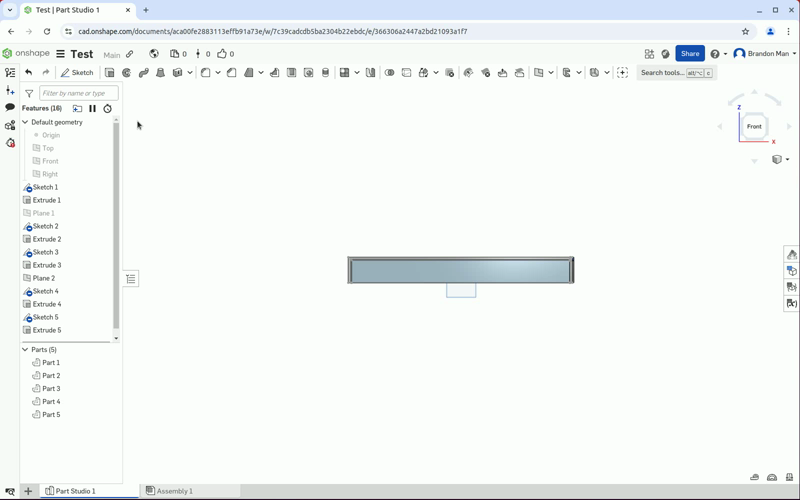
key(left, 2)
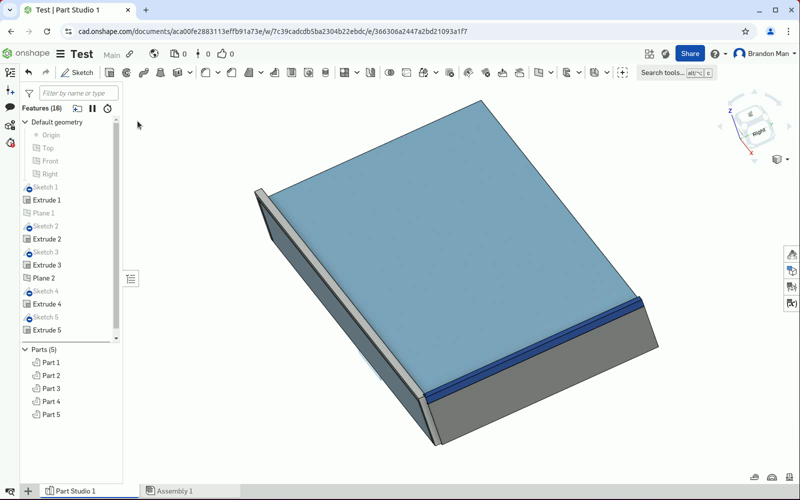
key(down, 2)
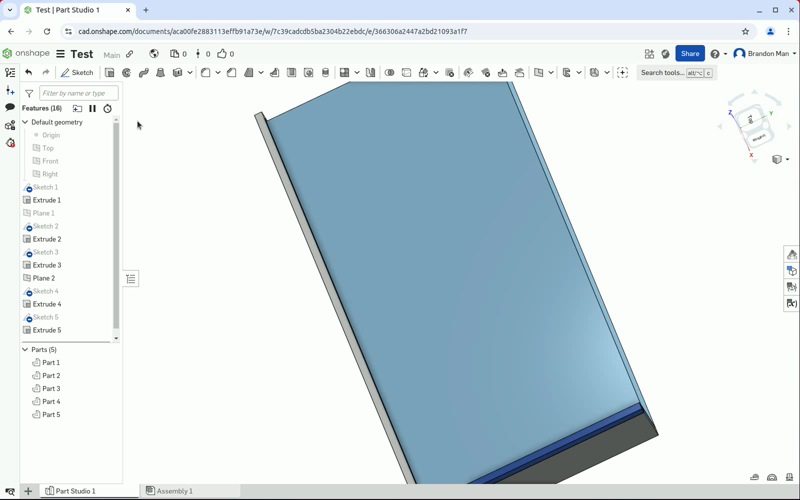
key(up, 2)
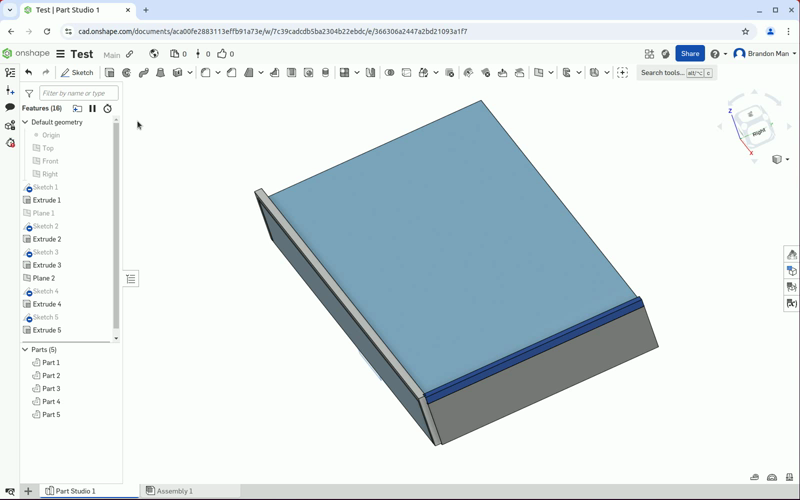
key(right, 2)
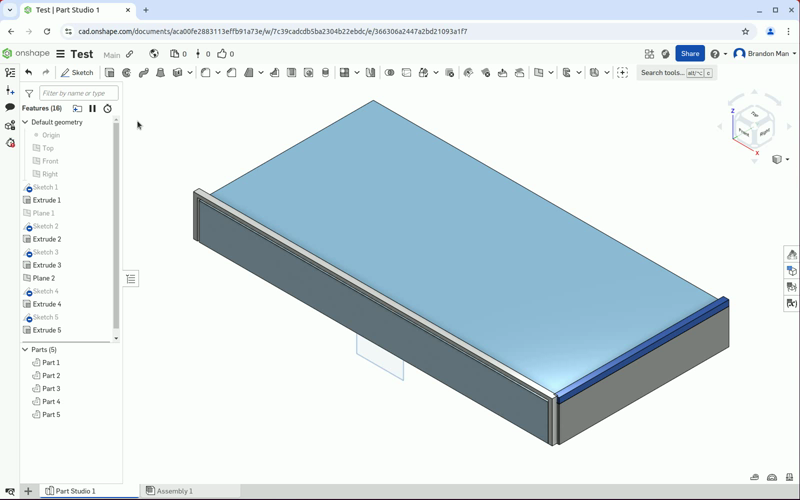
mouse_move(69, 189)
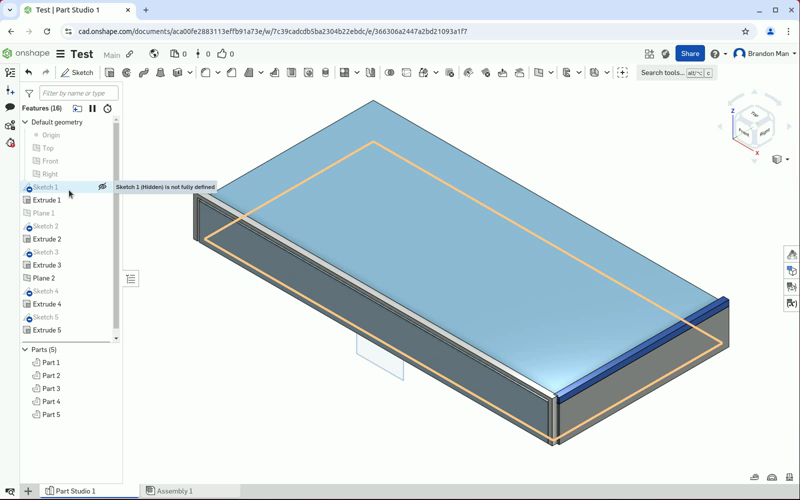
click(69, 189)